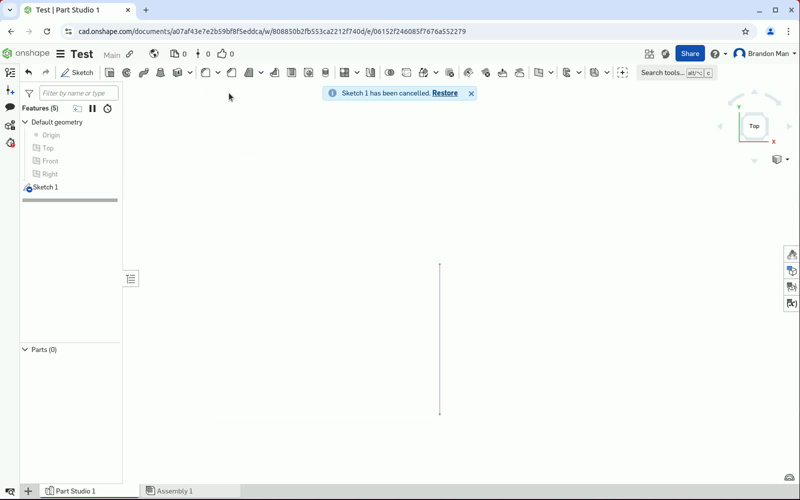
key(shift+h)
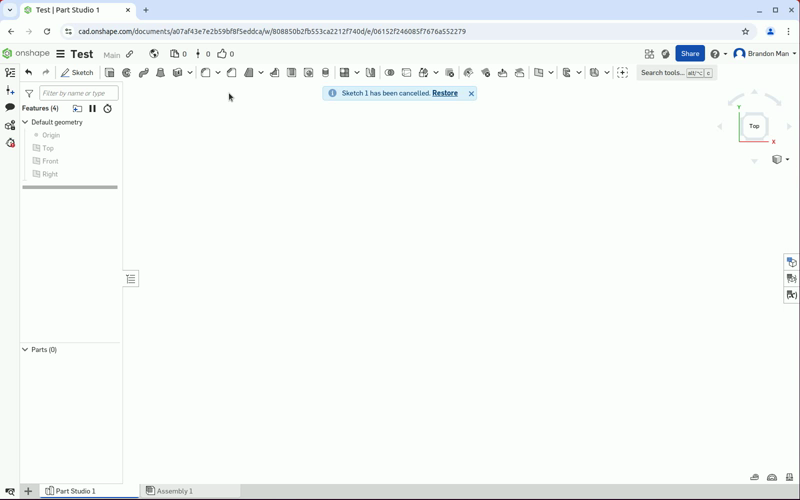
mouse_move(73, 352)
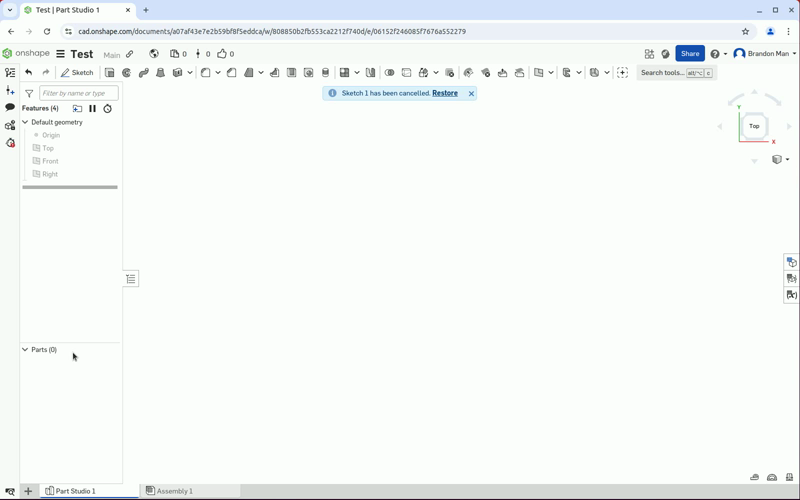
key(y)
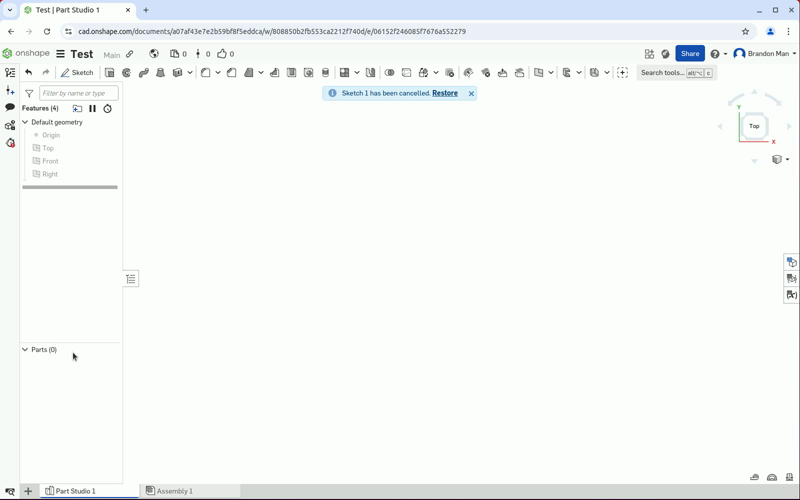
key(shift+p)
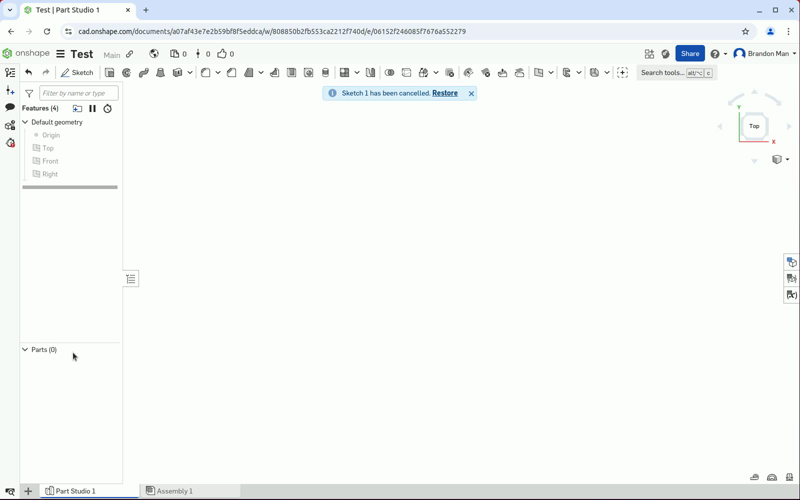
key(space)
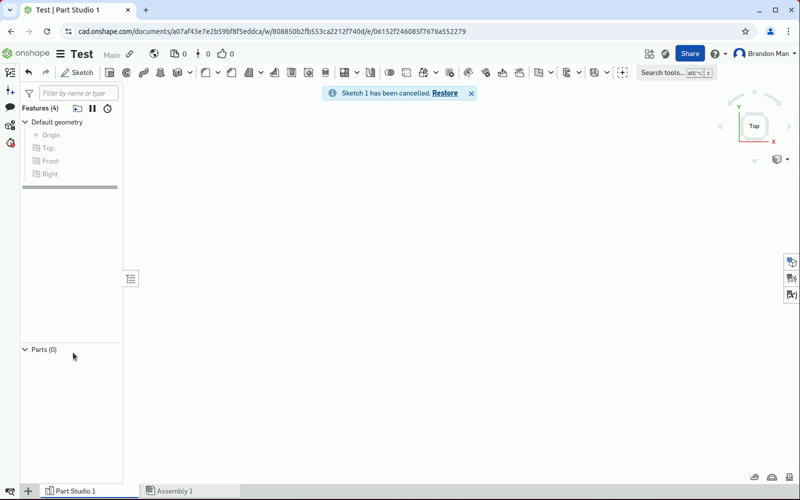
key_down(shift)
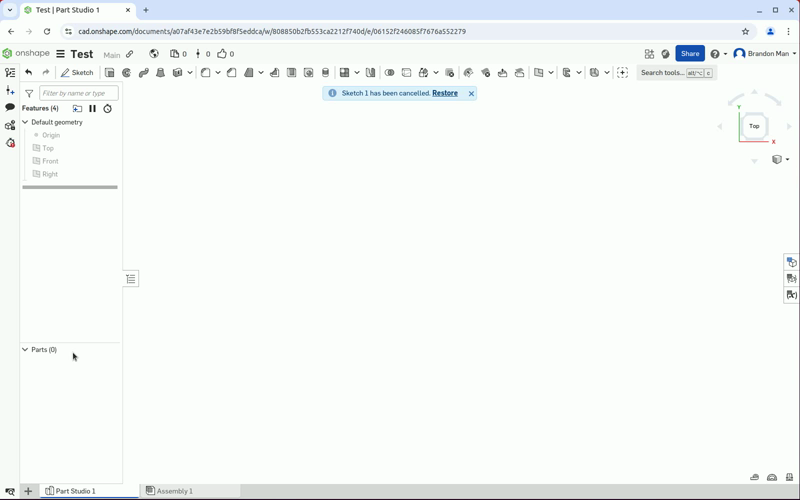
key(up)
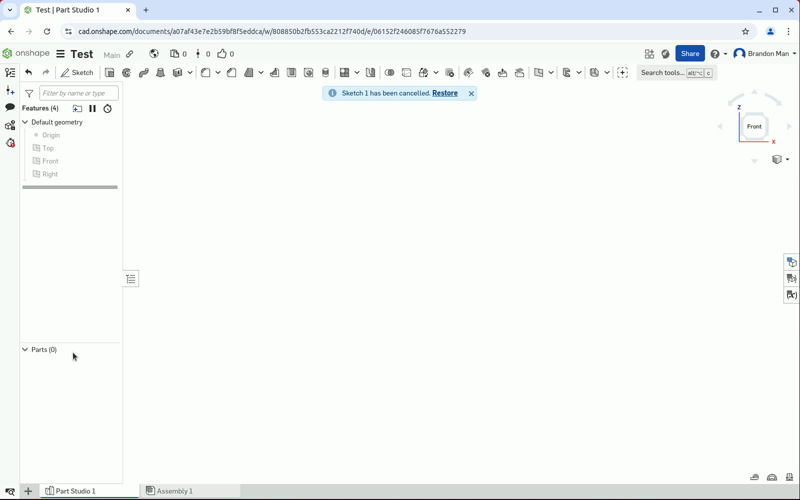
key_up(shift)
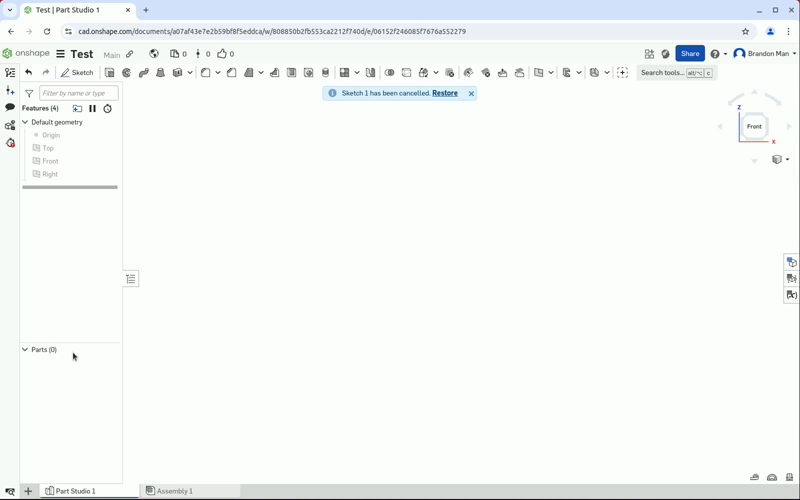
mouse_move(73, 352)
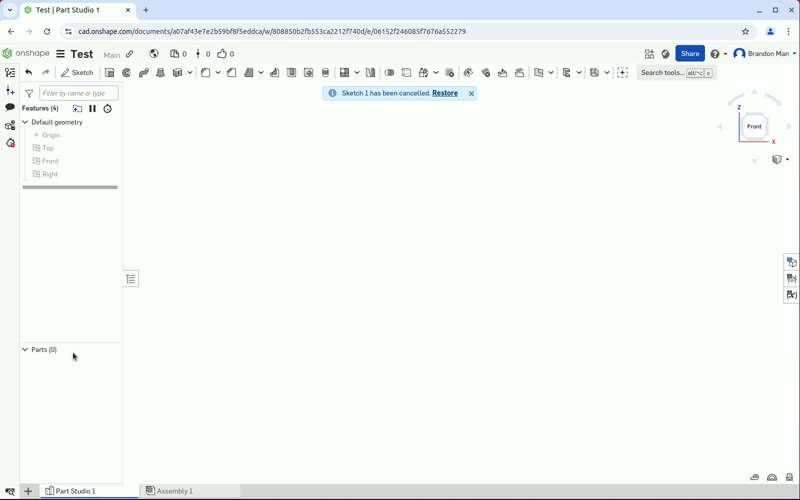
key(shift+y)
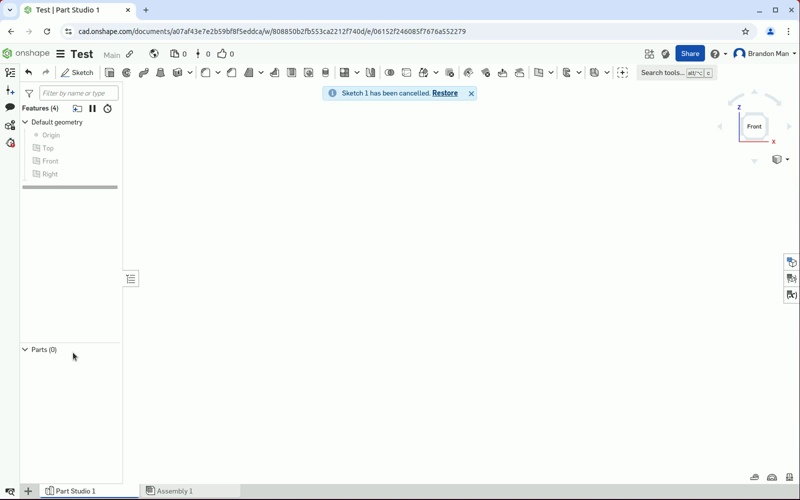
key(shift+s)
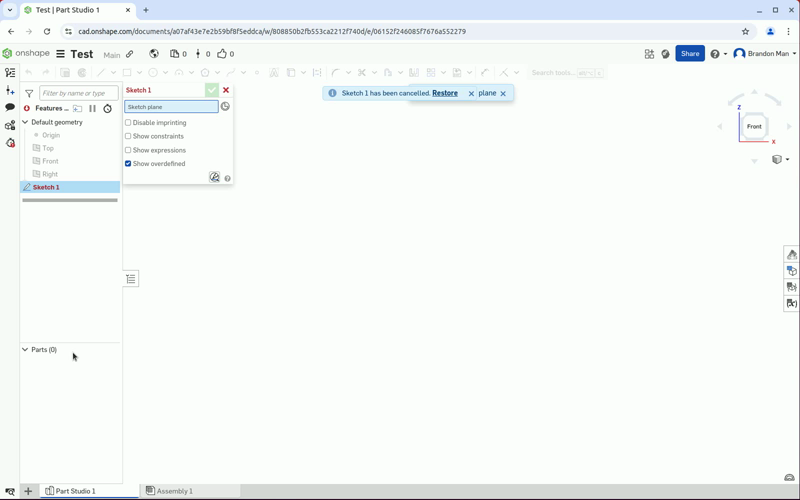
mouse_move(73, 163)
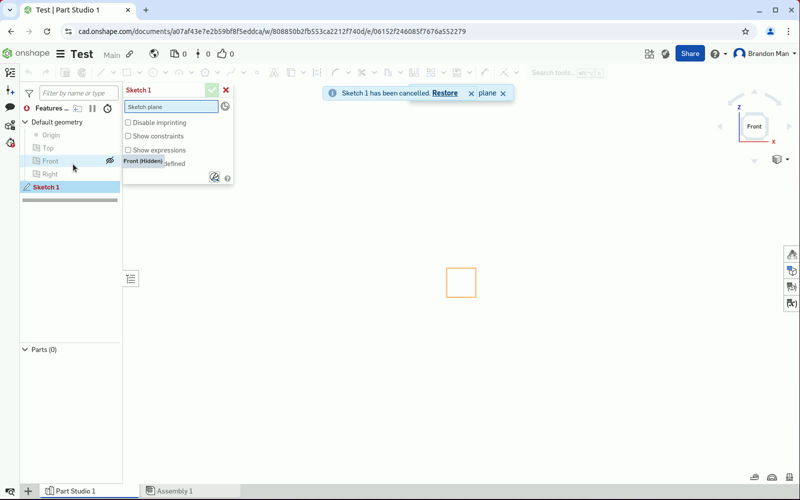
click(73, 163)
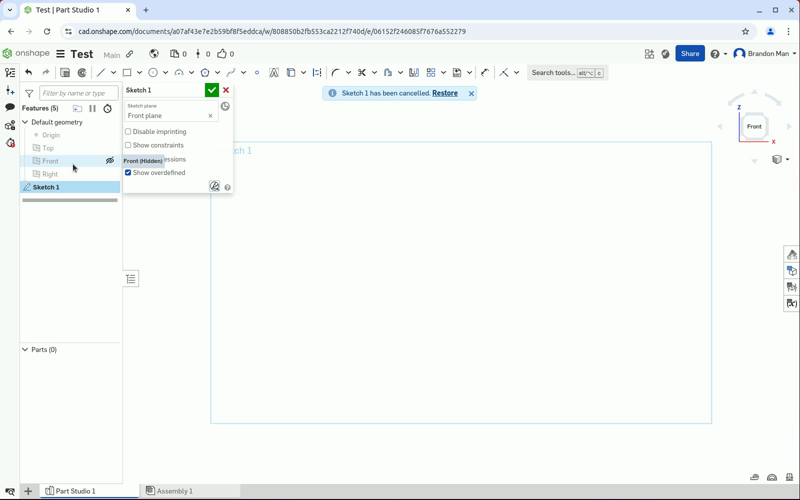
mouse_move(73, 352)
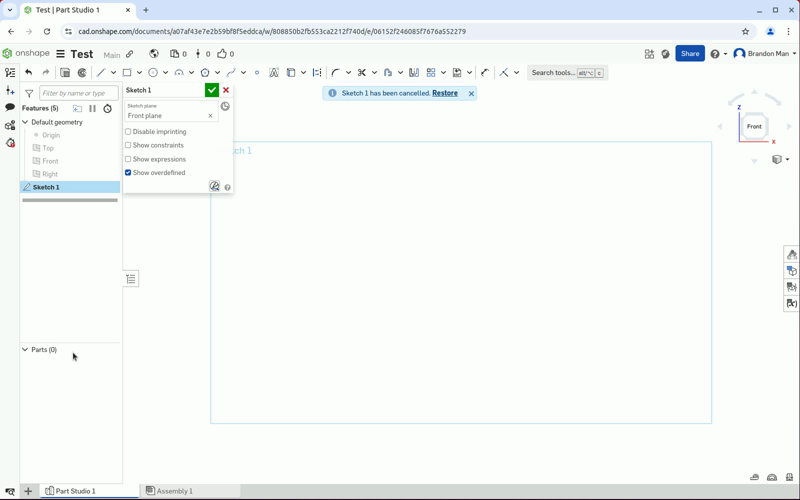
key(y)
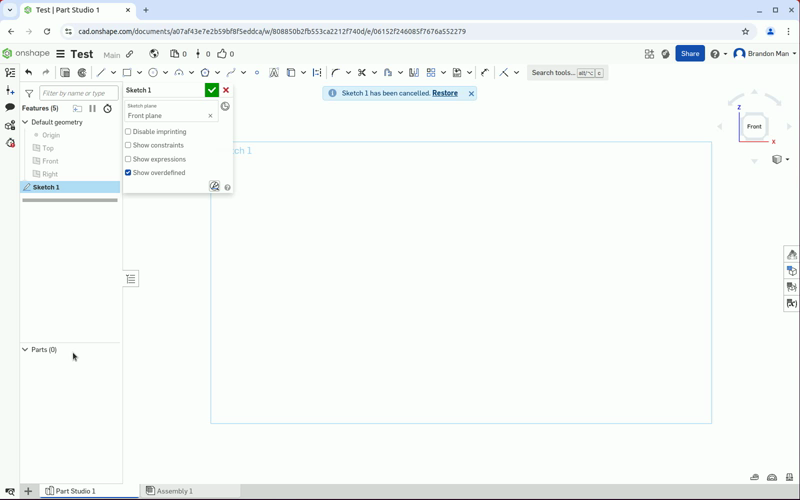
key(l)
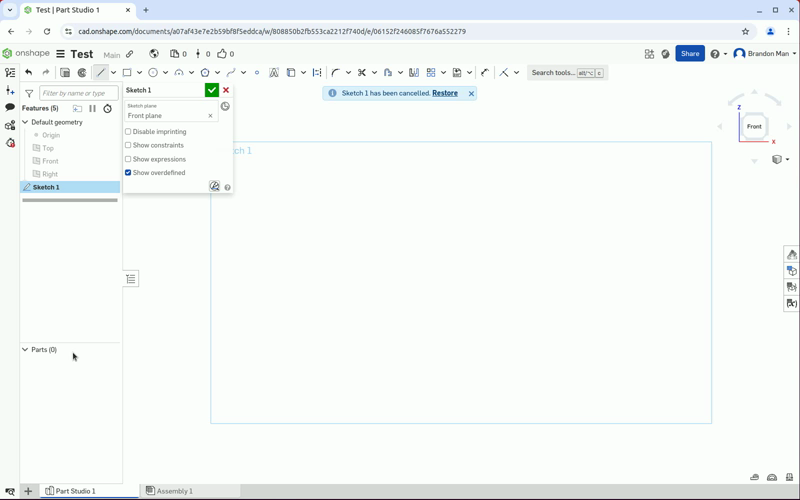
key_down(shift)
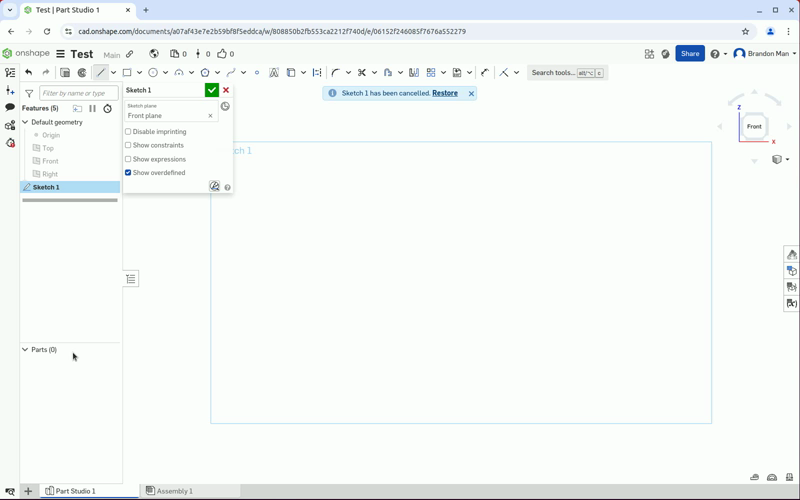
mouse_move(458, 284)
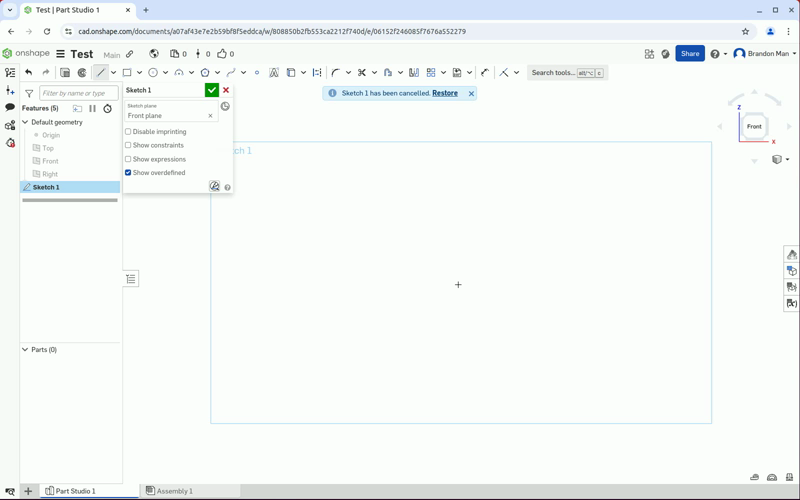
click(458, 284)
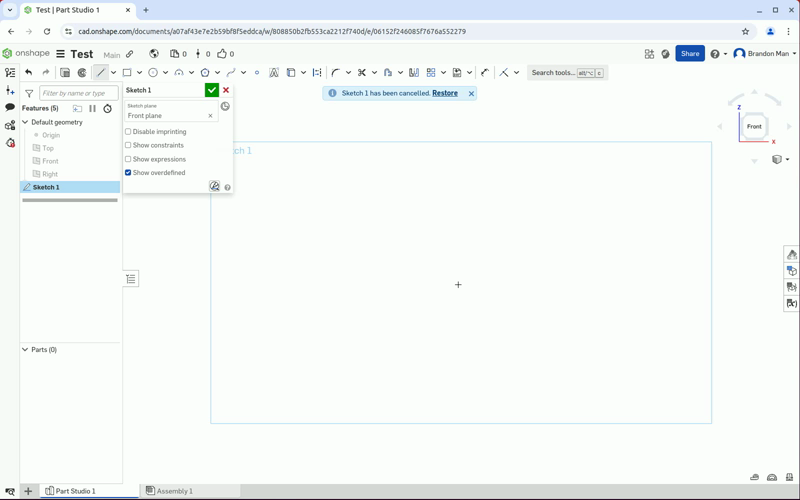
key_up(shift)
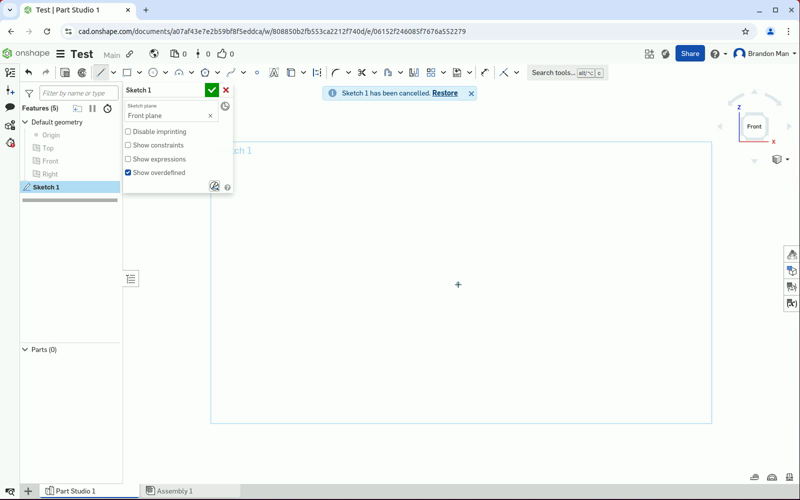
key_down(shift)
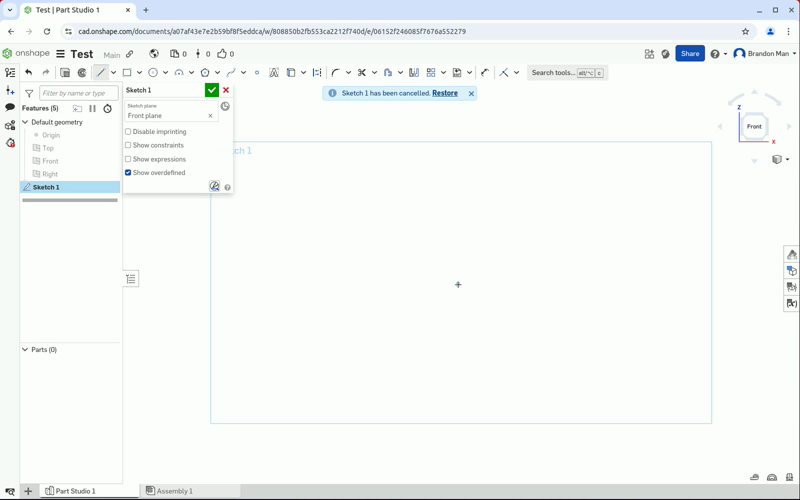
mouse_move(488, 284)
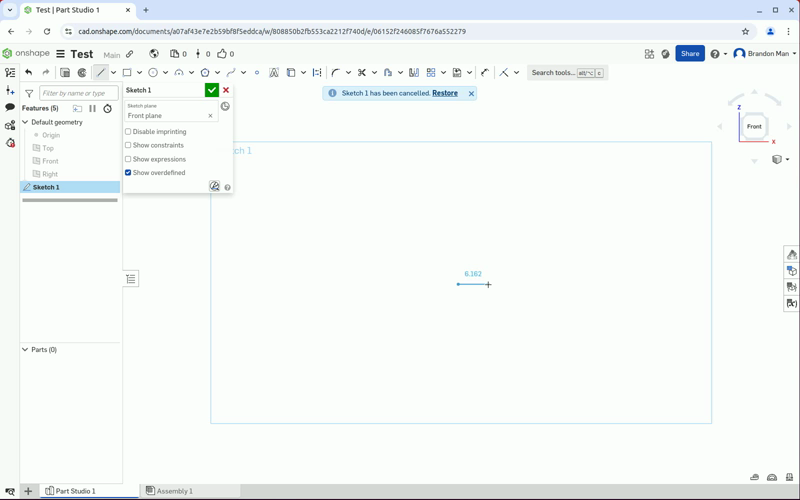
mouse_move(459, 284)
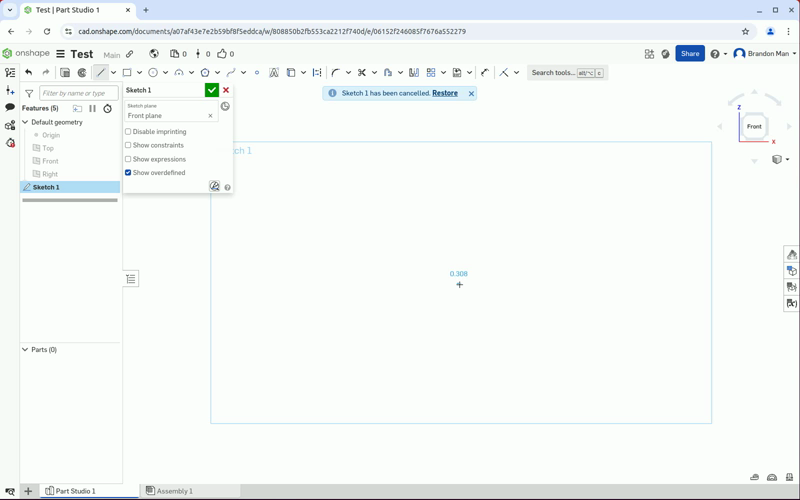
scroll(6)
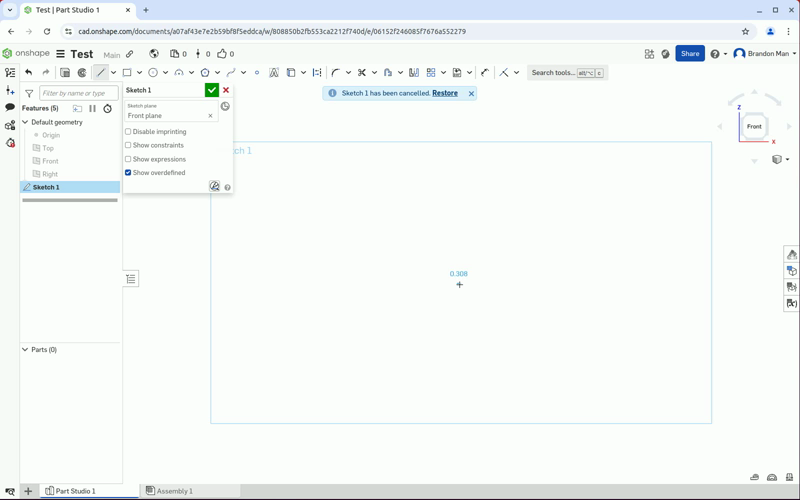
scroll(6)
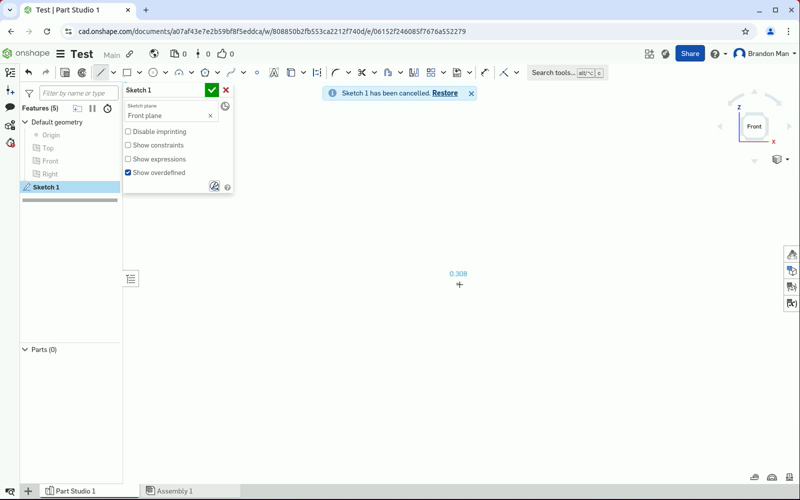
scroll(6)
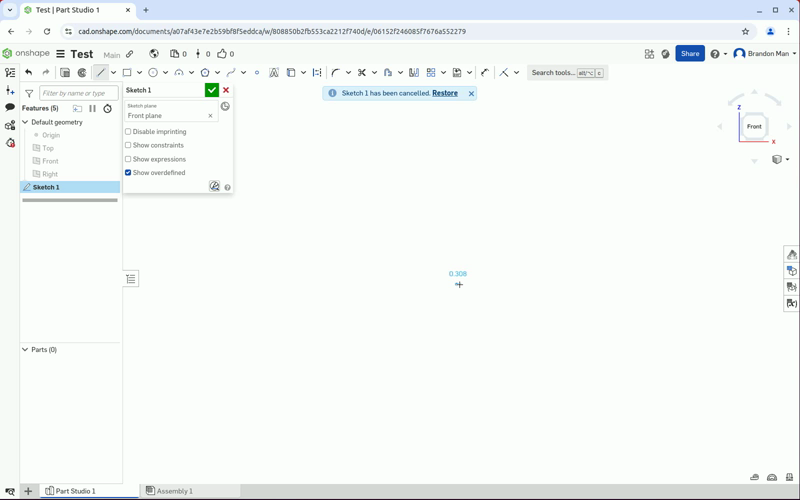
scroll(6)
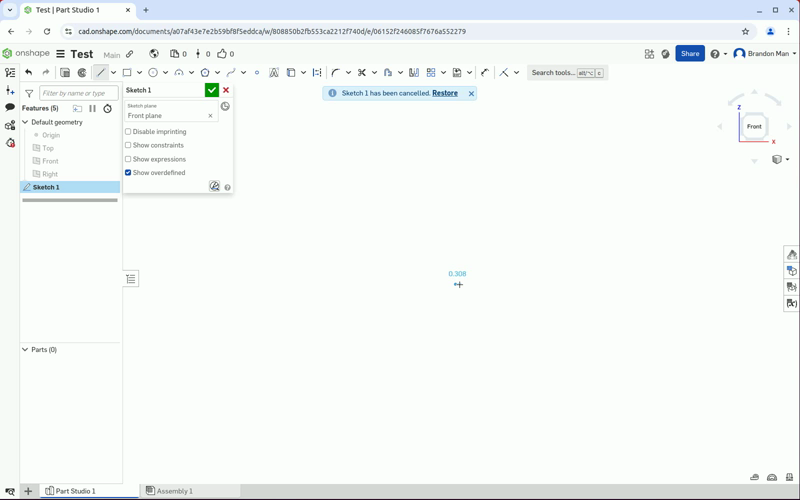
scroll(6)
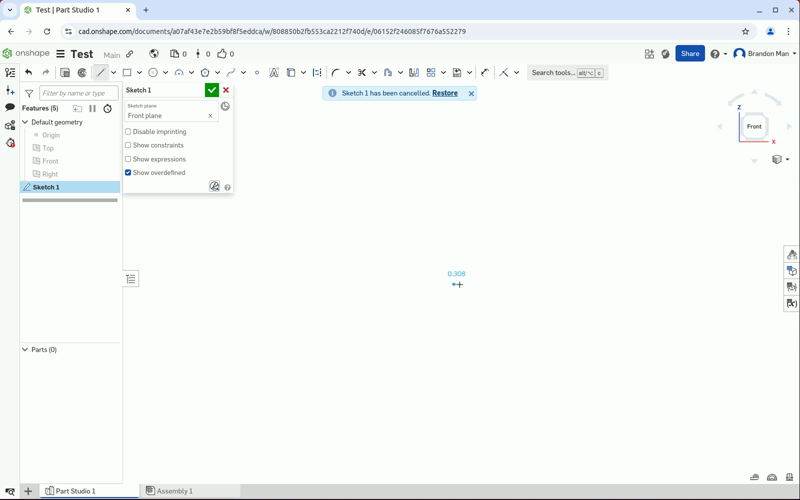
scroll(6)
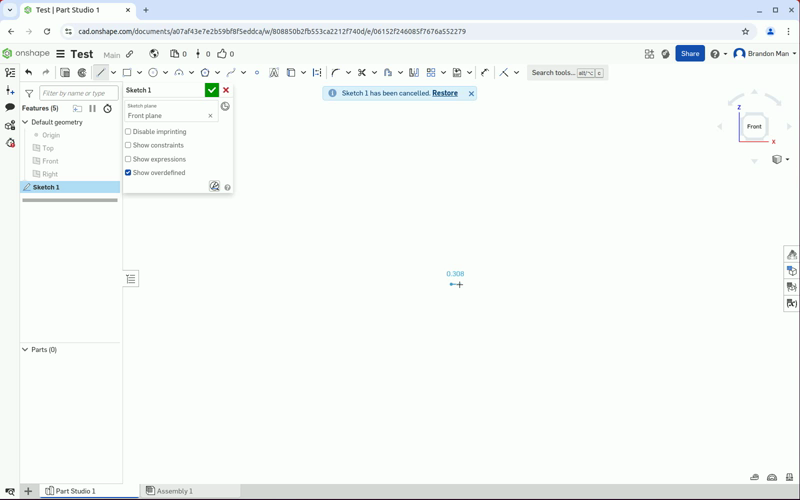
scroll(6)
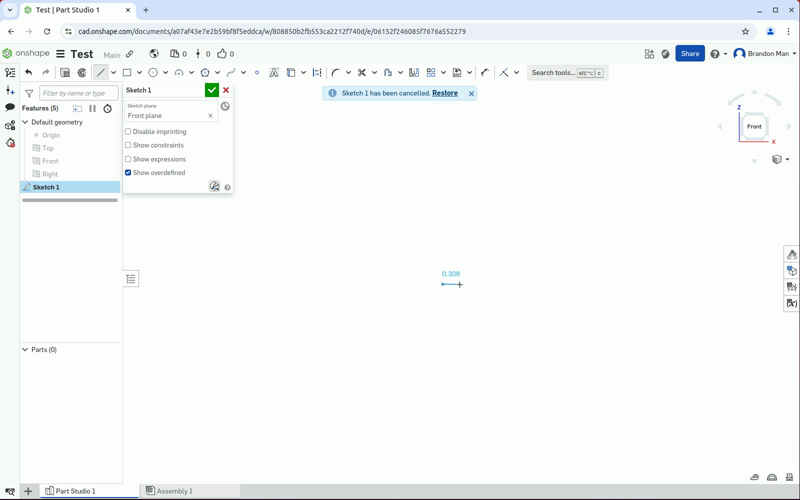
click(459, 284)
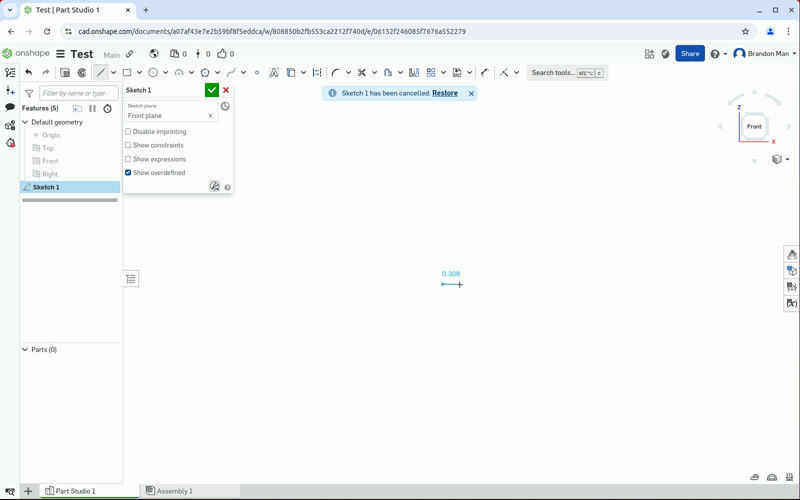
scroll(-6)
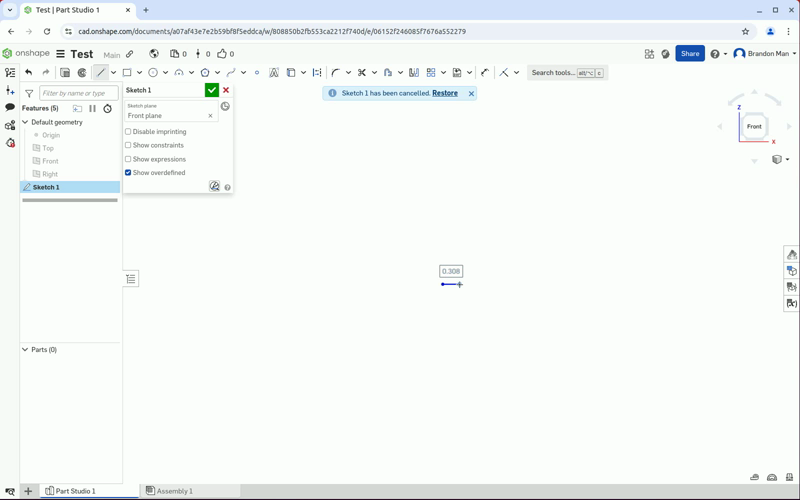
scroll(-6)
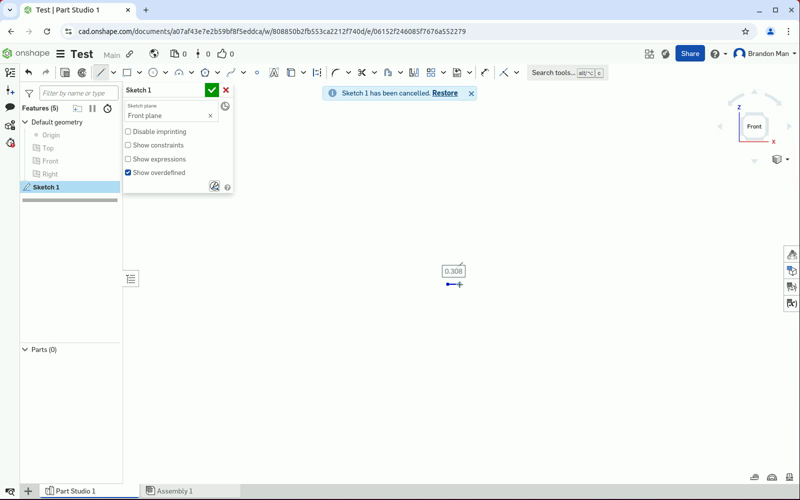
scroll(-6)
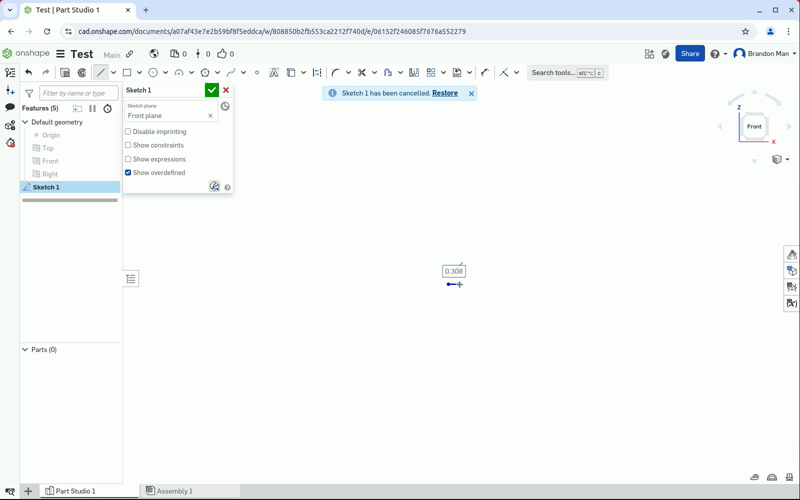
scroll(-6)
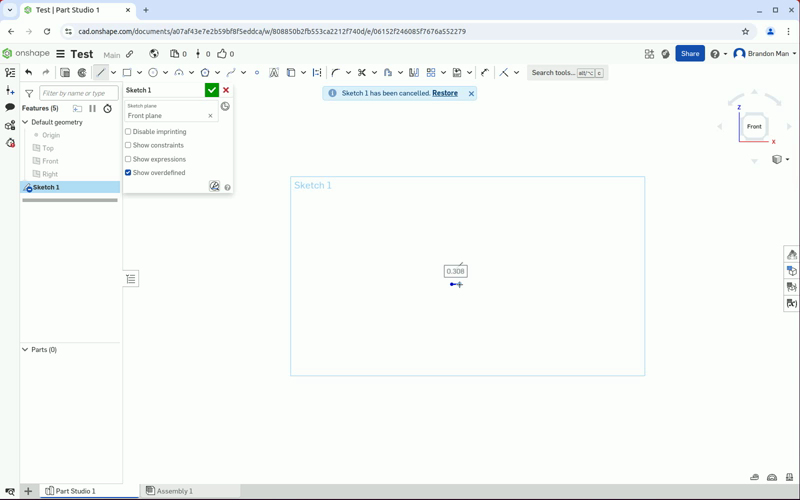
scroll(-6)
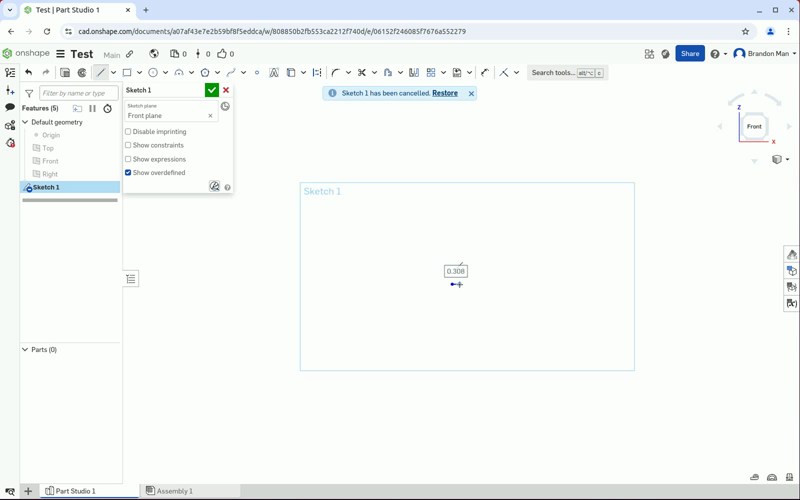
scroll(-6)
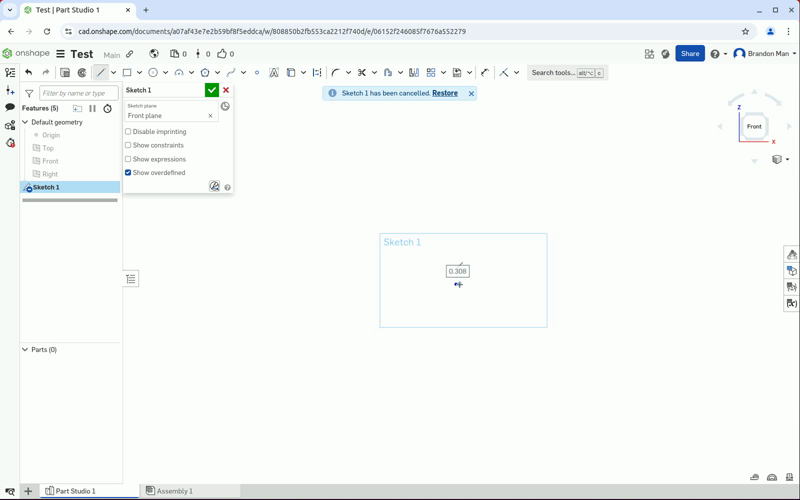
scroll(-6)
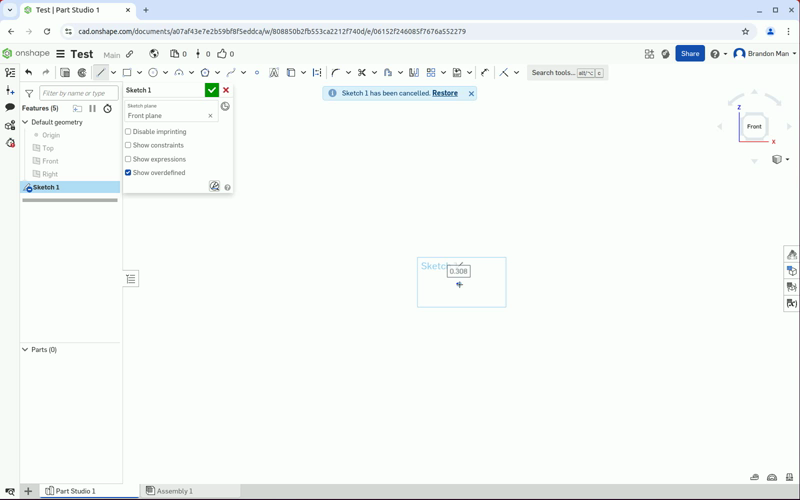
key_up(shift)
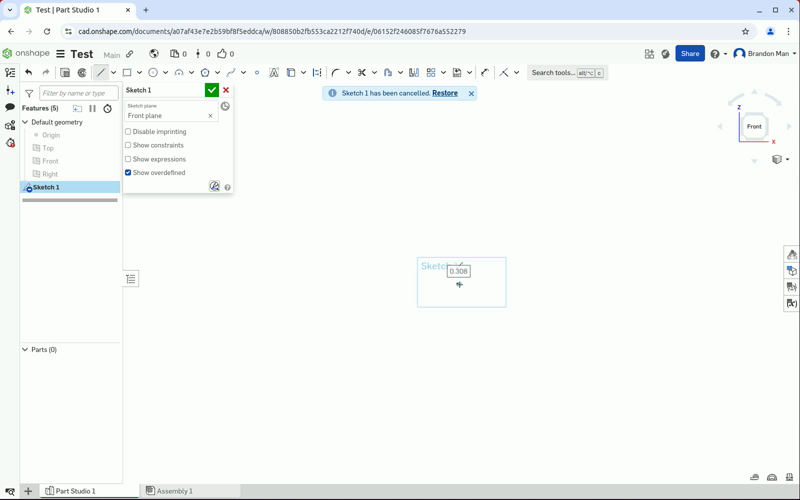
key_down(shift)
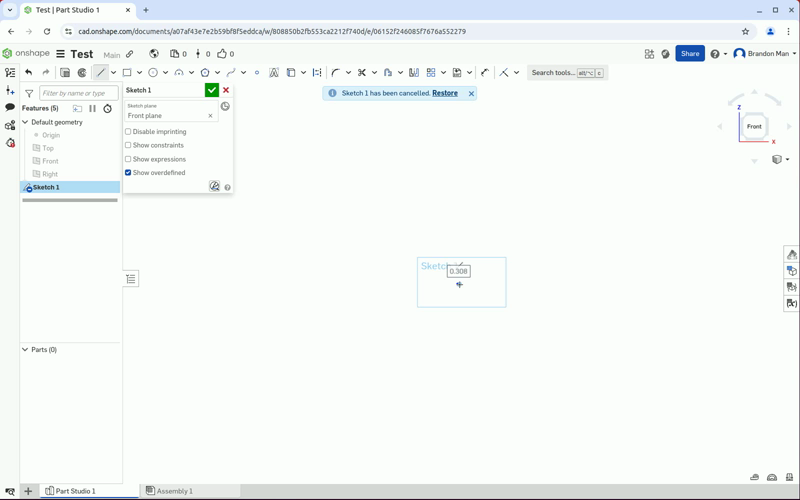
mouse_move(489, 284)
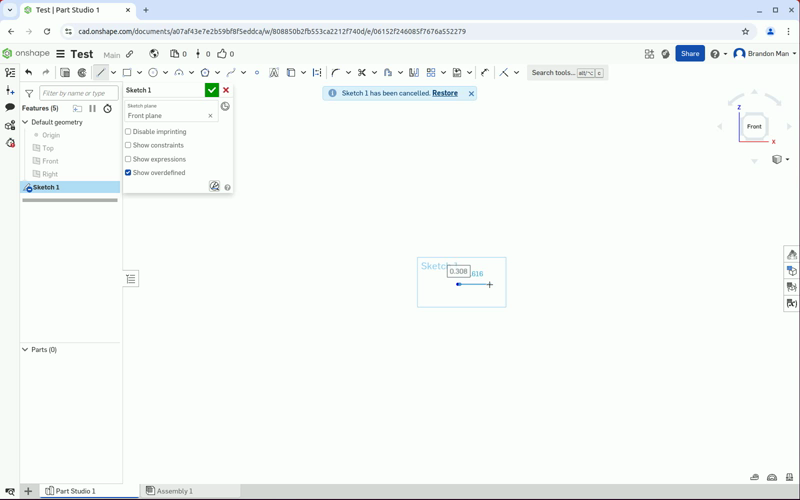
mouse_move(459, 282)
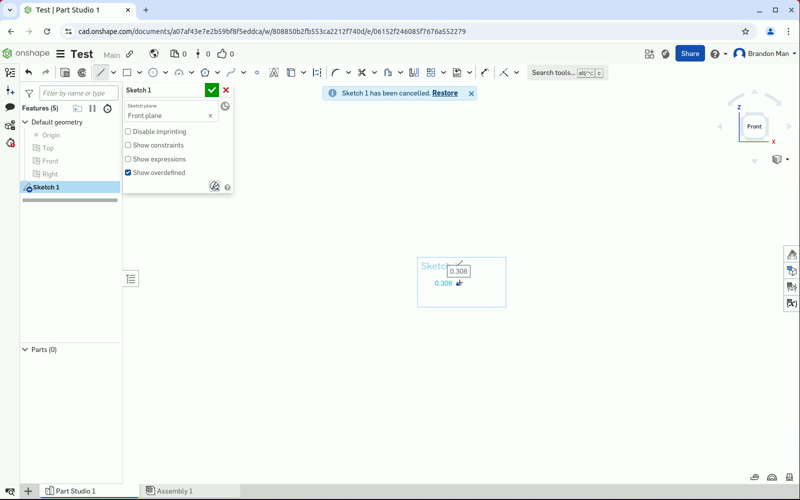
scroll(6)
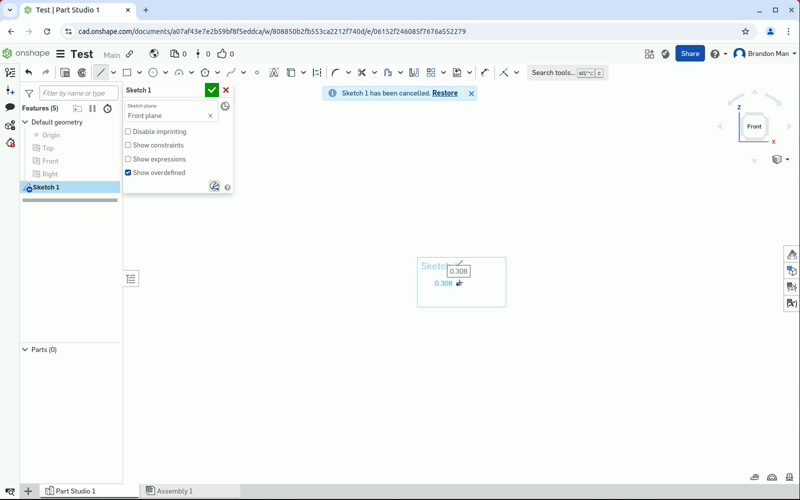
scroll(6)
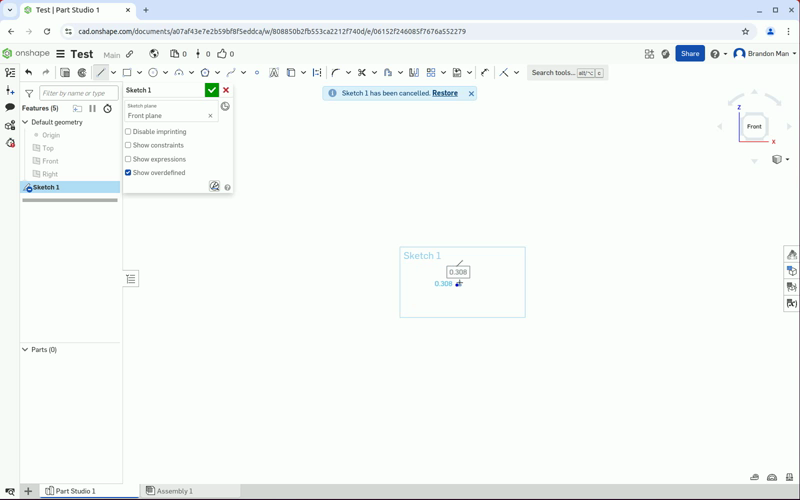
scroll(6)
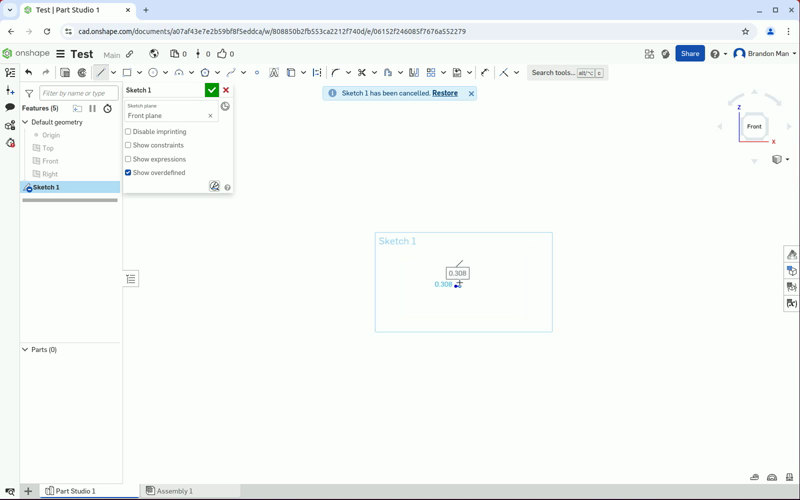
scroll(6)
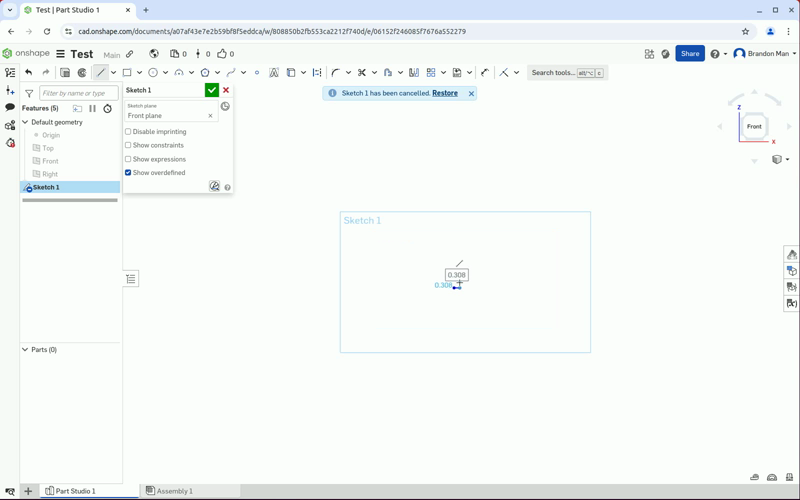
scroll(6)
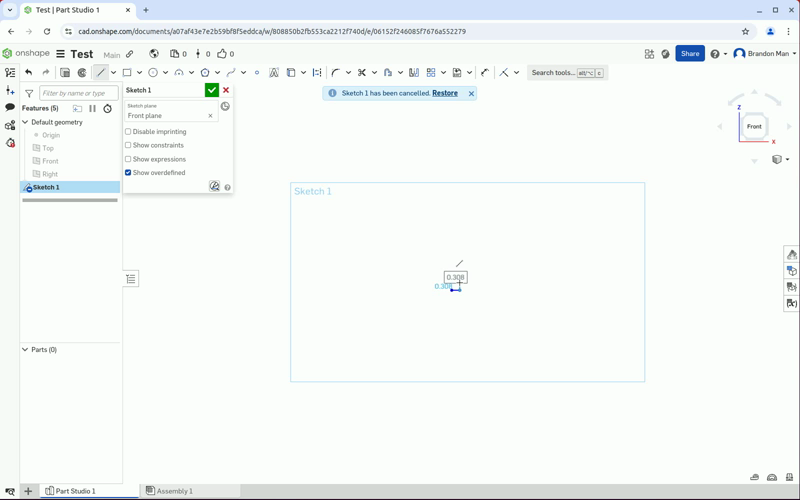
scroll(6)
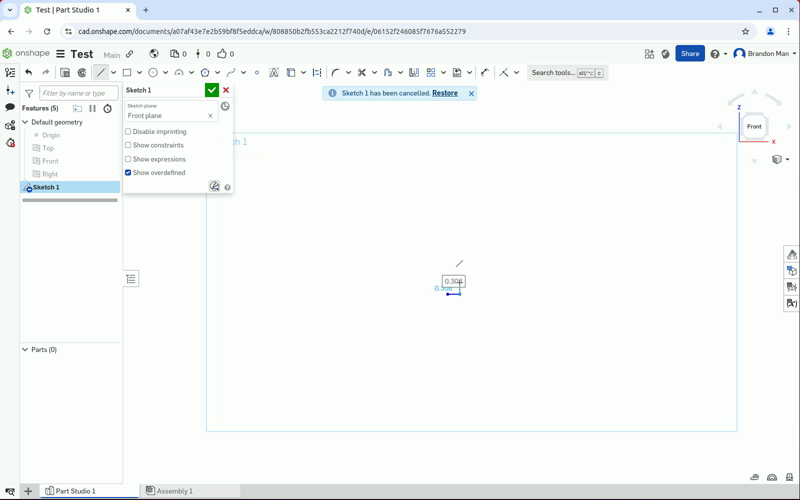
scroll(6)
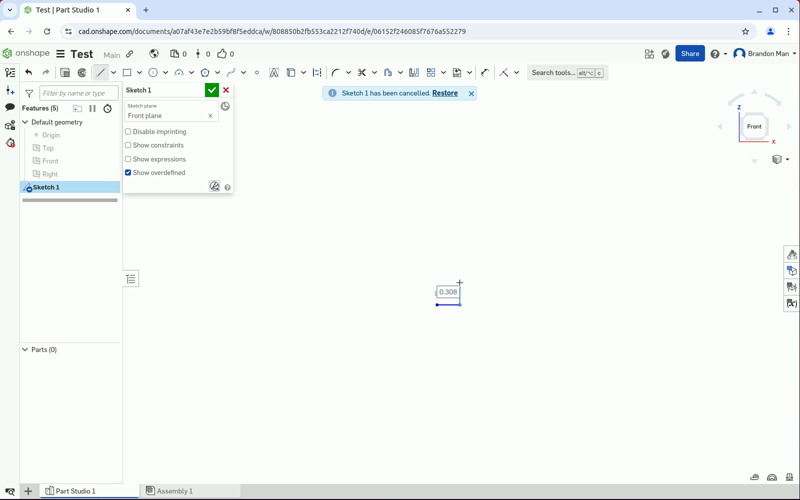
click(459, 282)
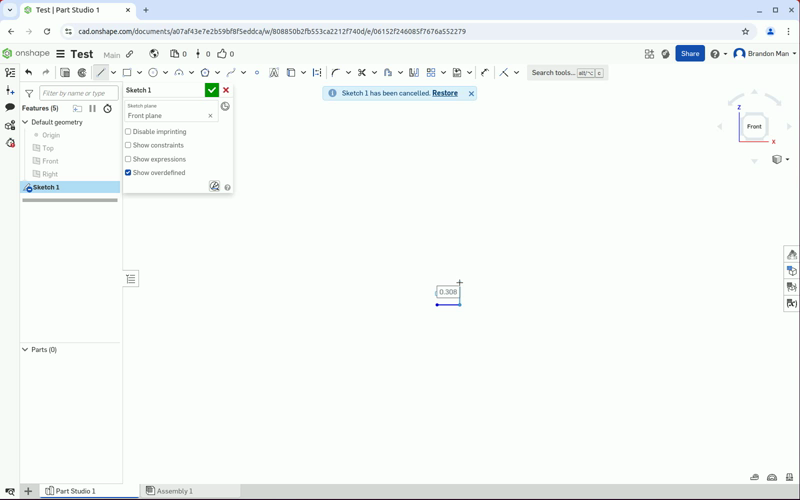
scroll(-6)
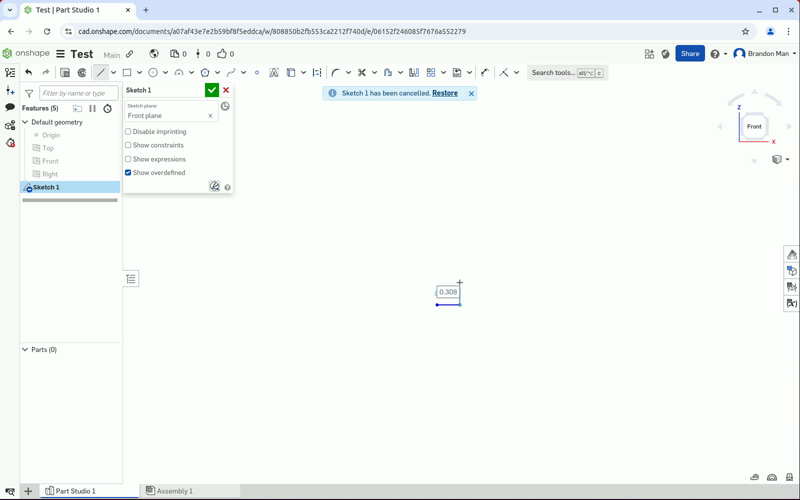
scroll(-6)
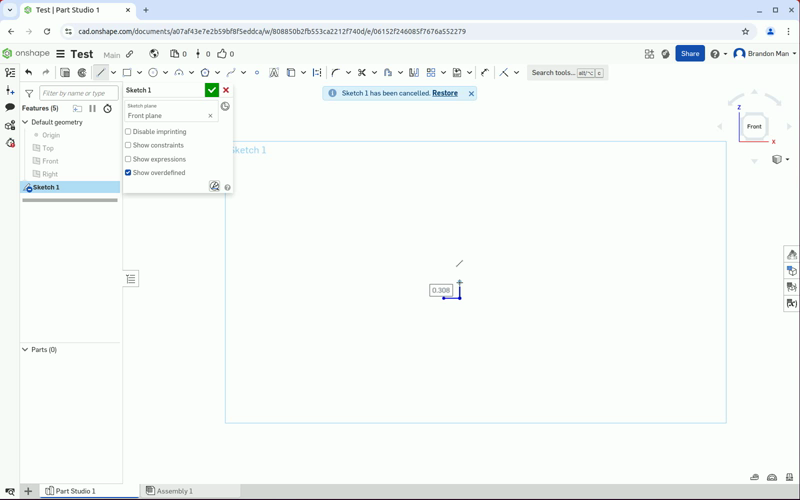
scroll(-6)
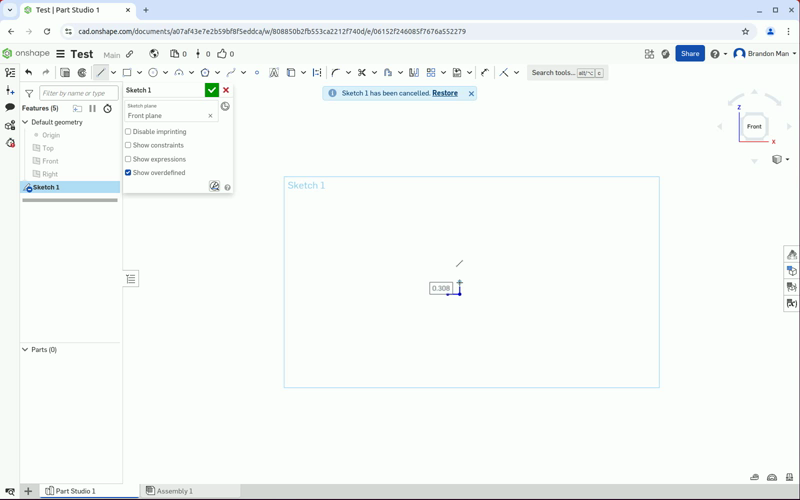
scroll(-6)
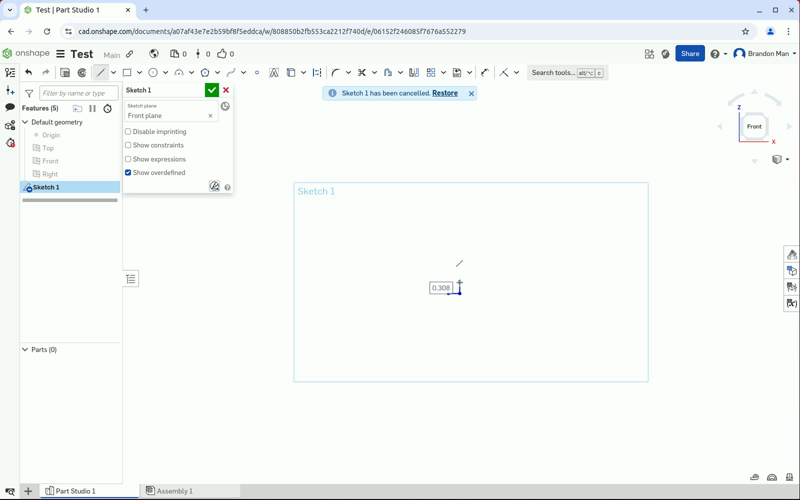
scroll(-6)
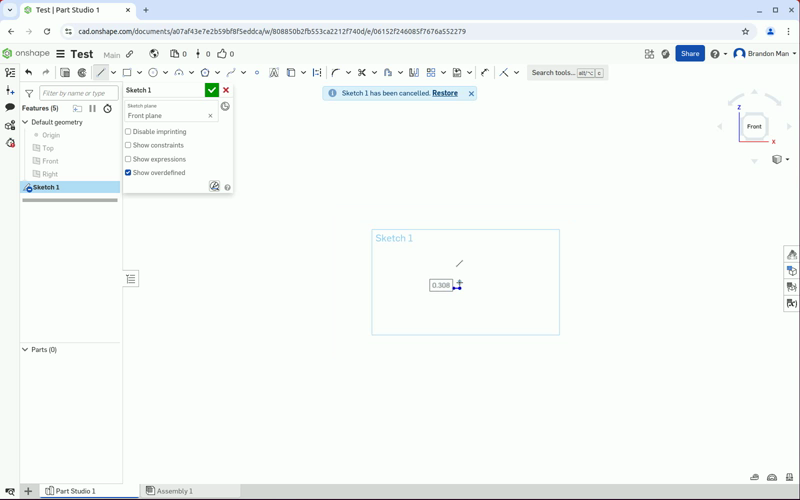
scroll(-6)
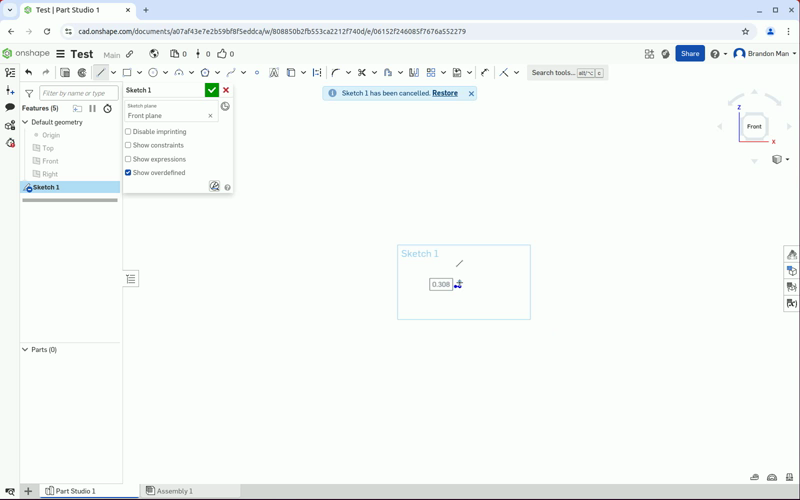
scroll(-6)
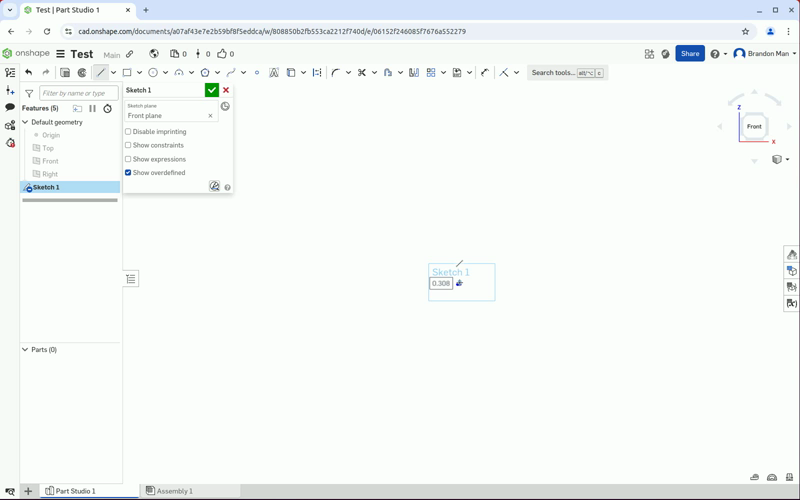
key_up(shift)
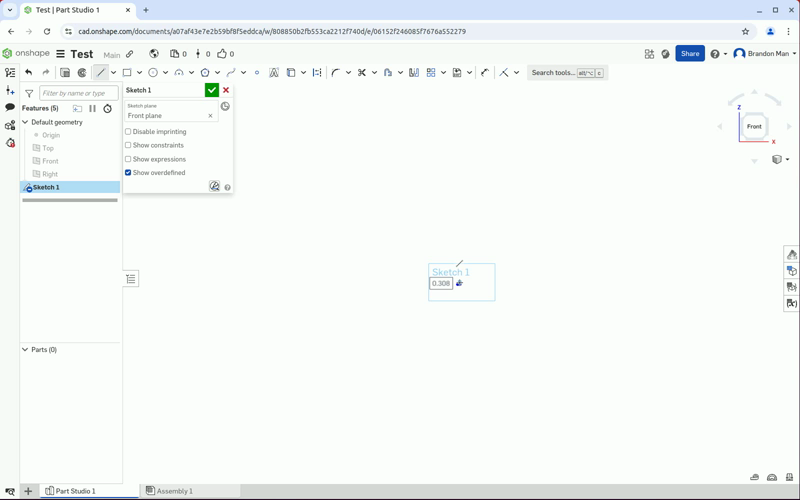
key_down(shift)
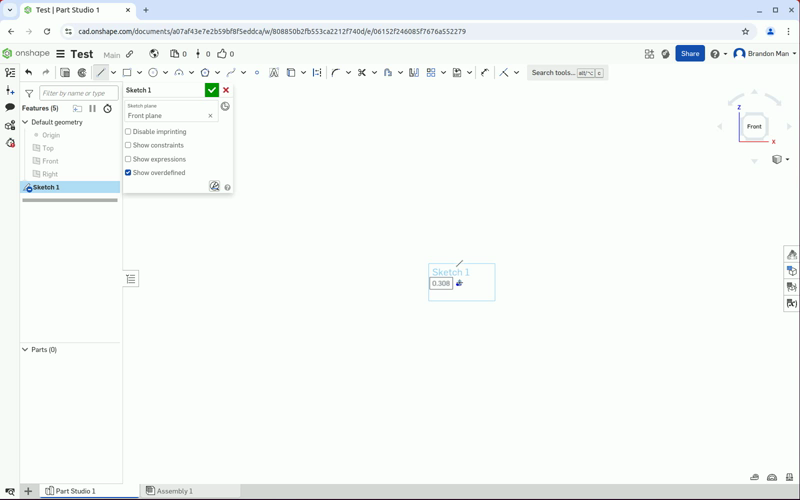
mouse_move(489, 282)
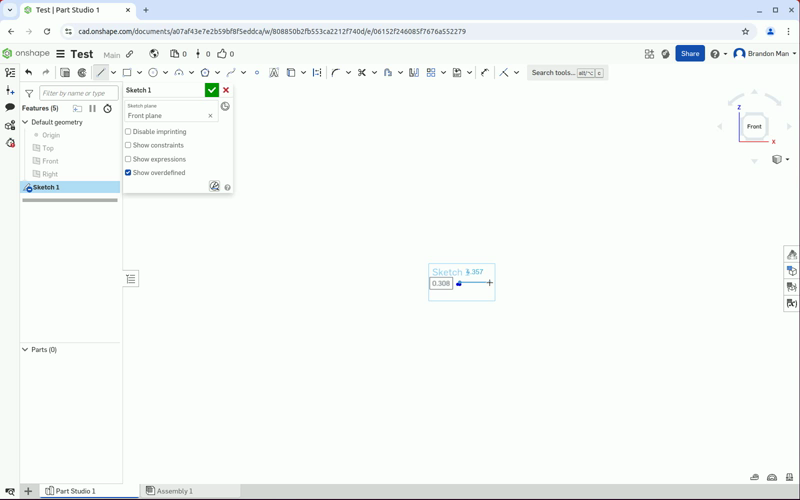
mouse_move(462, 282)
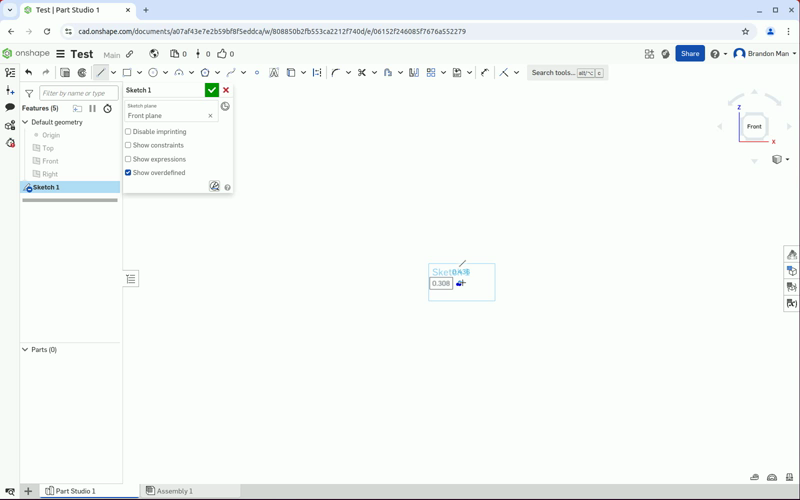
scroll(6)
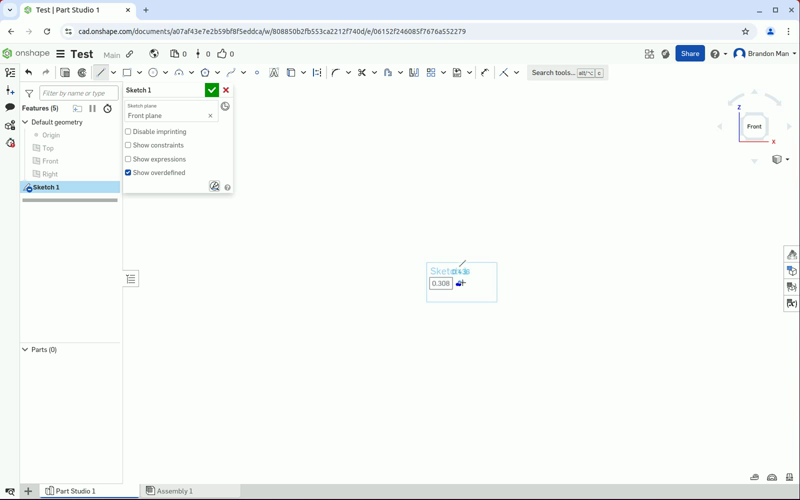
scroll(6)
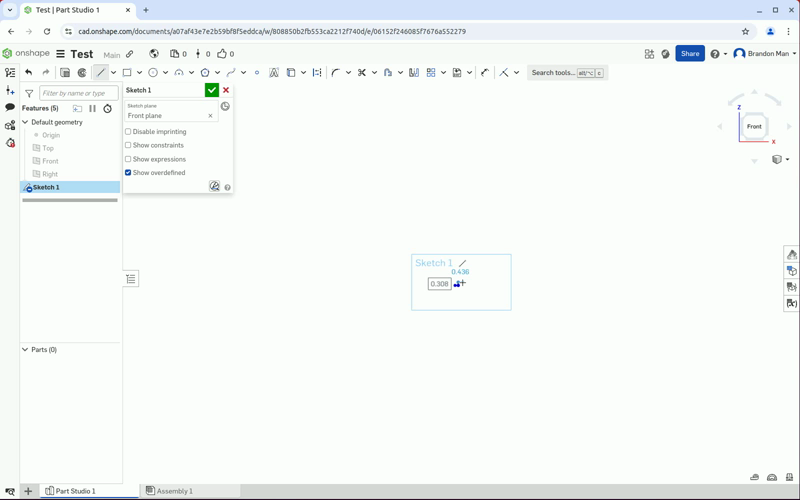
scroll(6)
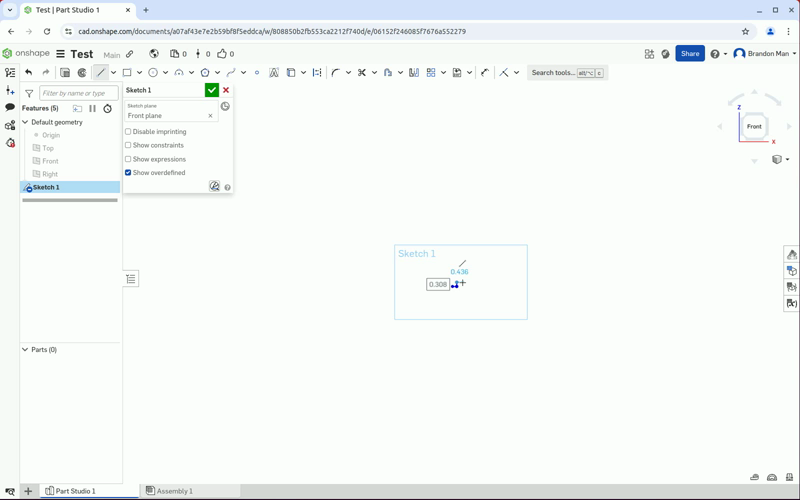
scroll(6)
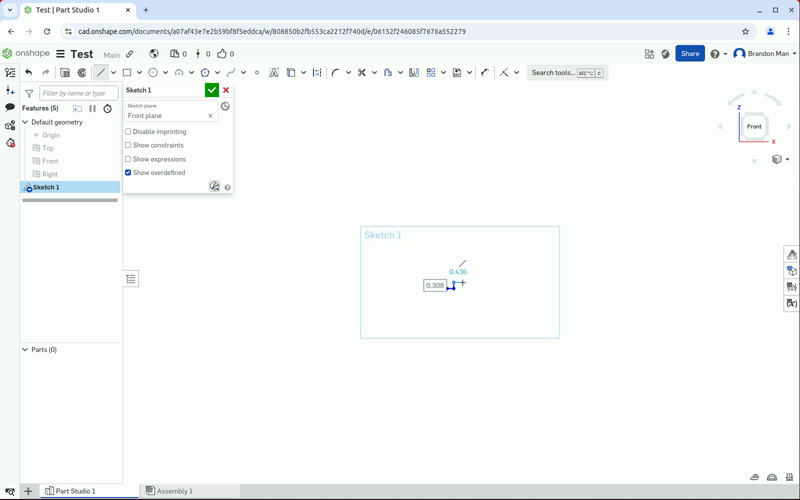
scroll(6)
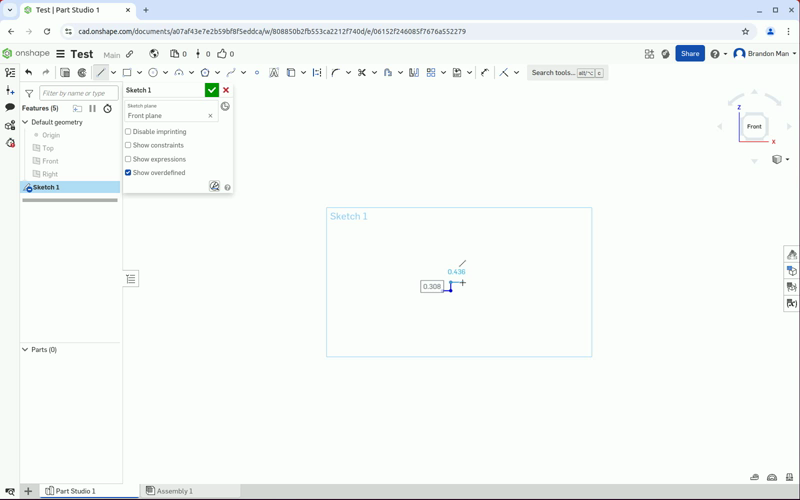
scroll(6)
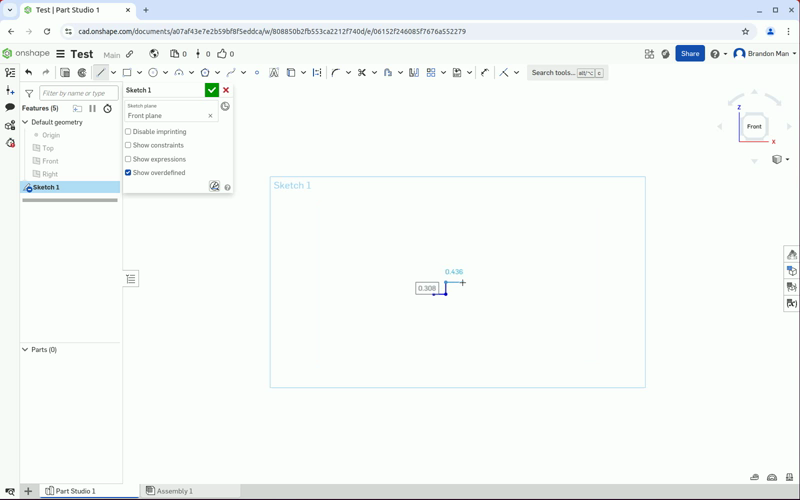
scroll(6)
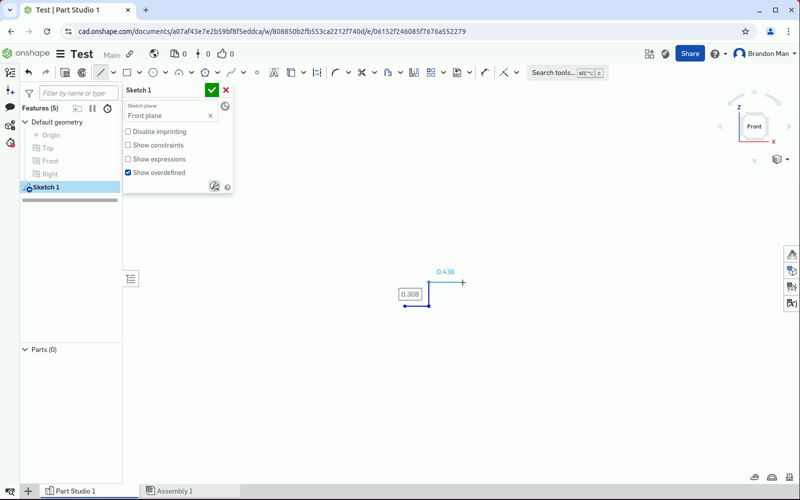
click(462, 282)
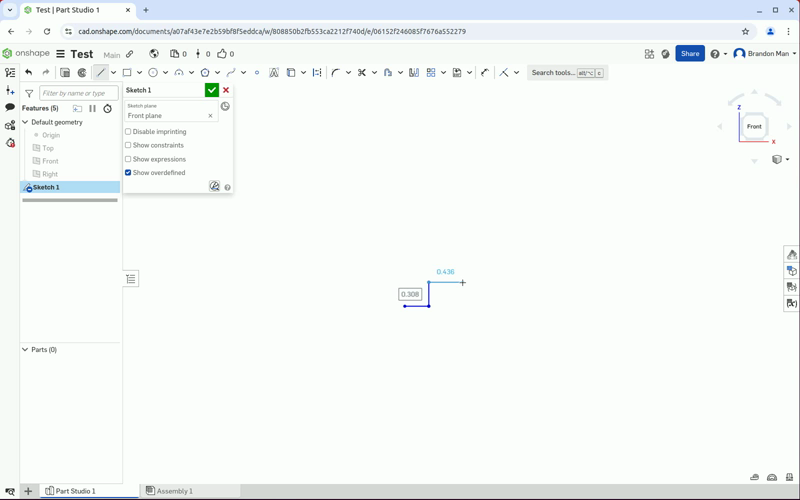
scroll(-6)
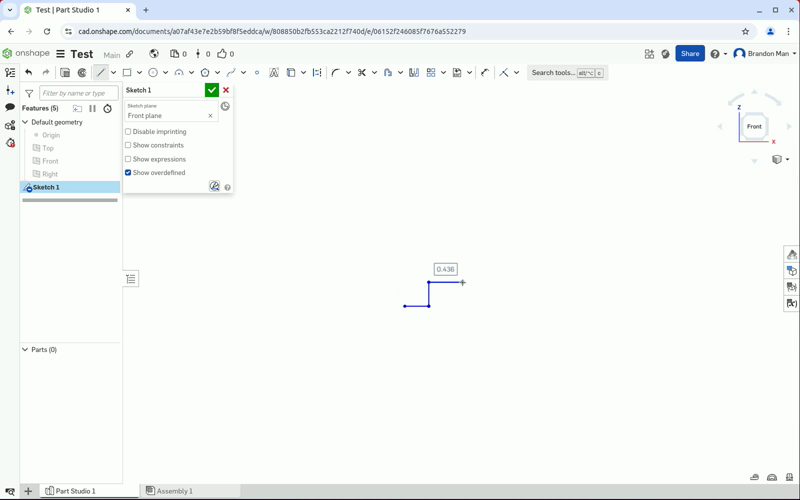
scroll(-6)
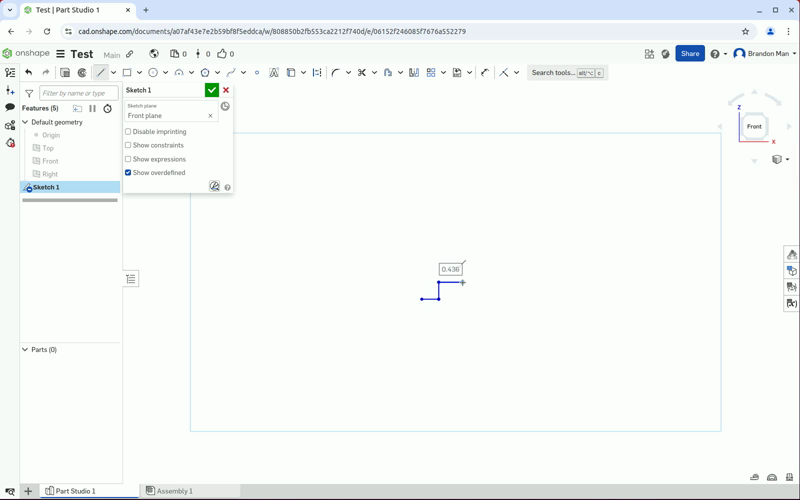
scroll(-6)
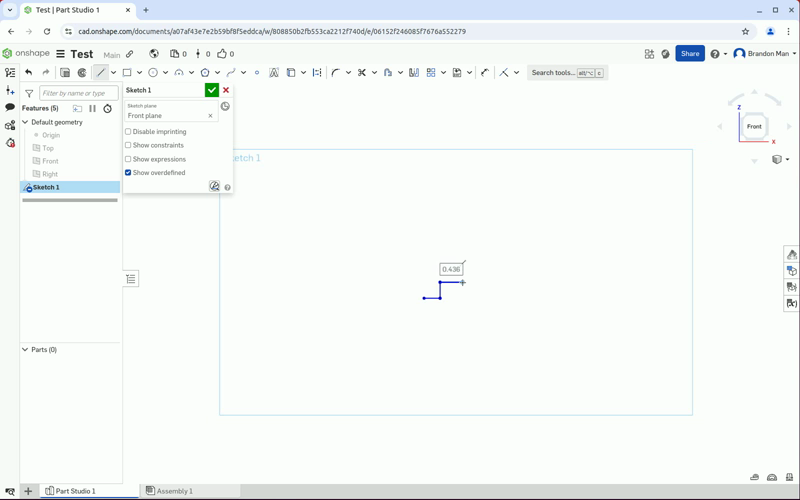
scroll(-6)
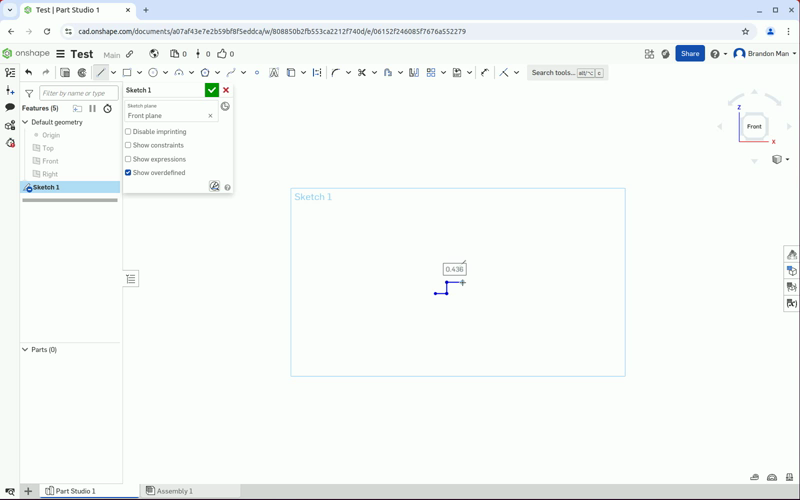
scroll(-6)
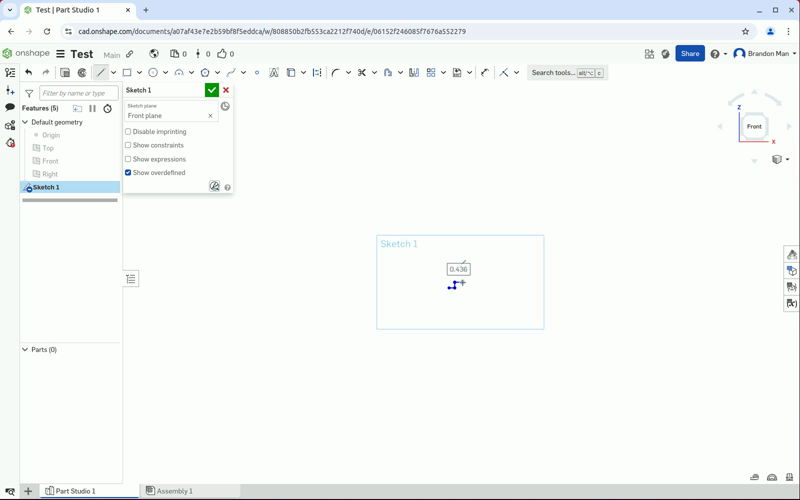
scroll(-6)
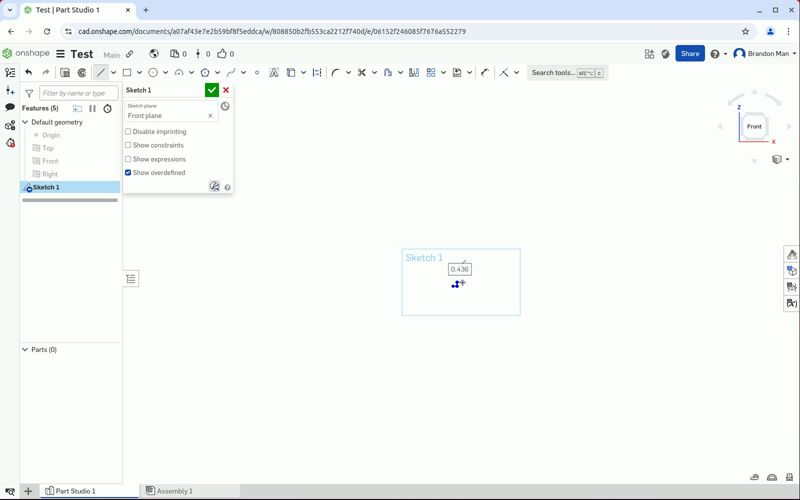
scroll(-6)
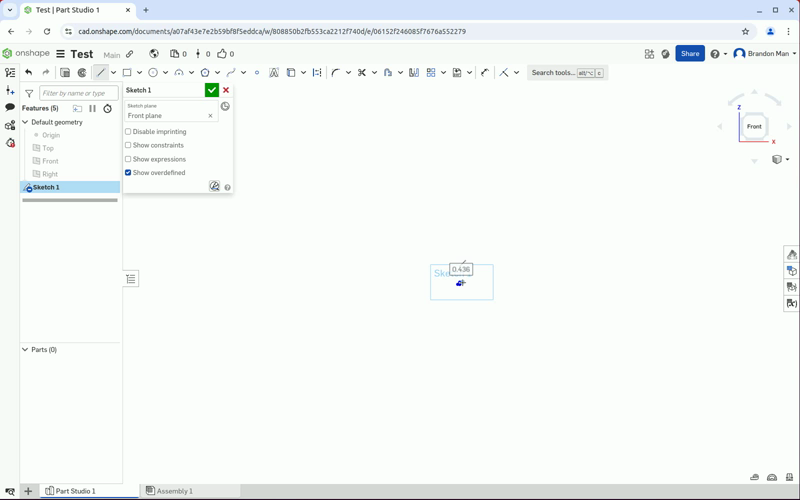
key_up(shift)
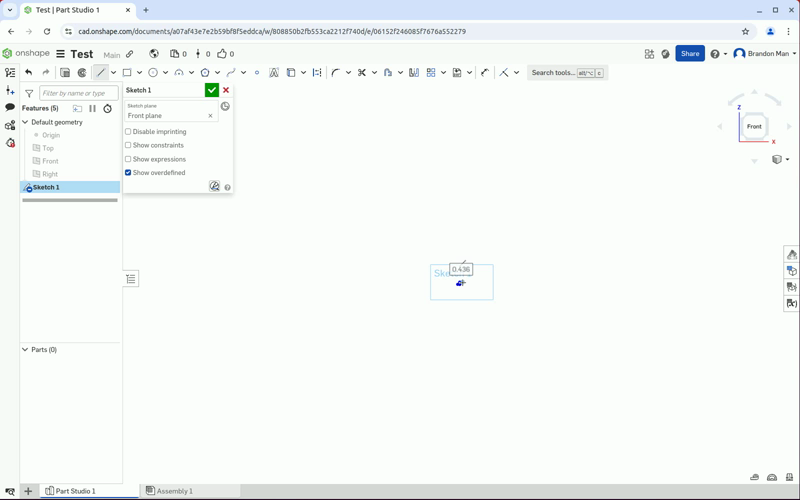
key_down(shift)
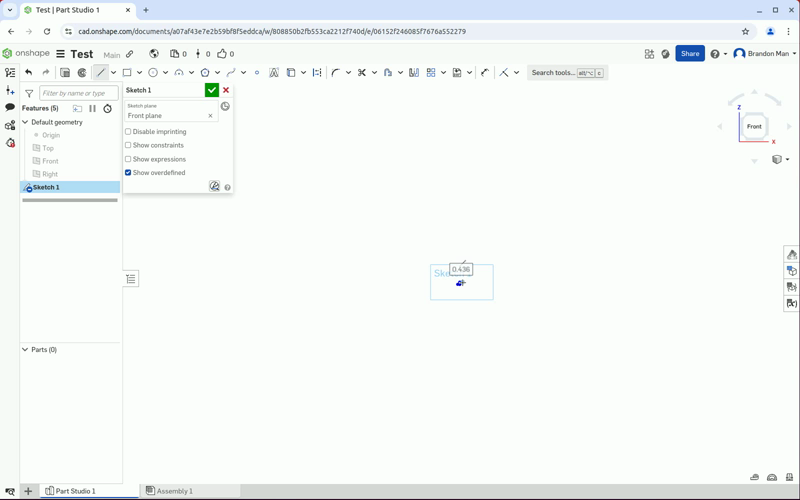
mouse_move(492, 282)
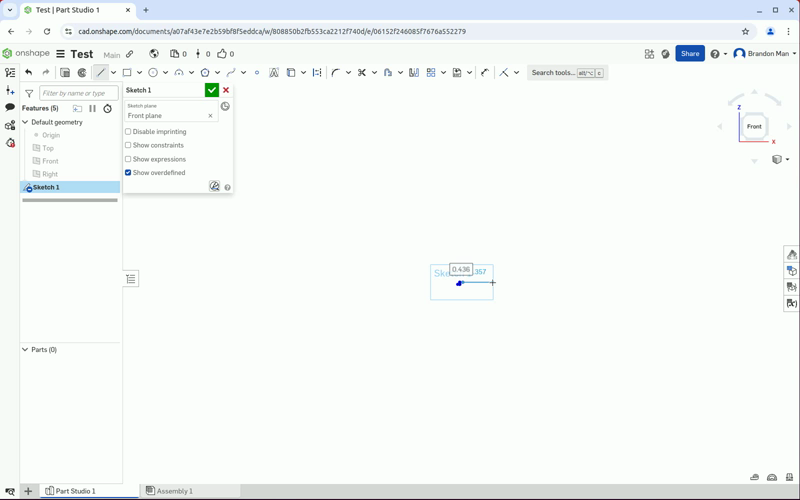
mouse_move(462, 284)
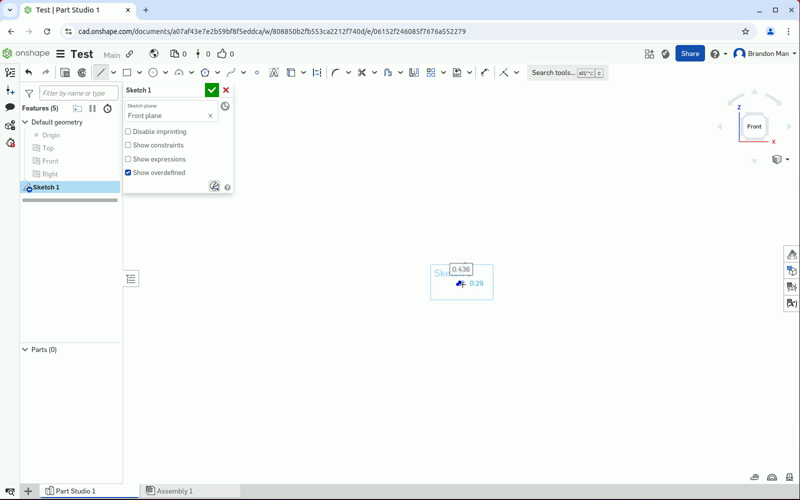
scroll(6)
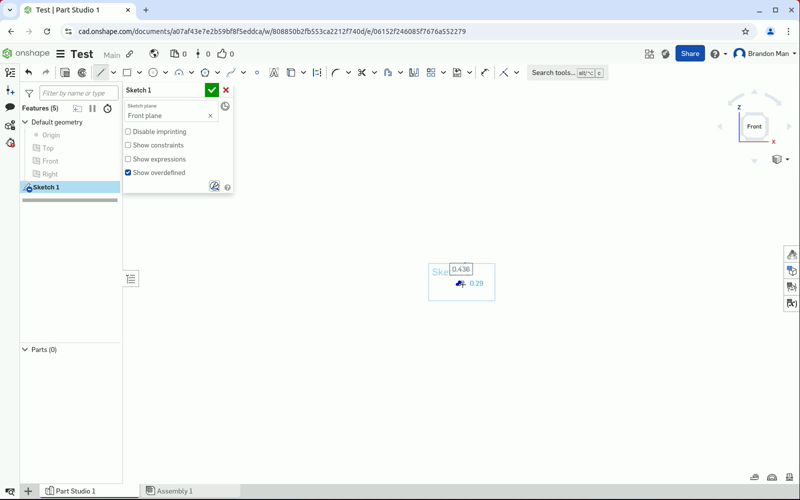
scroll(6)
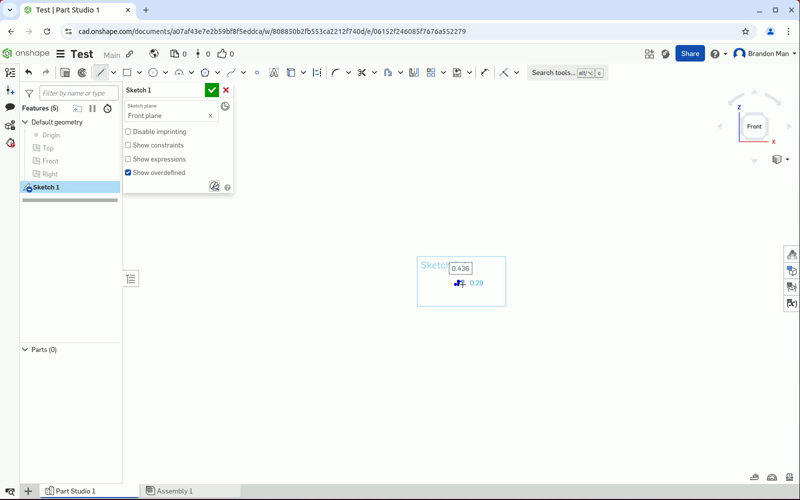
scroll(6)
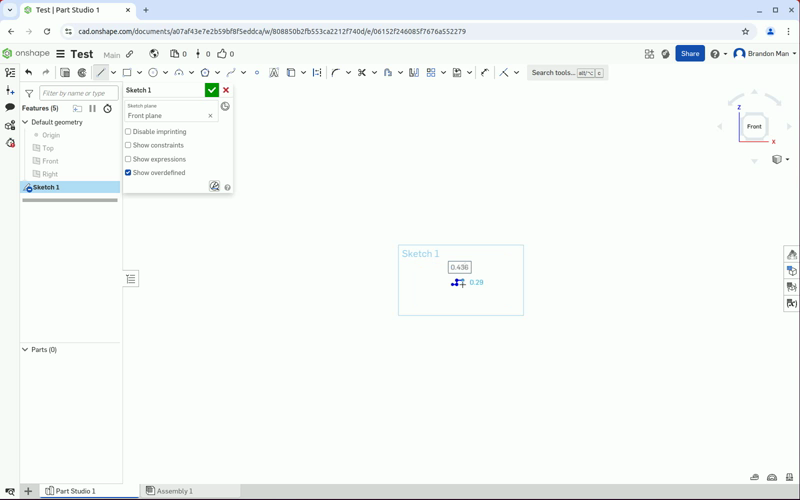
scroll(6)
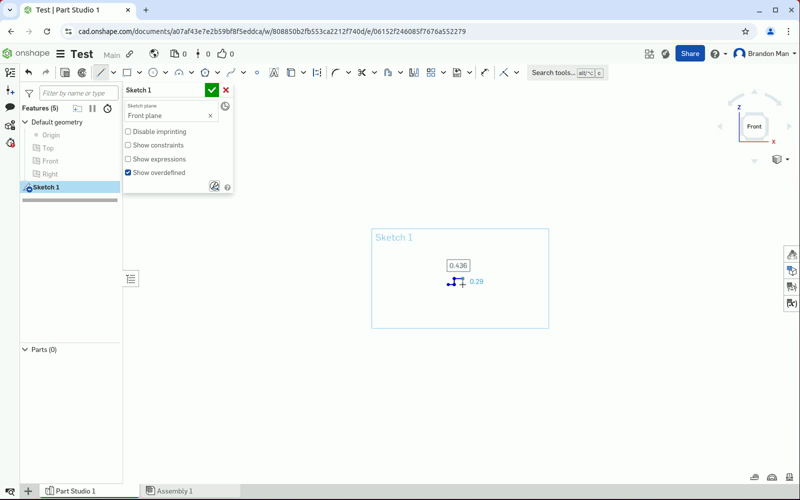
scroll(6)
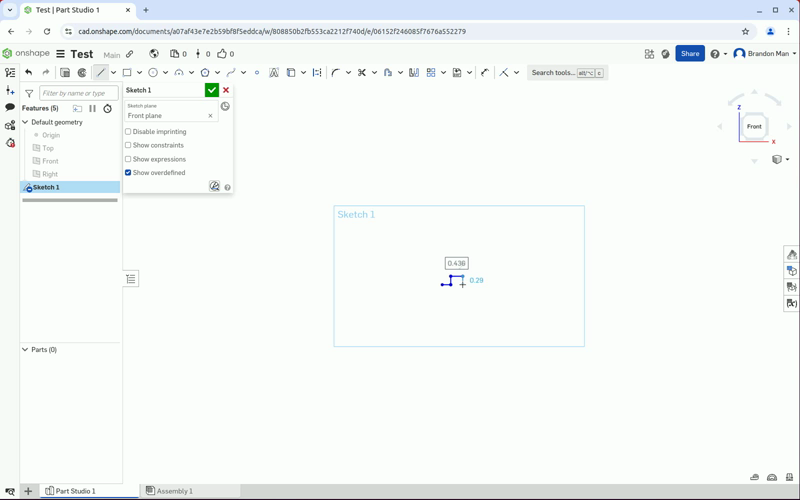
scroll(6)
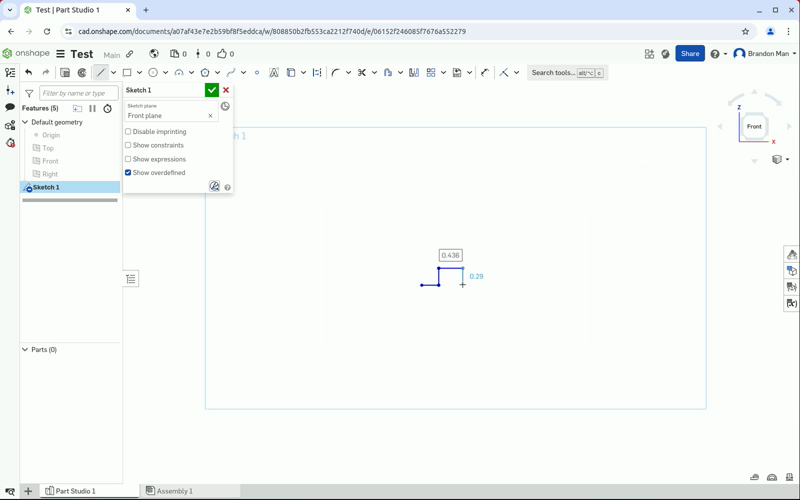
scroll(6)
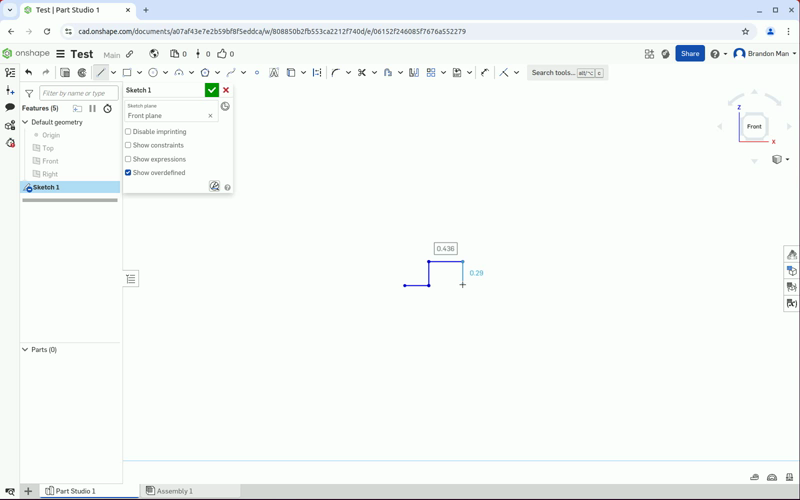
click(462, 284)
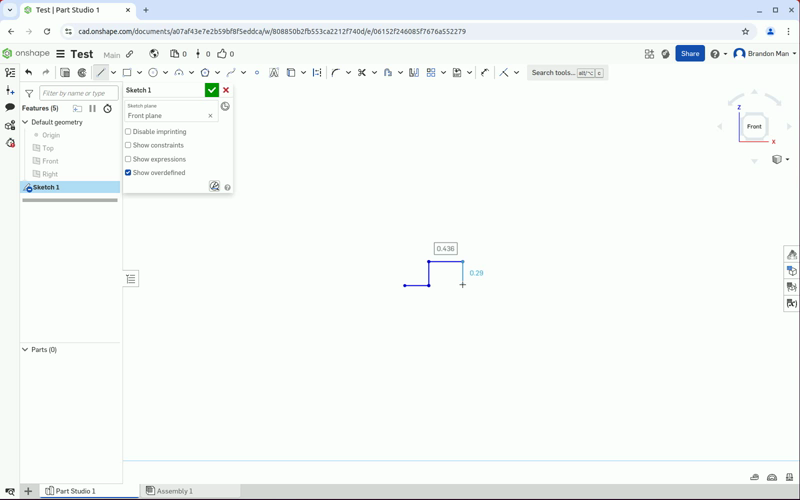
scroll(-6)
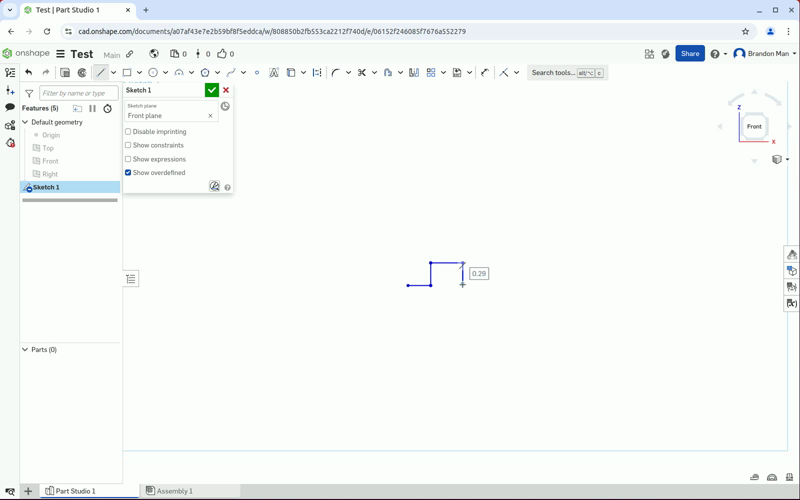
scroll(-6)
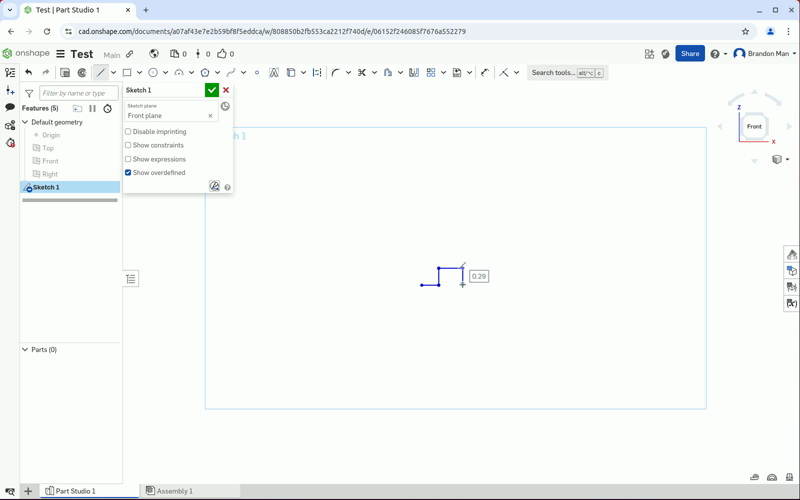
scroll(-6)
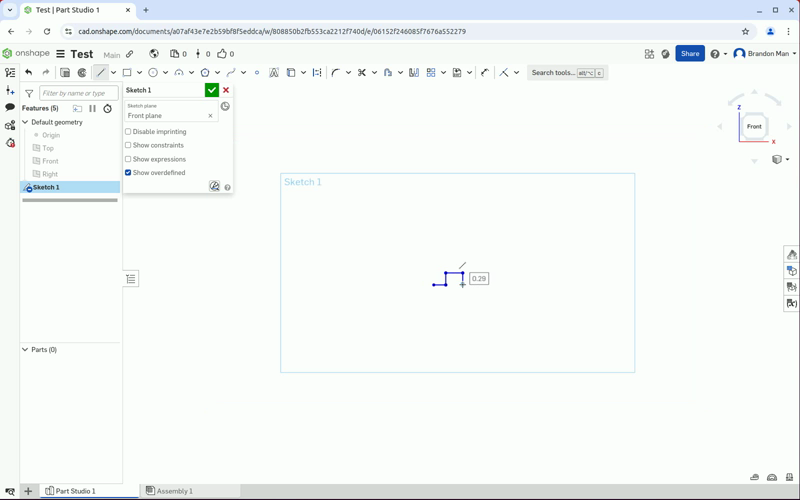
scroll(-6)
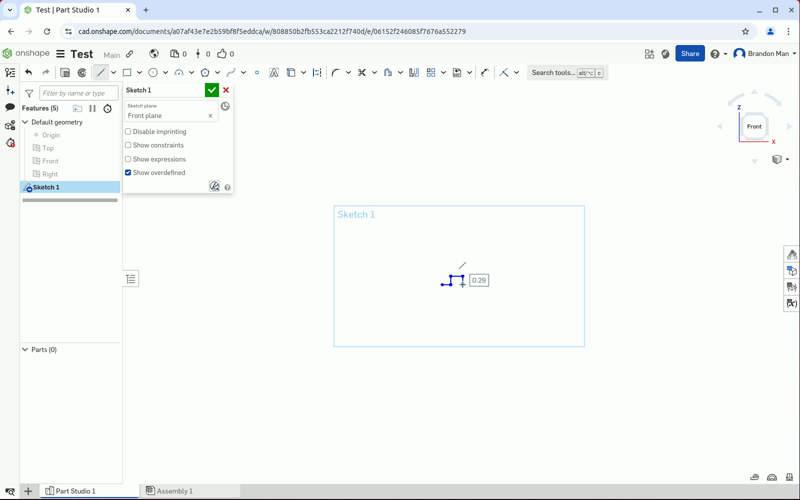
scroll(-6)
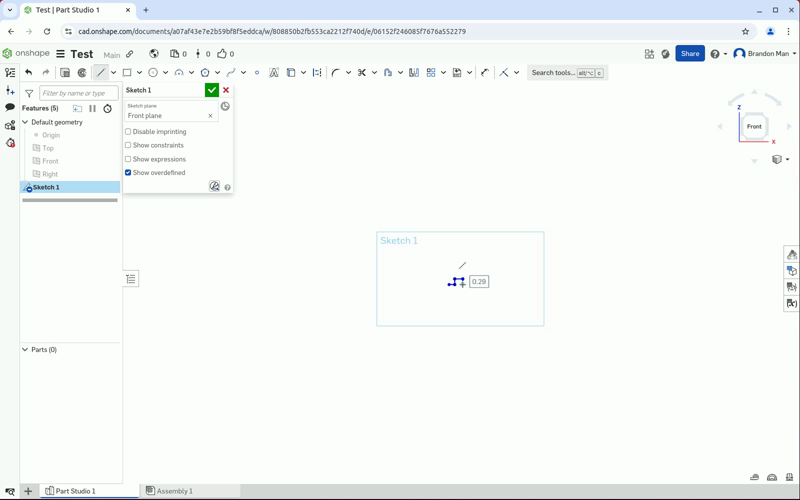
scroll(-6)
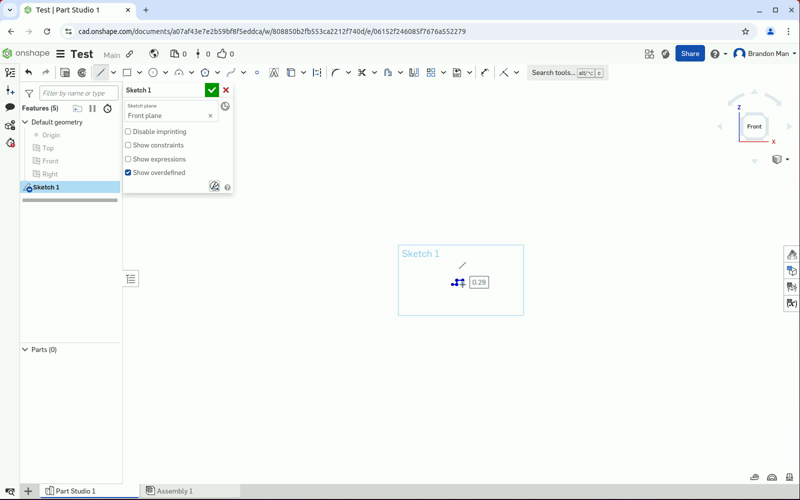
scroll(-6)
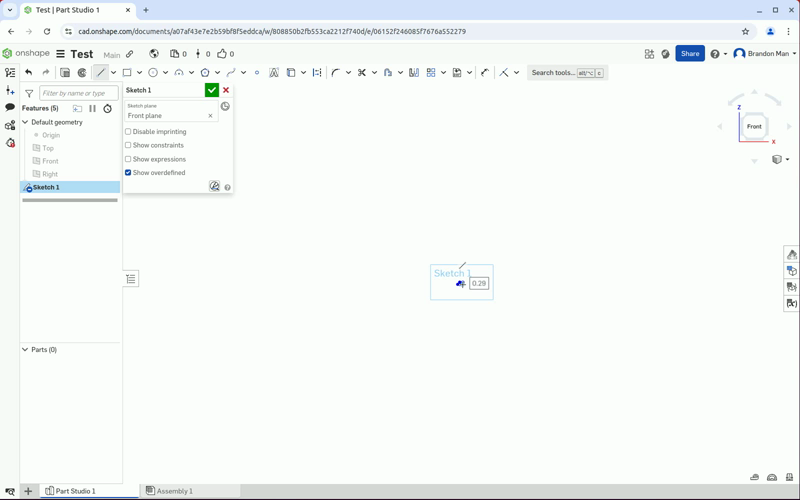
key_up(shift)
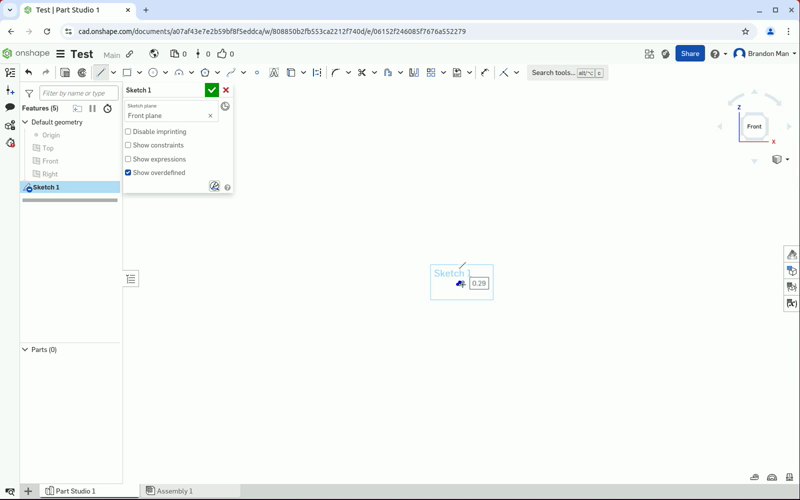
key_down(shift)
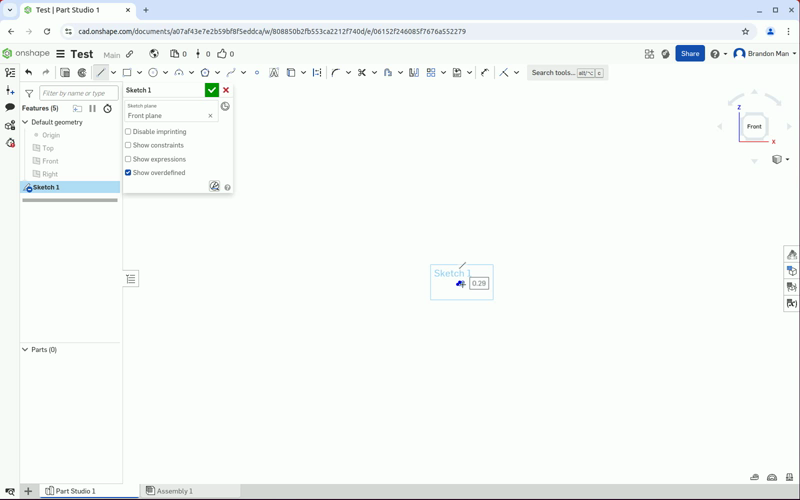
mouse_move(492, 284)
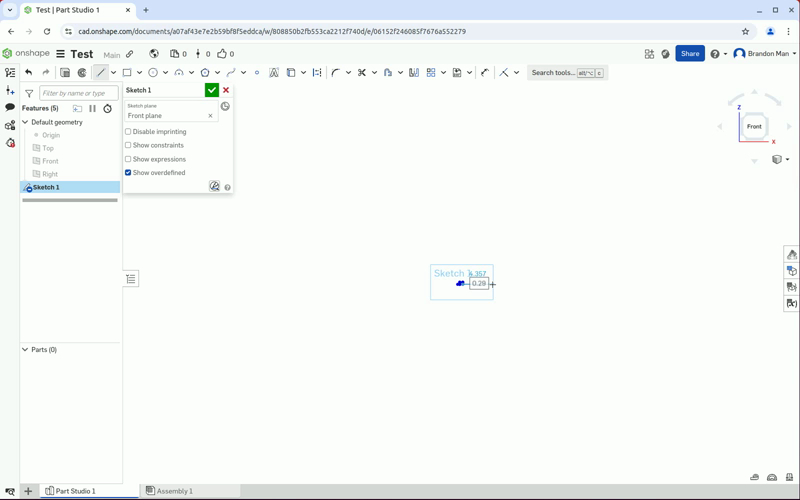
mouse_move(464, 284)
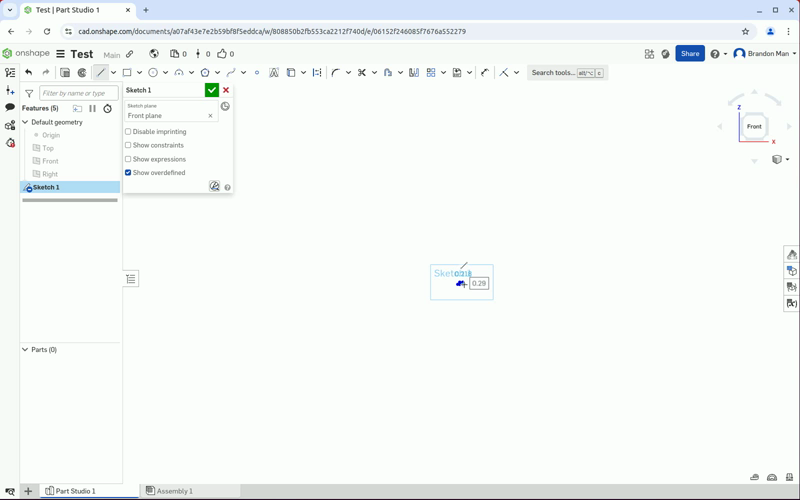
scroll(6)
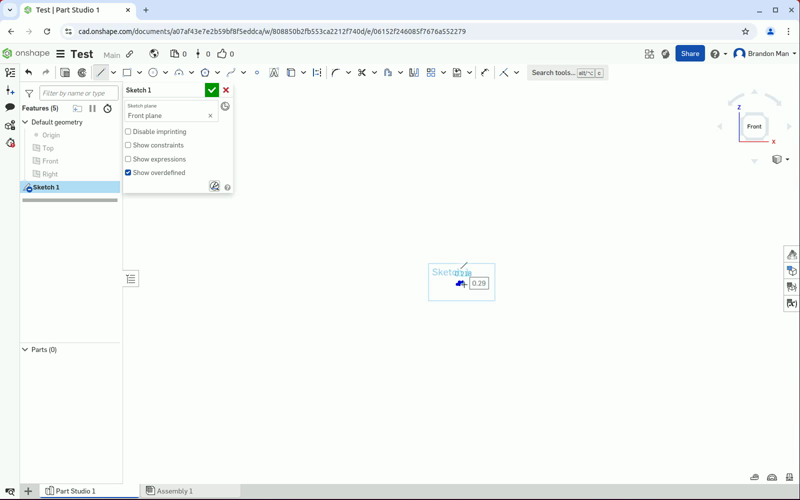
scroll(6)
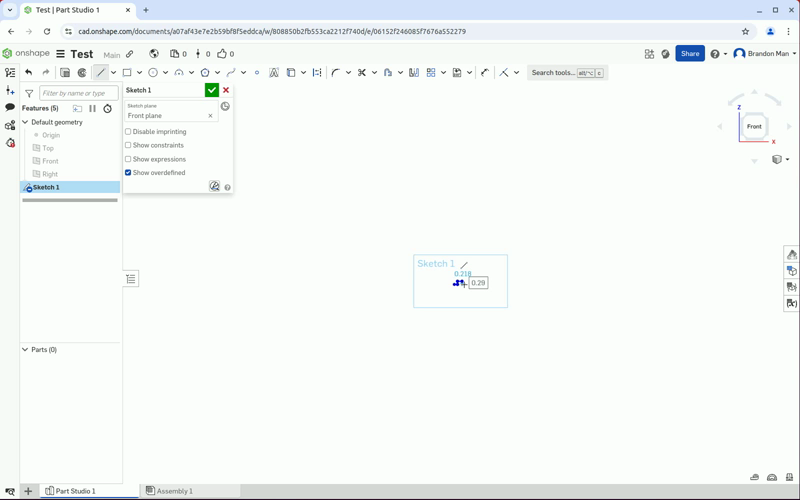
scroll(6)
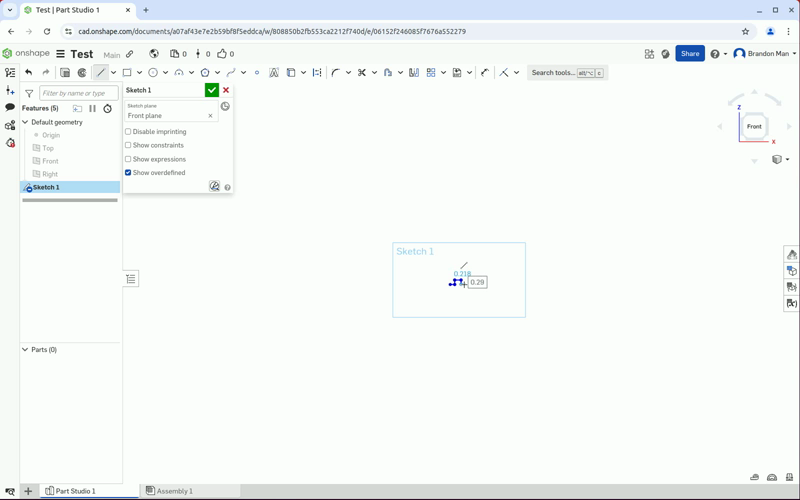
scroll(6)
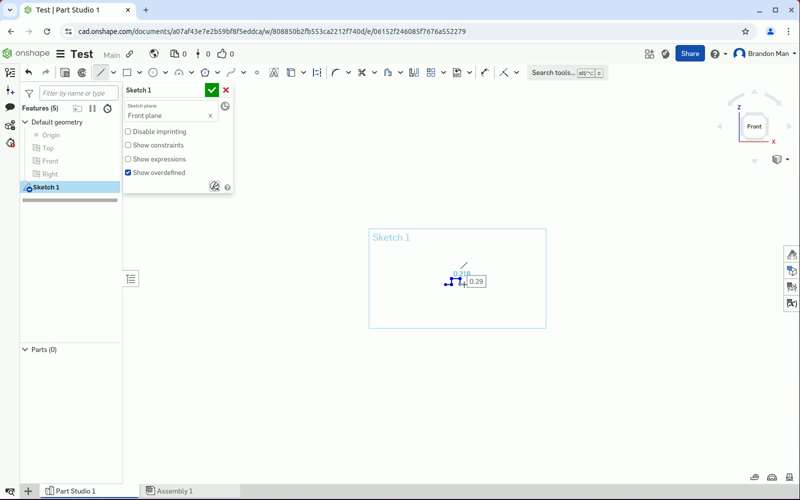
scroll(6)
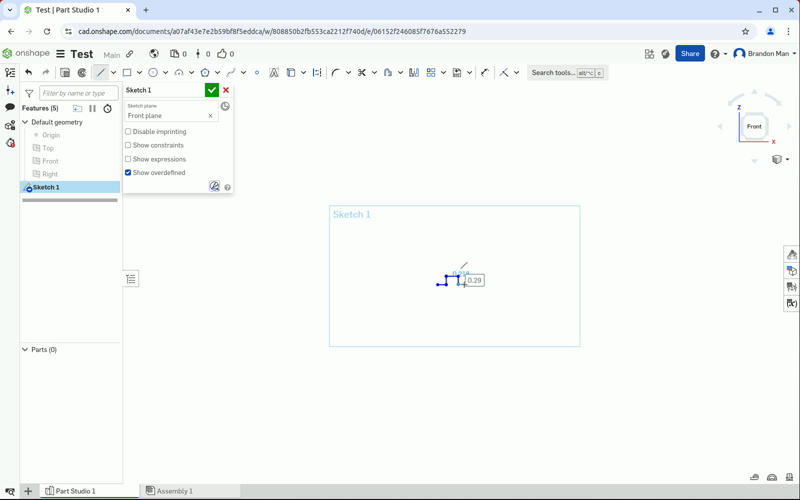
scroll(6)
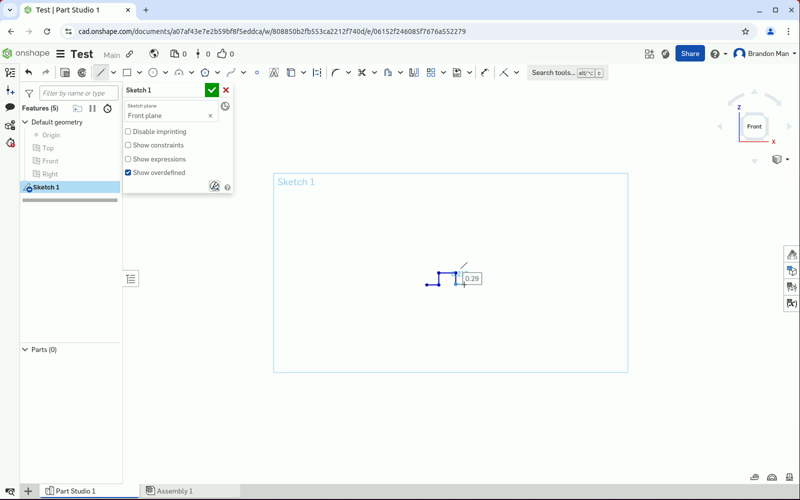
scroll(6)
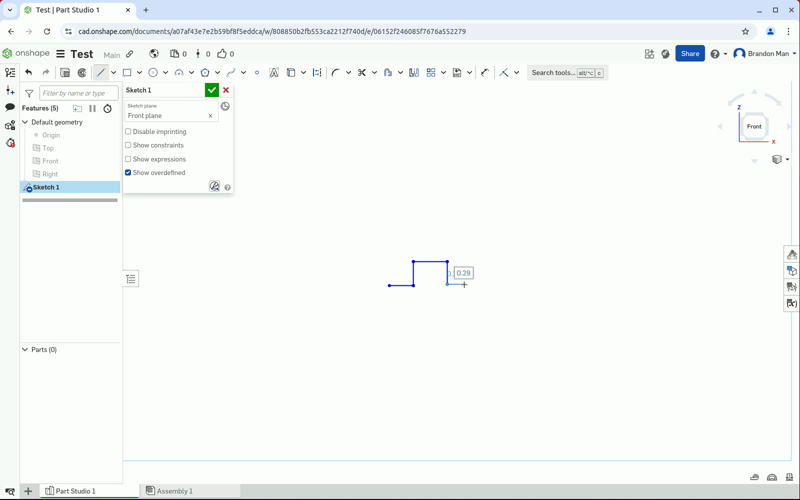
click(464, 284)
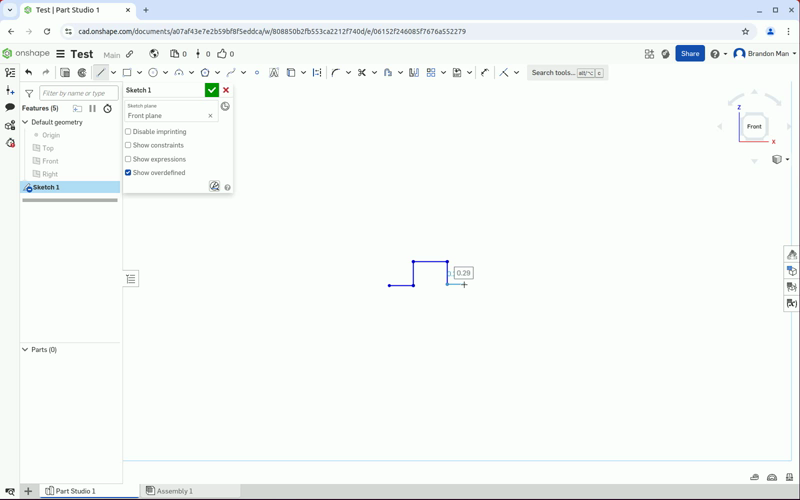
scroll(-6)
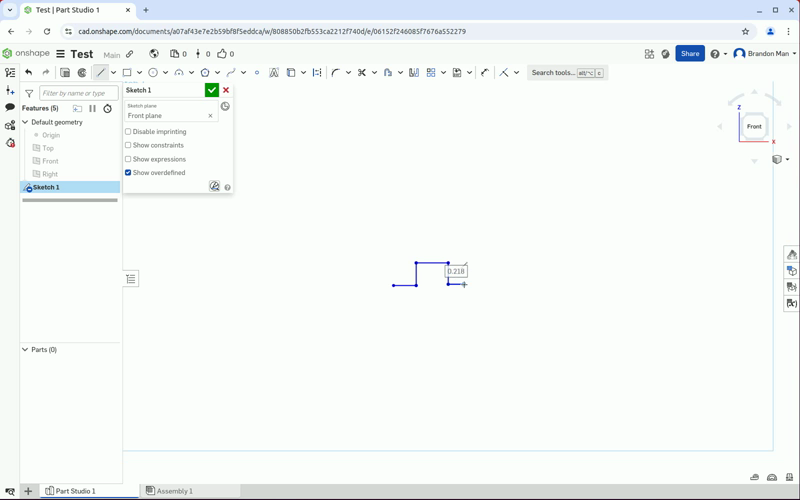
scroll(-6)
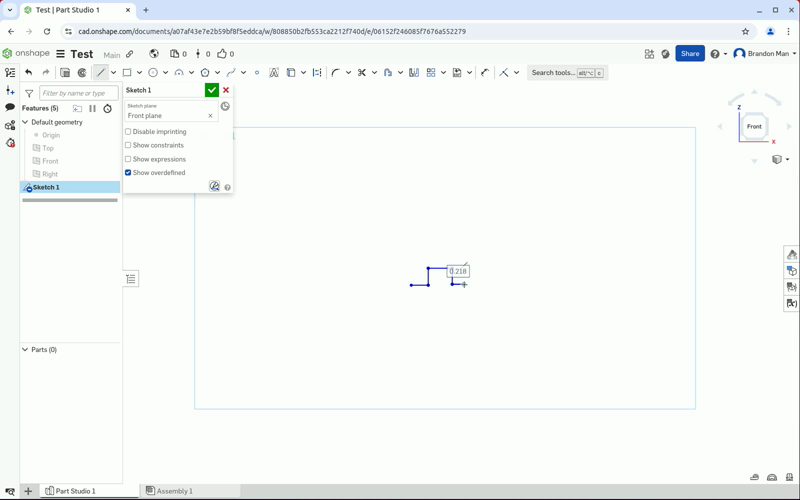
scroll(-6)
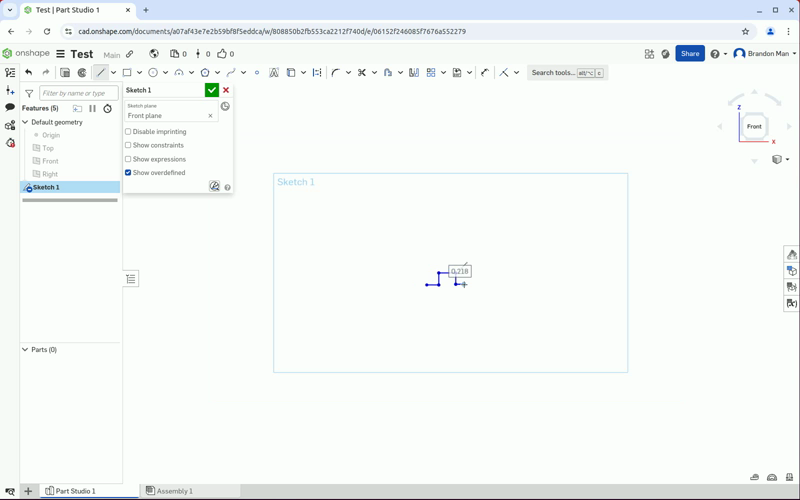
scroll(-6)
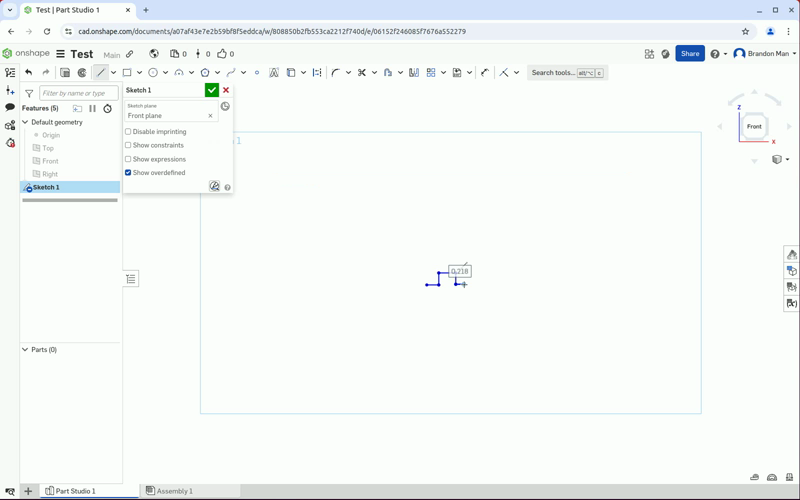
scroll(-6)
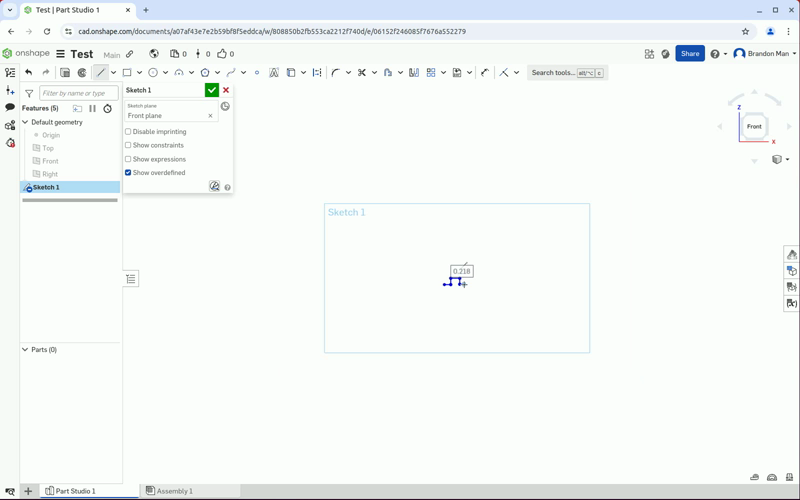
scroll(-6)
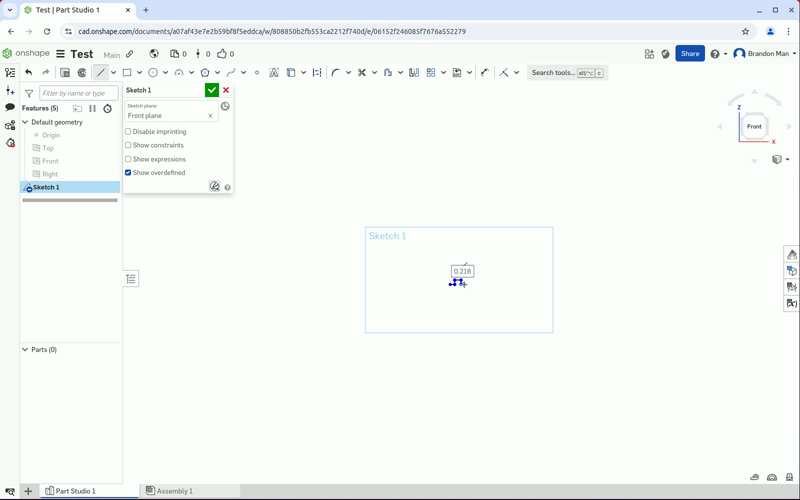
scroll(-6)
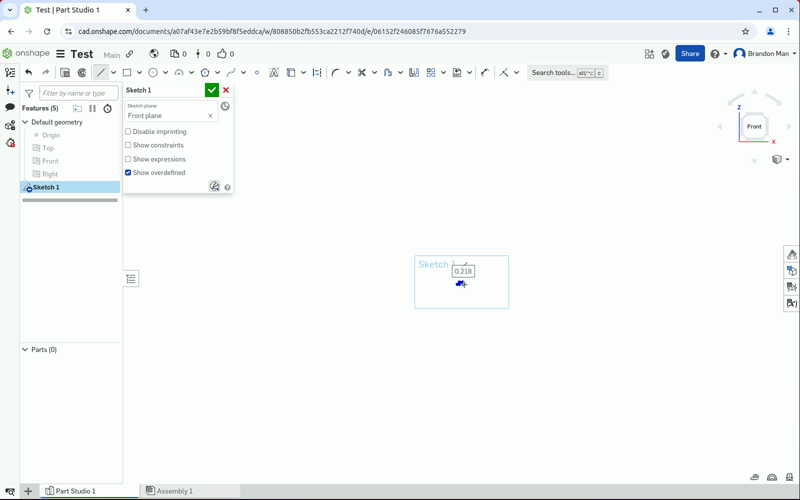
key_up(shift)
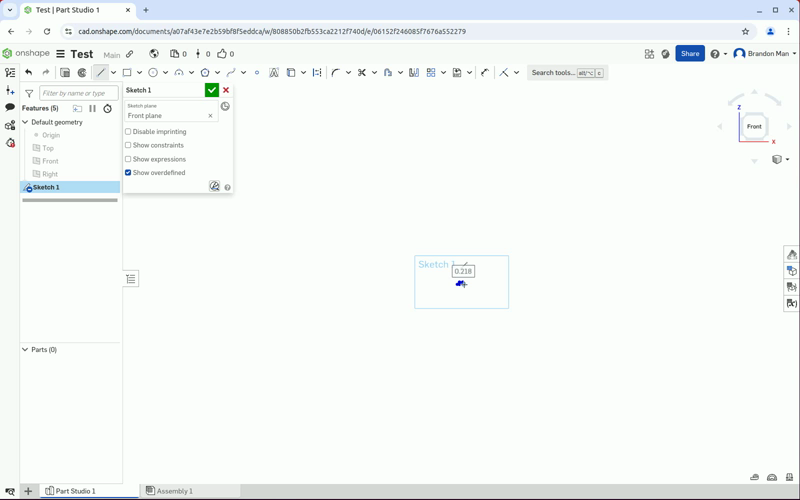
key_down(shift)
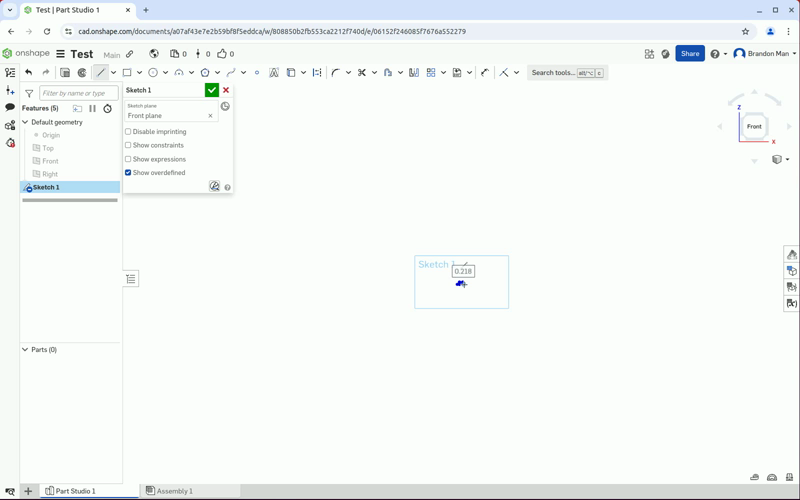
mouse_move(494, 284)
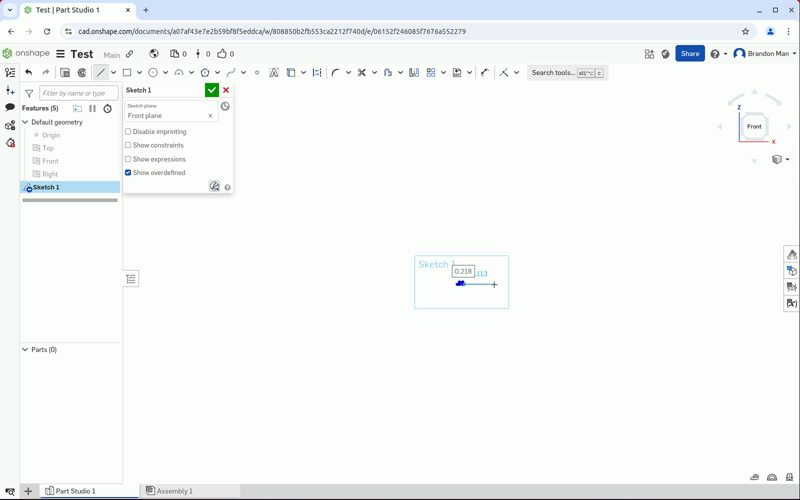
mouse_move(464, 280)
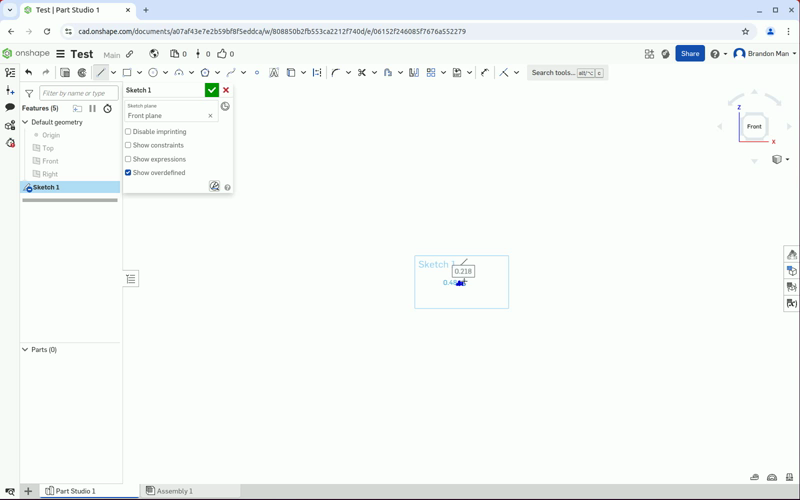
scroll(6)
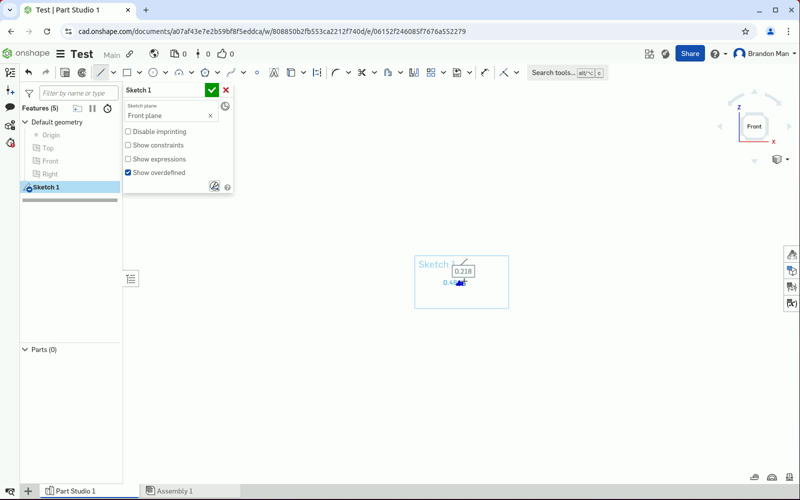
scroll(6)
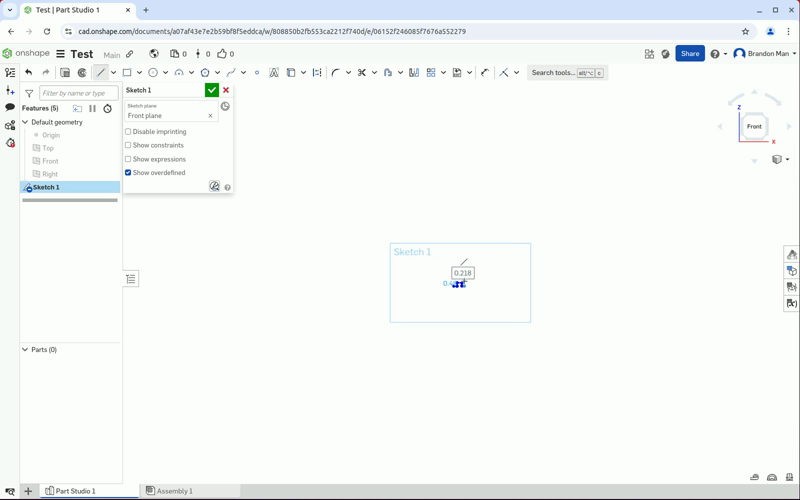
scroll(6)
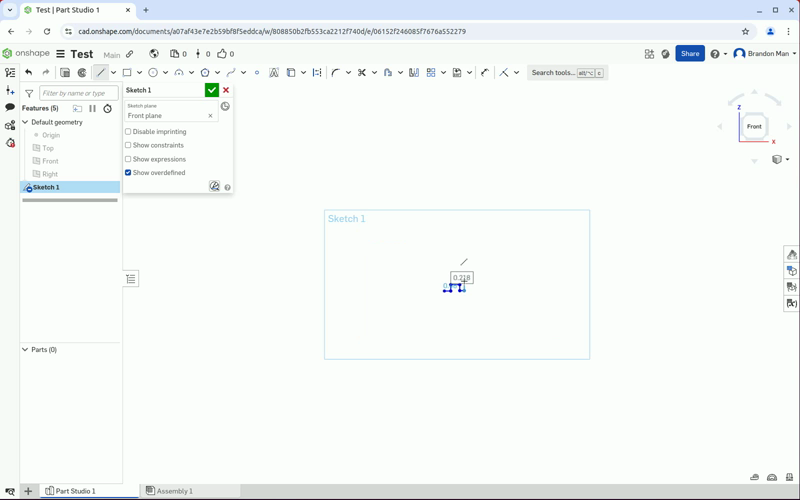
scroll(6)
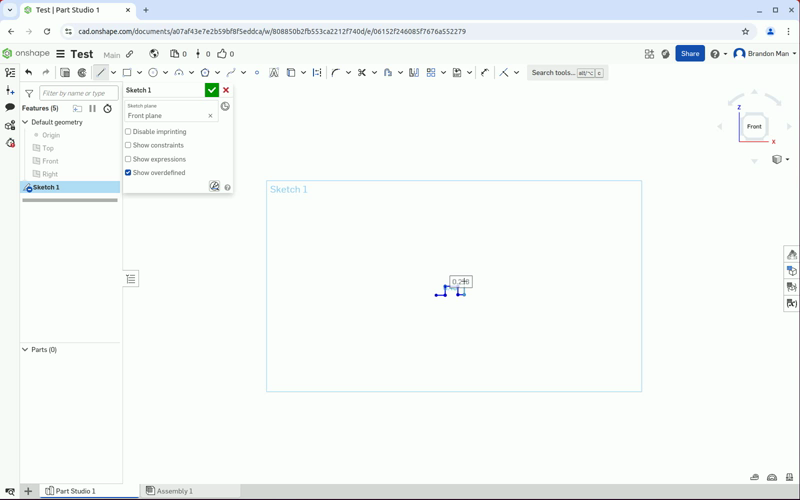
scroll(6)
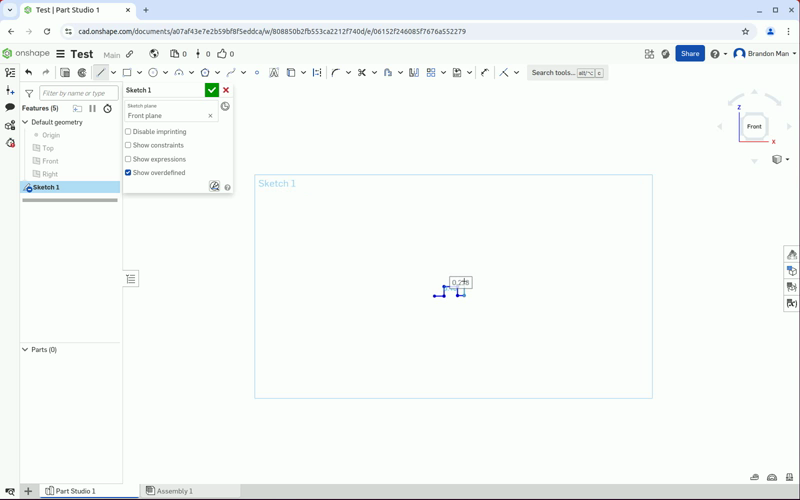
scroll(6)
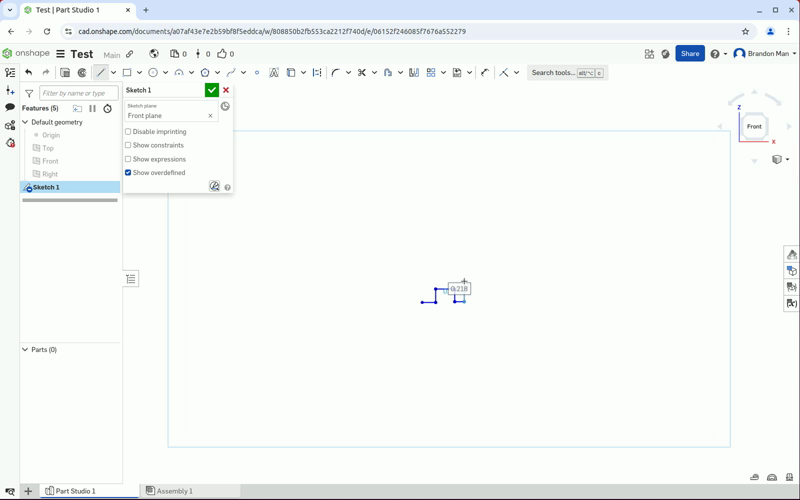
scroll(6)
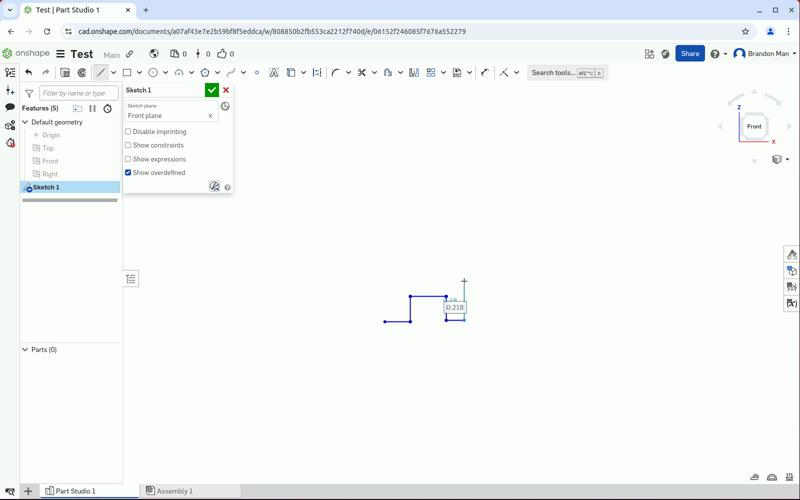
click(464, 280)
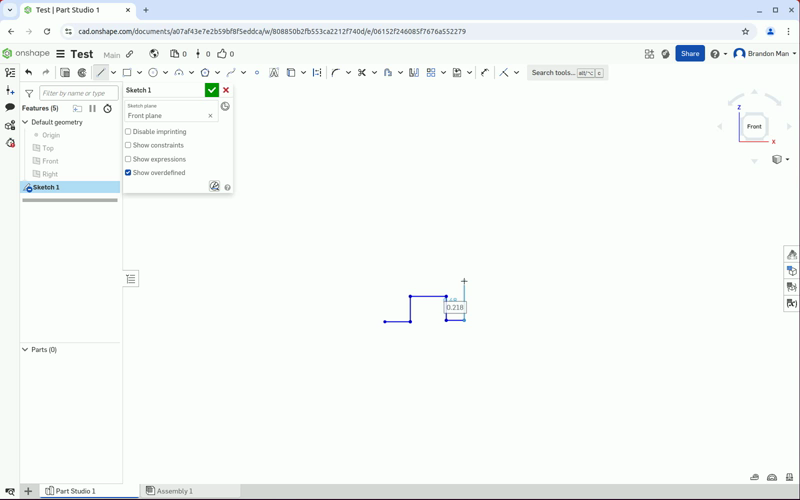
scroll(-6)
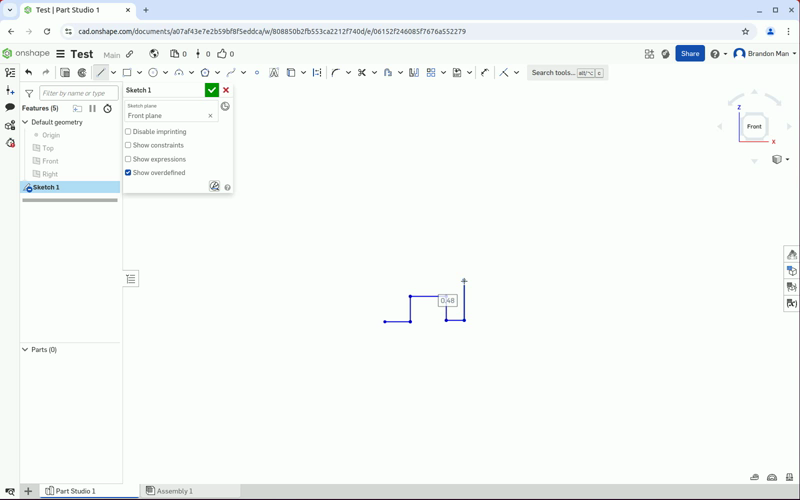
scroll(-6)
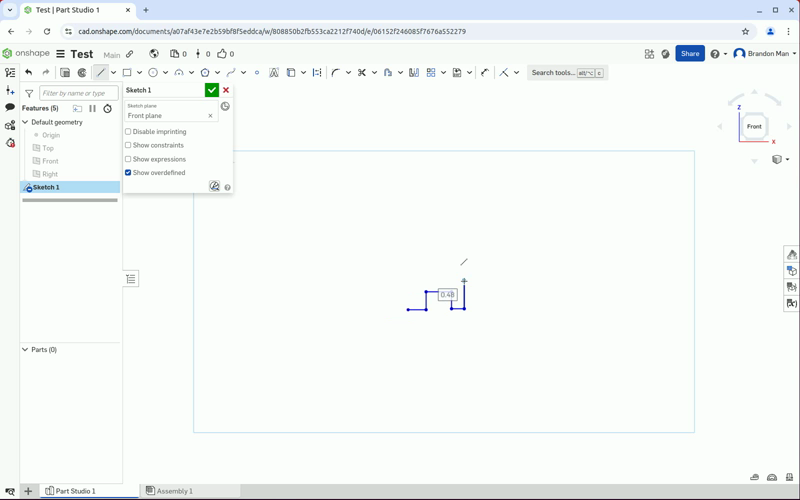
scroll(-6)
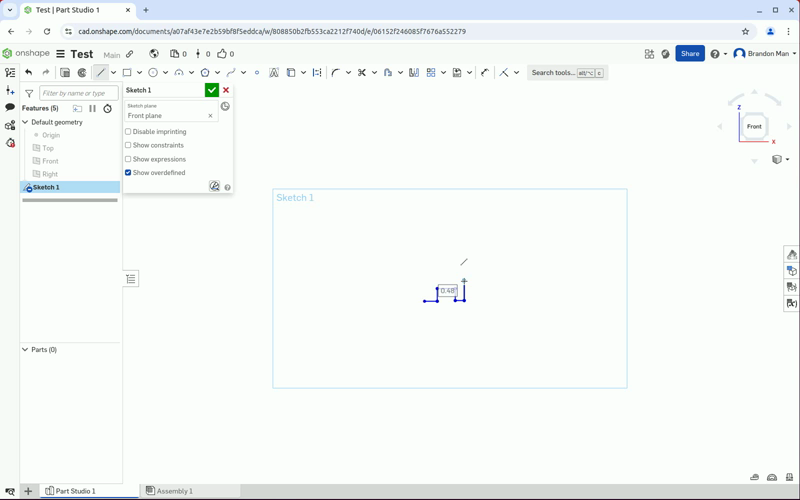
scroll(-6)
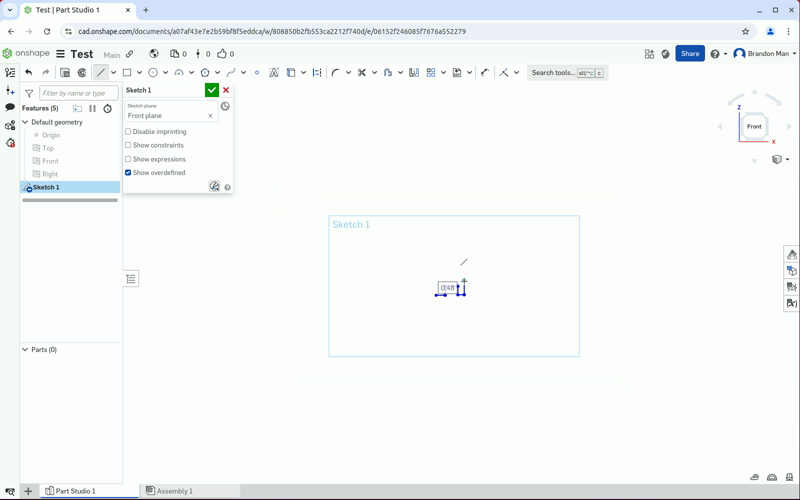
scroll(-6)
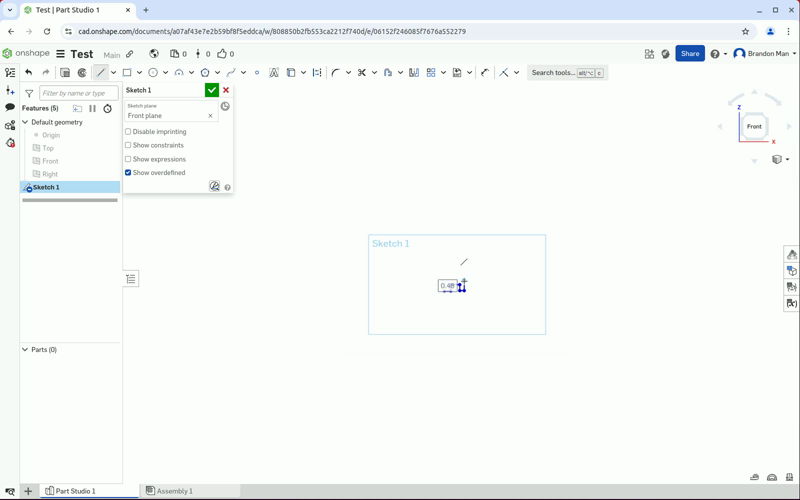
scroll(-6)
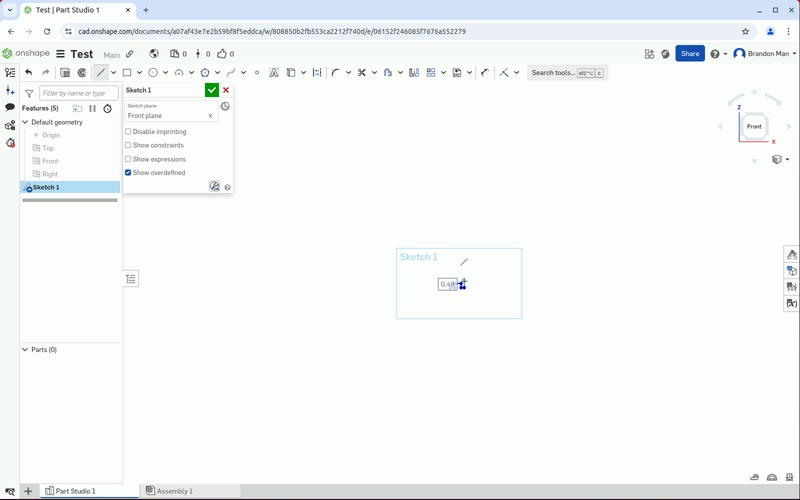
scroll(-6)
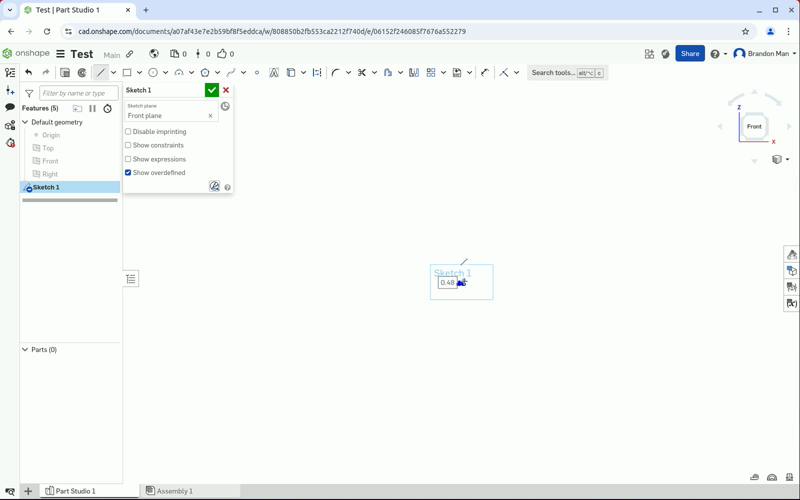
key_up(shift)
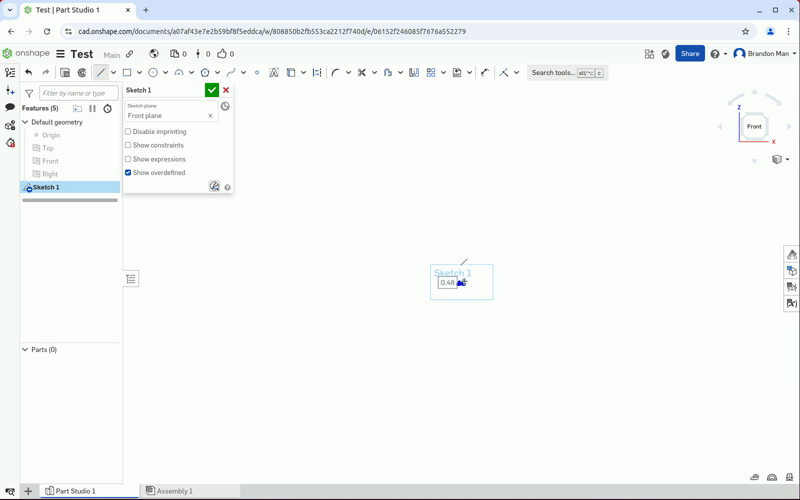
key_down(shift)
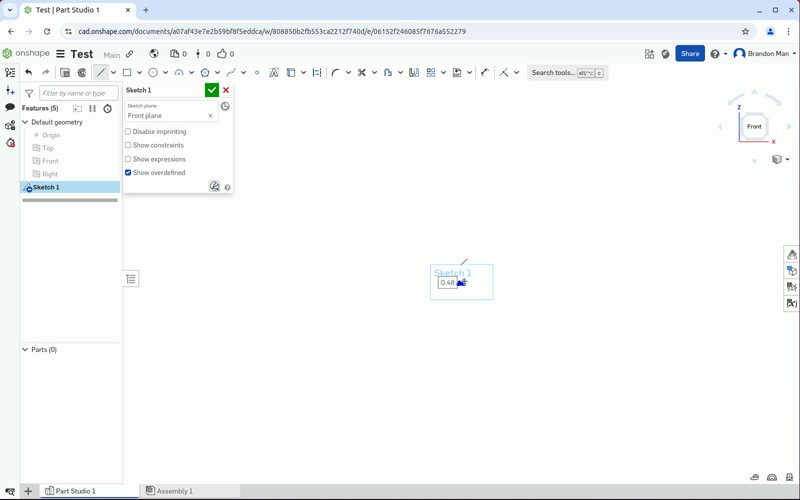
mouse_move(494, 280)
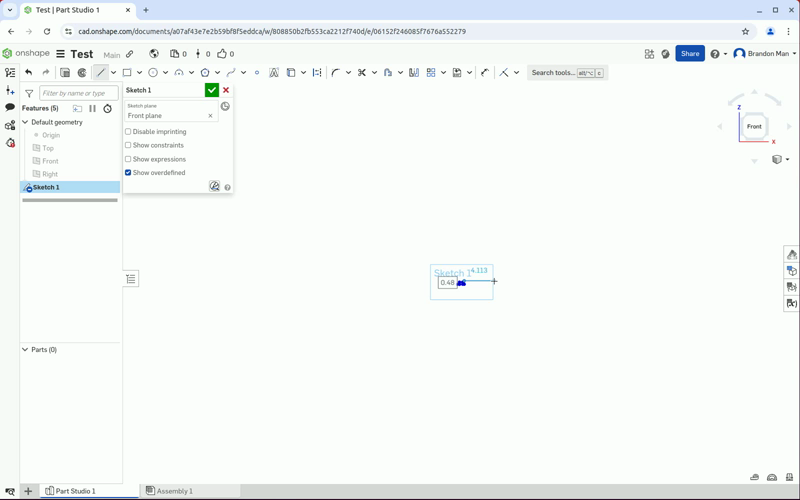
mouse_move(458, 280)
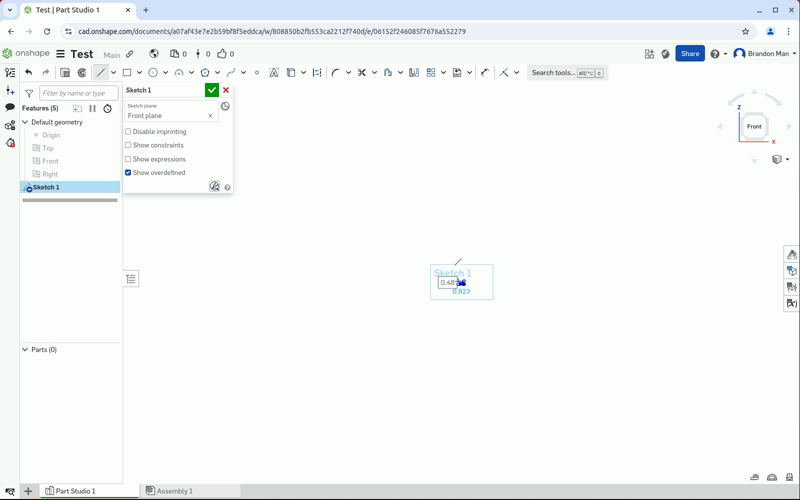
scroll(6)
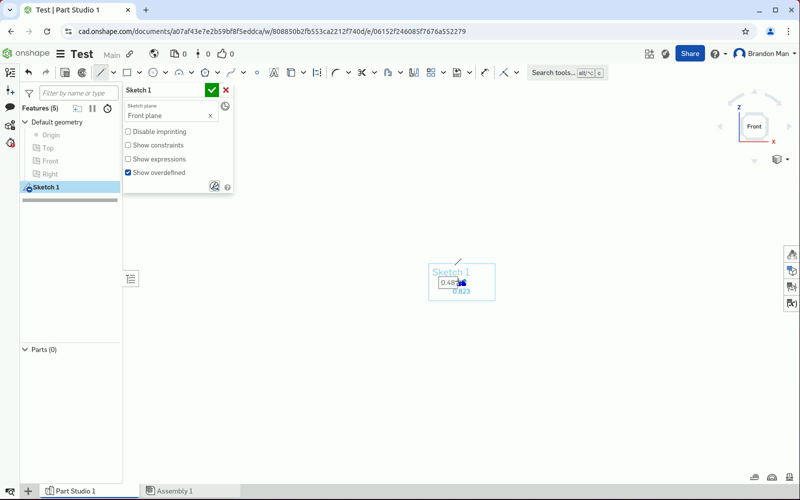
scroll(6)
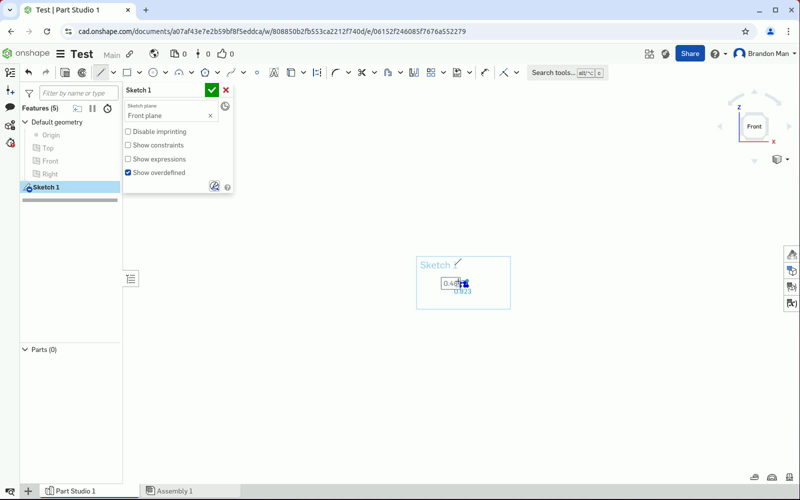
scroll(6)
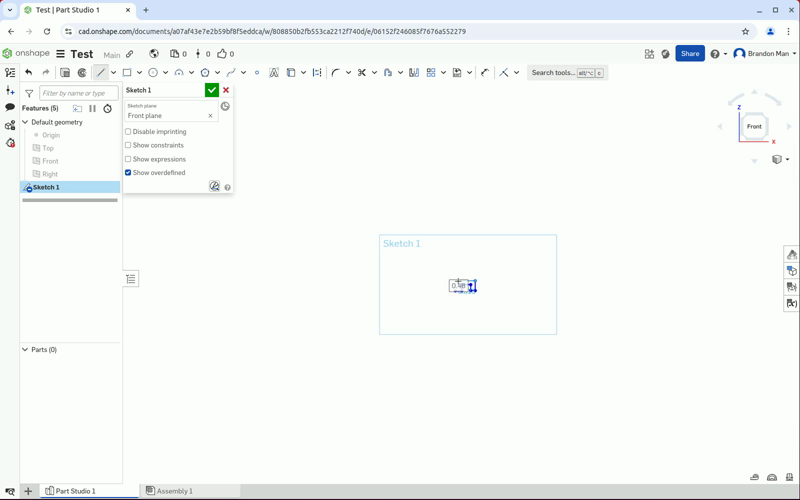
scroll(6)
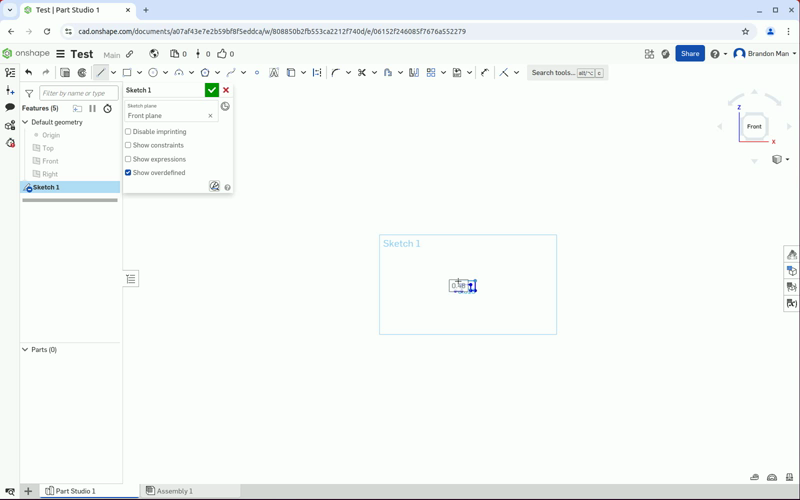
scroll(6)
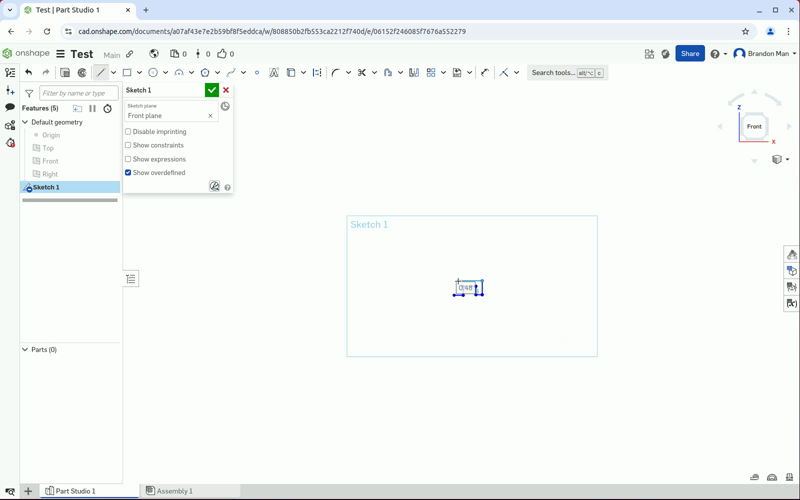
scroll(6)
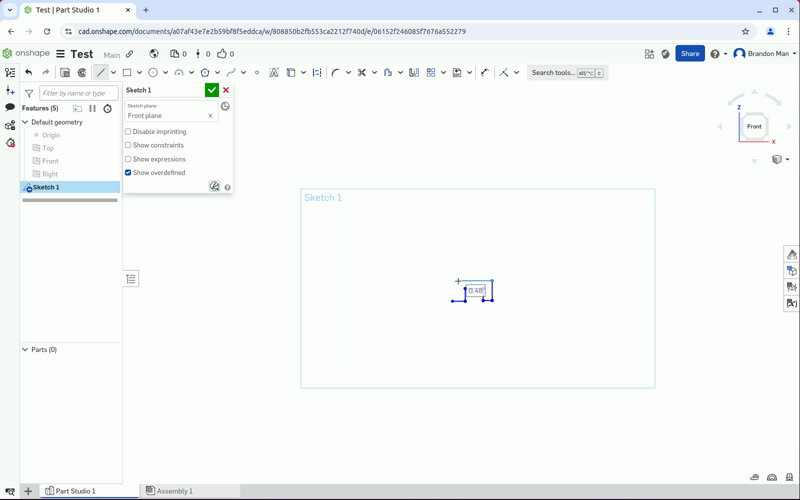
scroll(6)
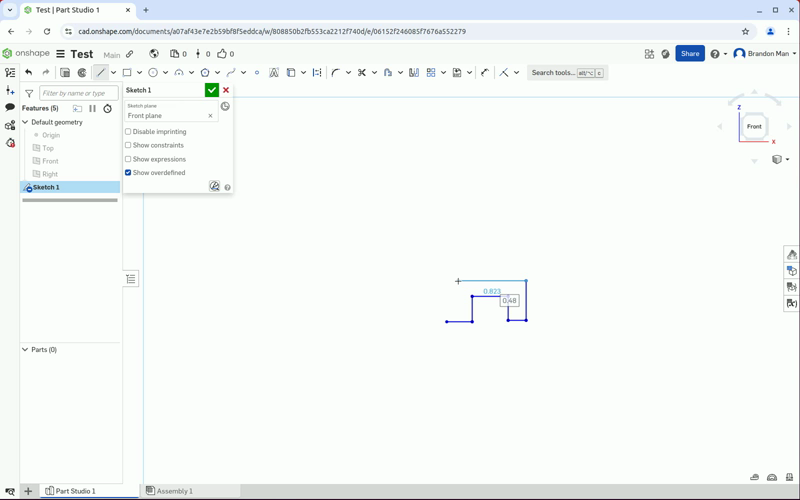
click(458, 280)
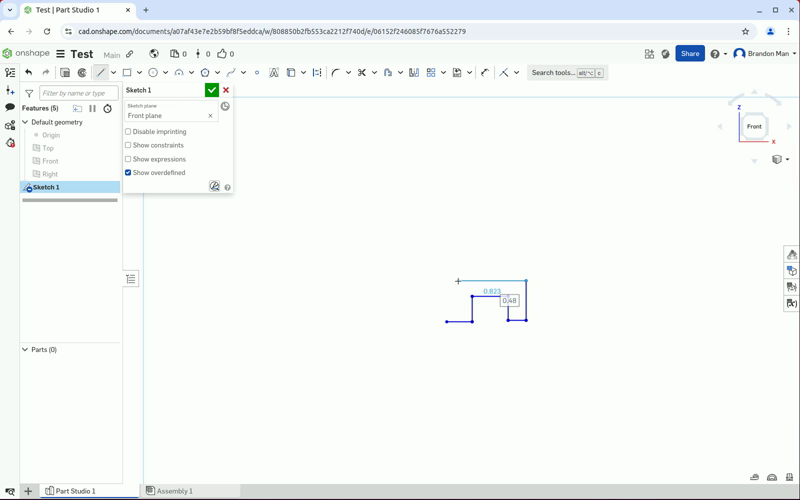
scroll(-6)
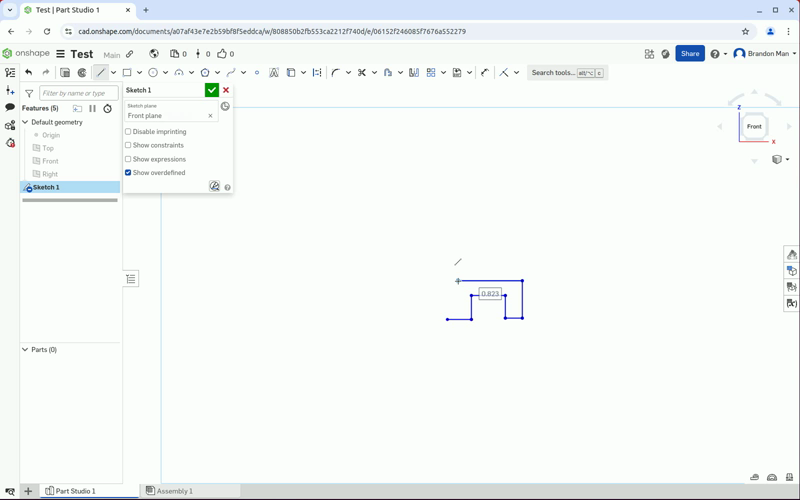
scroll(-6)
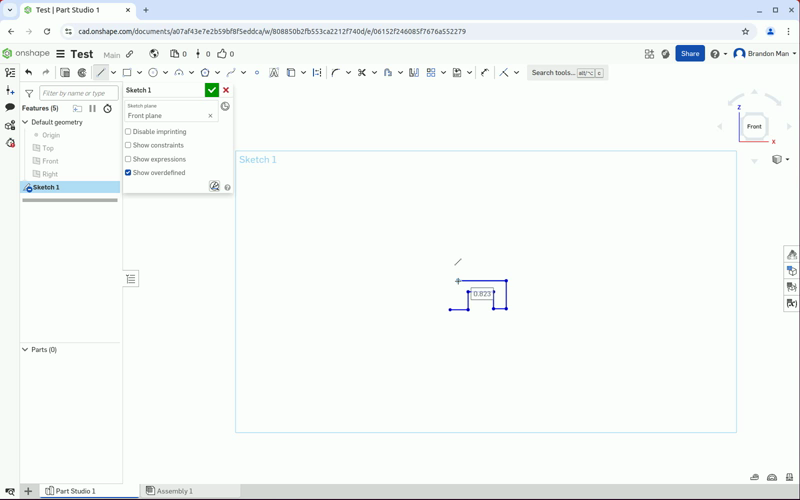
scroll(-6)
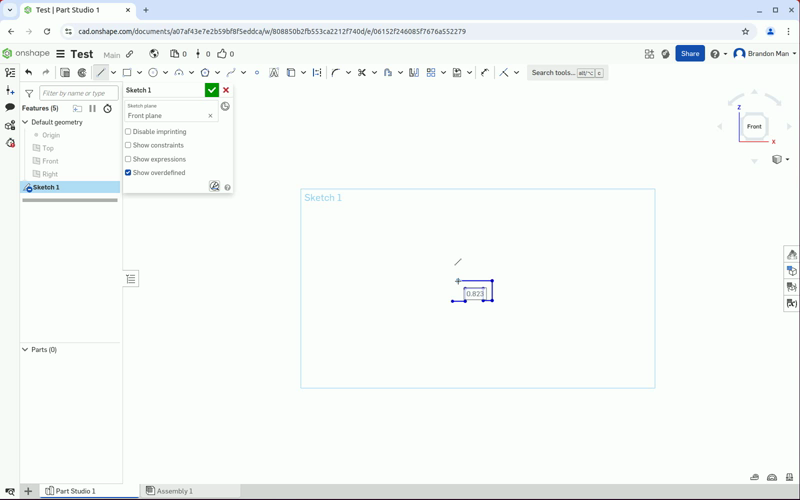
scroll(-6)
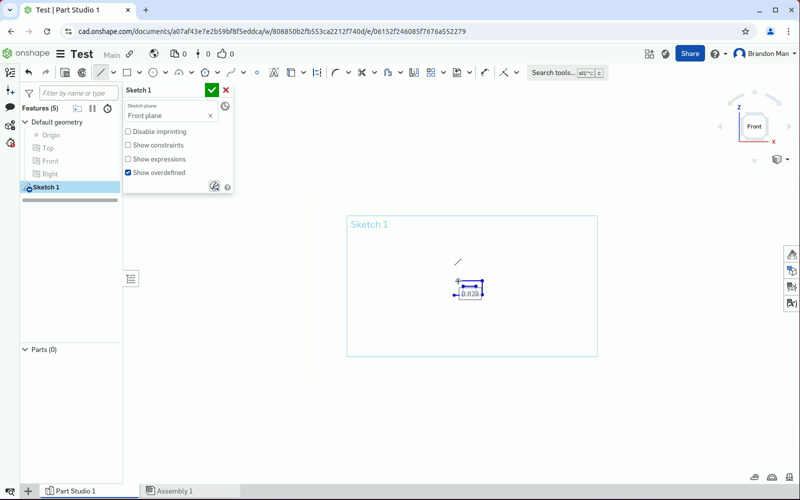
scroll(-6)
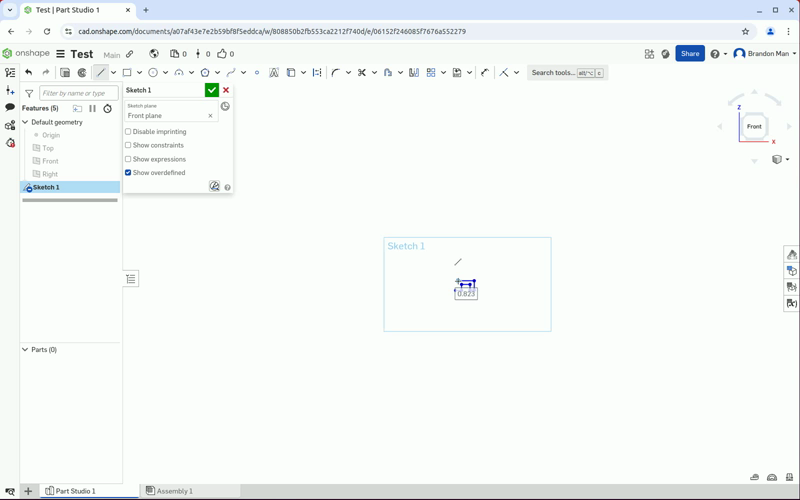
scroll(-6)
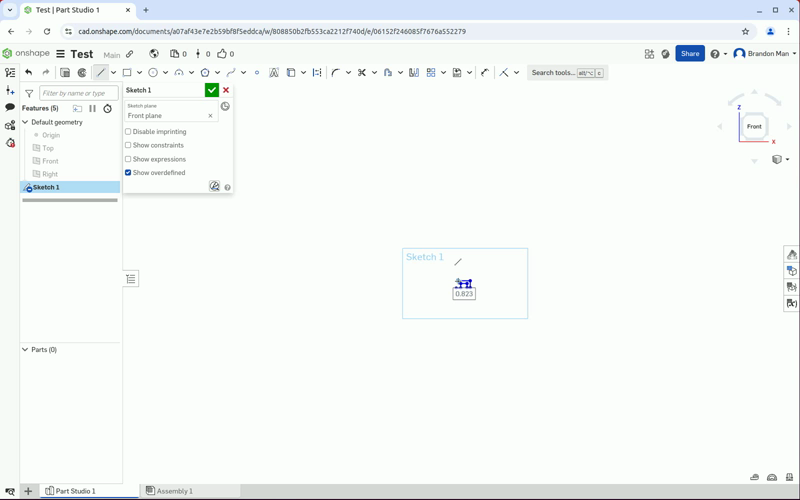
scroll(-6)
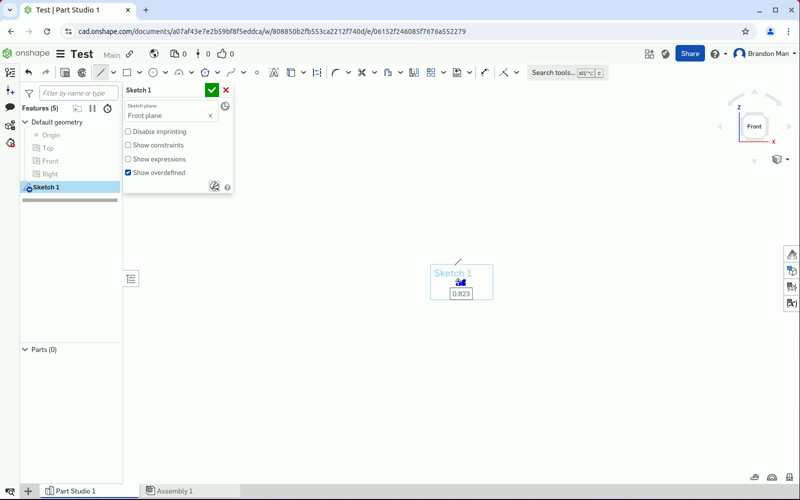
key_up(shift)
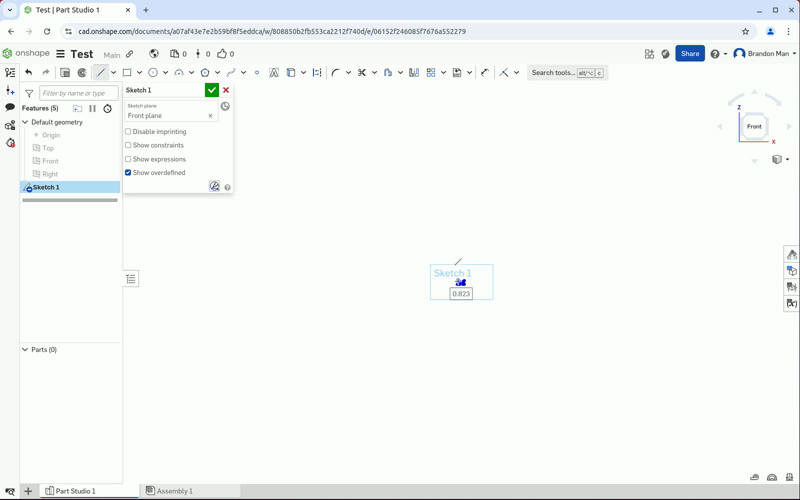
mouse_move(488, 280)
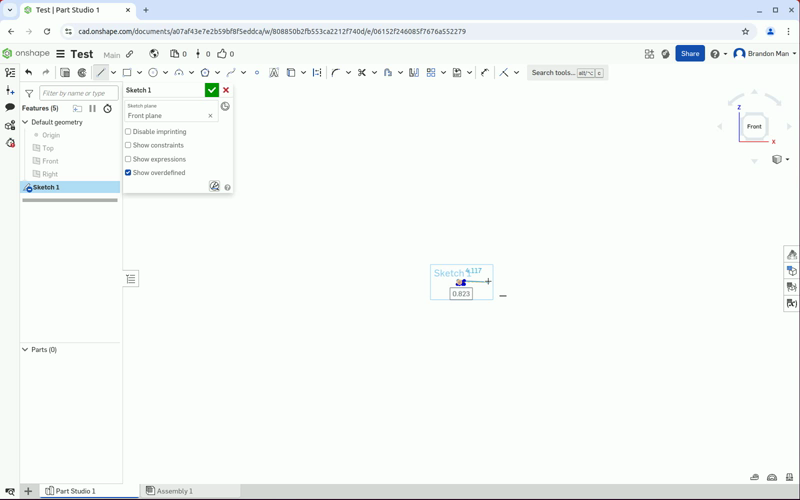
key_down(shift)
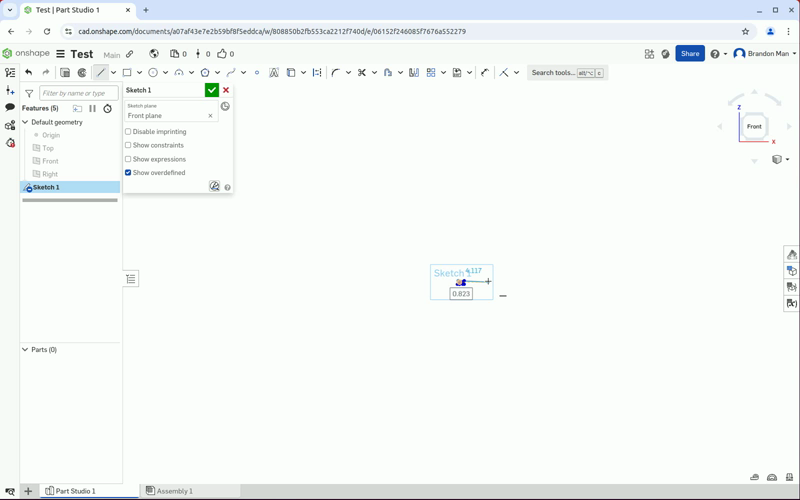
mouse_move(458, 284)
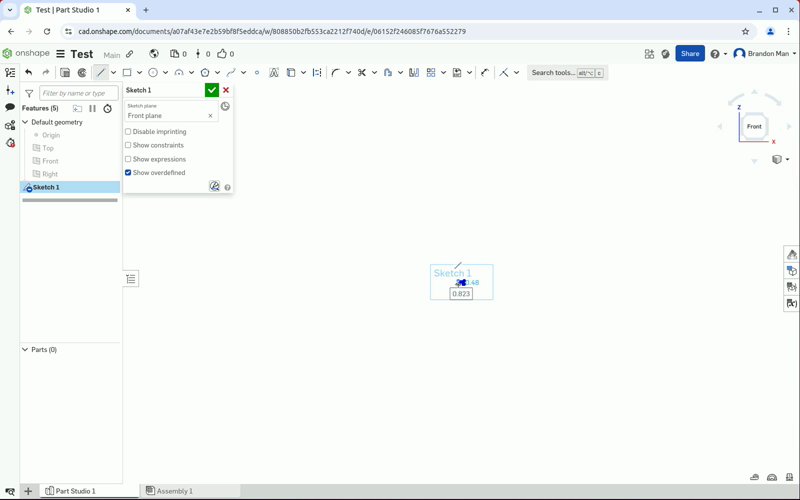
scroll(6)
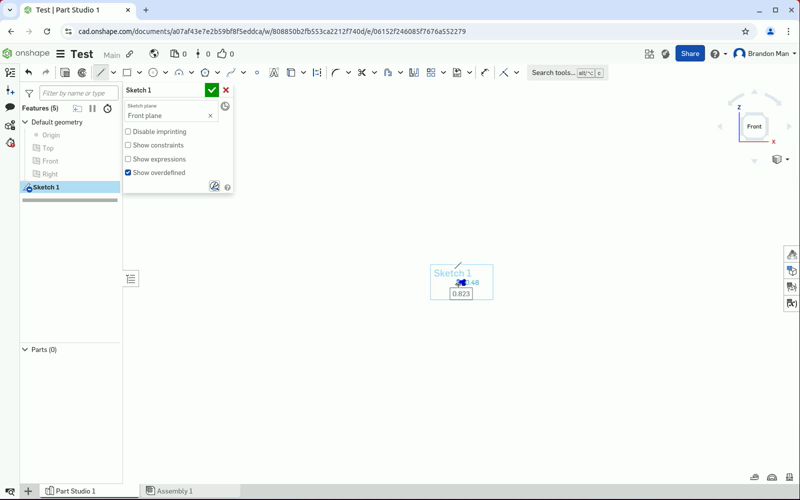
scroll(6)
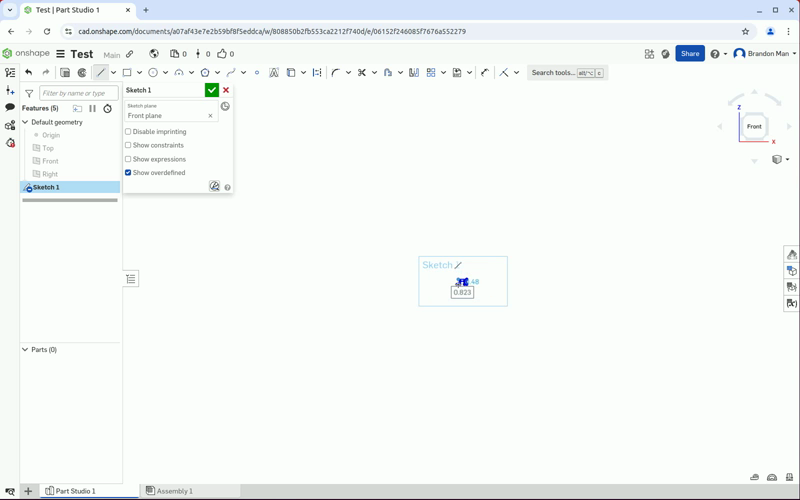
scroll(6)
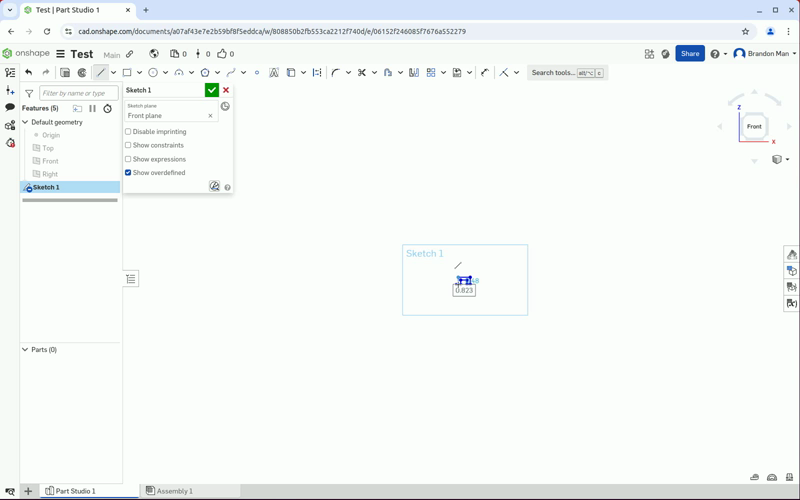
scroll(6)
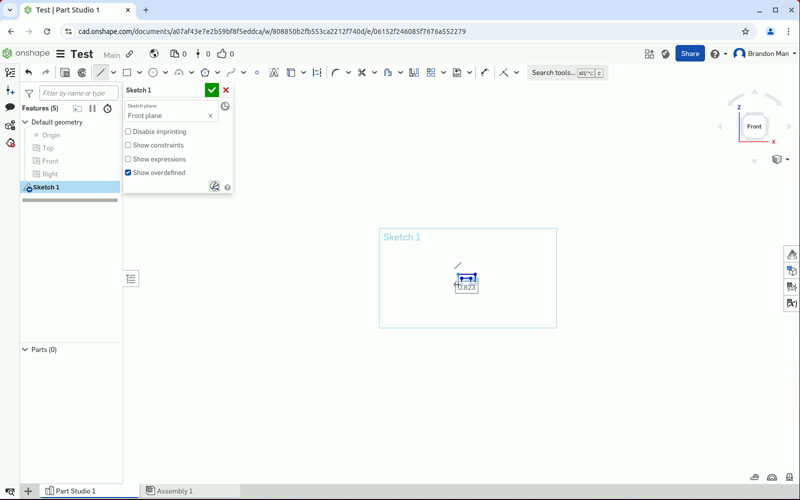
scroll(6)
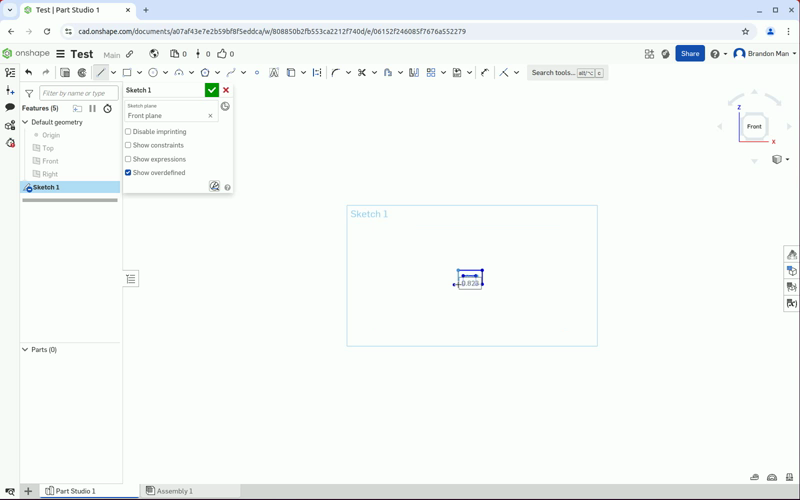
scroll(6)
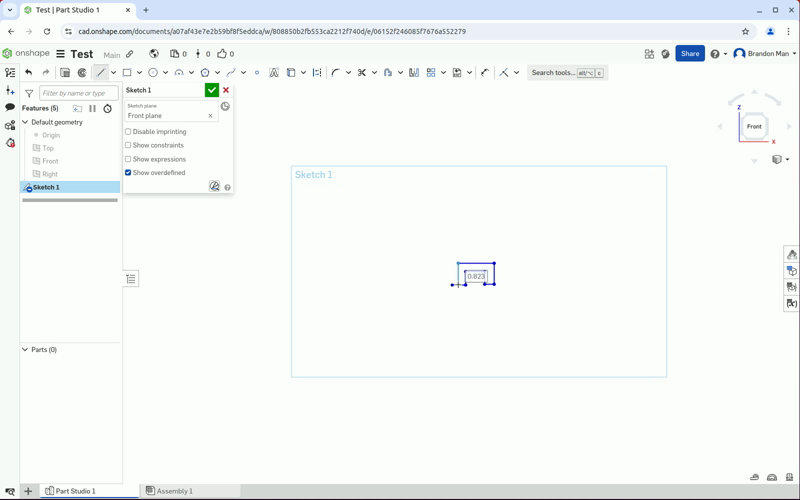
scroll(6)
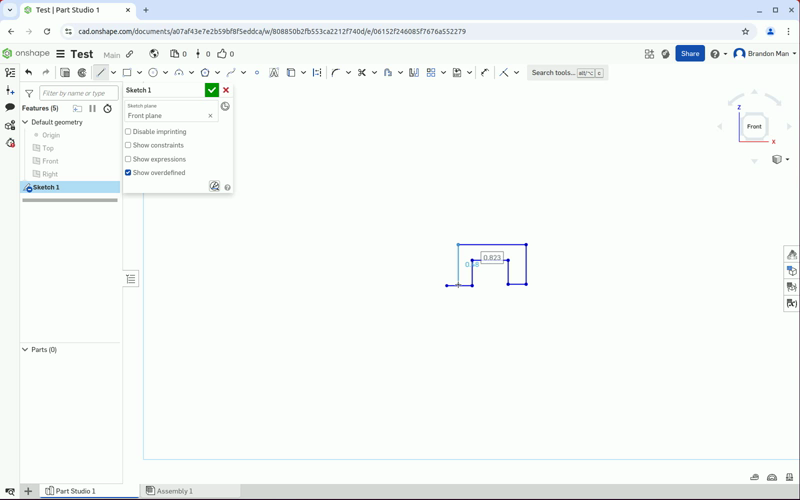
key_up(shift)
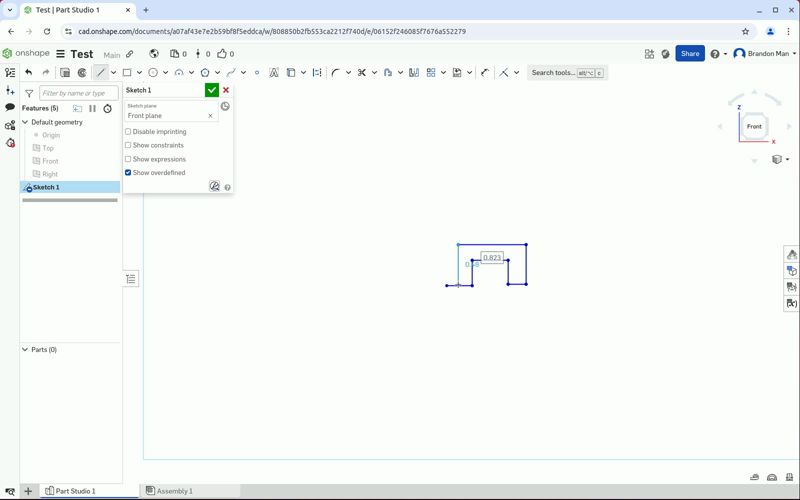
click(458, 284)
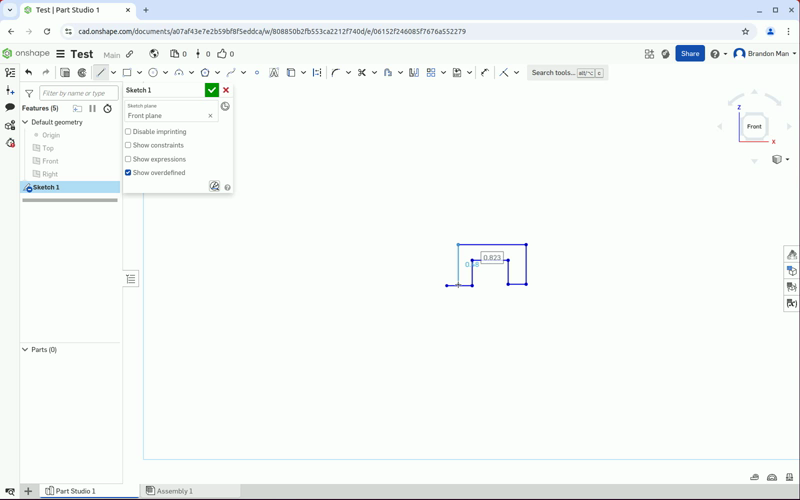
scroll(-6)
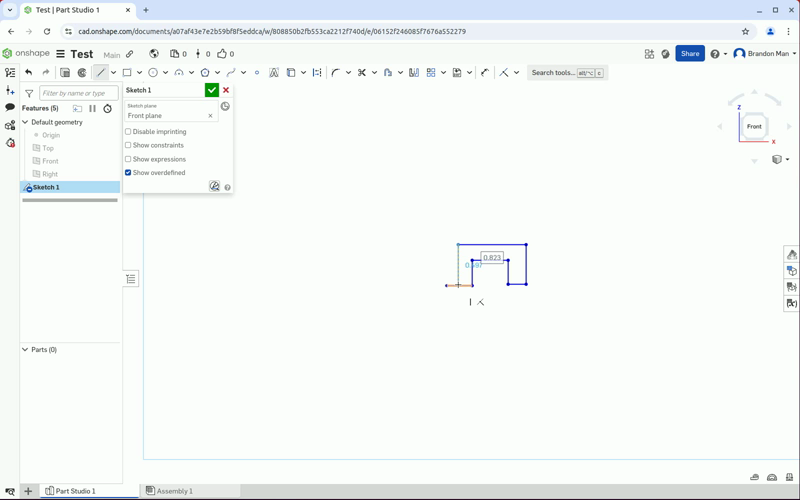
scroll(-6)
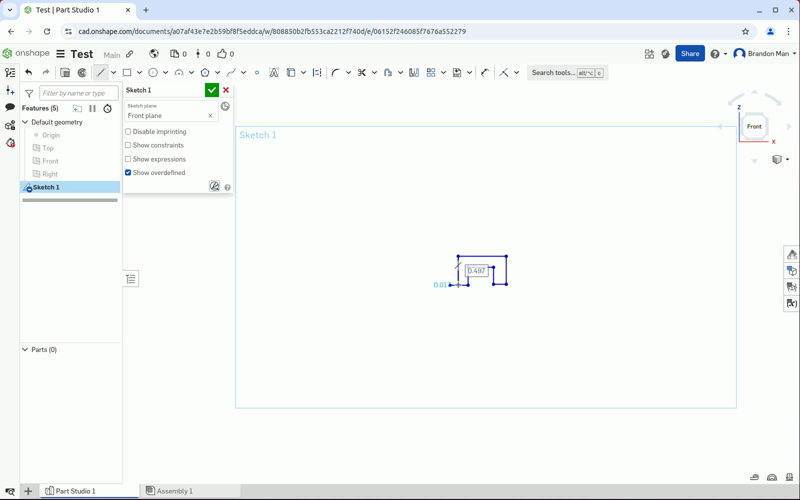
scroll(-6)
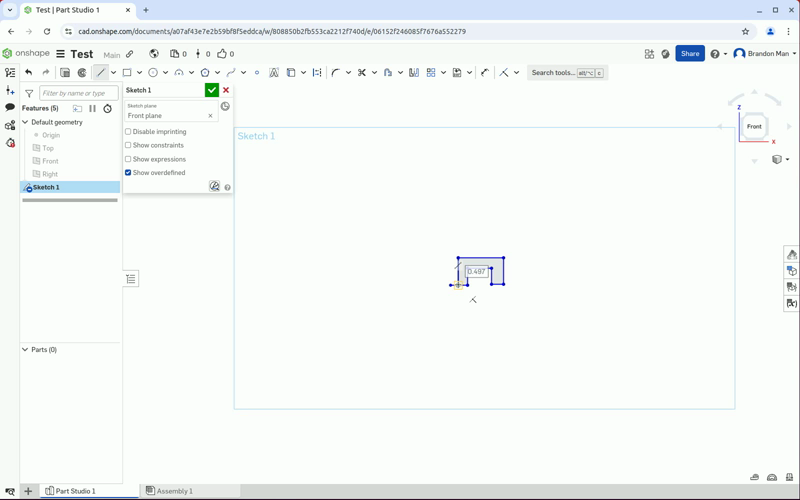
scroll(-6)
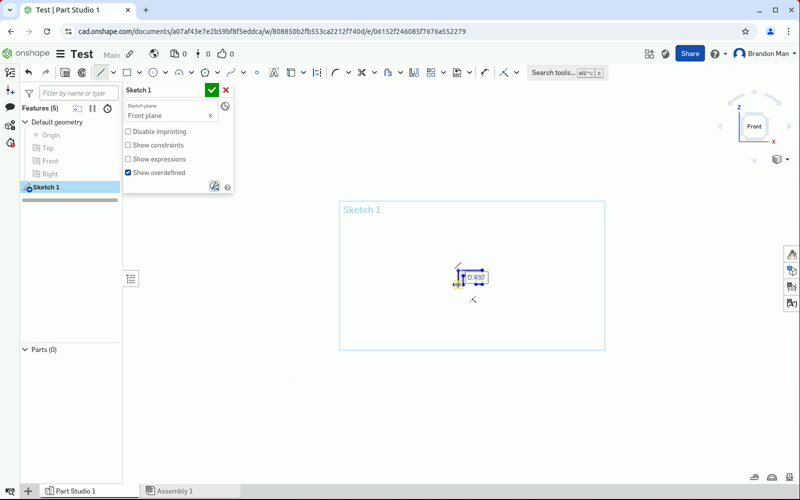
scroll(-6)
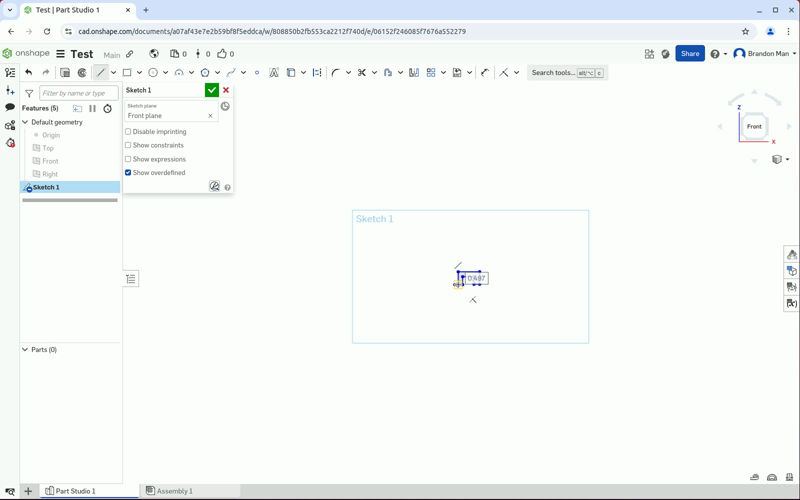
scroll(-6)
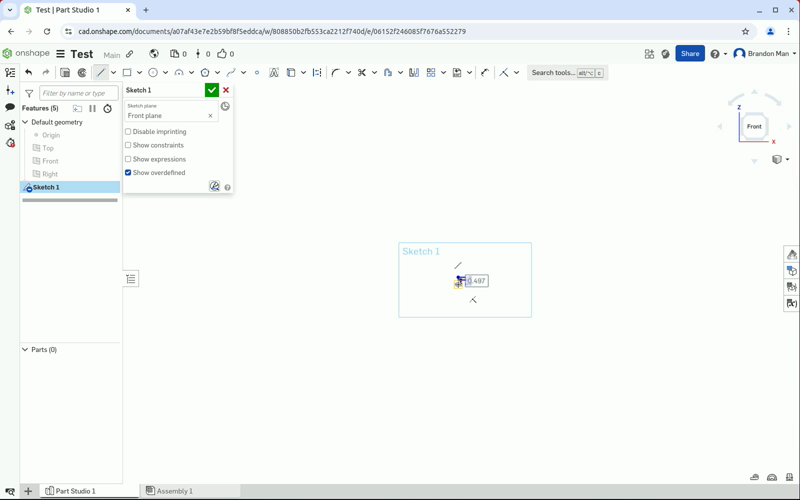
scroll(-6)
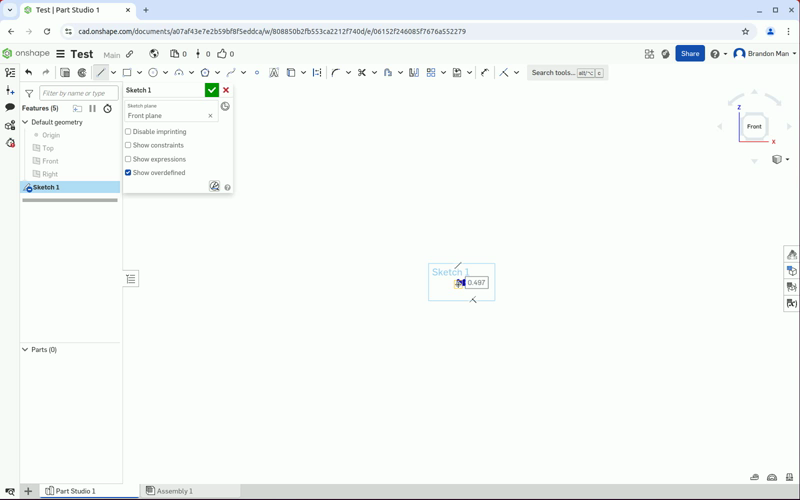
key(esc)
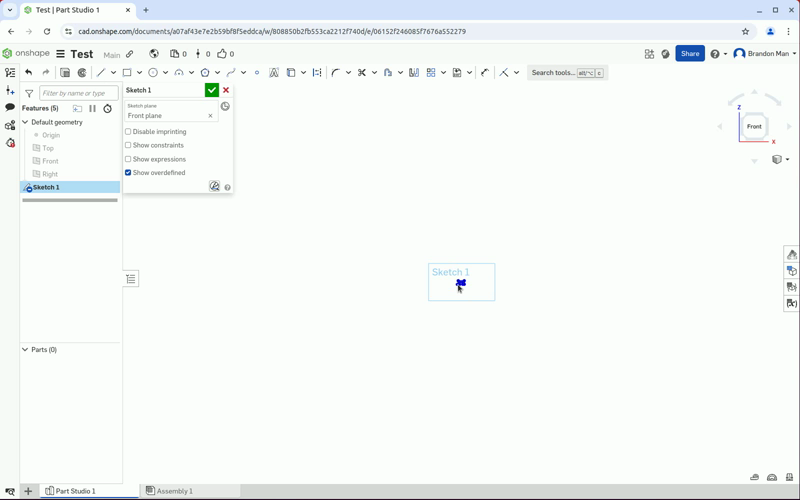
mouse_move(459, 281)
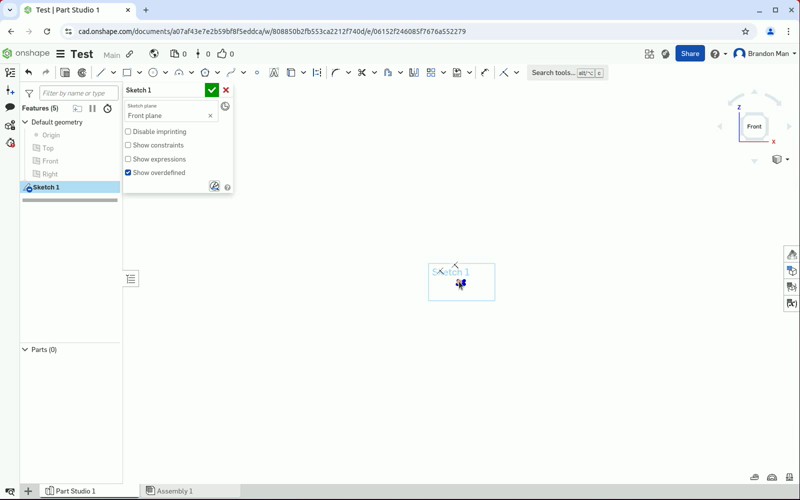
scroll(6)
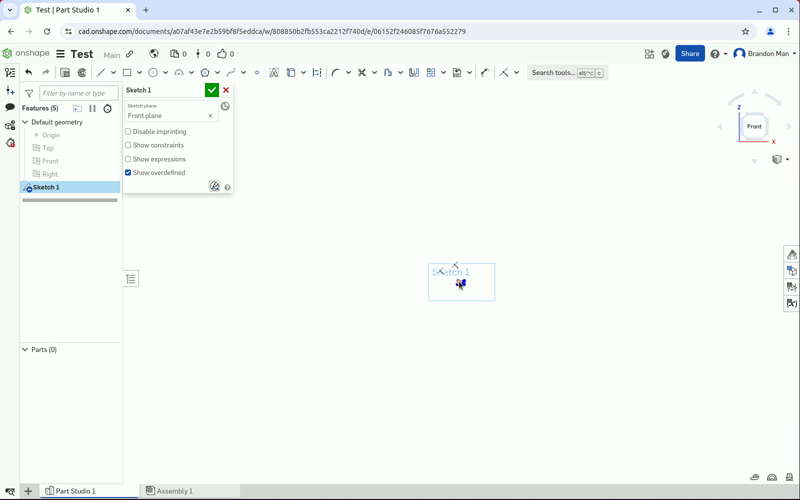
scroll(6)
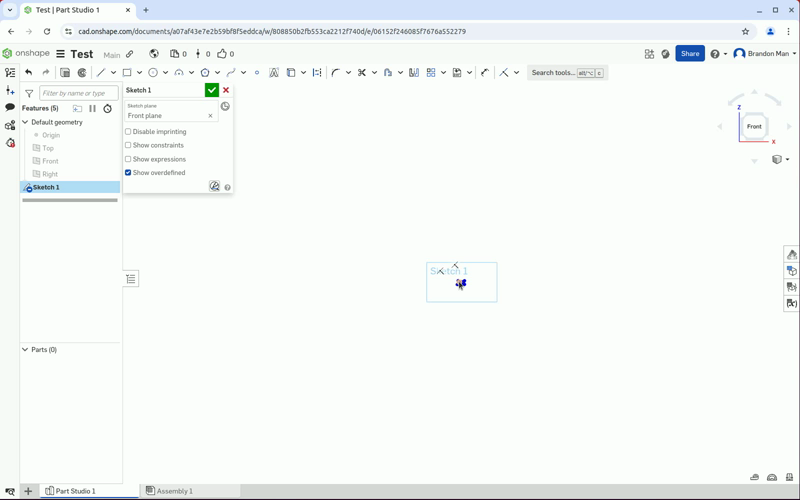
scroll(6)
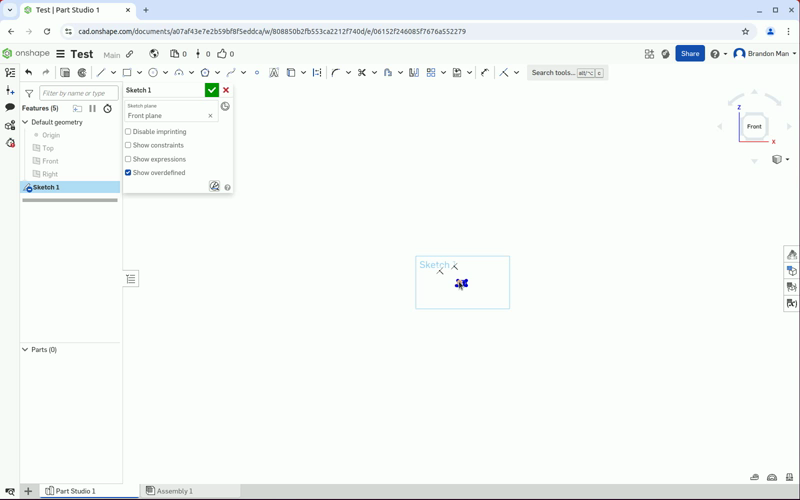
scroll(6)
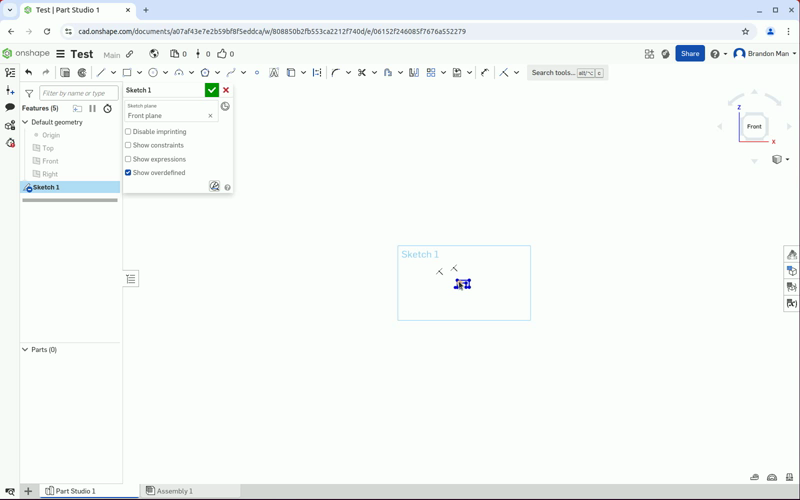
scroll(6)
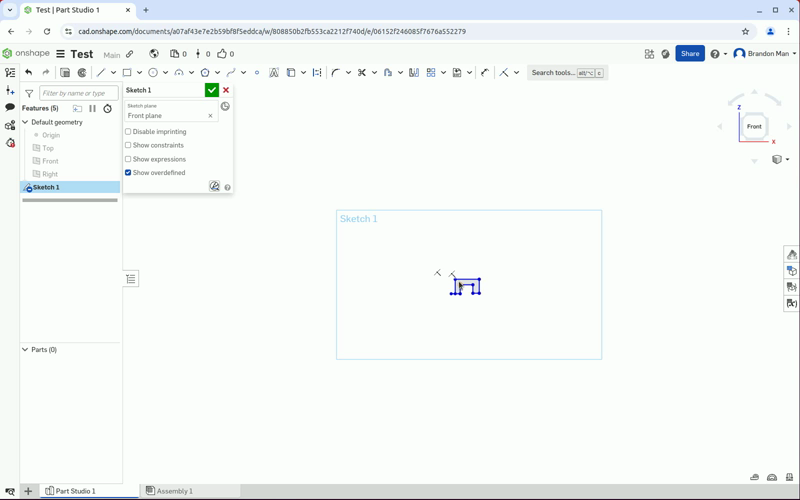
scroll(6)
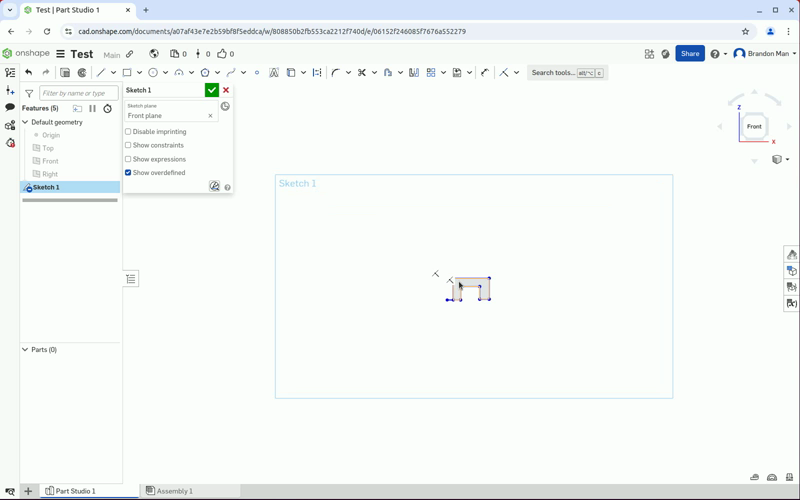
scroll(6)
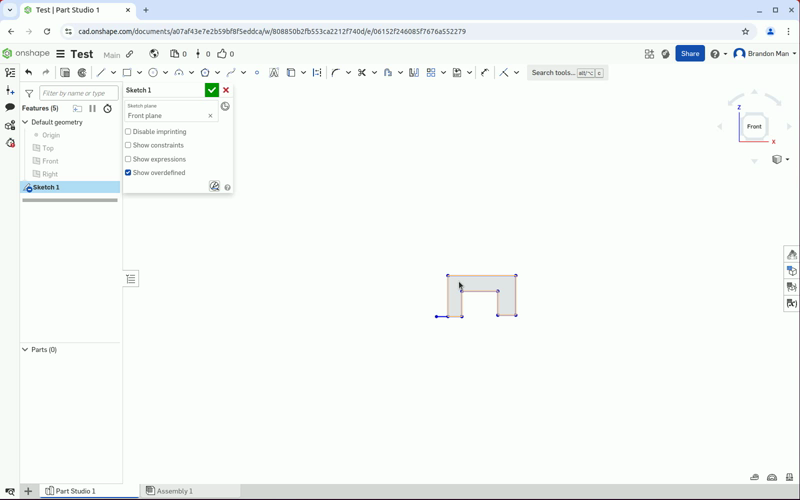
click(459, 281)
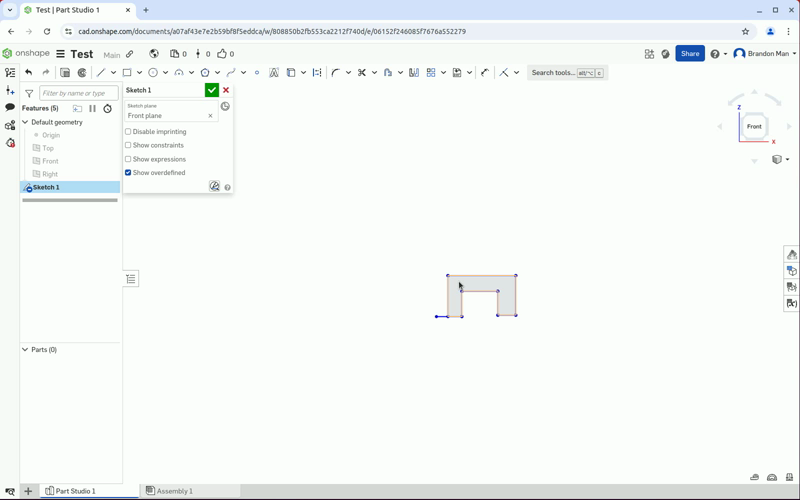
scroll(-6)
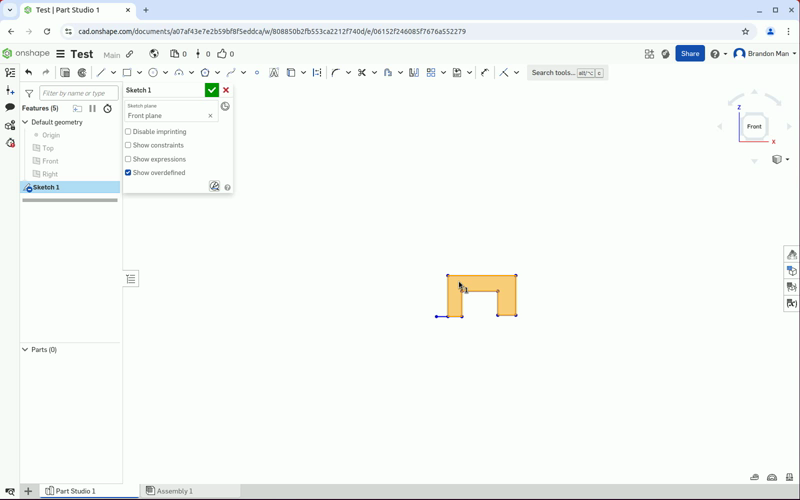
scroll(-6)
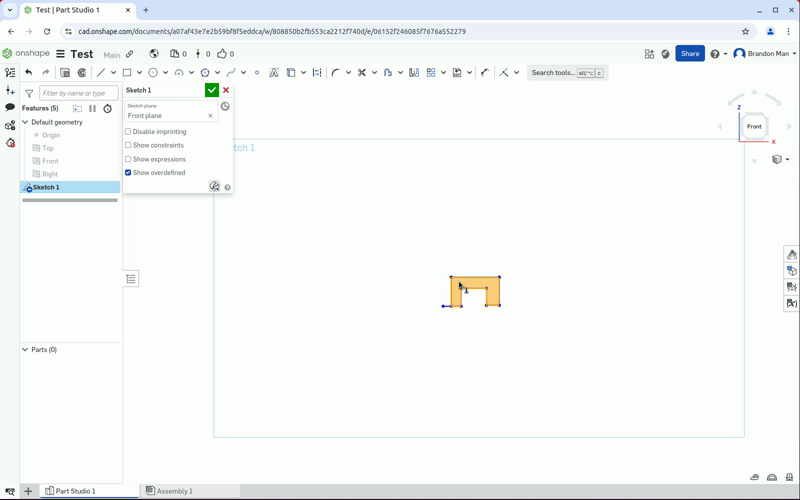
scroll(-6)
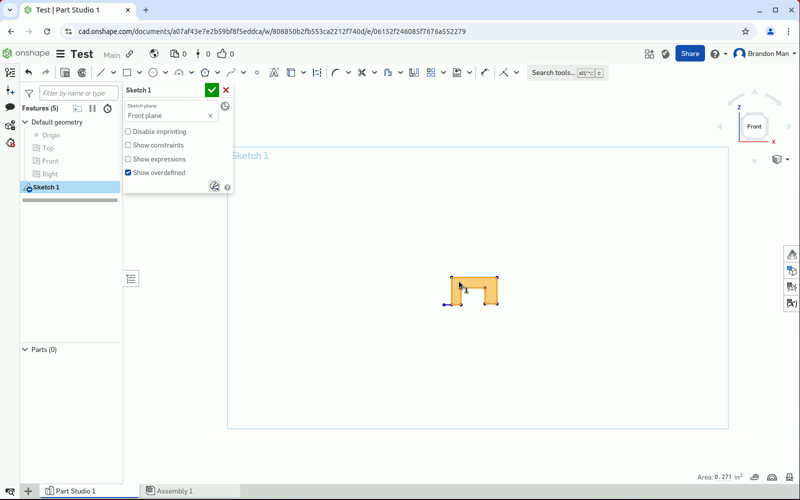
scroll(-6)
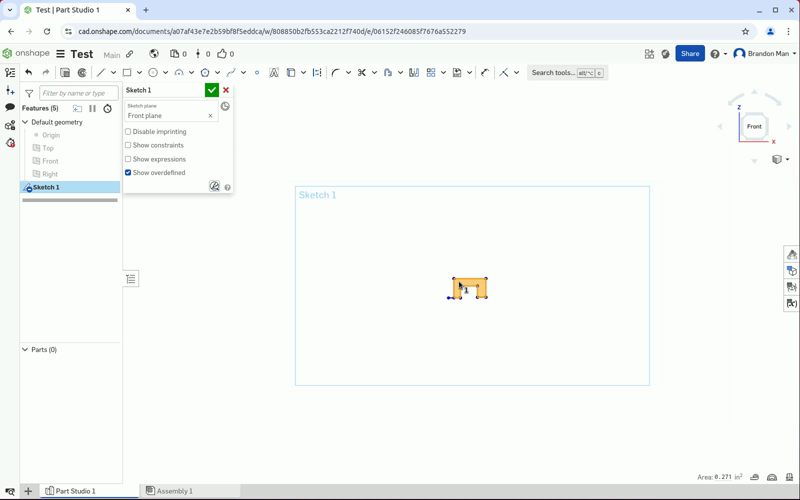
scroll(-6)
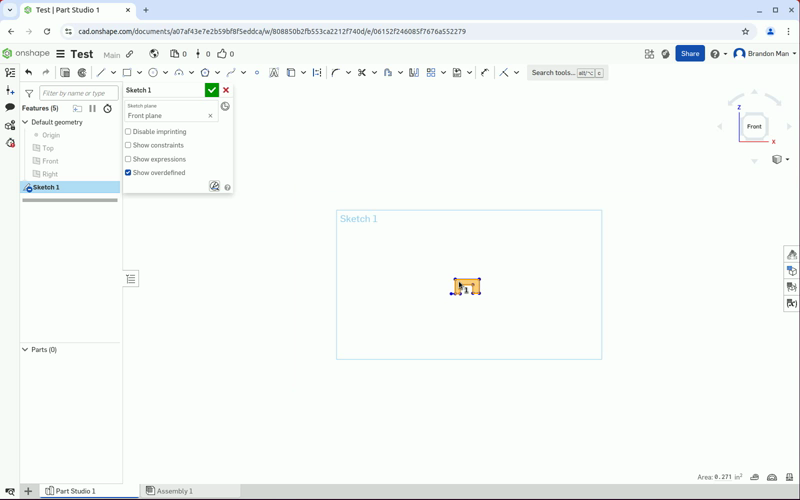
scroll(-6)
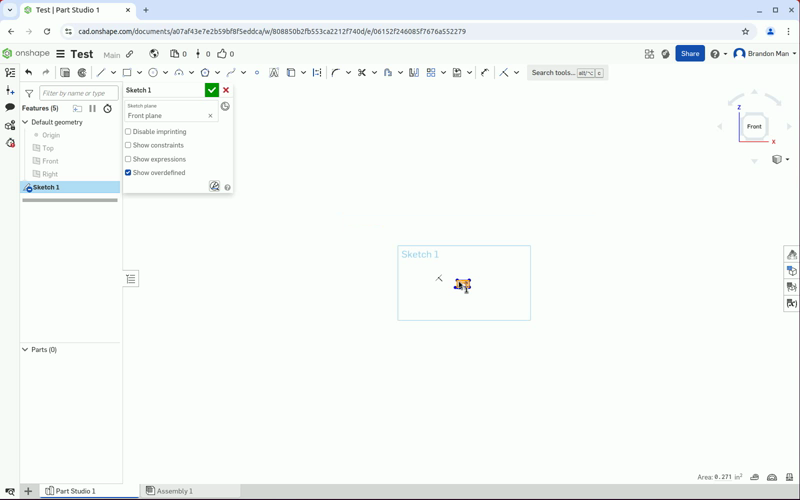
scroll(-6)
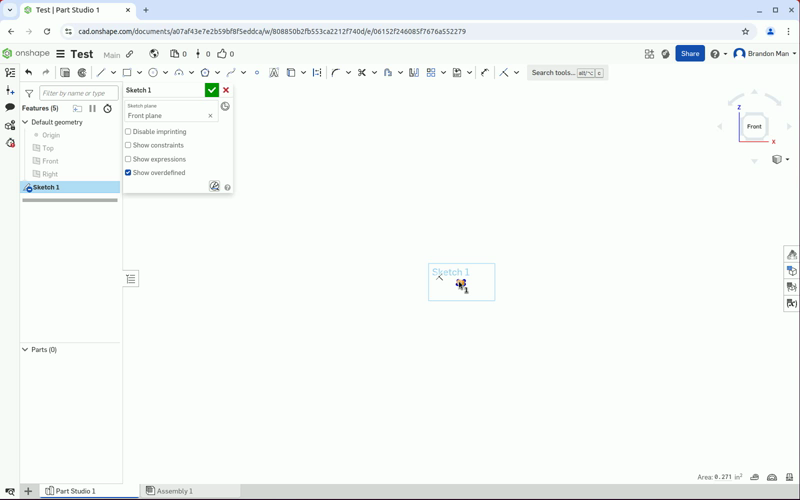
mouse_move(73, 352)
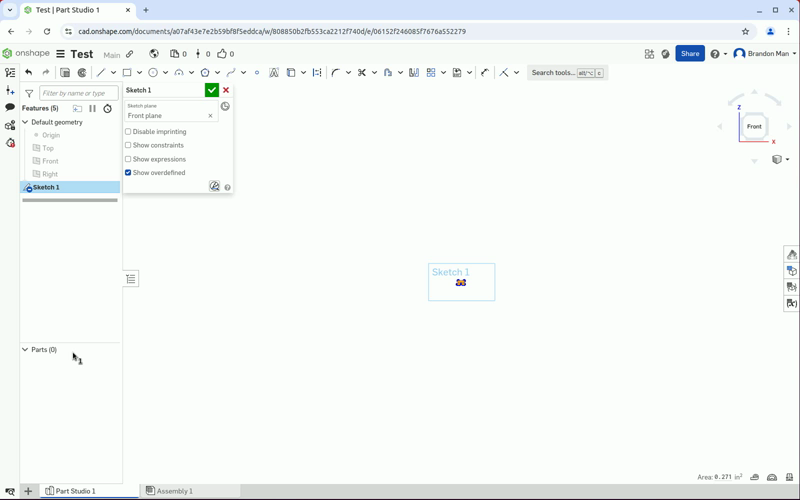
key(shift+y)
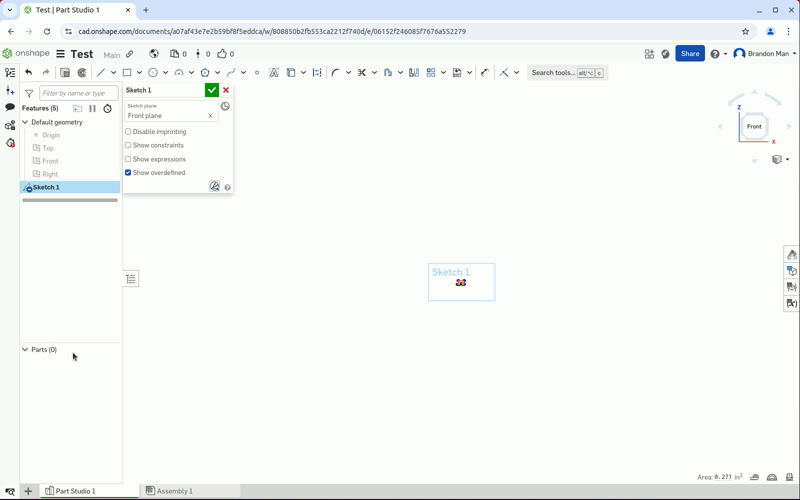
key(shift+e)
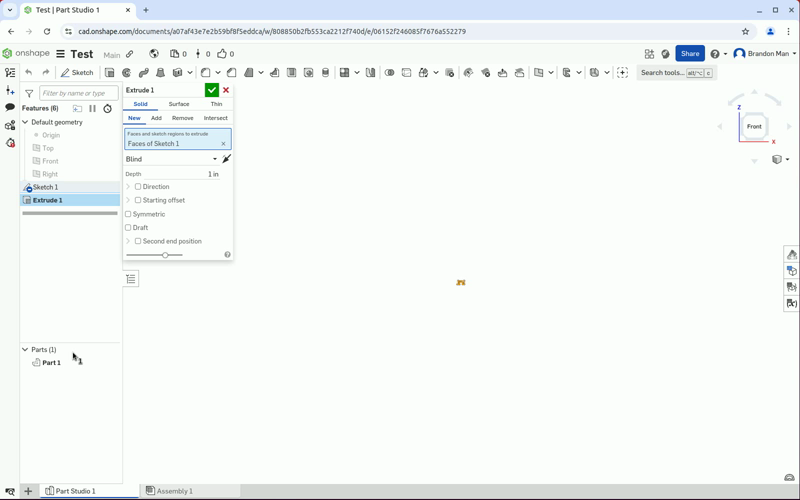
mouse_move(143, 106)
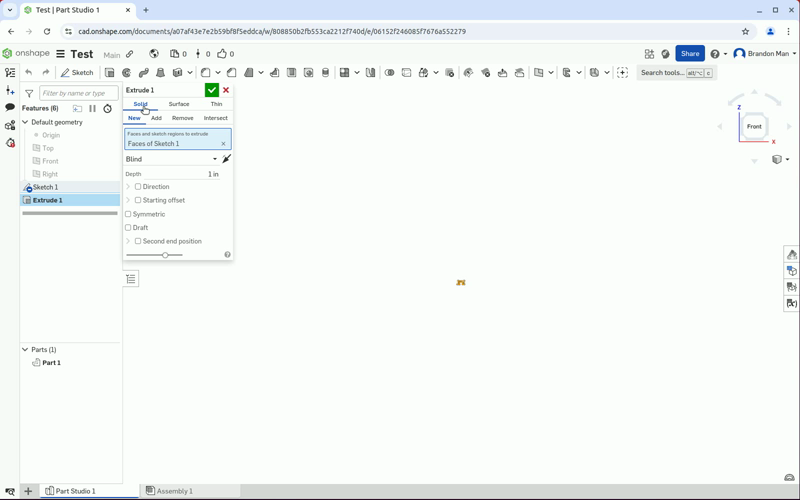
click(143, 106)
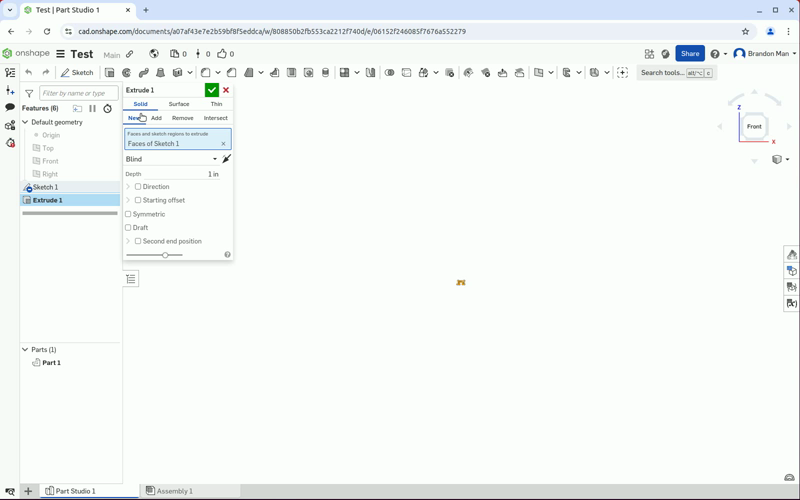
mouse_move(137, 120)
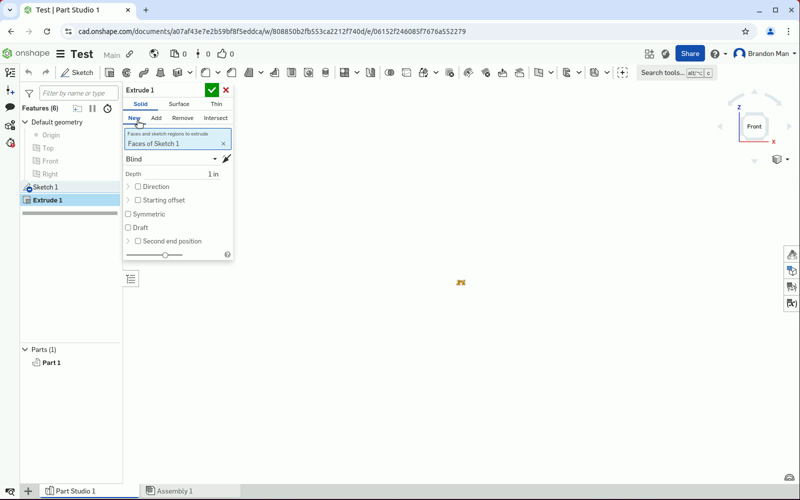
click(137, 120)
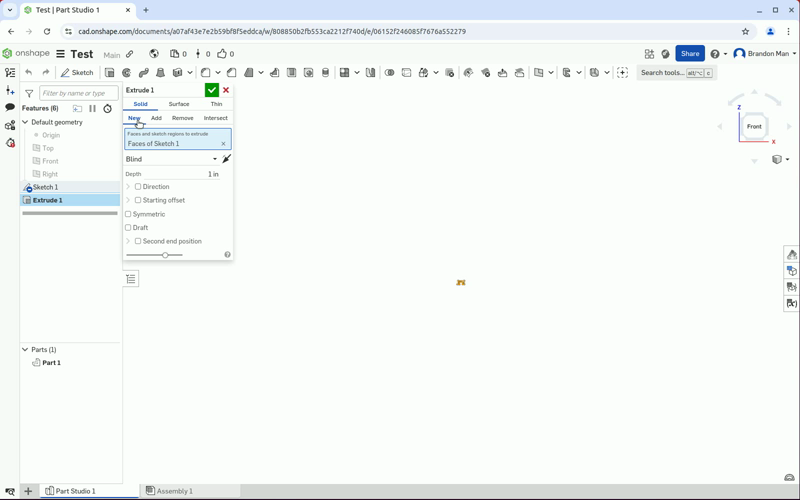
key(tab, 4)
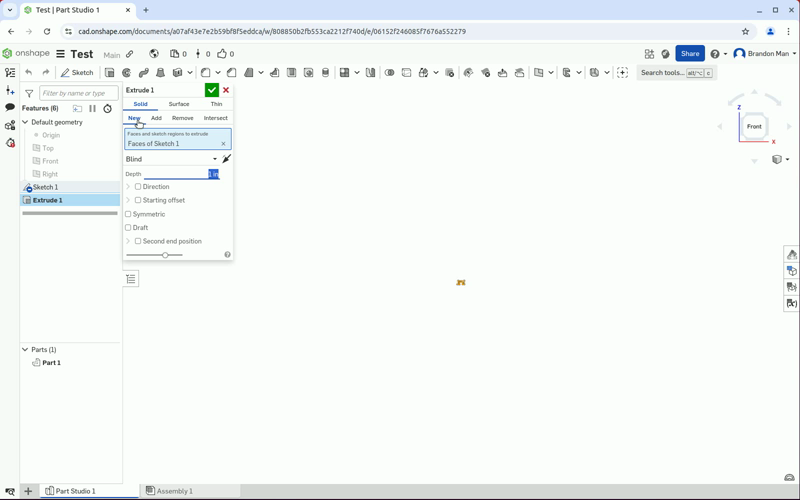
text(-23.108)
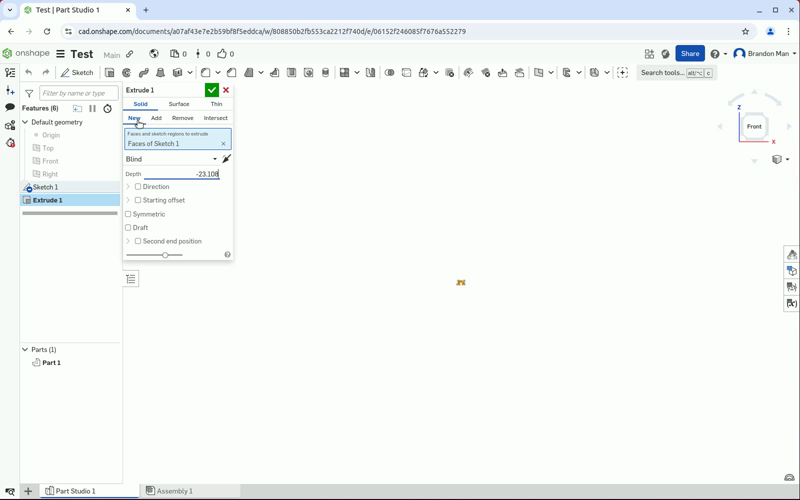
key(enter)
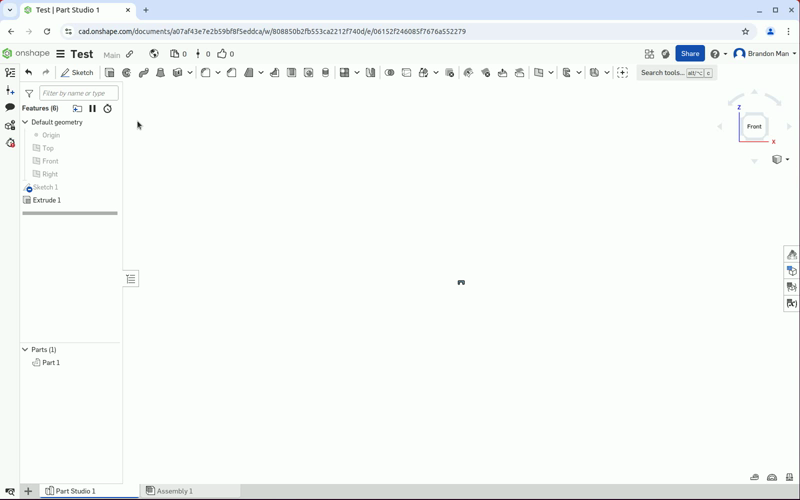
key(shift+h)
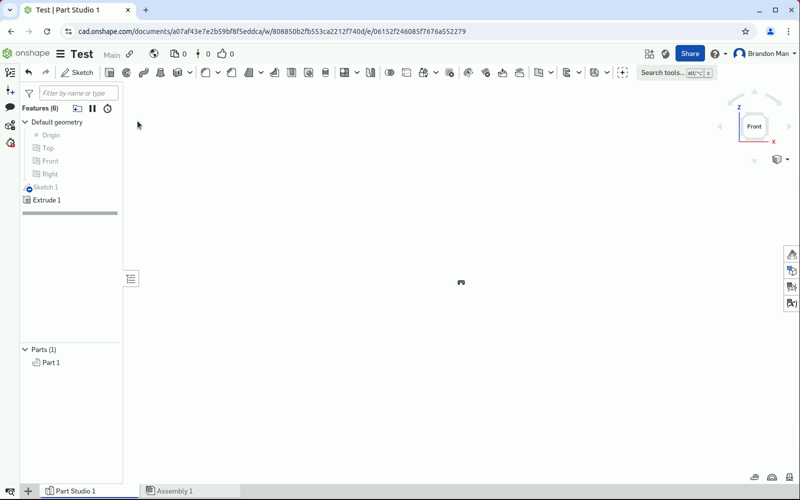
key(shift+h)
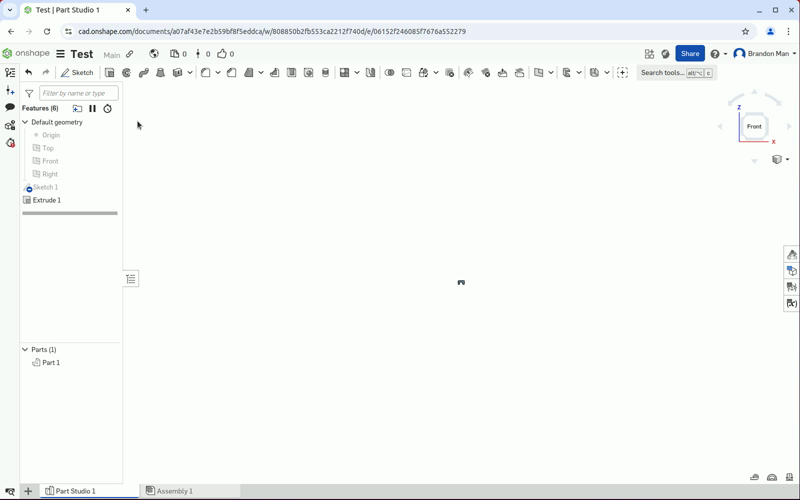
mouse_move(73, 189)
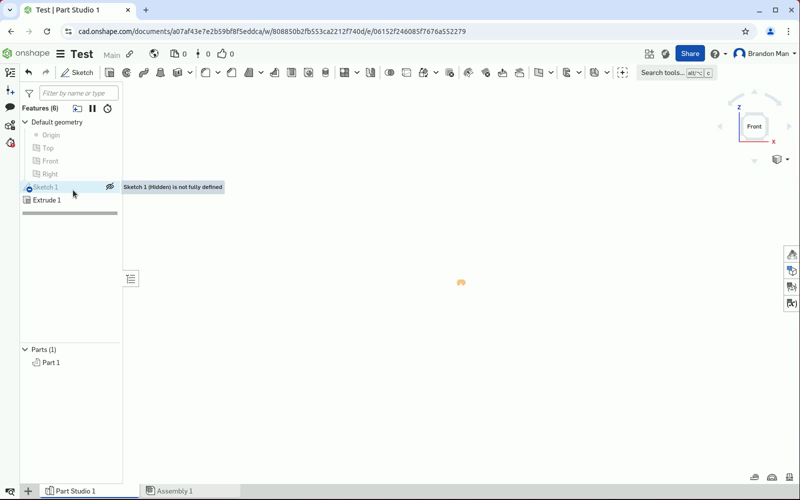
click(73, 189)
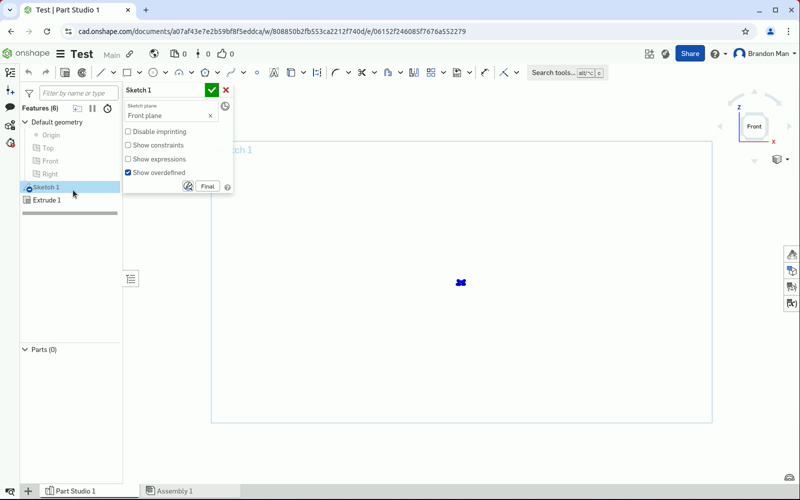
mouse_move(229, 92)
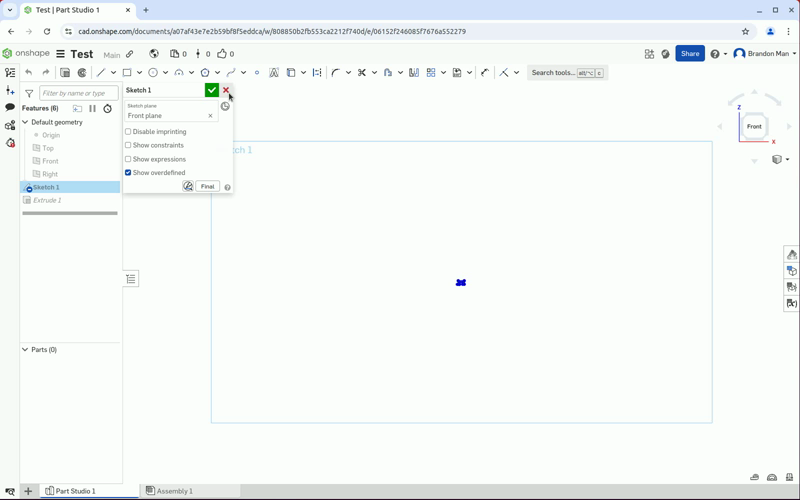
click(229, 92)
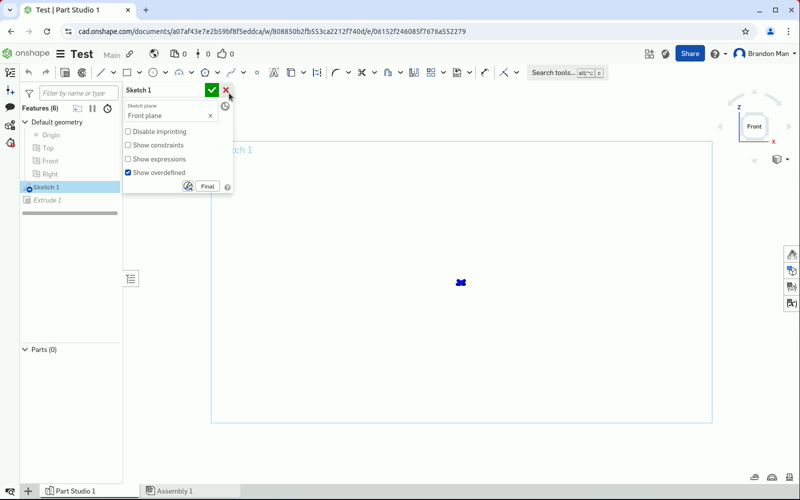
key(shift+s)
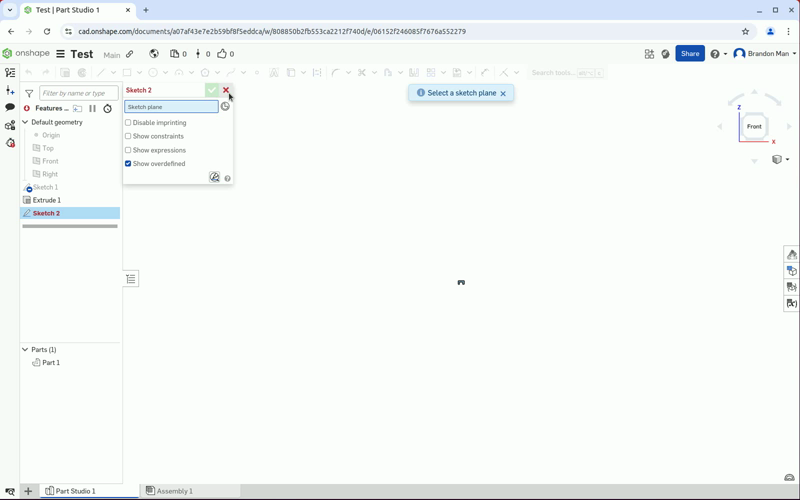
mouse_move(73, 163)
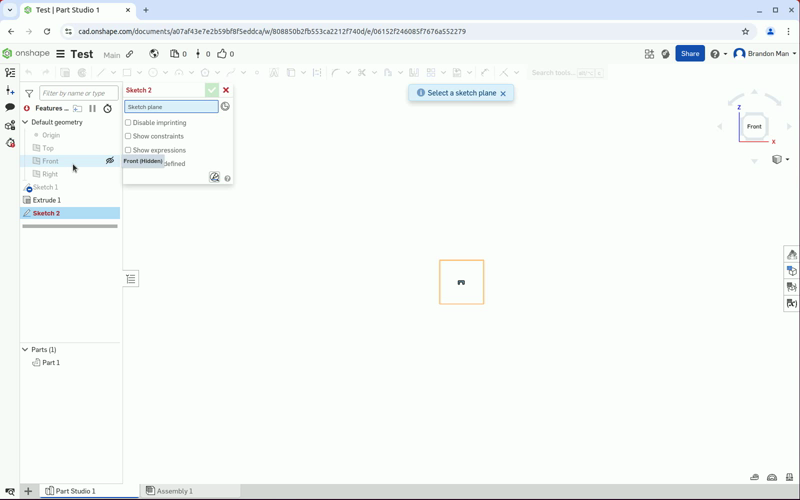
click(73, 163)
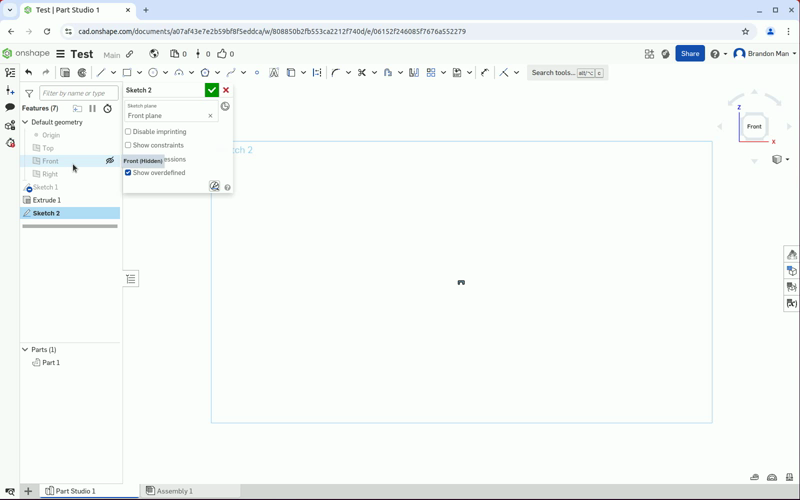
mouse_move(73, 352)
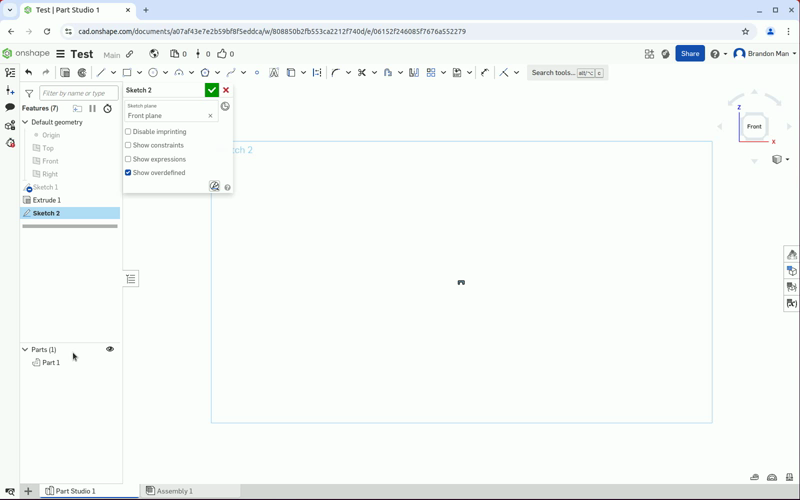
key(y)
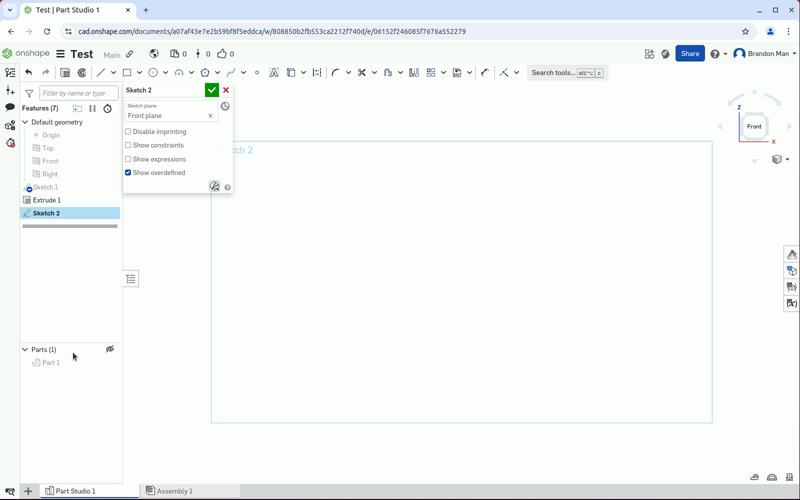
key(l)
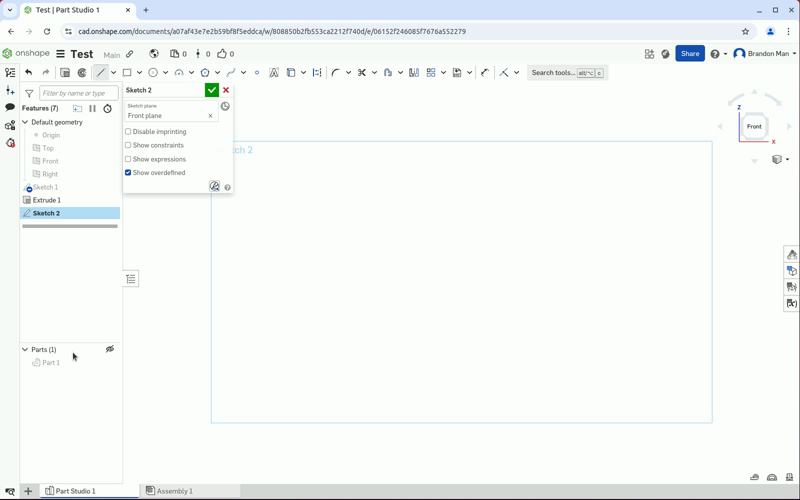
key_down(shift)
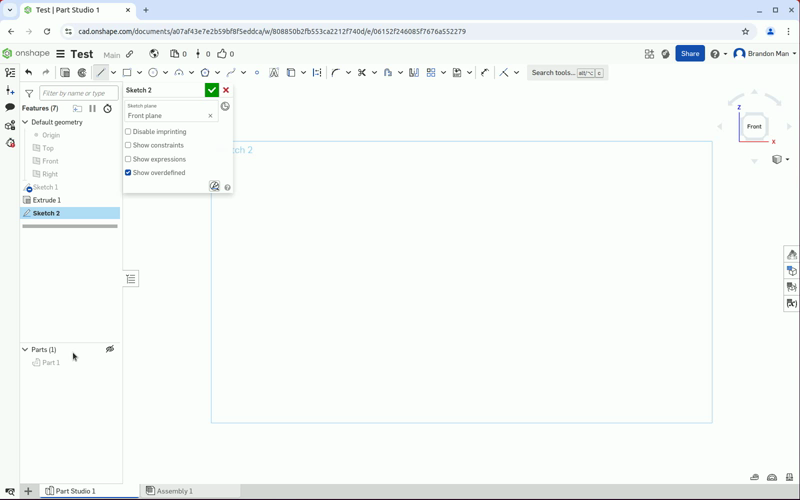
mouse_move(459, 284)
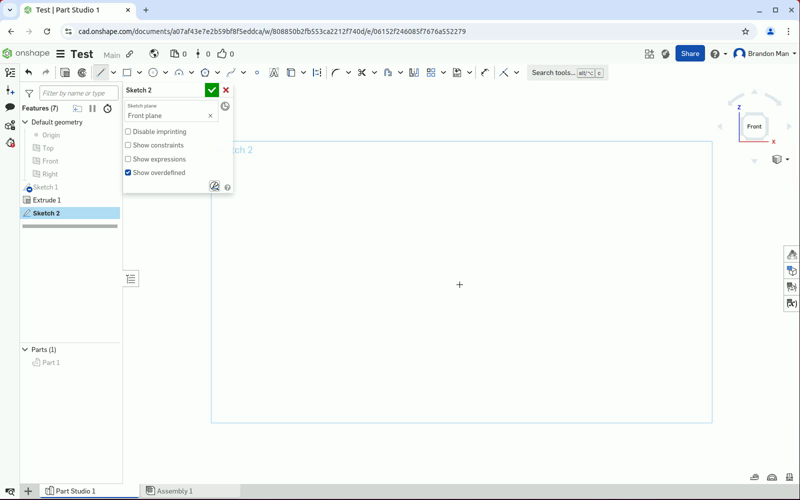
click(459, 284)
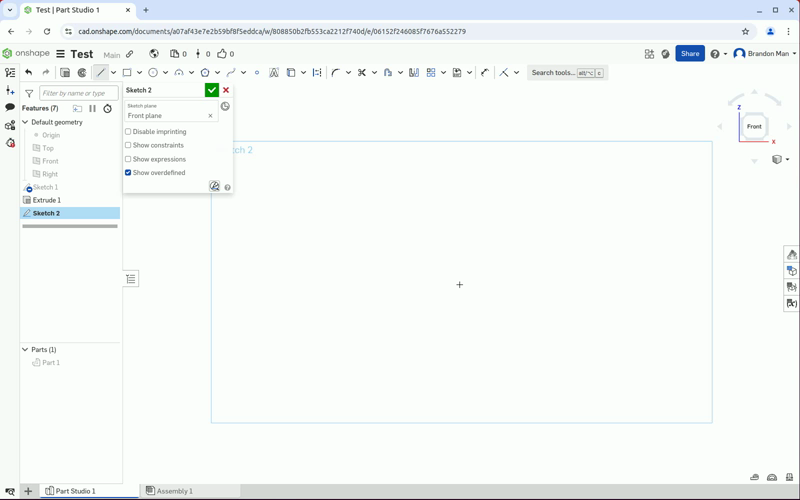
key_up(shift)
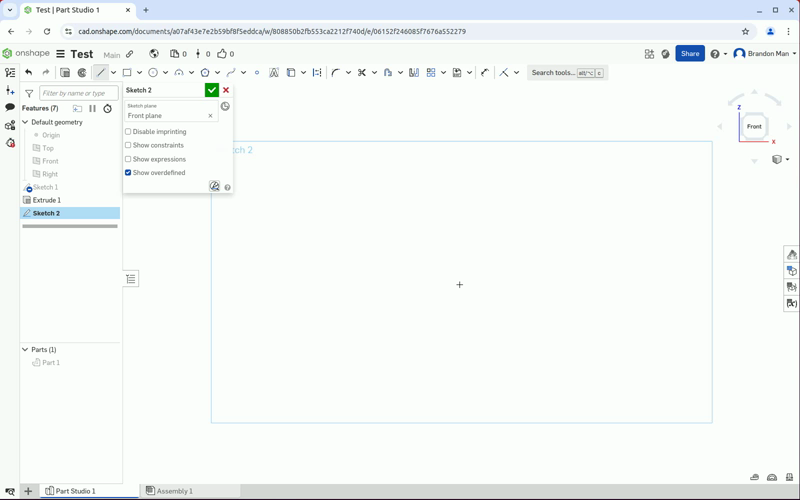
key_down(shift)
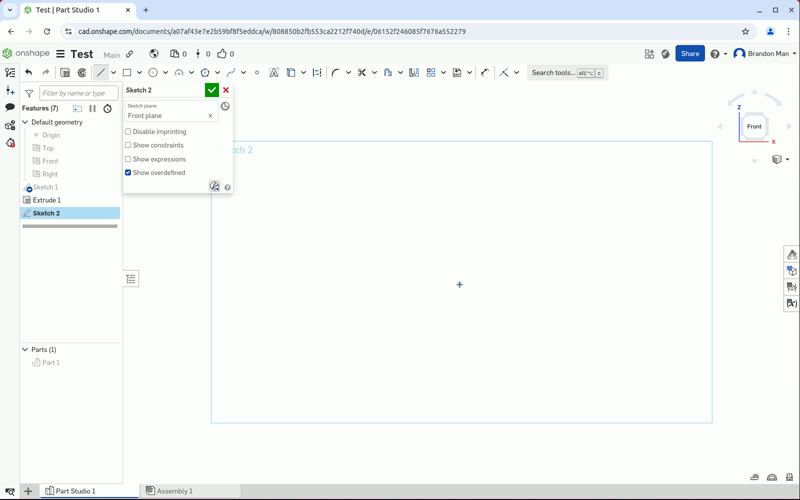
mouse_move(489, 284)
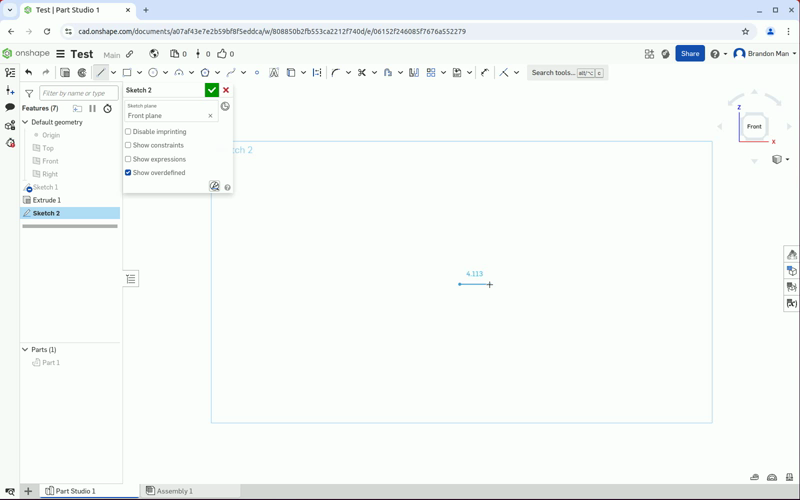
mouse_move(463, 284)
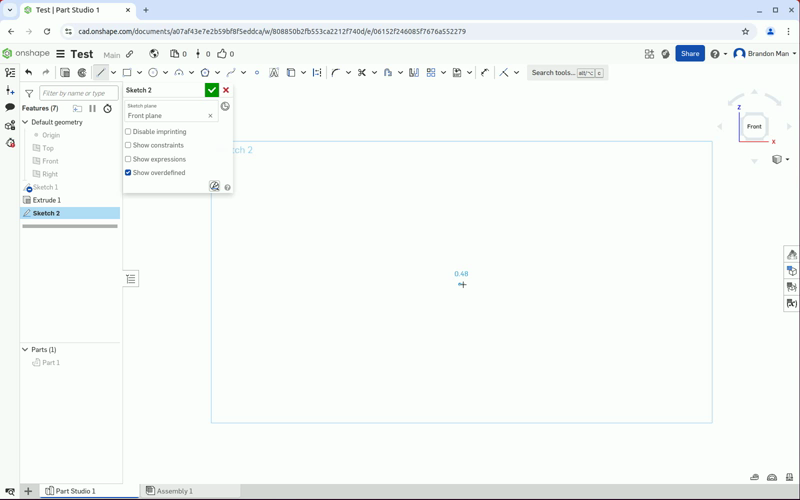
scroll(6)
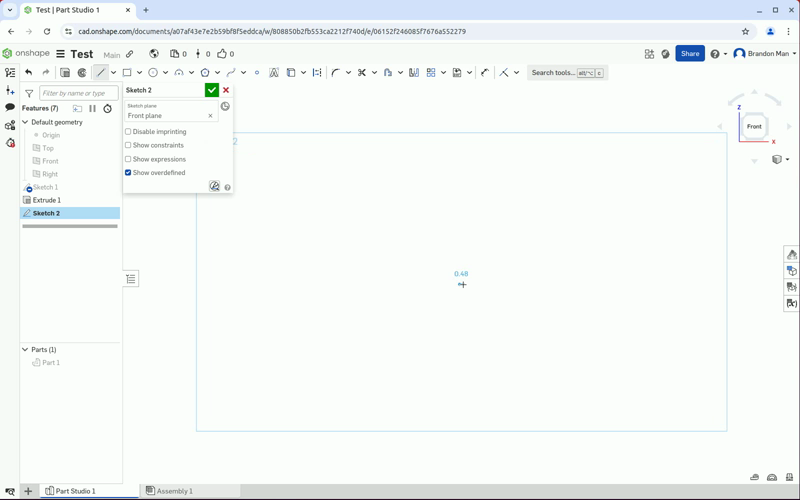
scroll(6)
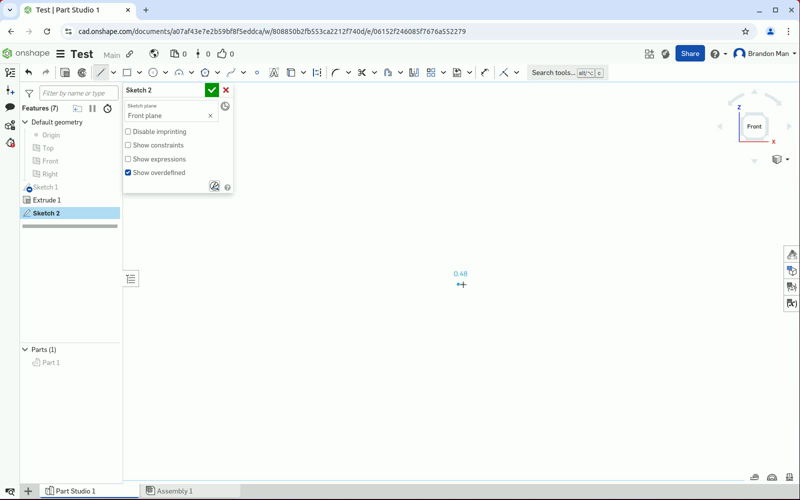
scroll(6)
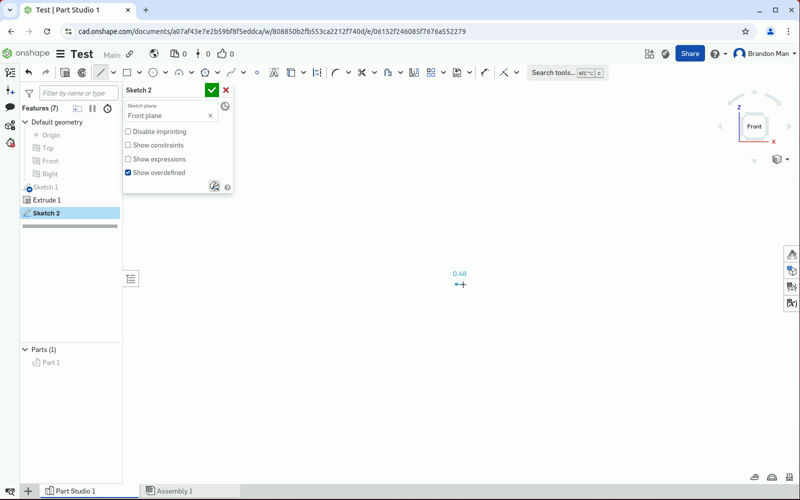
scroll(6)
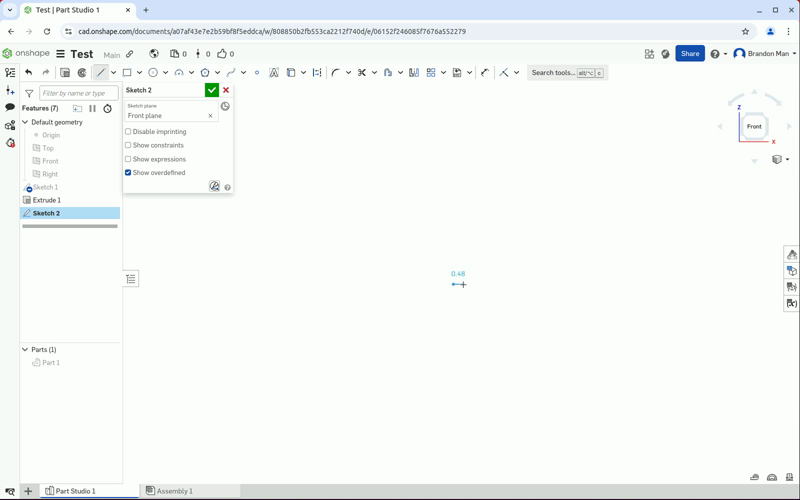
scroll(6)
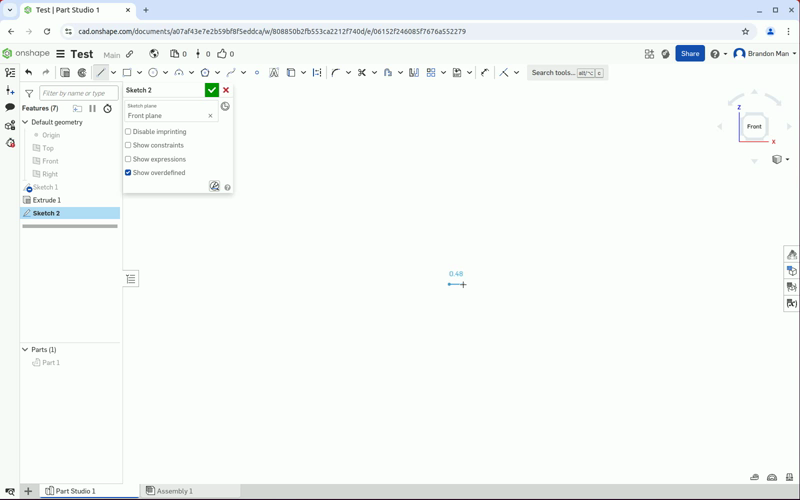
scroll(6)
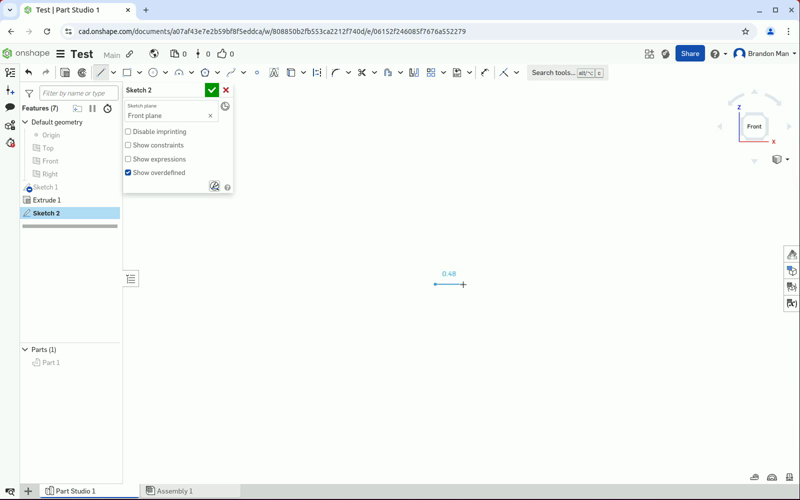
scroll(6)
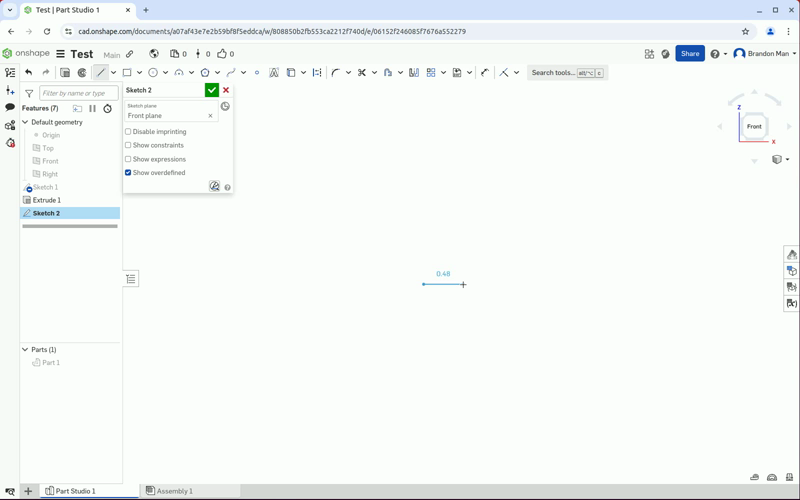
click(463, 284)
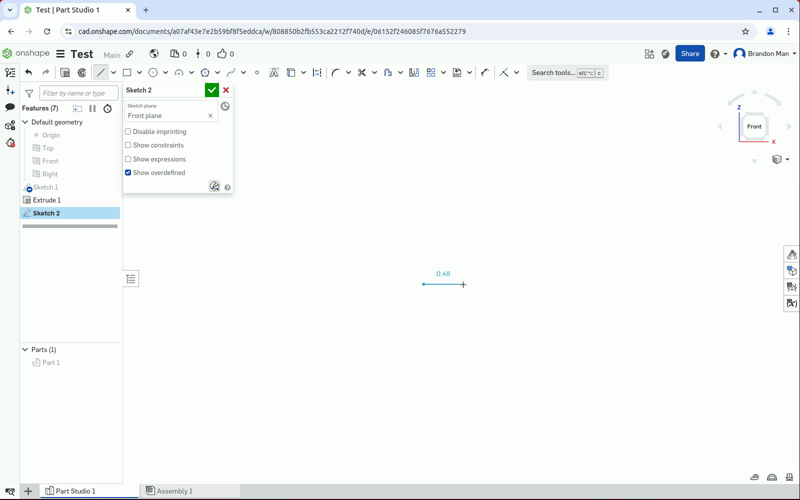
scroll(-6)
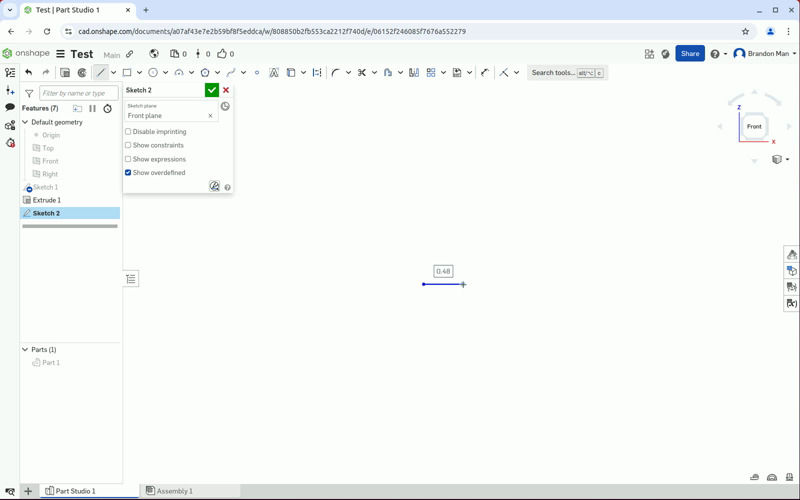
scroll(-6)
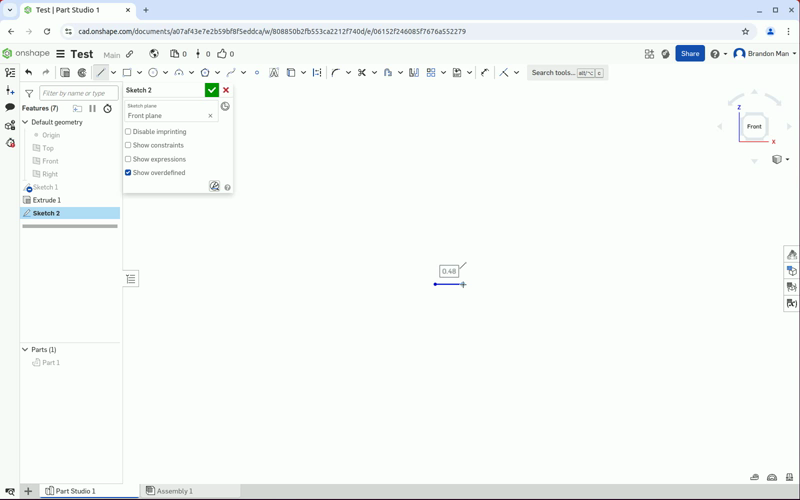
scroll(-6)
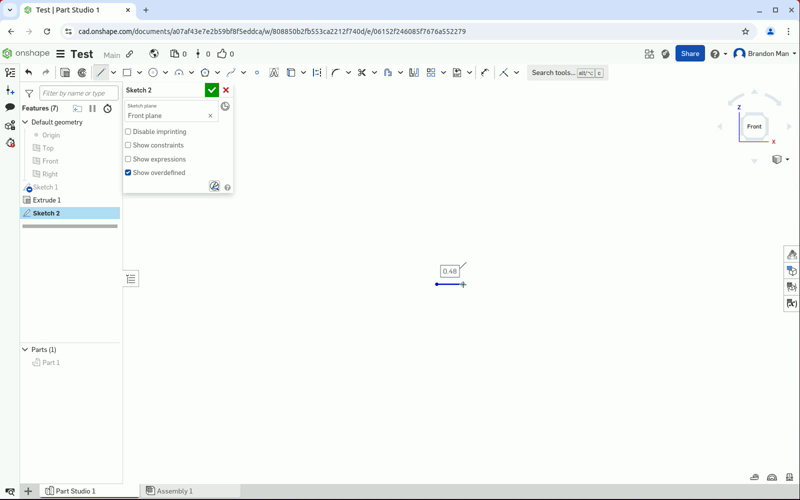
scroll(-6)
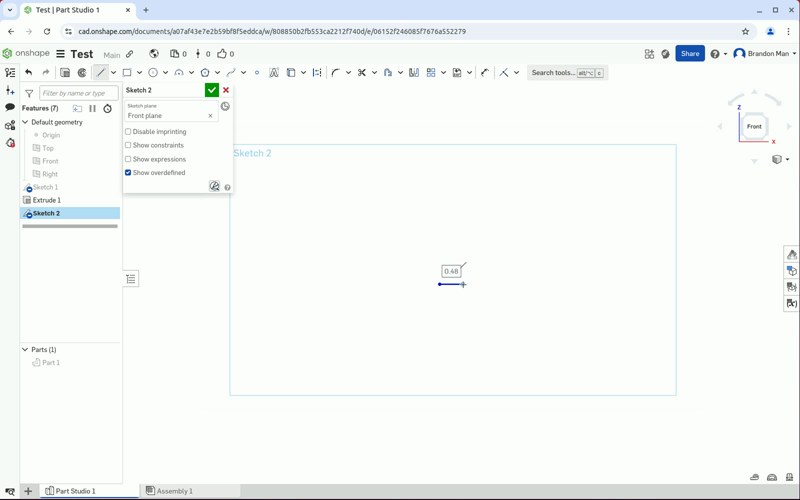
scroll(-6)
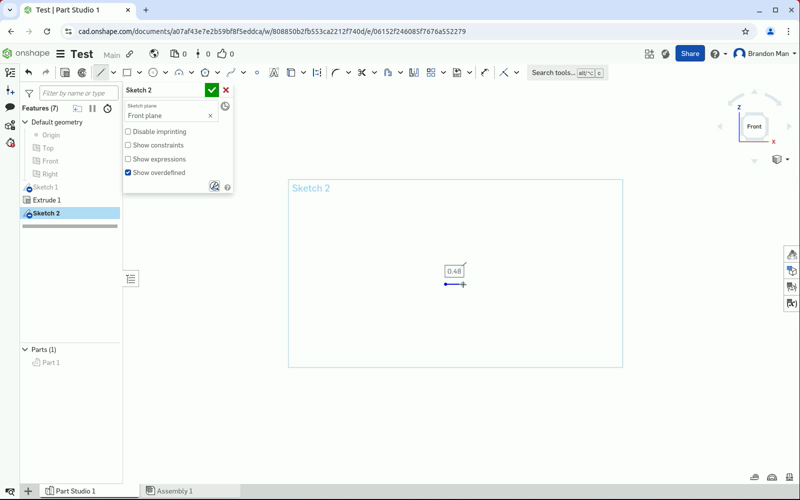
scroll(-6)
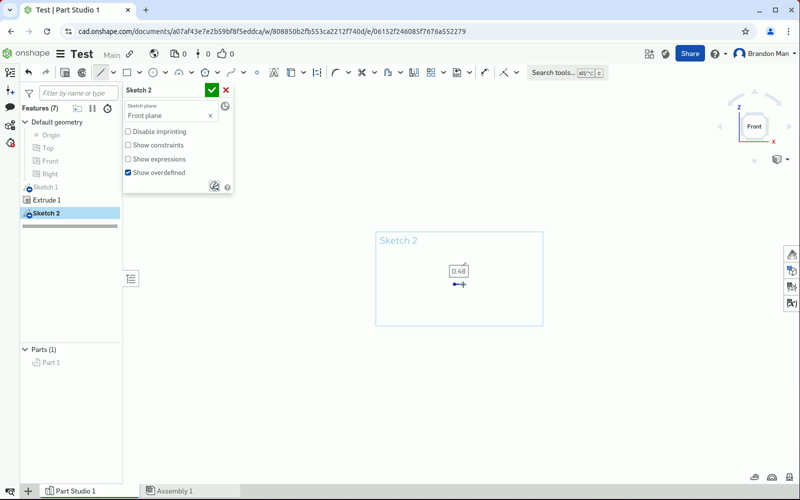
scroll(-6)
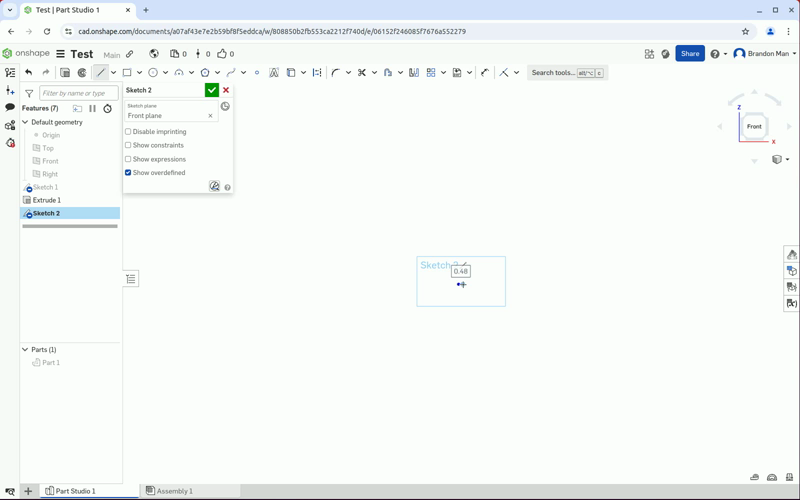
key_up(shift)
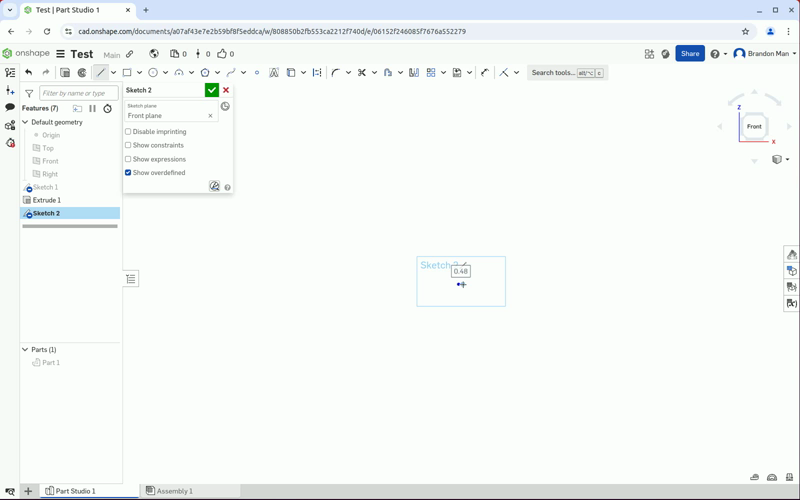
key_down(shift)
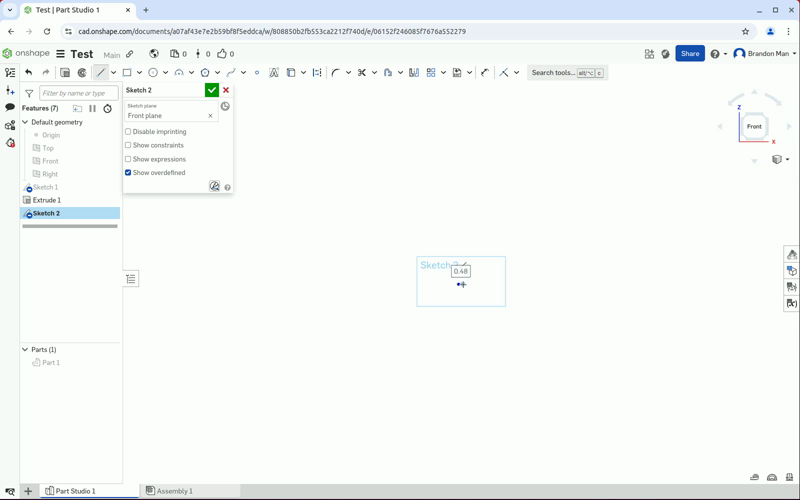
mouse_move(493, 284)
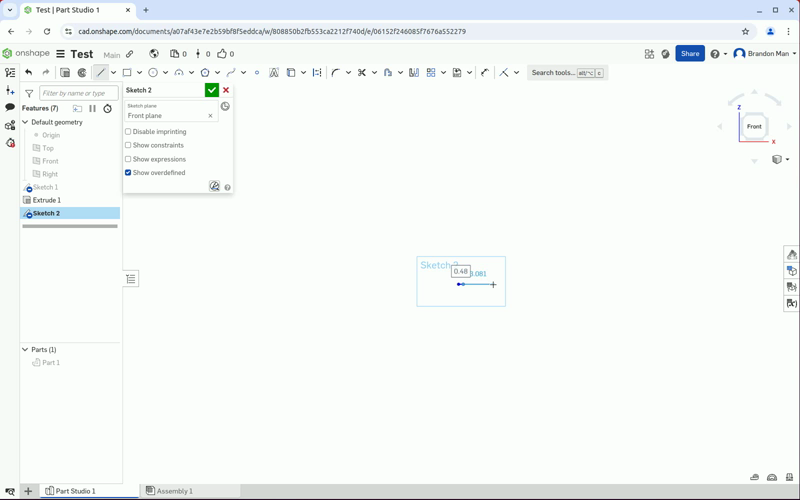
mouse_move(463, 283)
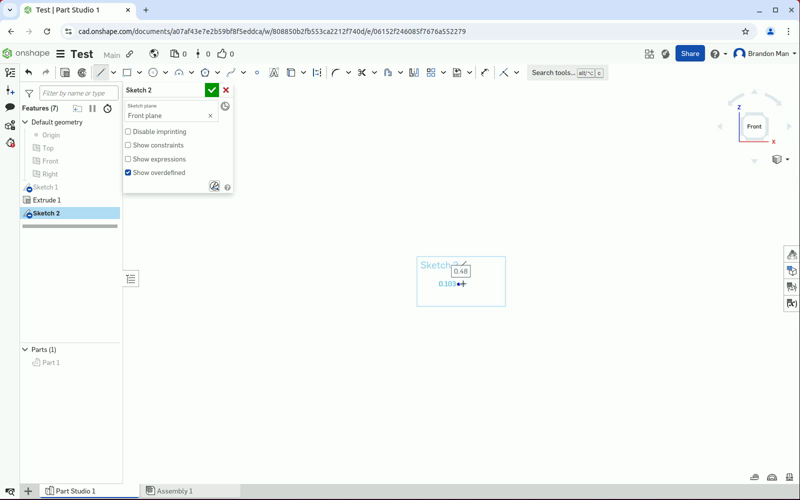
scroll(6)
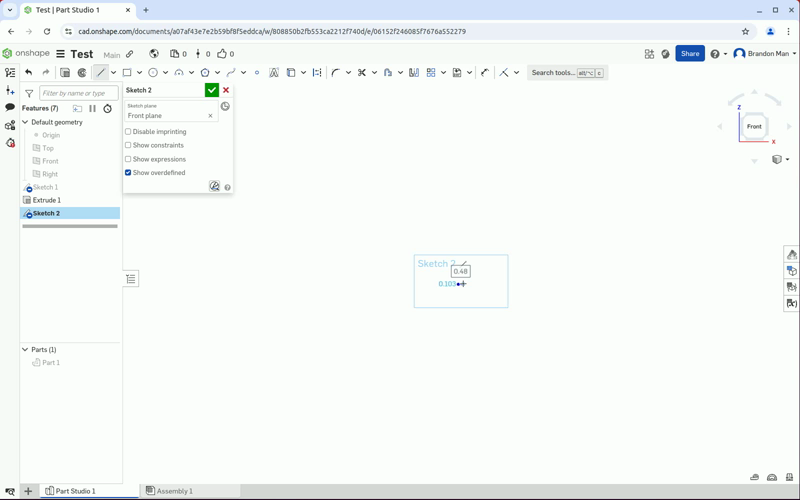
scroll(6)
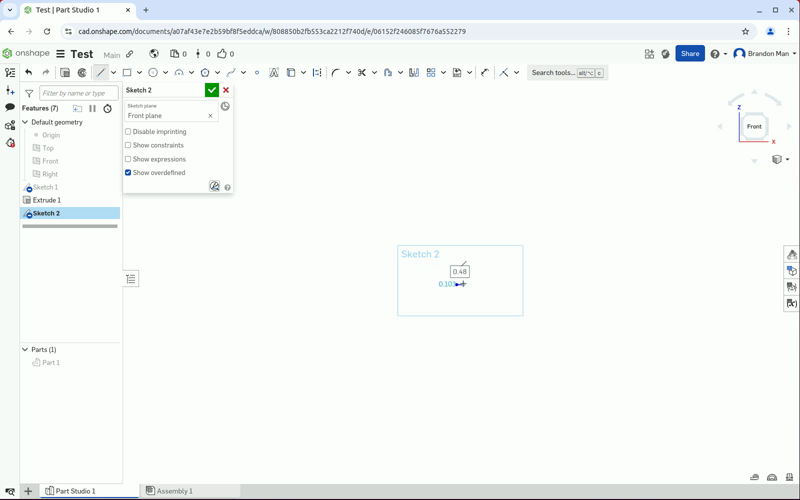
scroll(6)
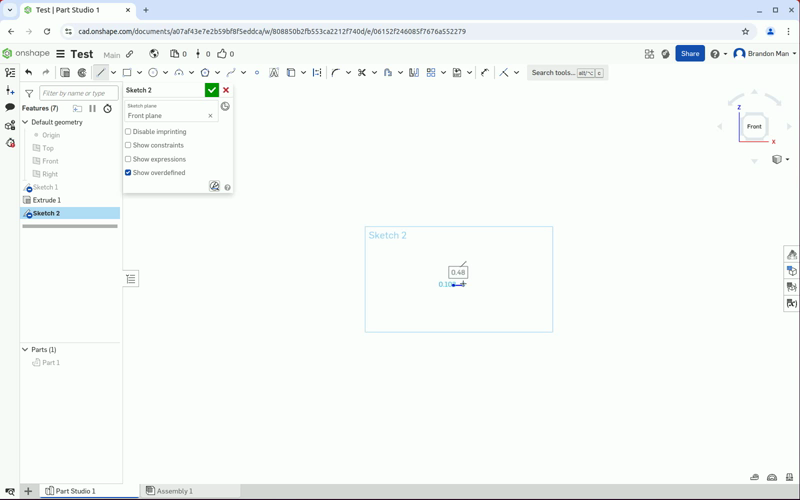
scroll(6)
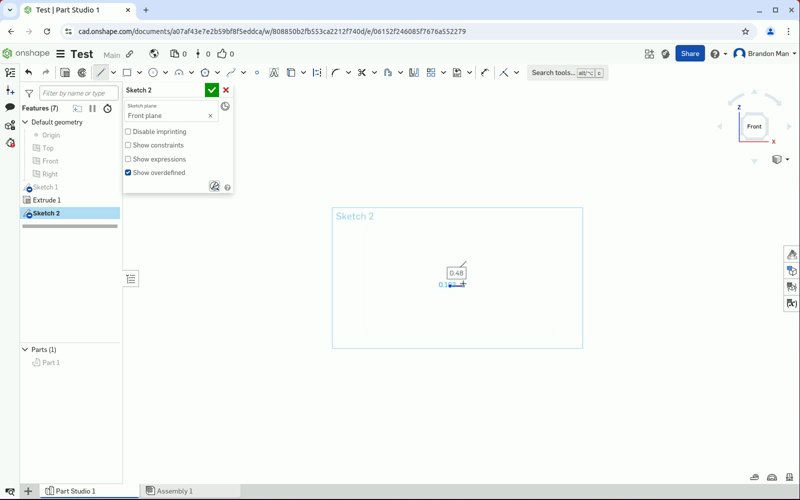
scroll(6)
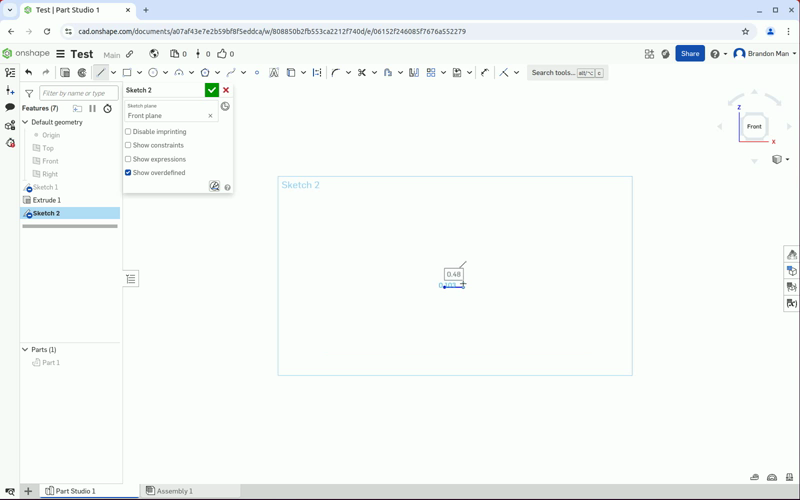
scroll(6)
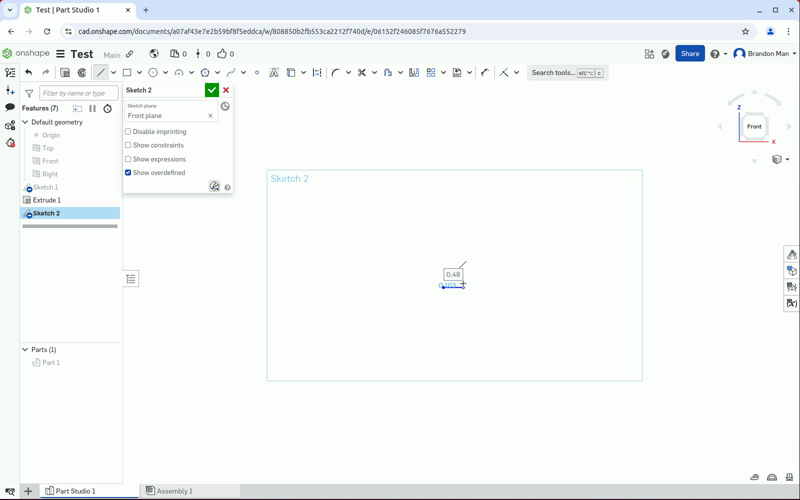
scroll(6)
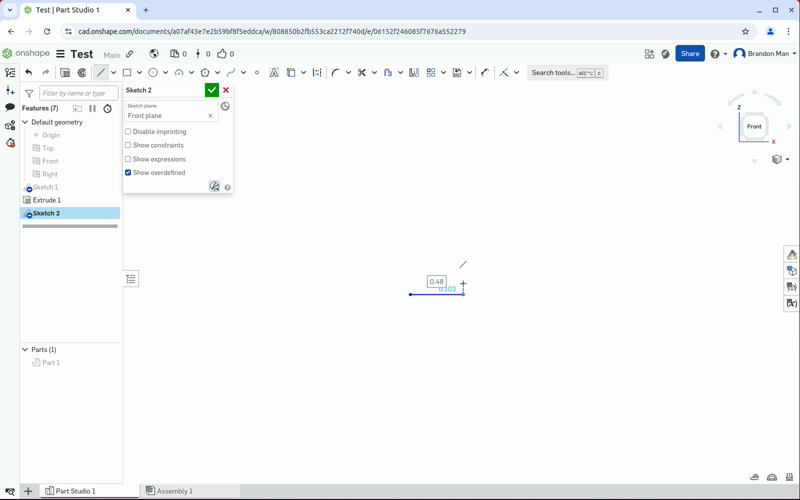
click(463, 283)
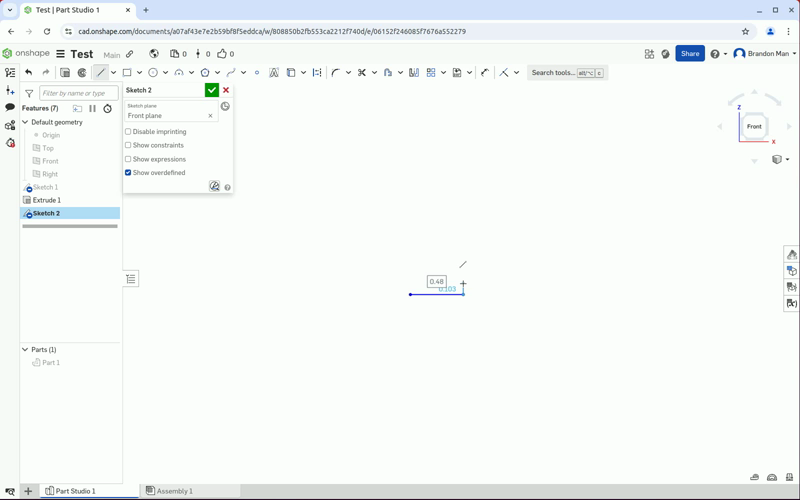
scroll(-6)
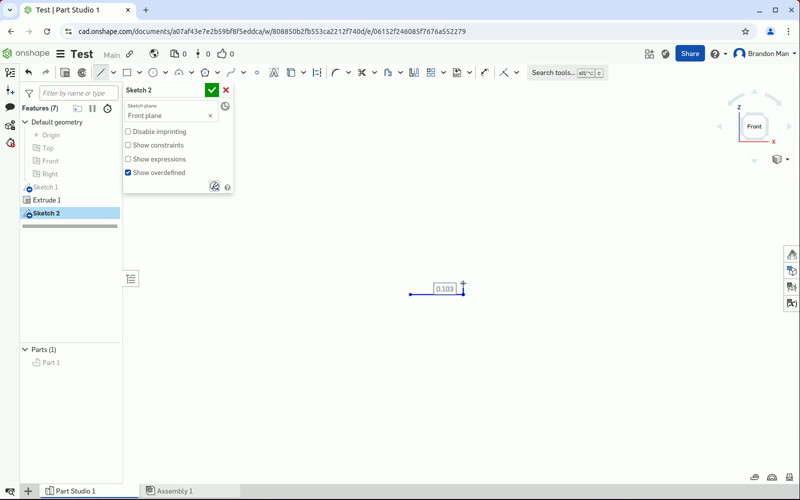
scroll(-6)
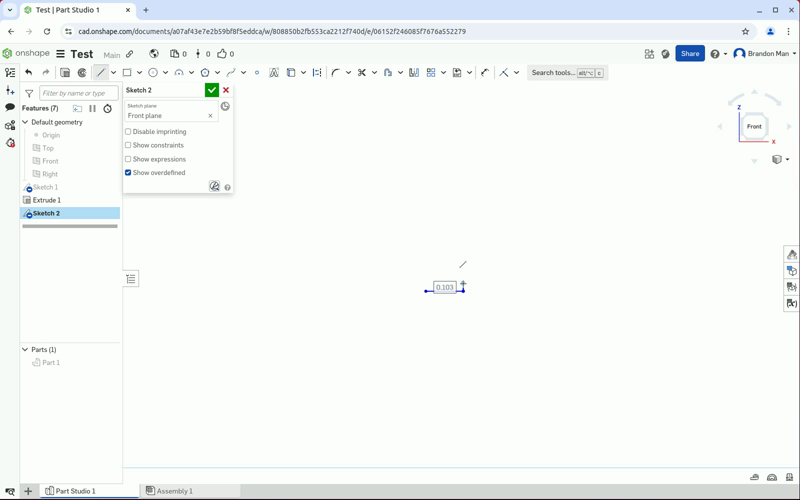
scroll(-6)
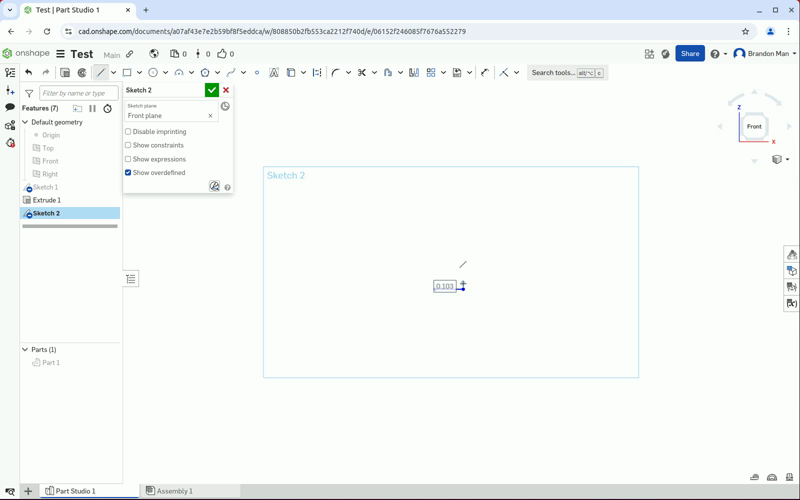
scroll(-6)
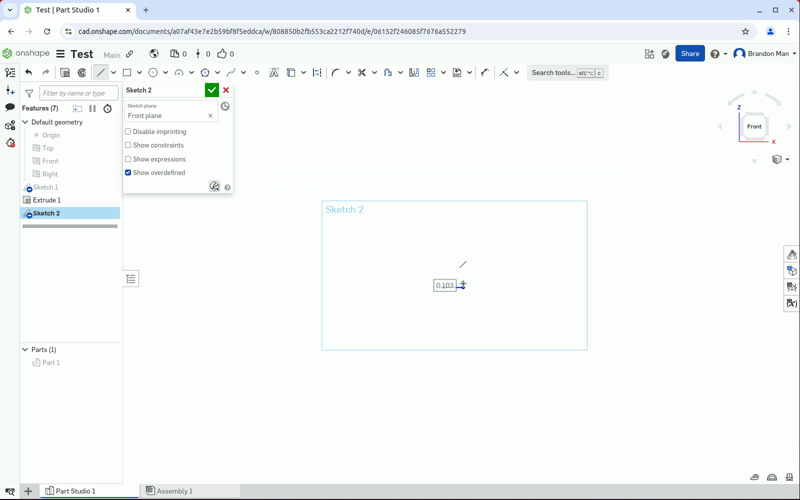
scroll(-6)
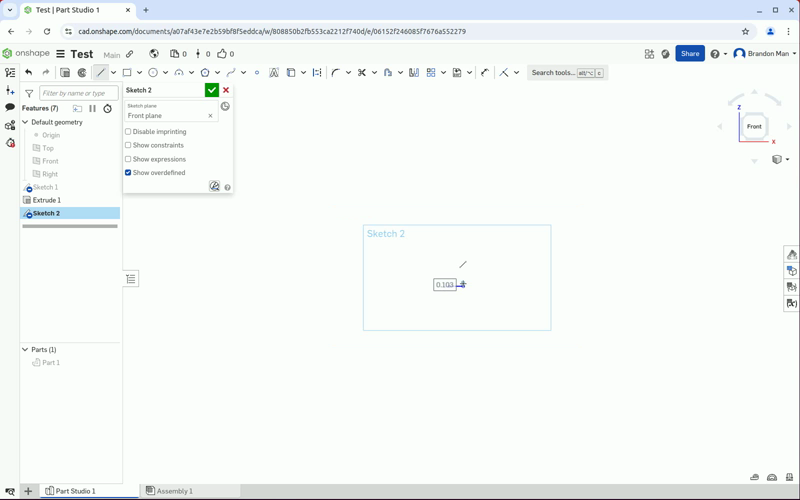
scroll(-6)
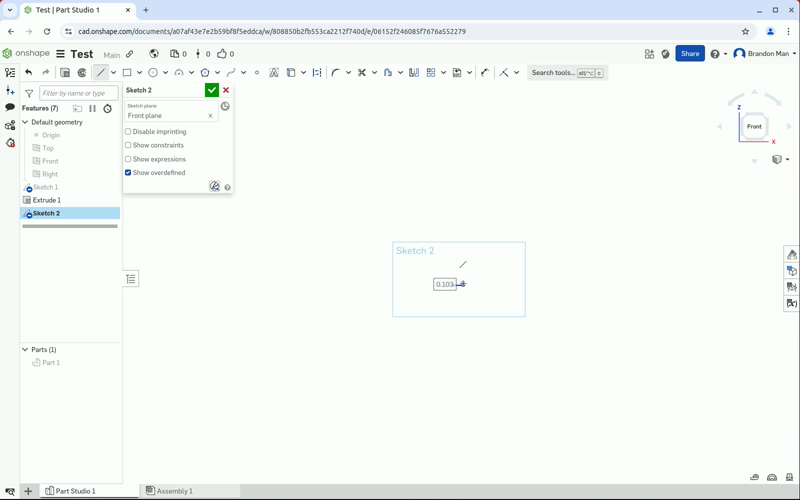
scroll(-6)
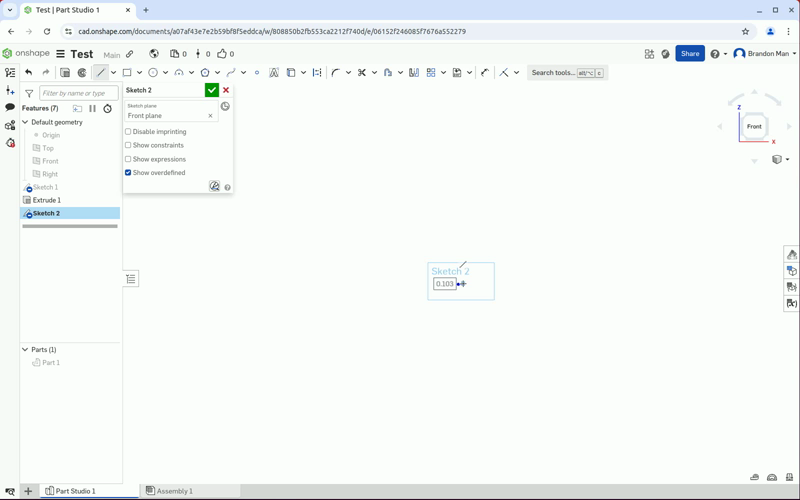
key_up(shift)
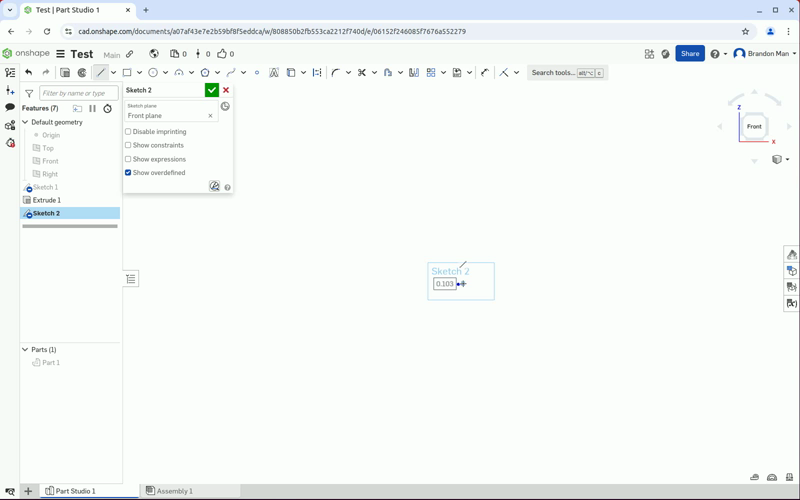
key_down(shift)
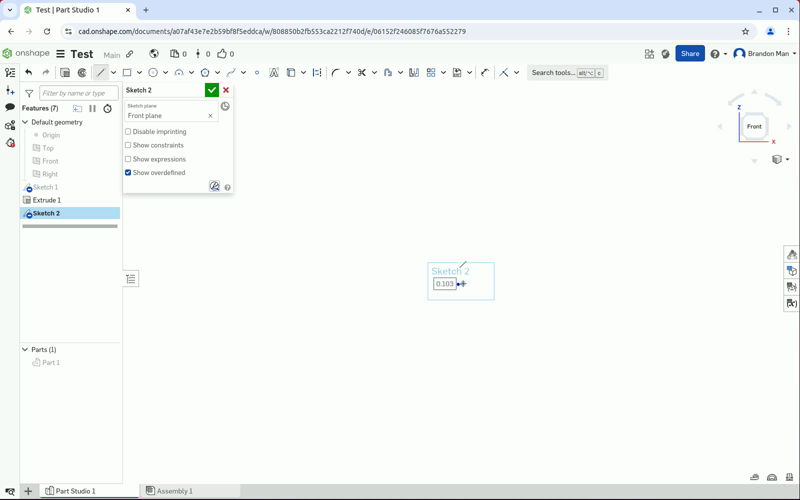
mouse_move(493, 283)
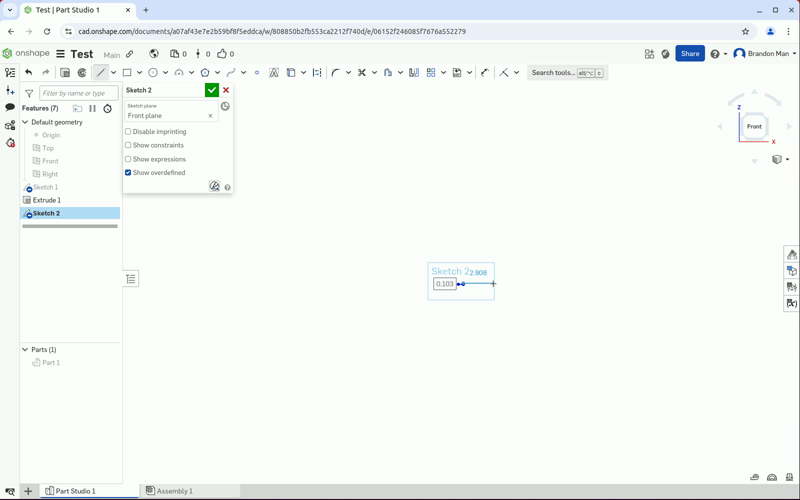
mouse_move(463, 281)
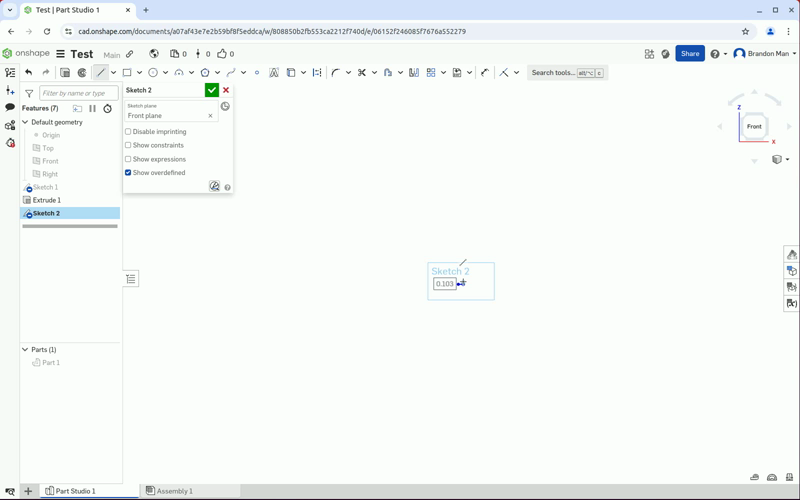
scroll(6)
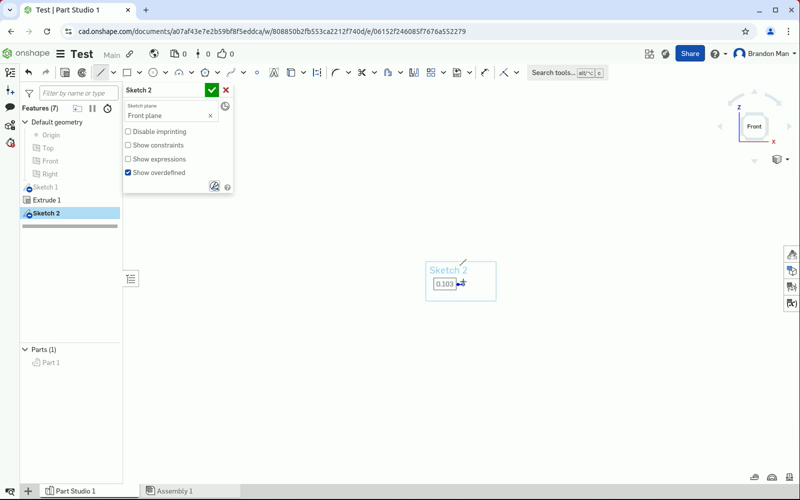
scroll(6)
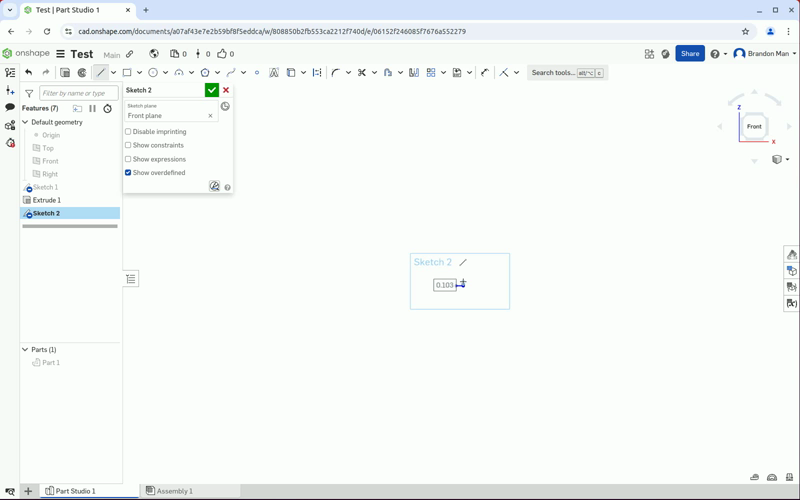
scroll(6)
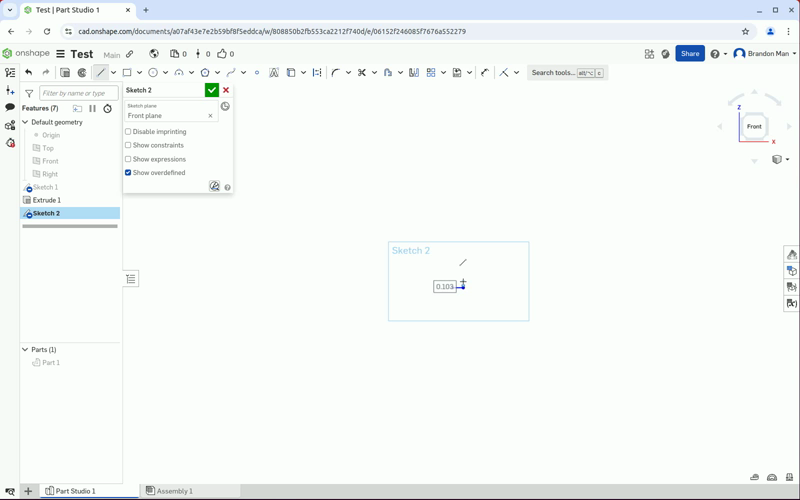
scroll(6)
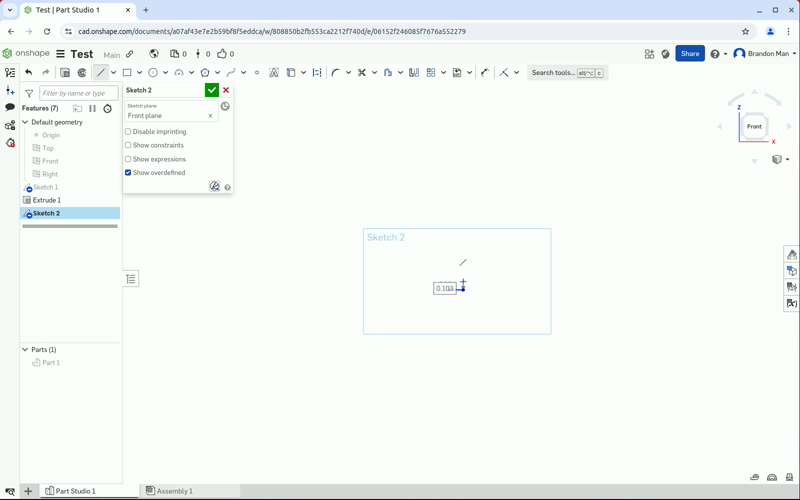
scroll(6)
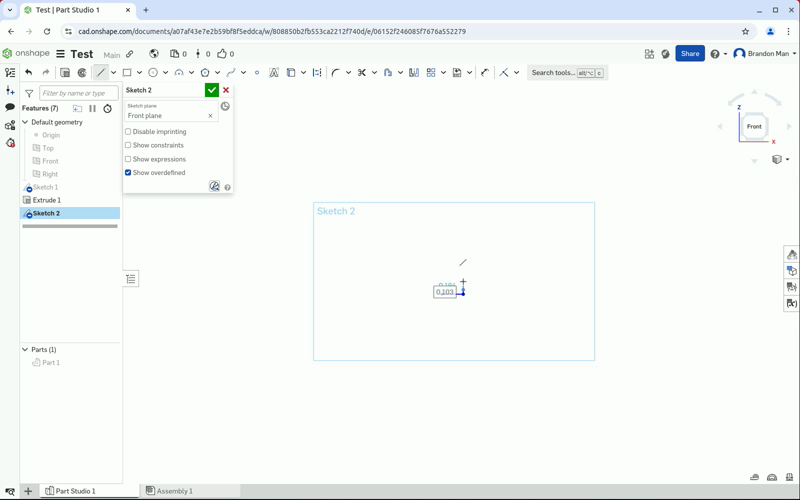
scroll(6)
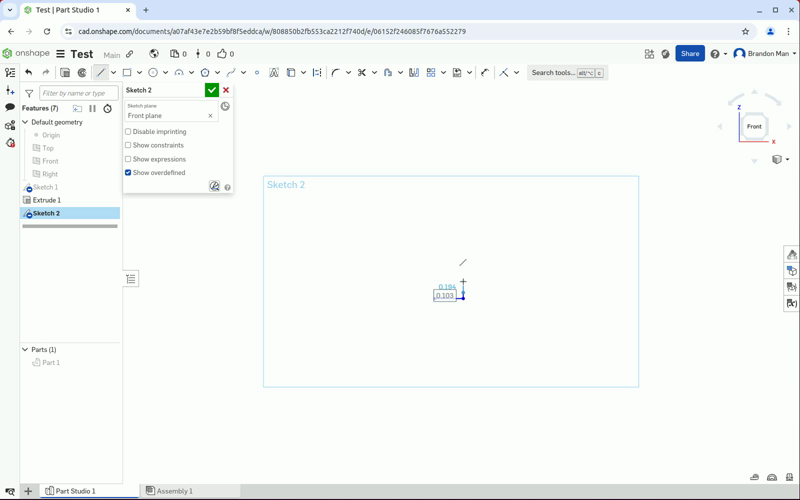
scroll(6)
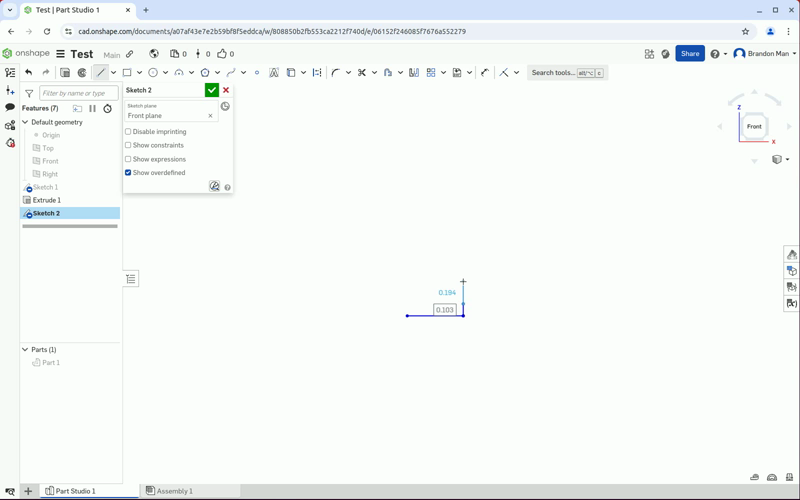
click(463, 281)
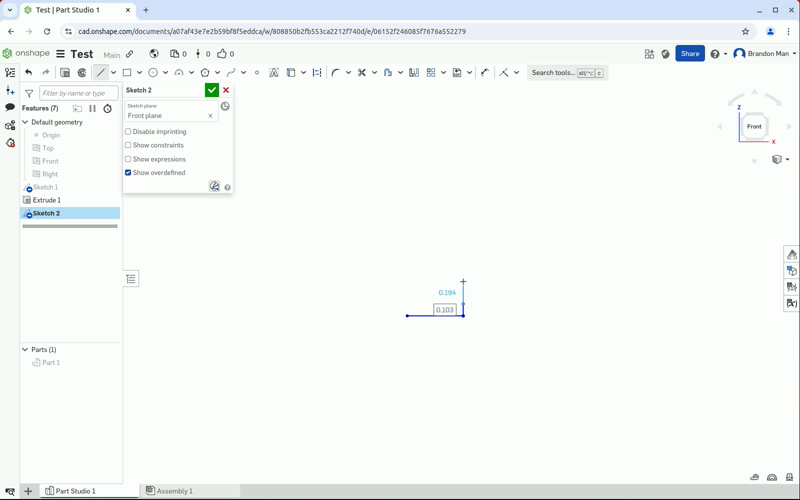
scroll(-6)
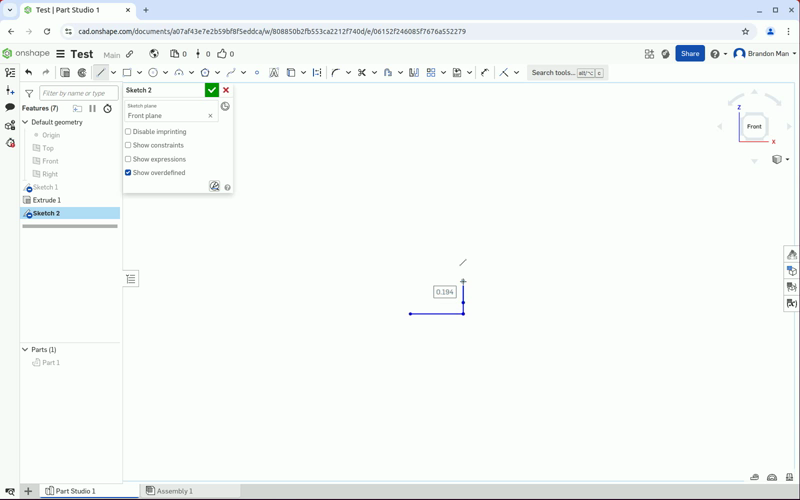
scroll(-6)
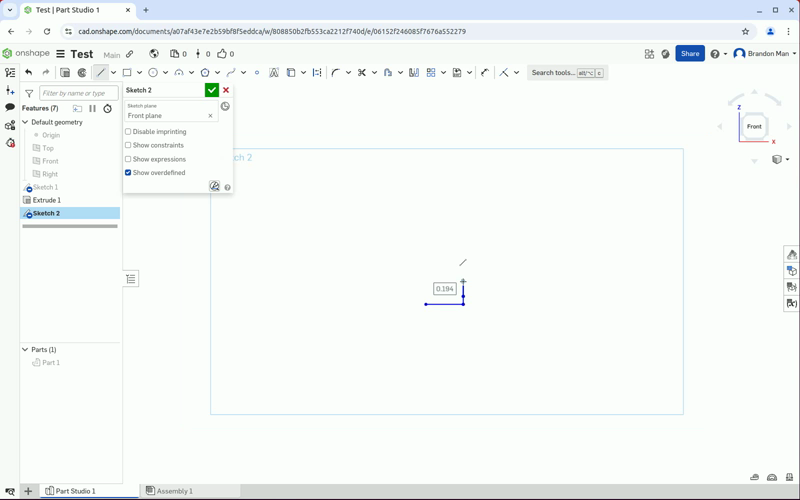
scroll(-6)
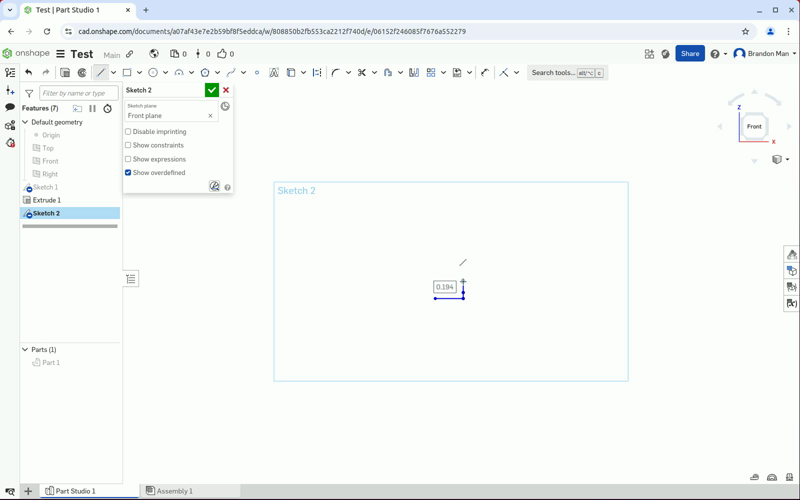
scroll(-6)
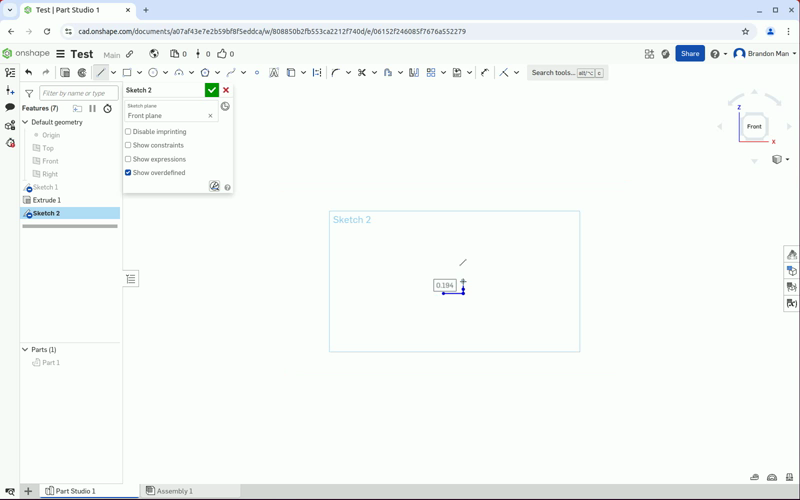
scroll(-6)
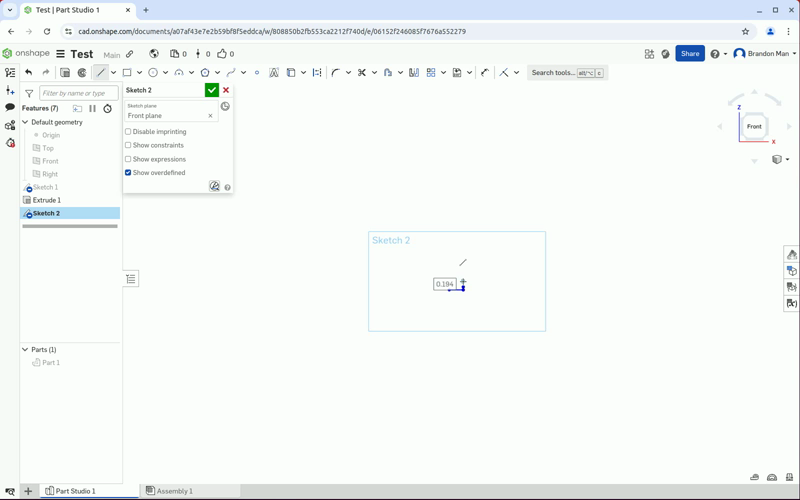
scroll(-6)
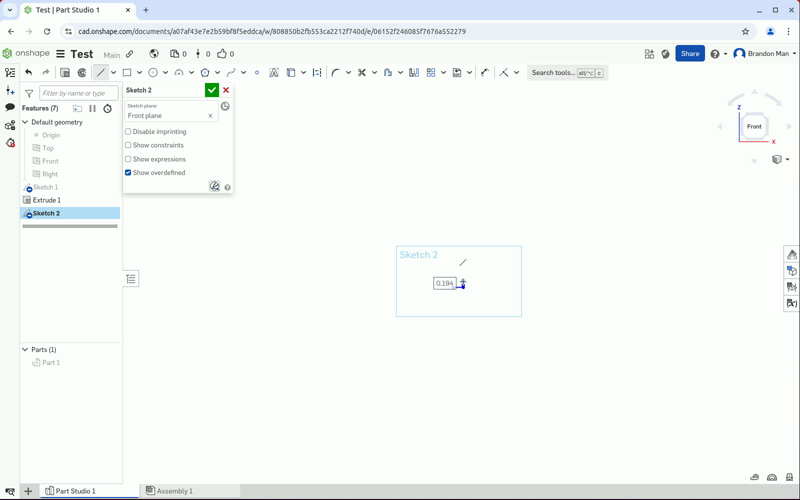
scroll(-6)
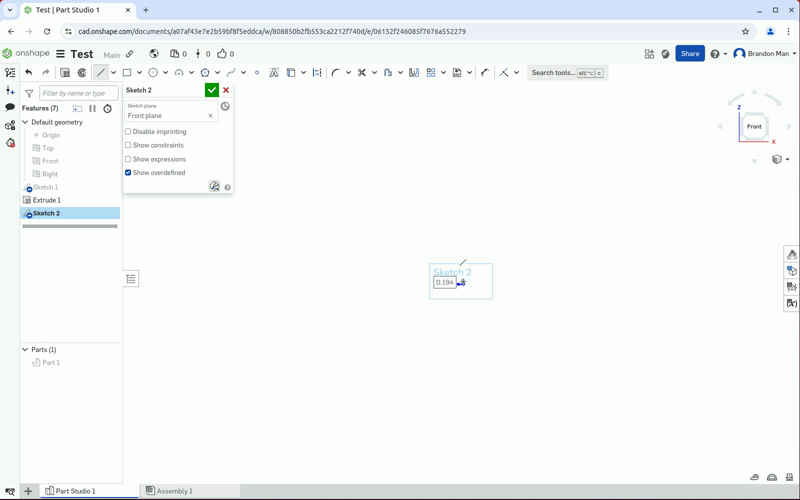
key_up(shift)
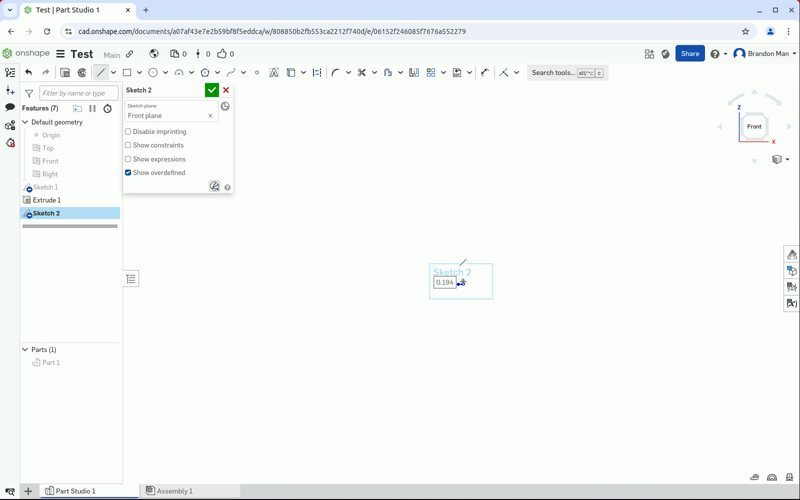
key_down(shift)
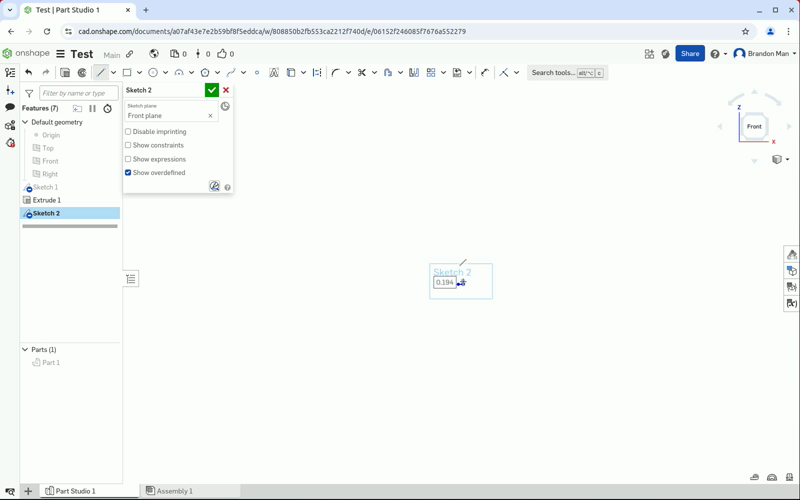
mouse_move(493, 281)
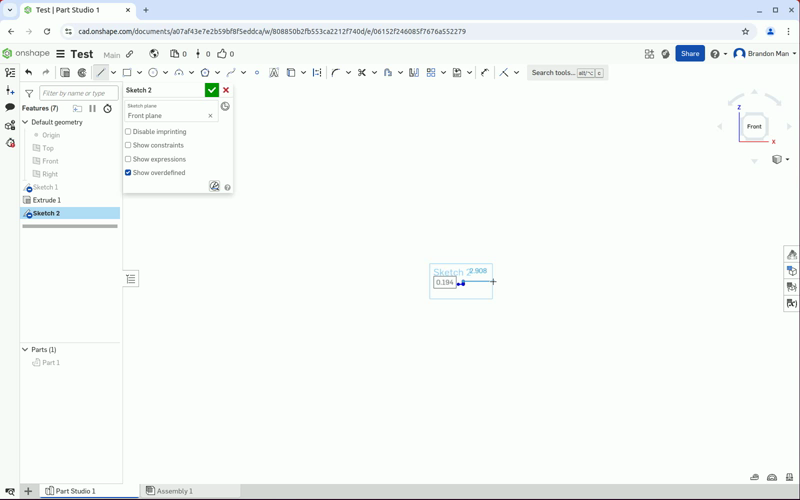
mouse_move(459, 281)
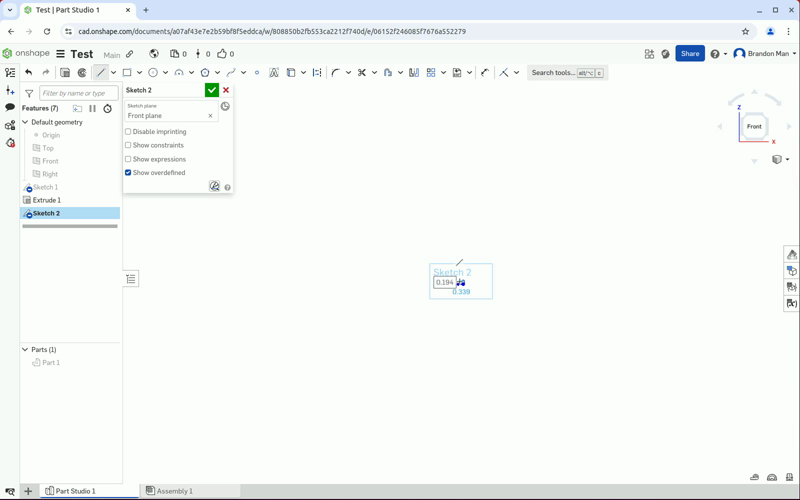
scroll(6)
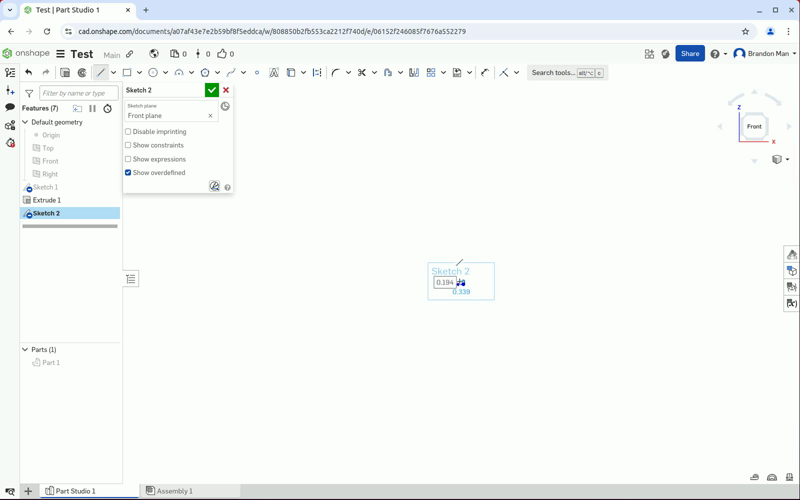
scroll(6)
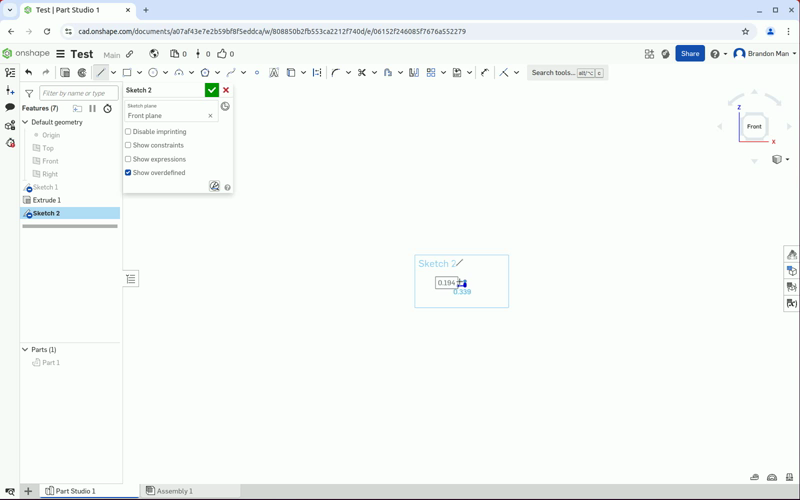
scroll(6)
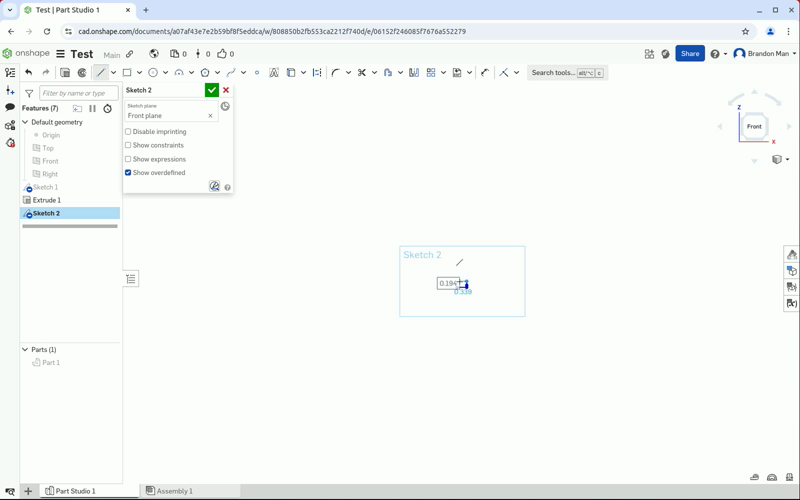
scroll(6)
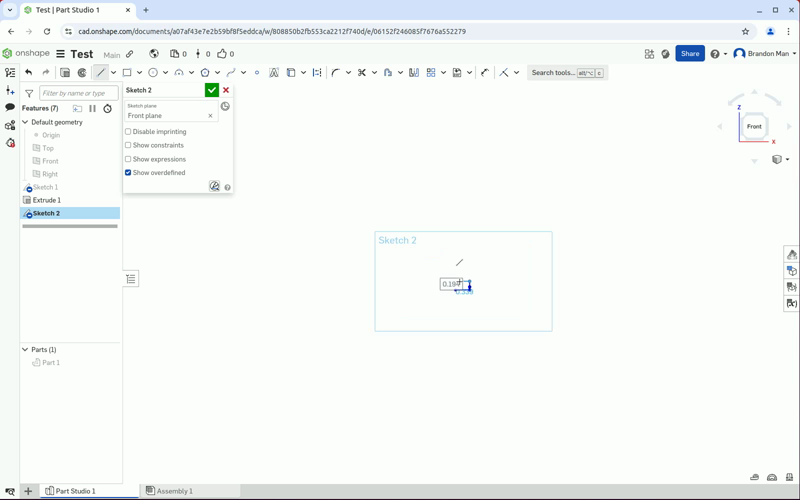
scroll(6)
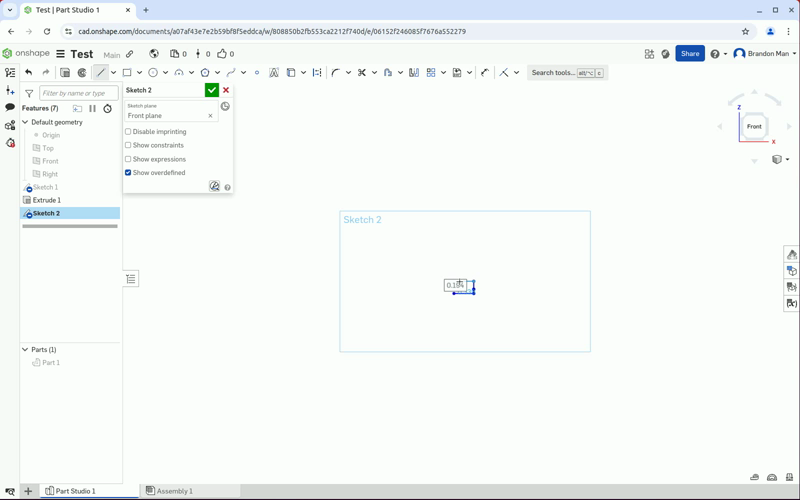
scroll(6)
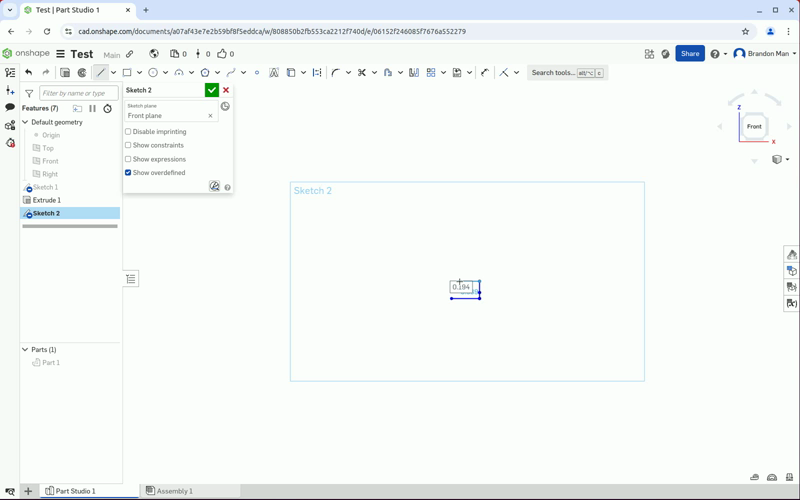
scroll(6)
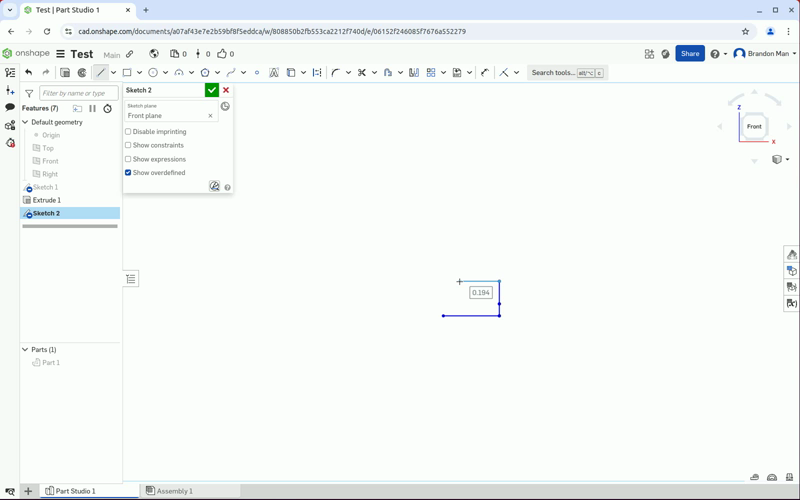
click(459, 281)
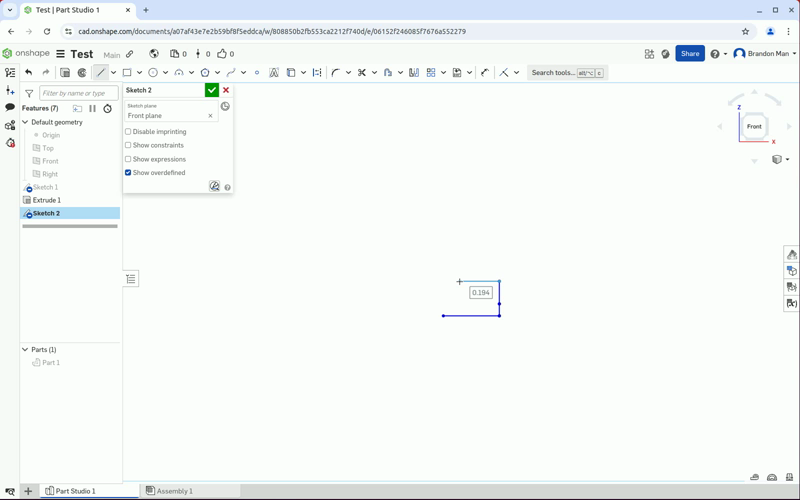
scroll(-6)
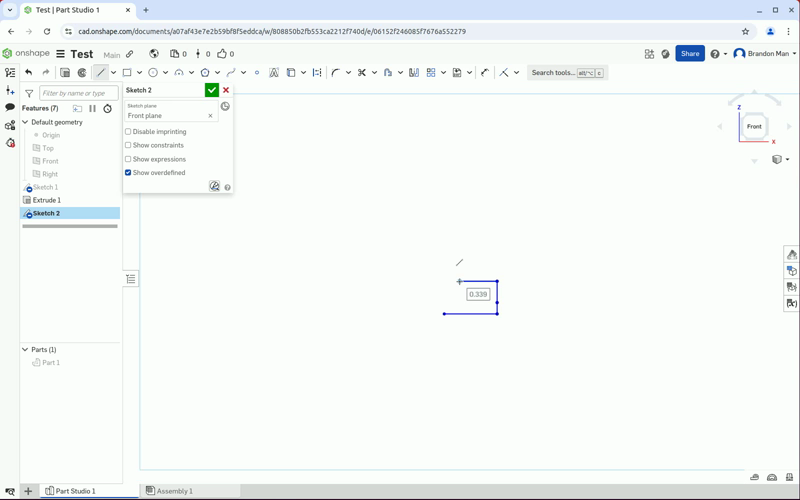
scroll(-6)
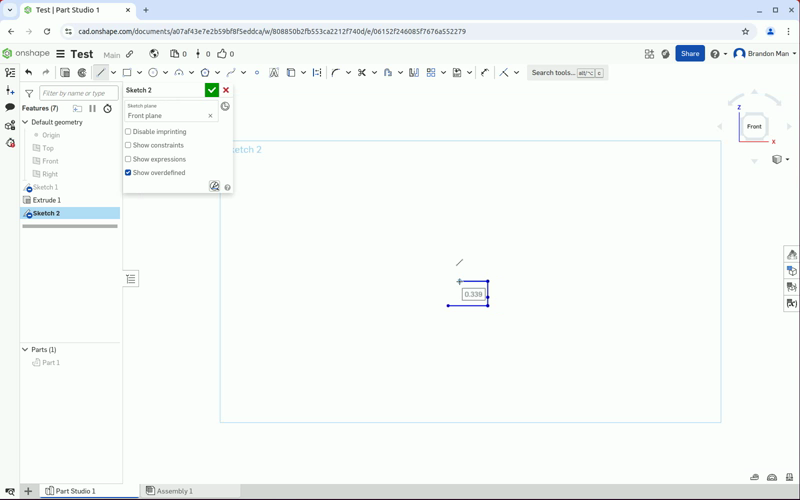
scroll(-6)
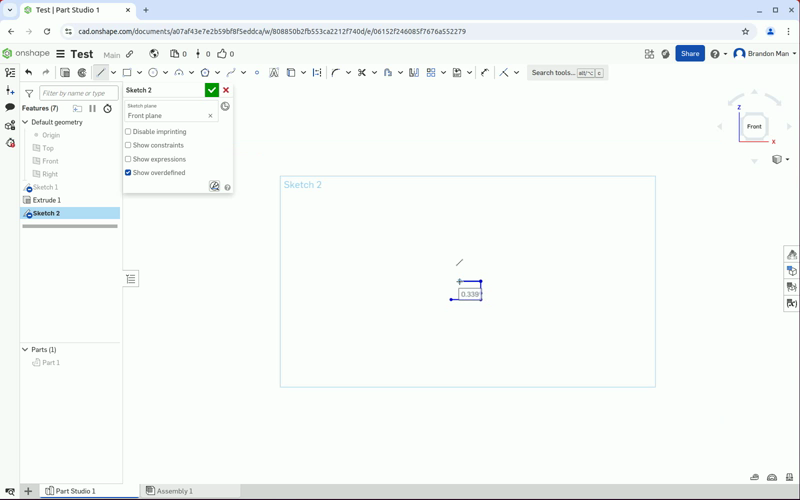
scroll(-6)
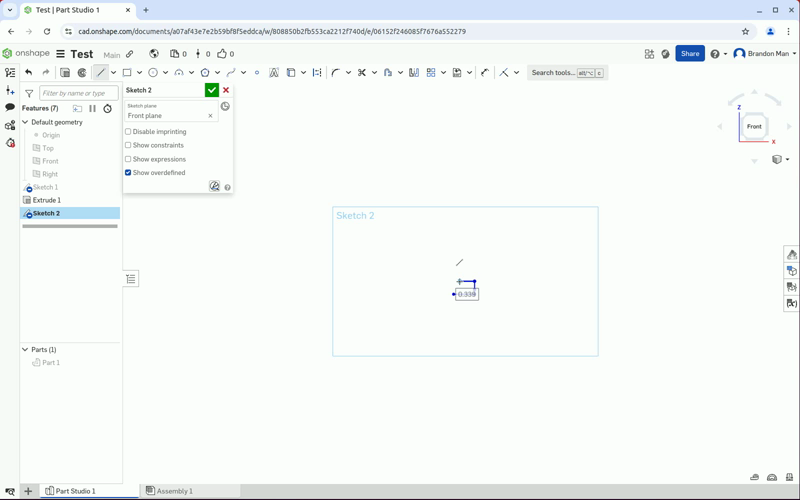
scroll(-6)
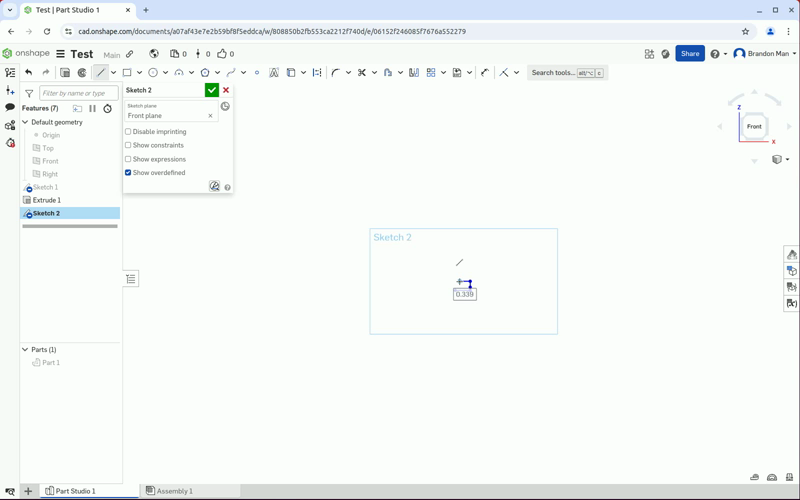
scroll(-6)
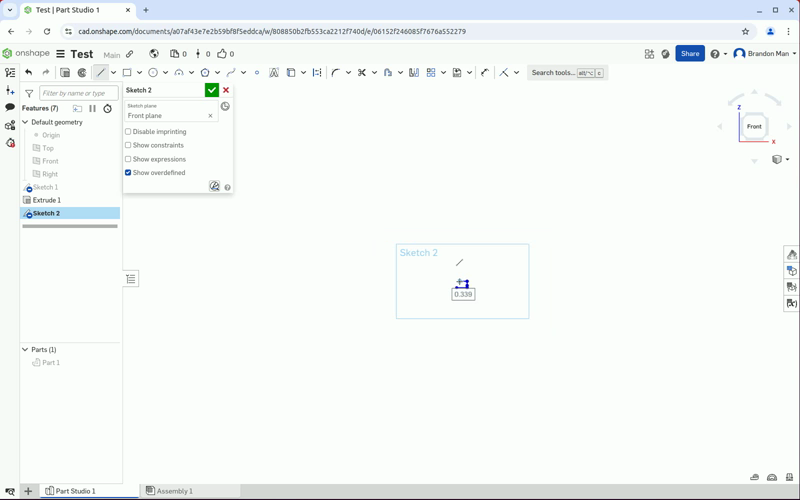
scroll(-6)
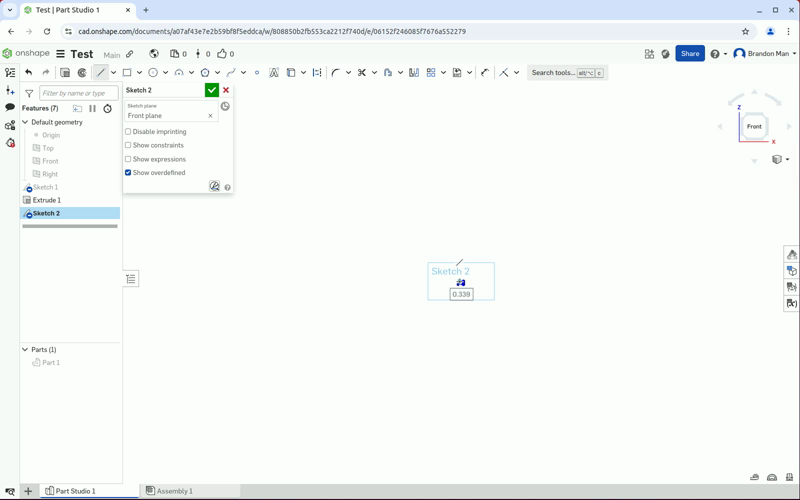
key_up(shift)
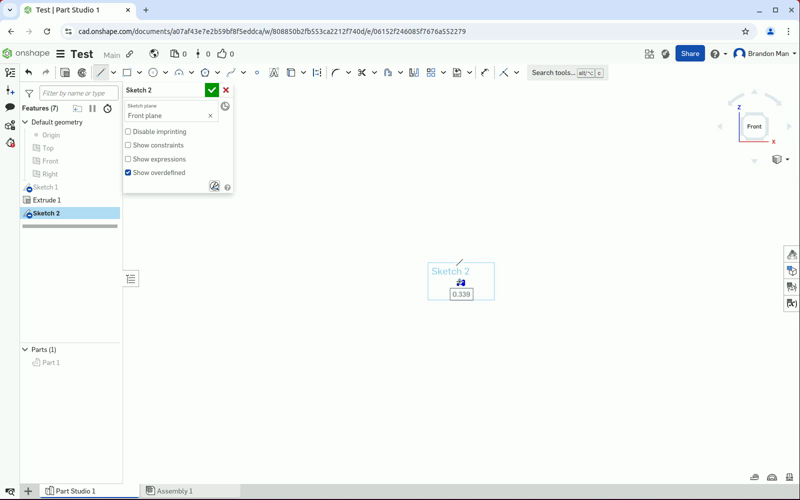
key_down(shift)
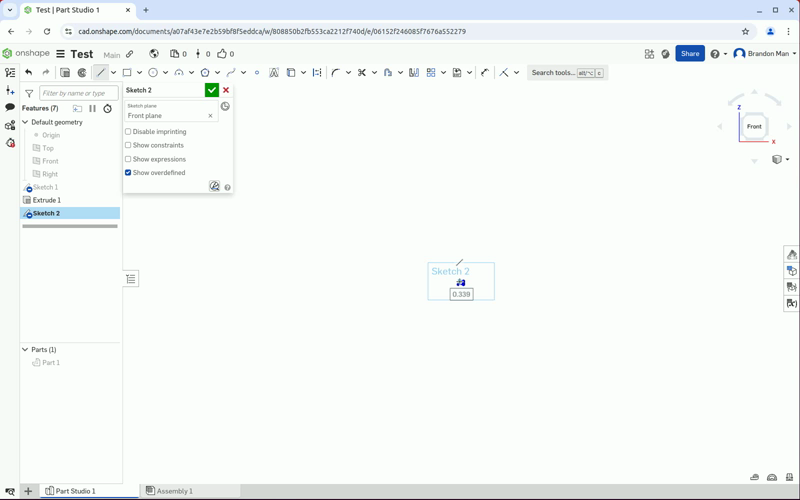
mouse_move(489, 281)
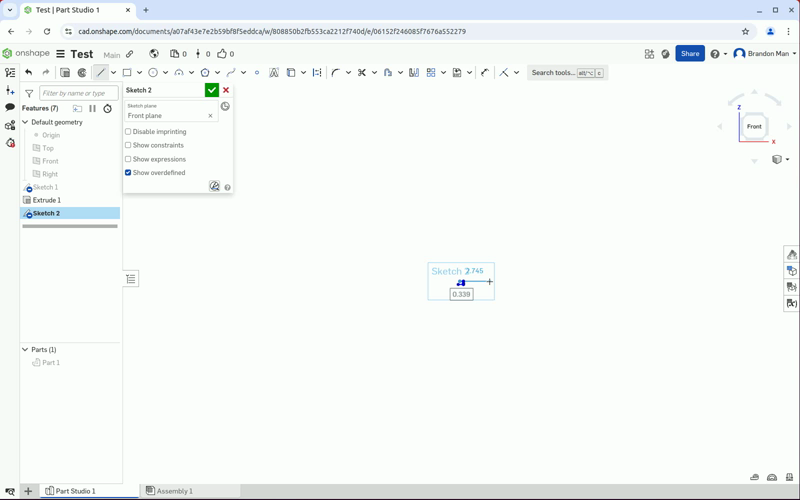
mouse_move(459, 283)
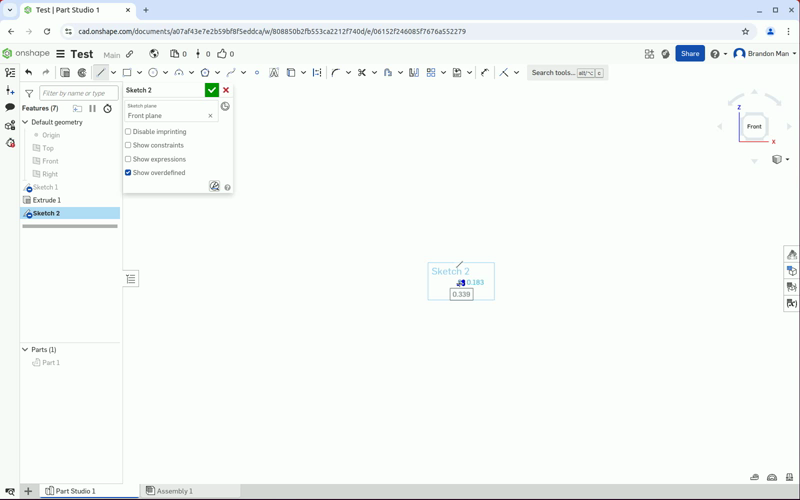
scroll(6)
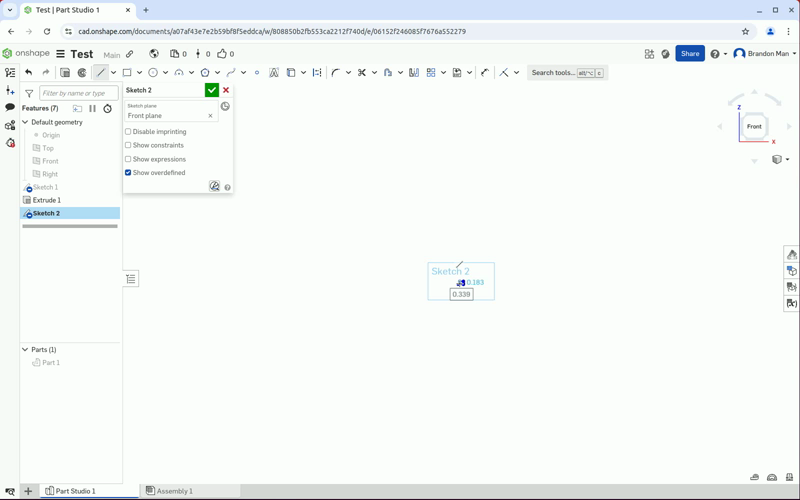
scroll(6)
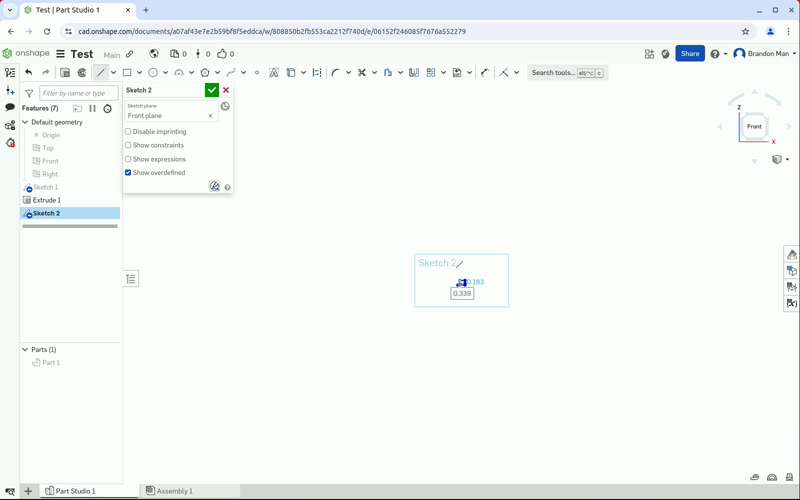
scroll(6)
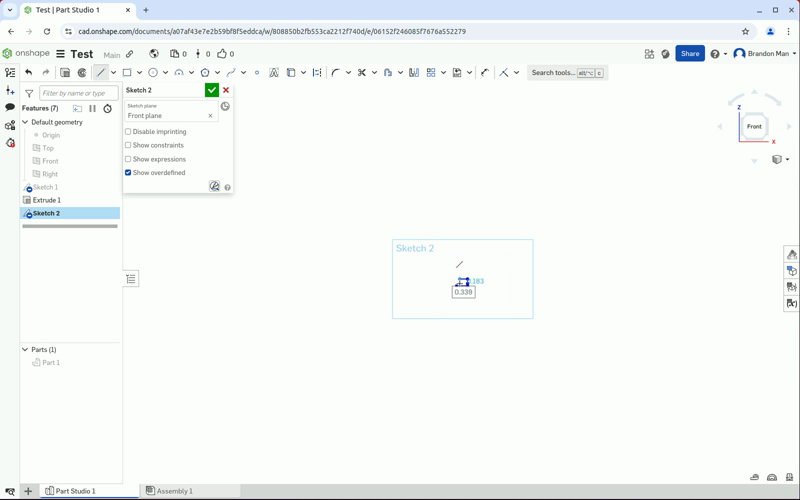
scroll(6)
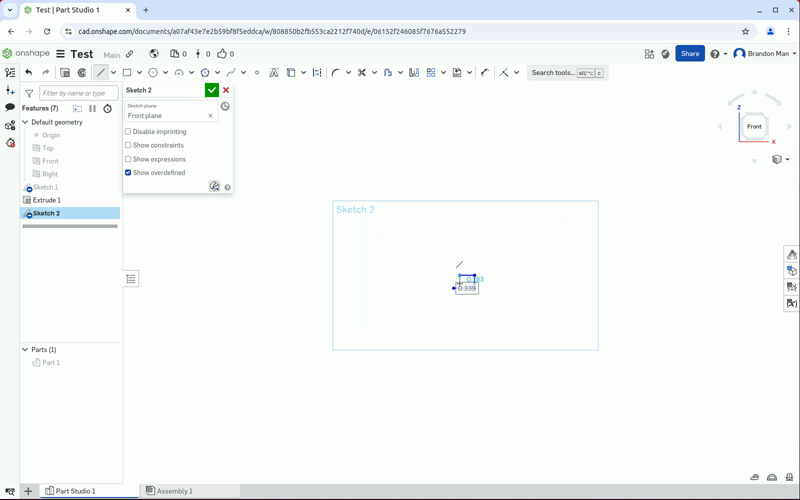
scroll(6)
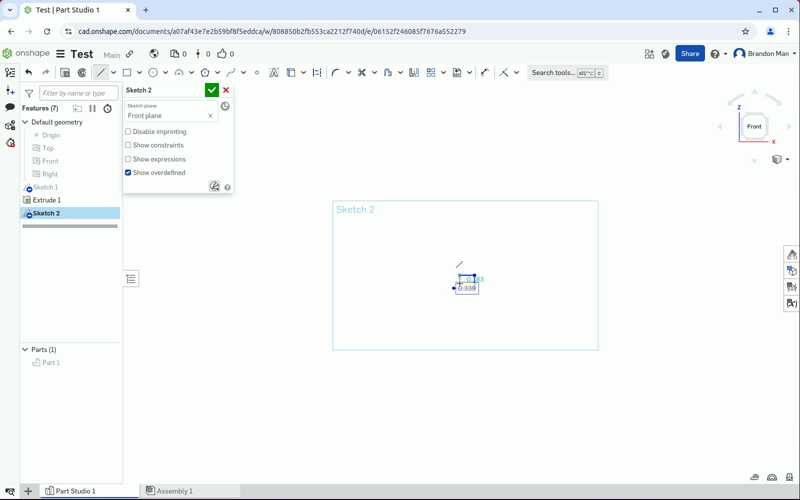
scroll(6)
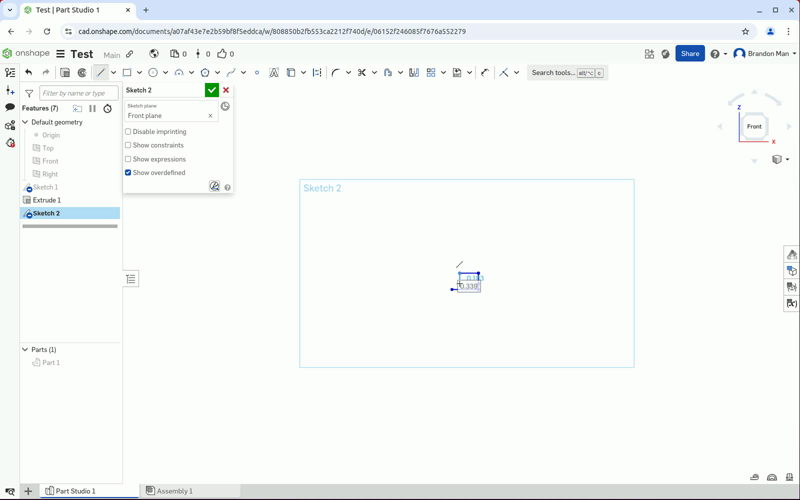
scroll(6)
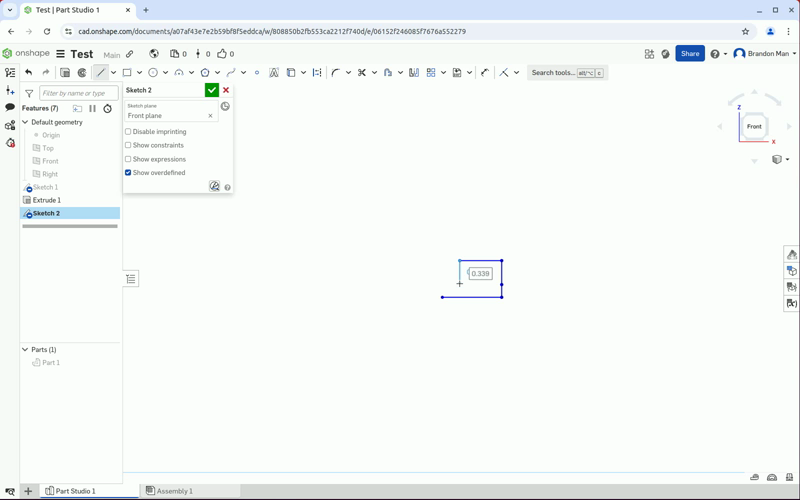
click(459, 283)
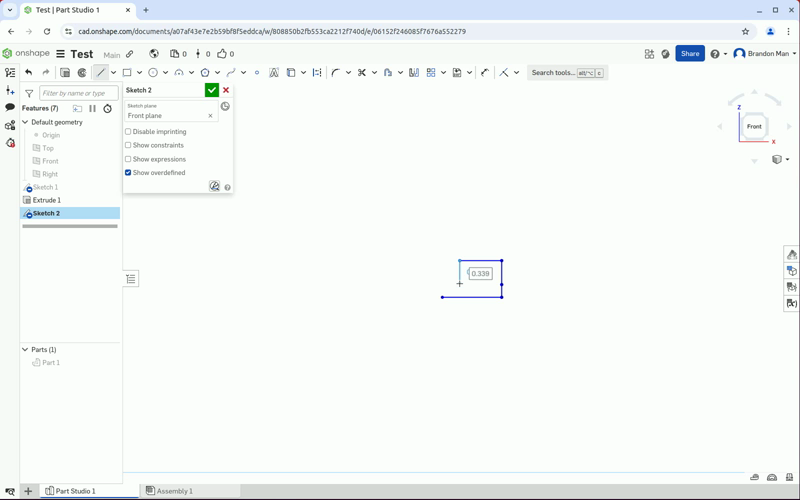
scroll(-6)
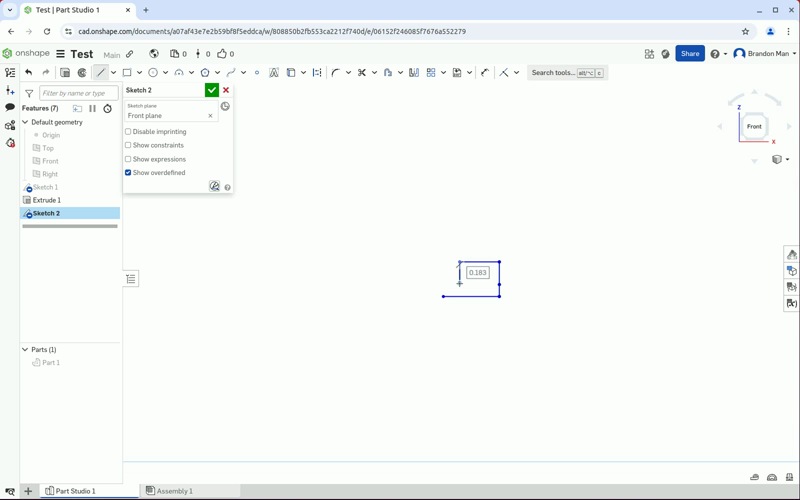
scroll(-6)
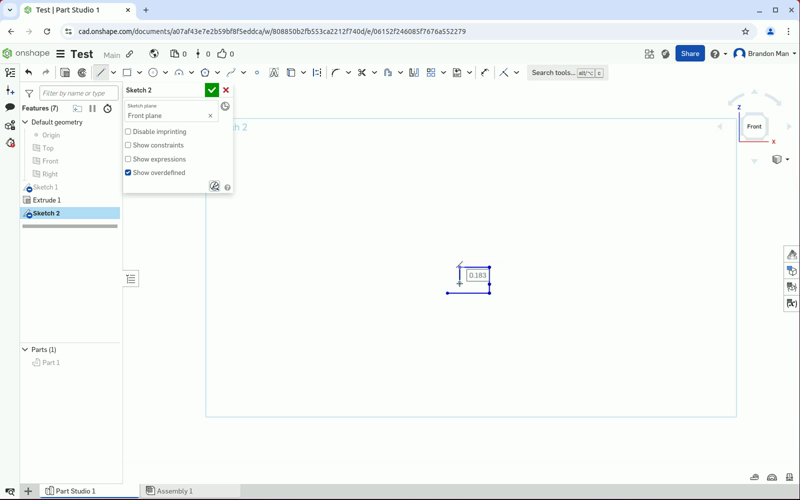
scroll(-6)
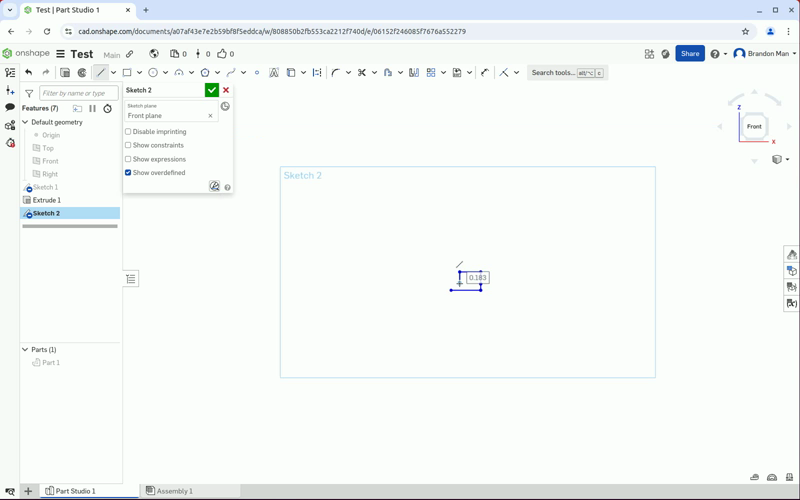
scroll(-6)
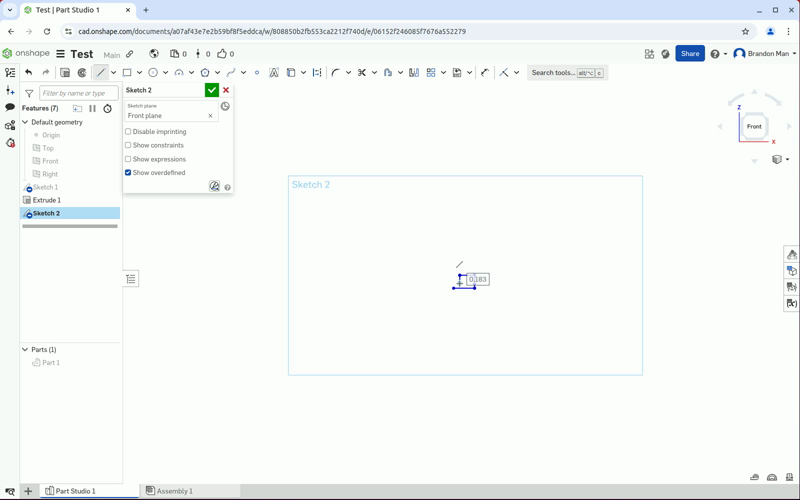
scroll(-6)
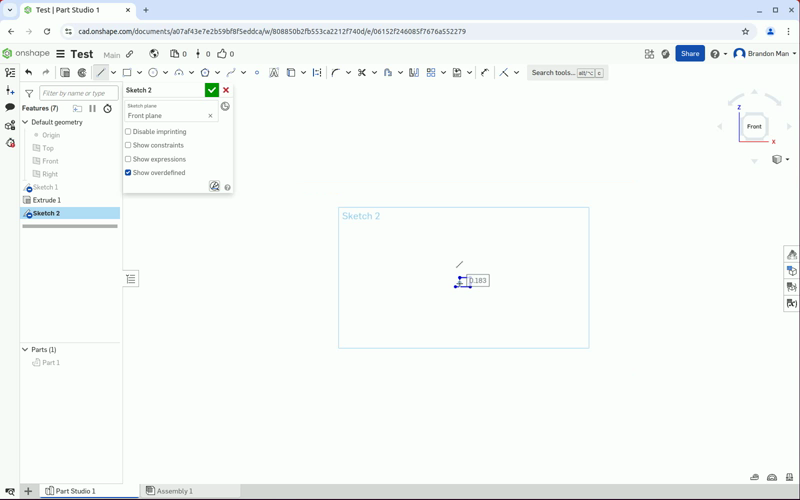
scroll(-6)
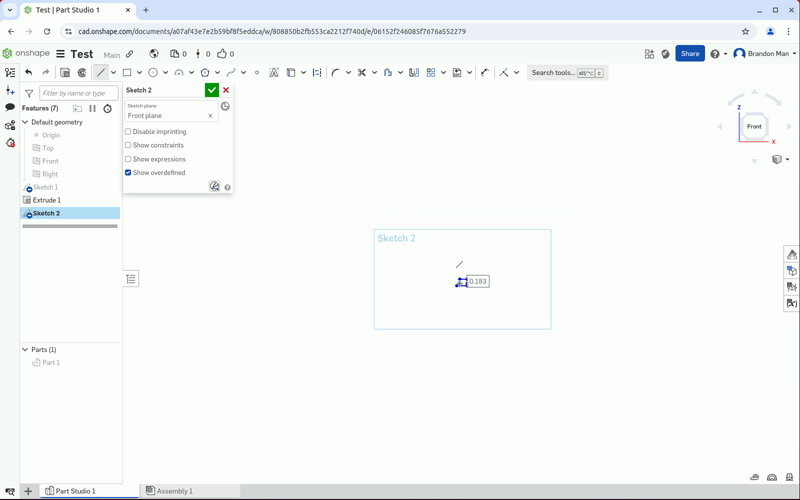
scroll(-6)
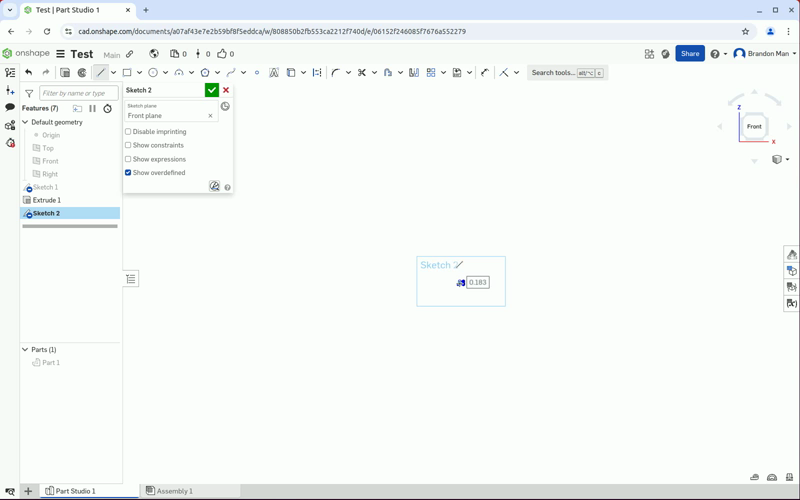
key_up(shift)
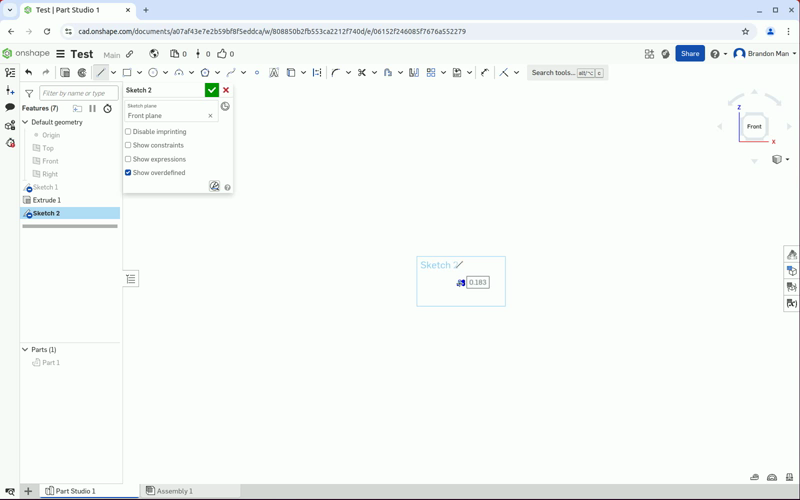
mouse_move(489, 283)
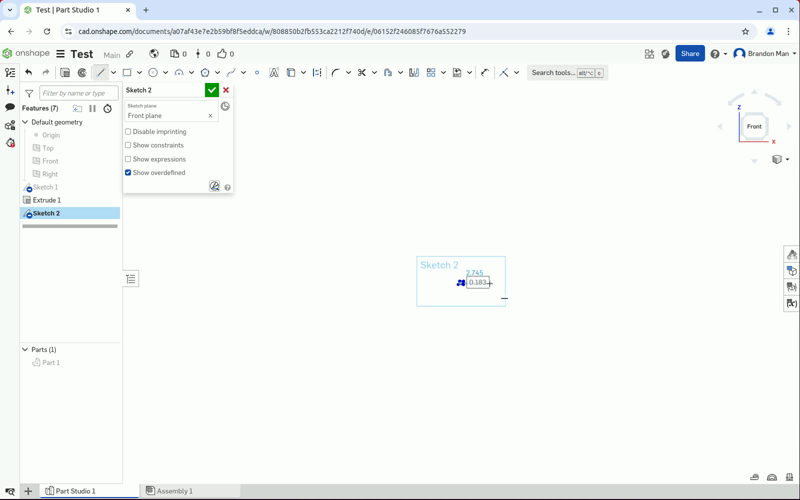
key_down(shift)
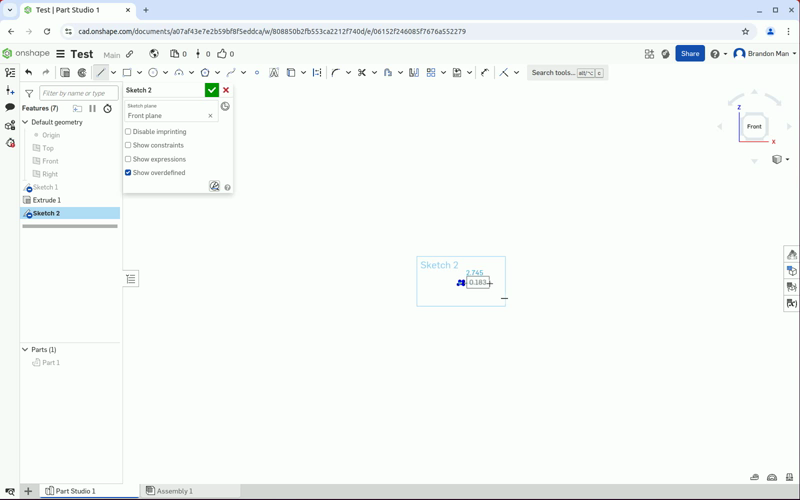
mouse_move(459, 284)
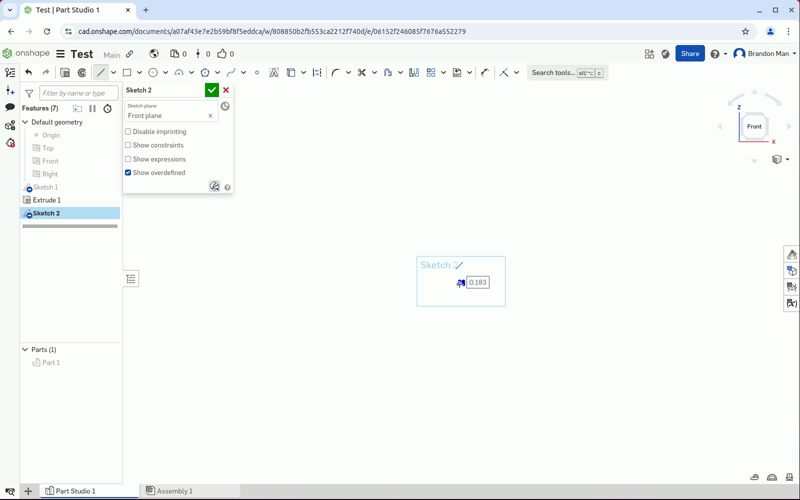
scroll(6)
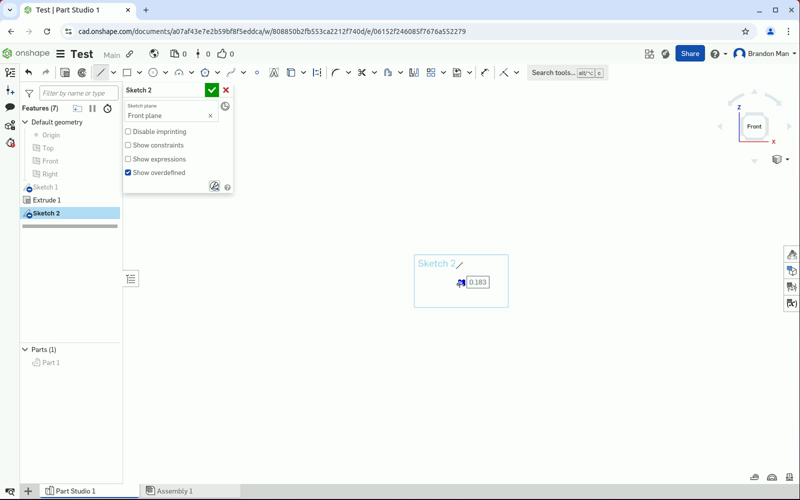
scroll(6)
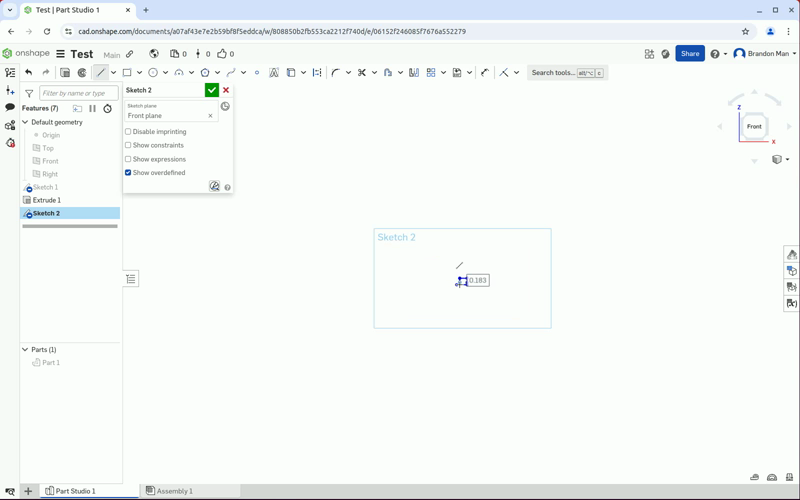
scroll(6)
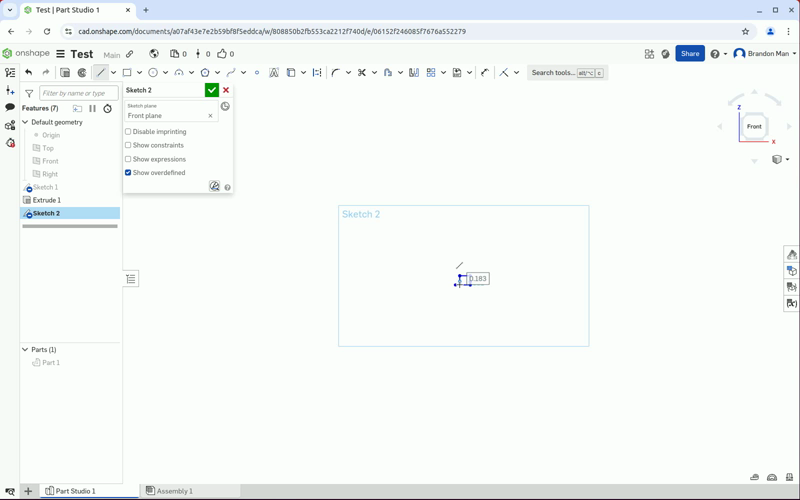
scroll(6)
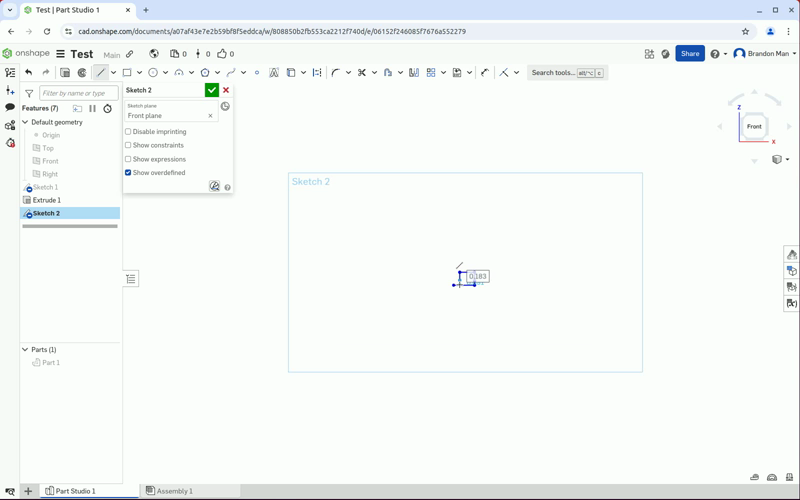
scroll(6)
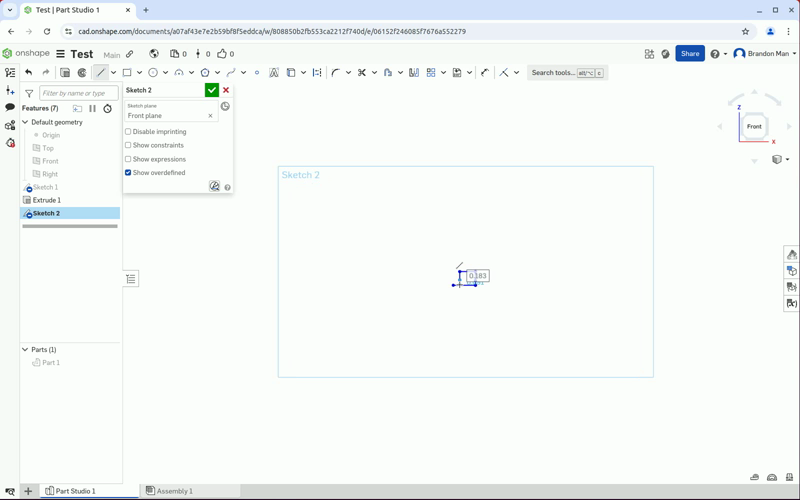
scroll(6)
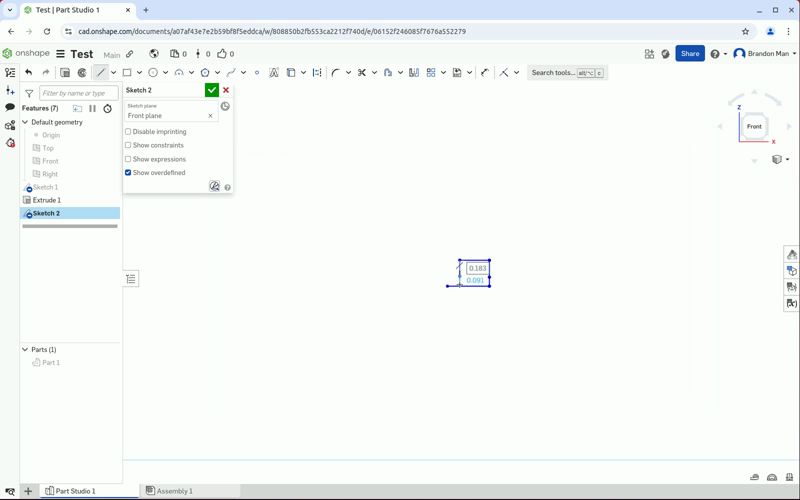
scroll(6)
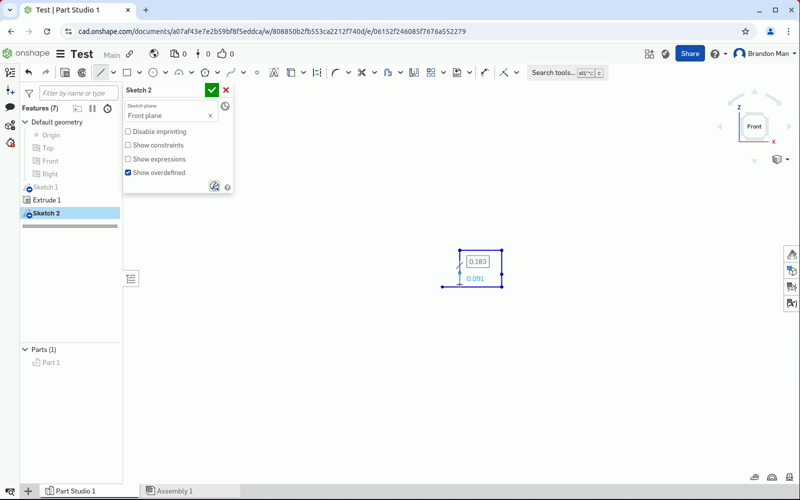
key_up(shift)
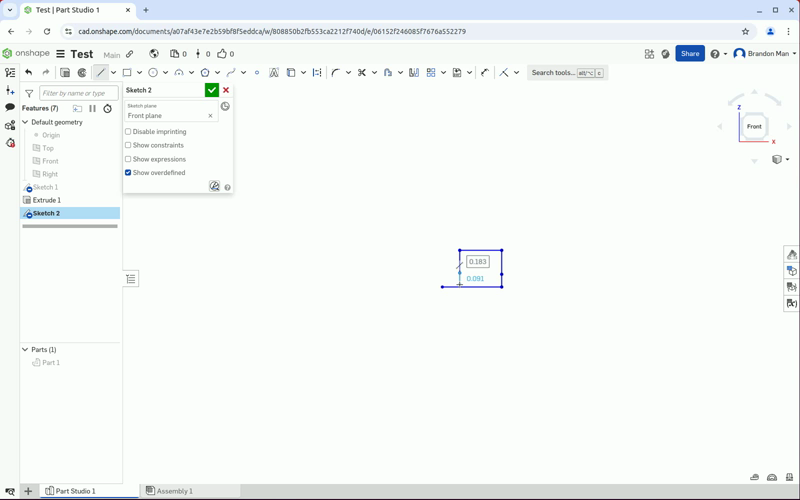
click(459, 284)
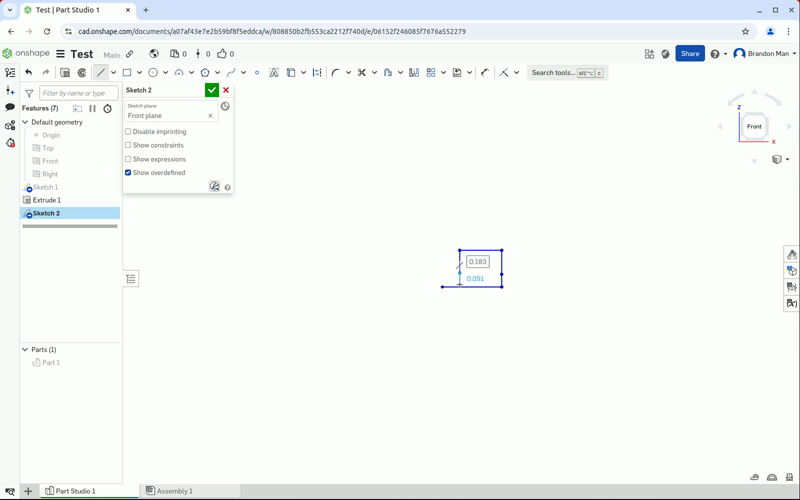
scroll(-6)
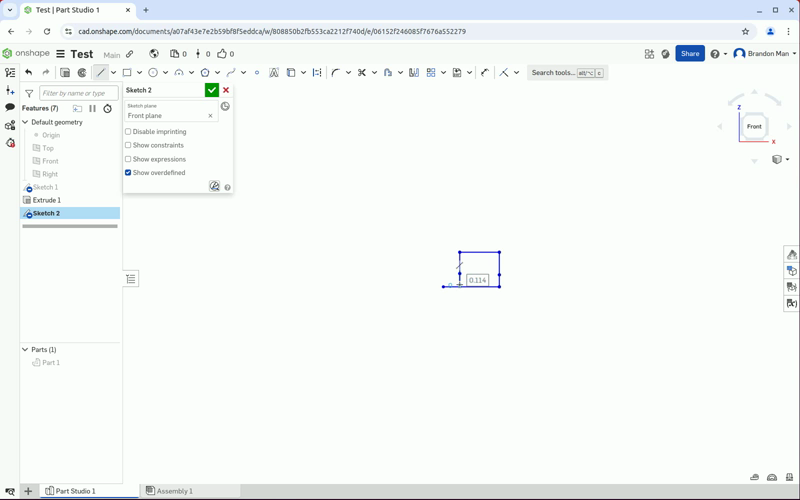
scroll(-6)
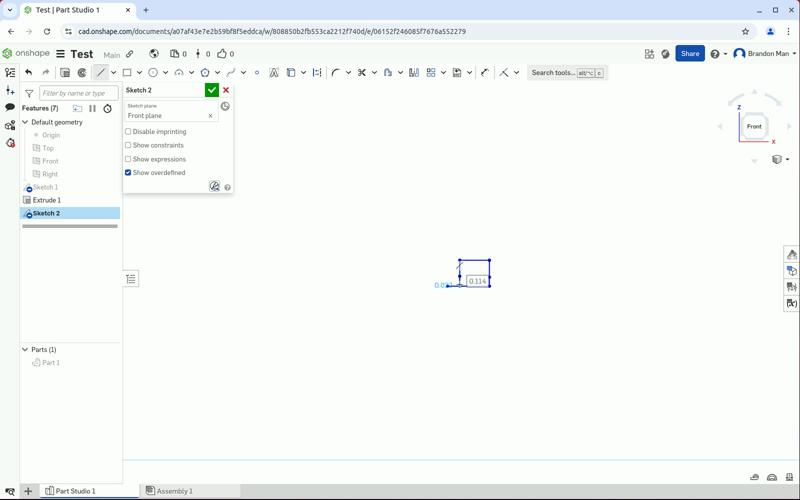
scroll(-6)
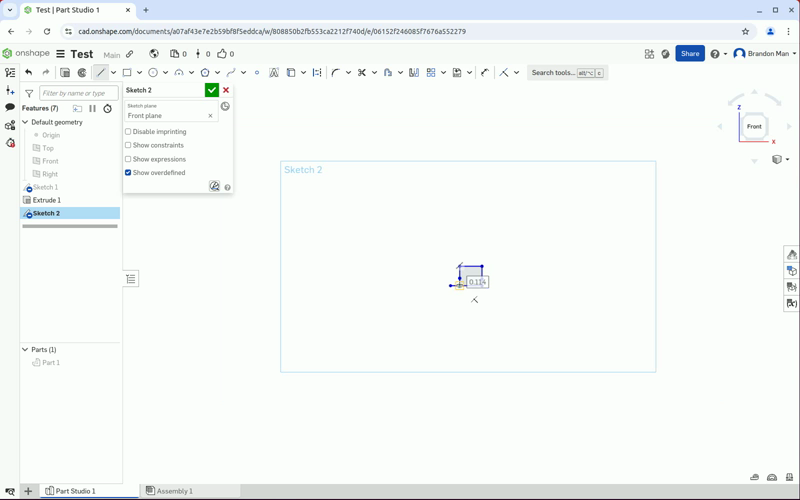
scroll(-6)
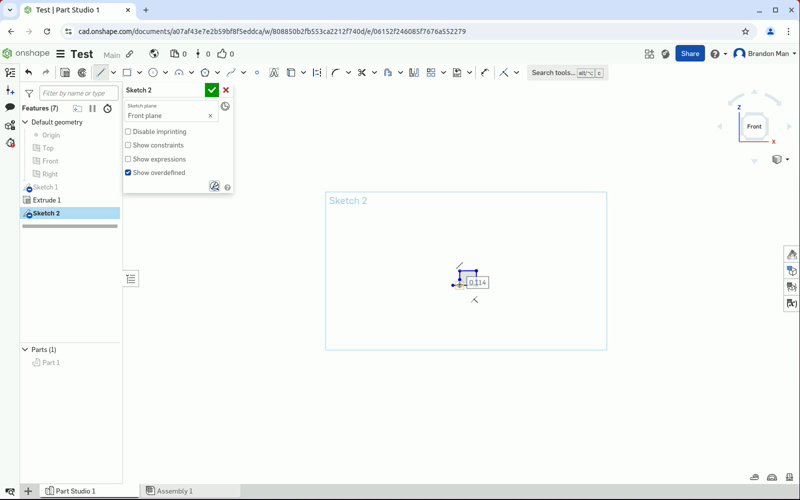
scroll(-6)
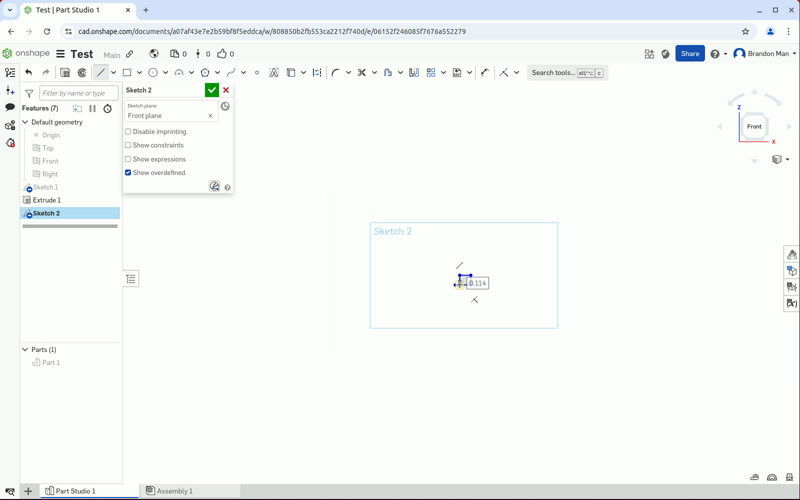
scroll(-6)
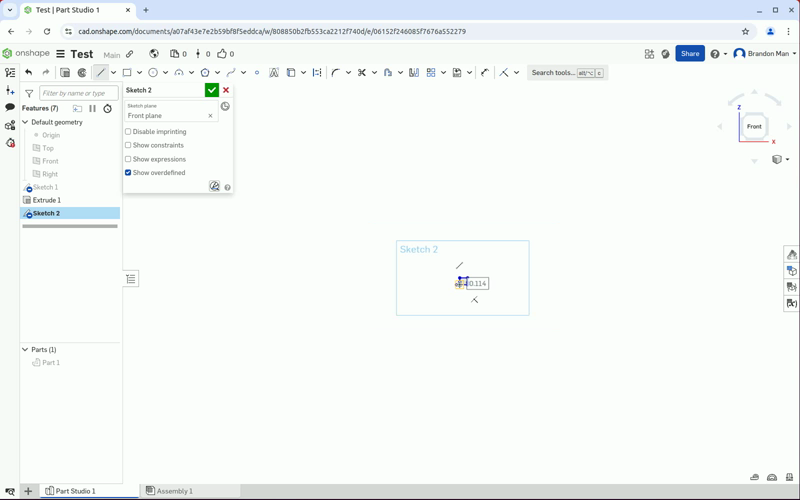
scroll(-6)
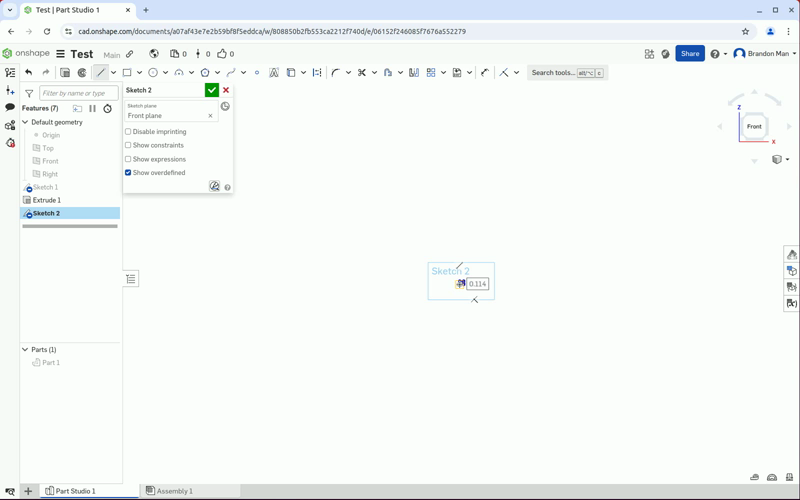
key(esc)
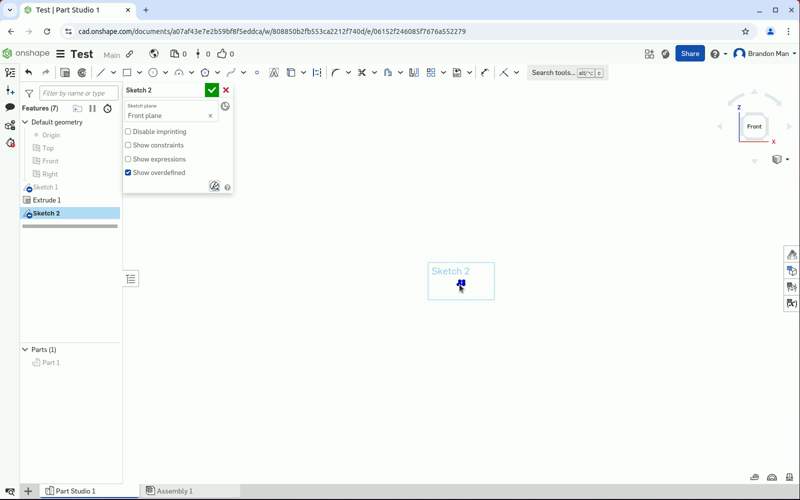
mouse_move(461, 281)
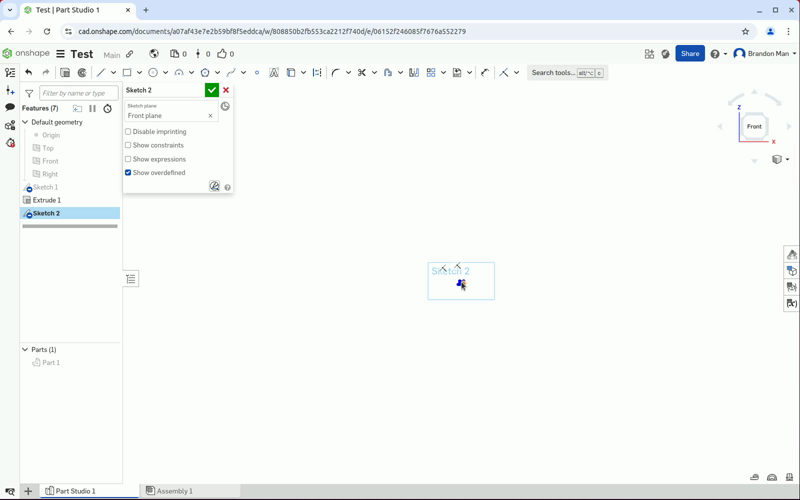
scroll(6)
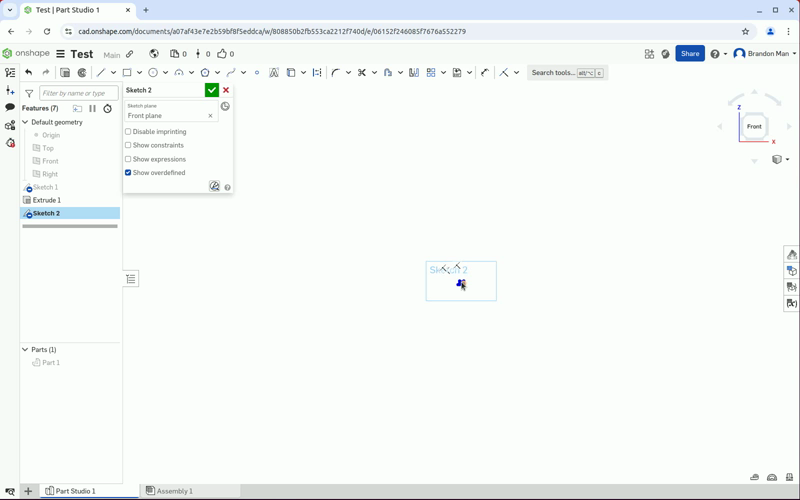
scroll(6)
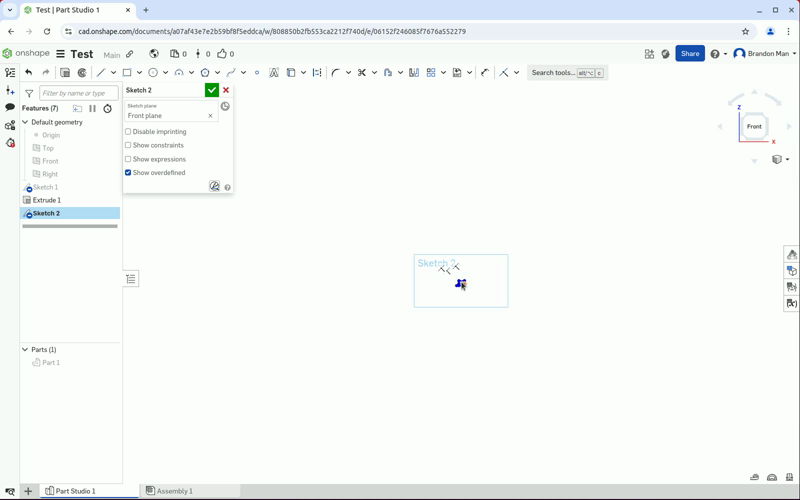
scroll(6)
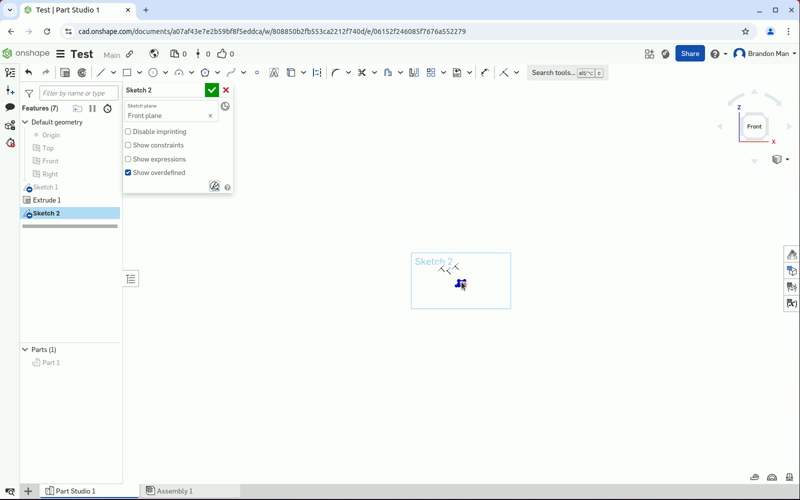
scroll(6)
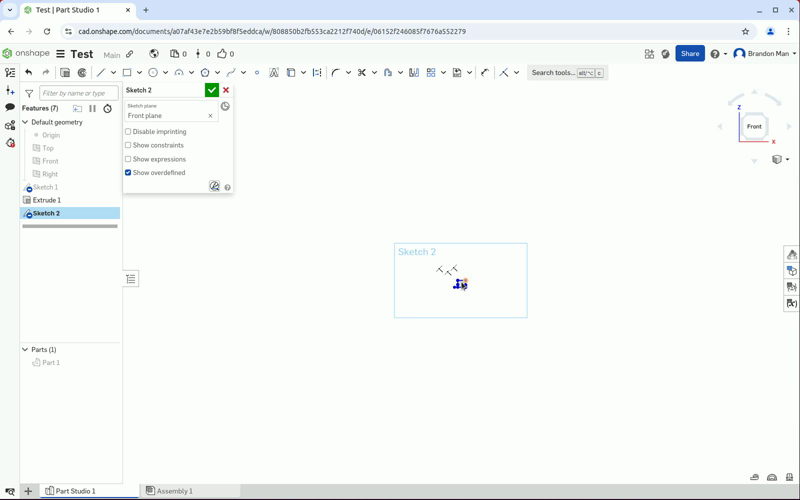
scroll(6)
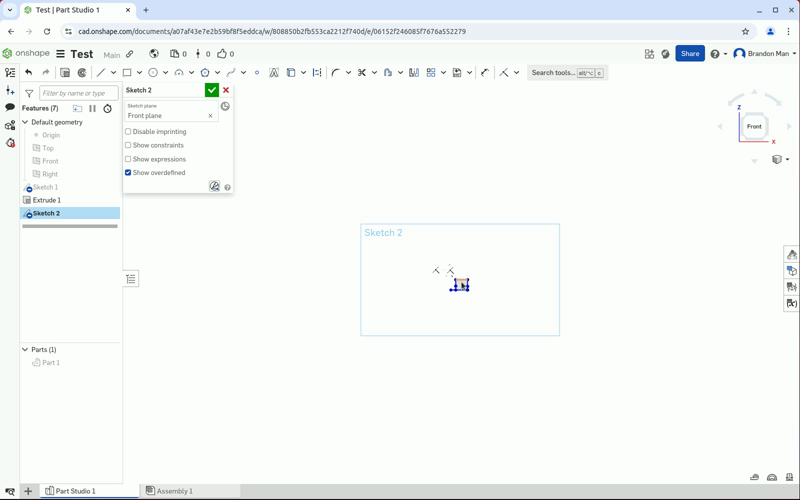
scroll(6)
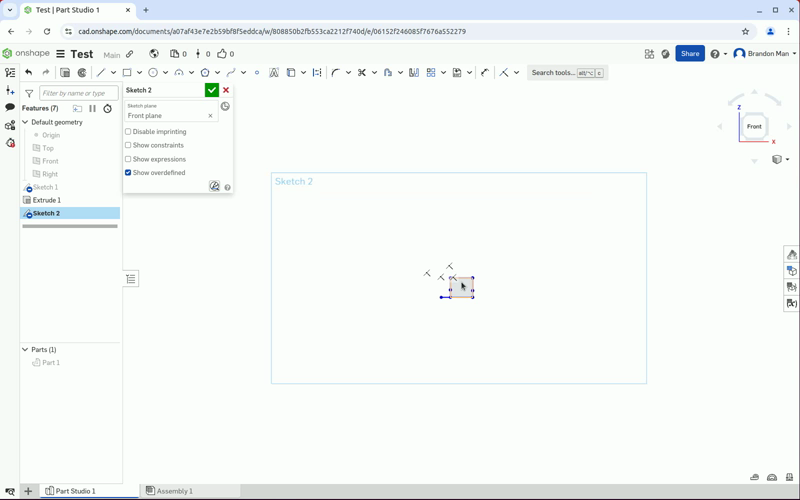
scroll(6)
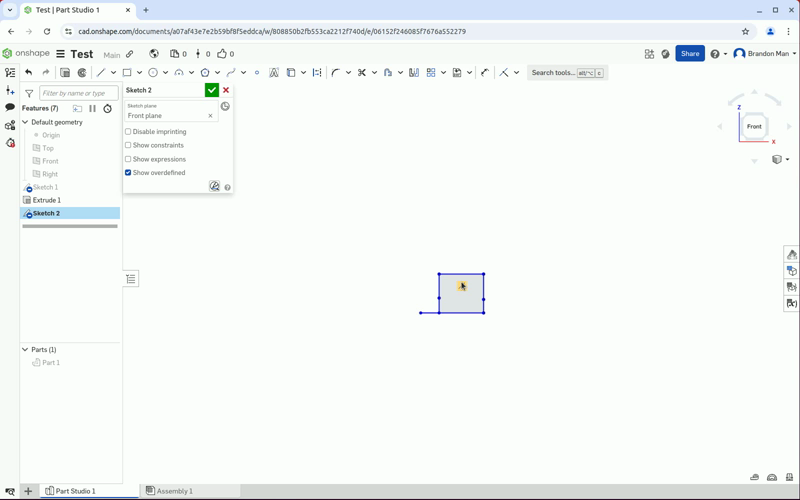
click(461, 281)
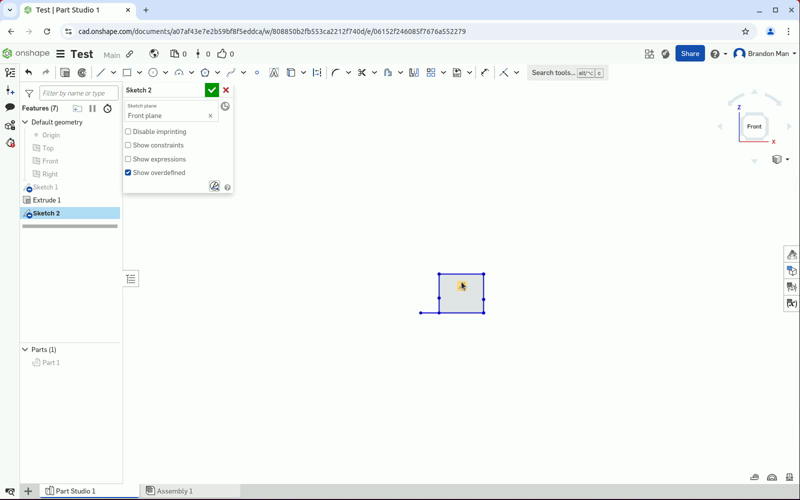
scroll(-6)
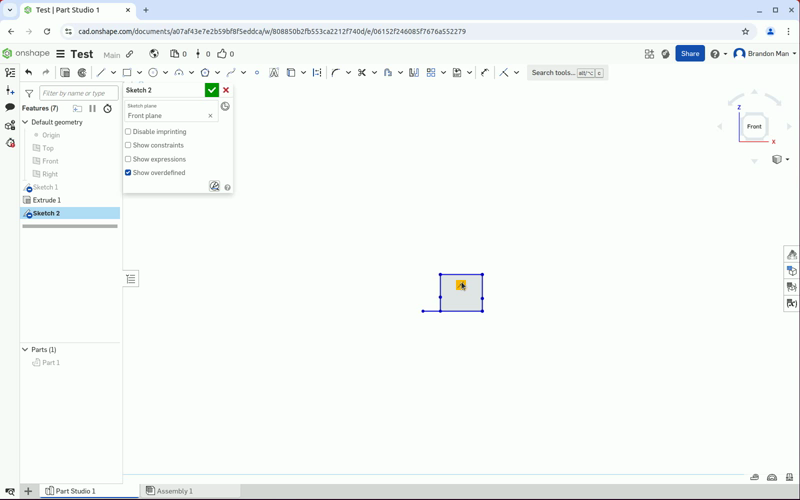
scroll(-6)
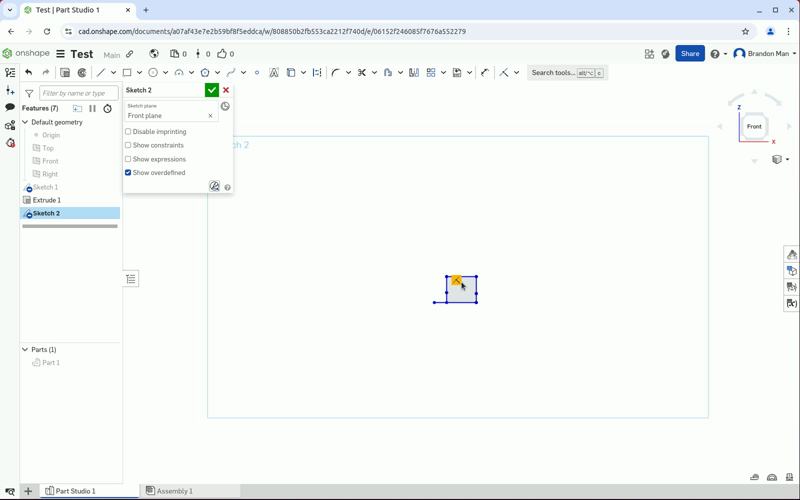
scroll(-6)
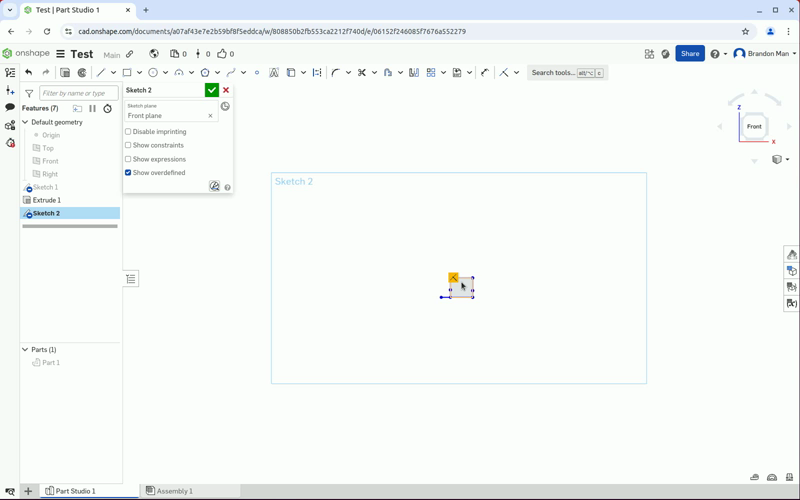
scroll(-6)
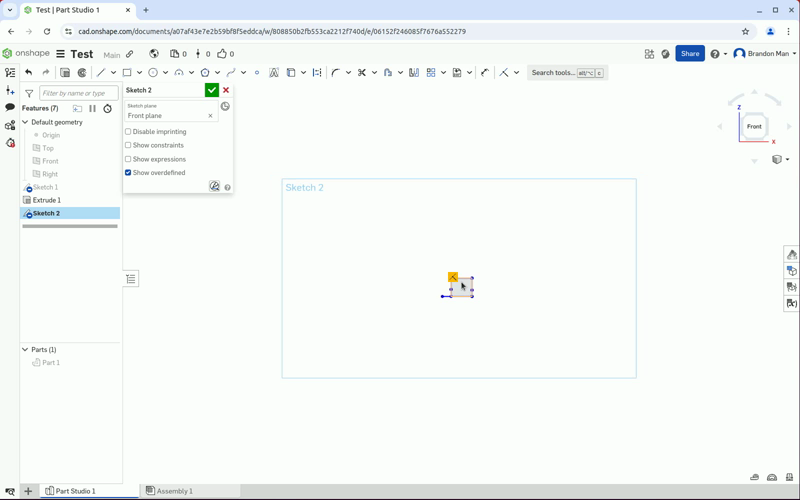
scroll(-6)
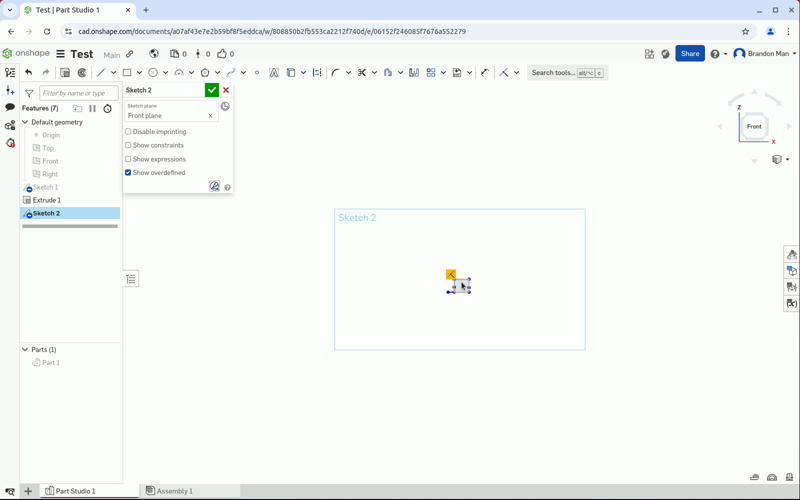
scroll(-6)
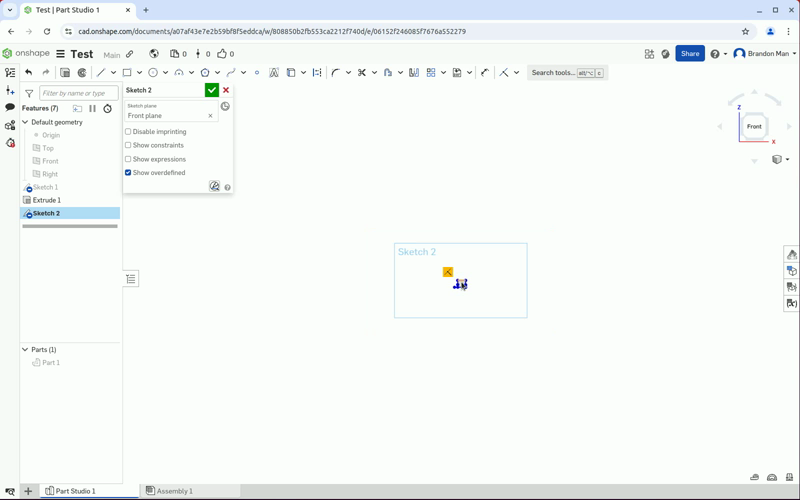
scroll(-6)
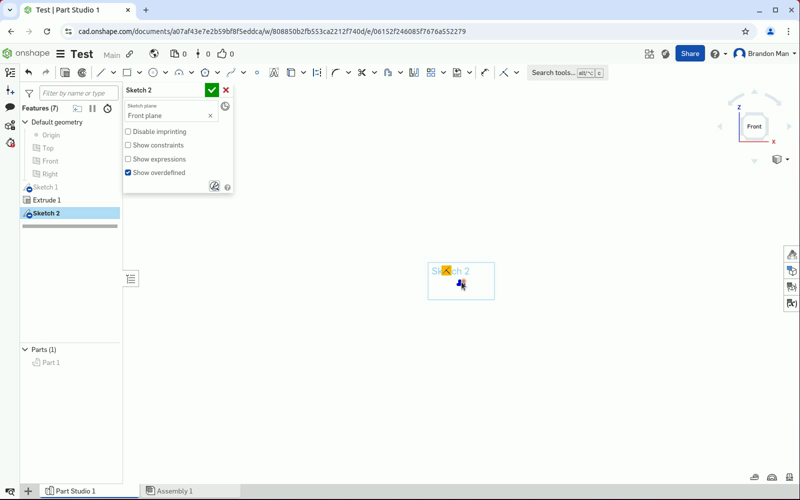
mouse_move(73, 352)
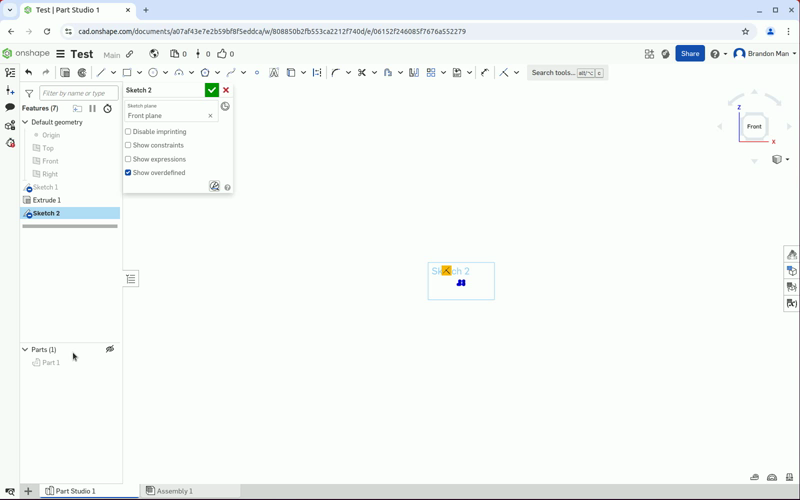
key(shift+y)
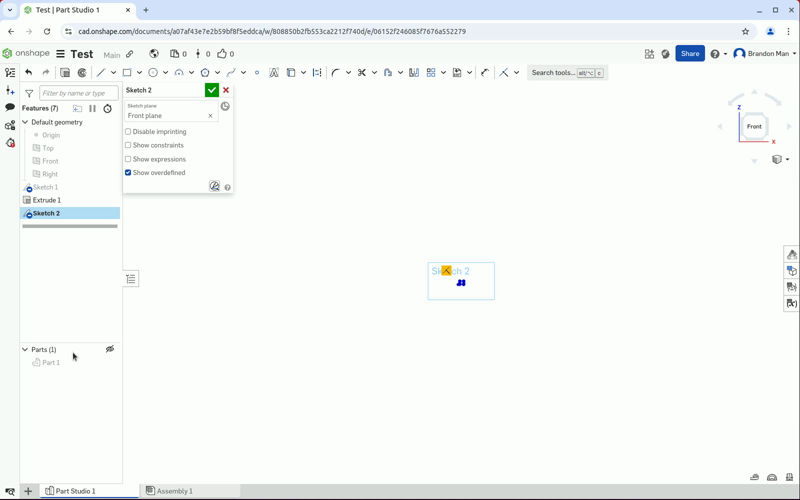
key(shift+e)
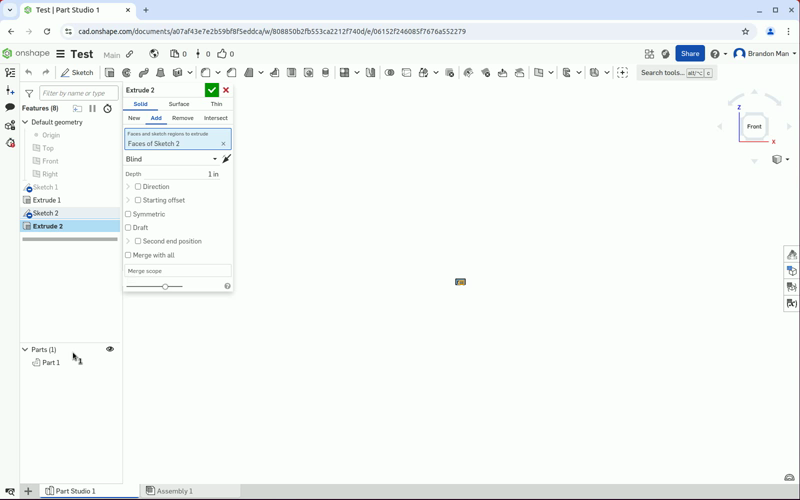
mouse_move(143, 106)
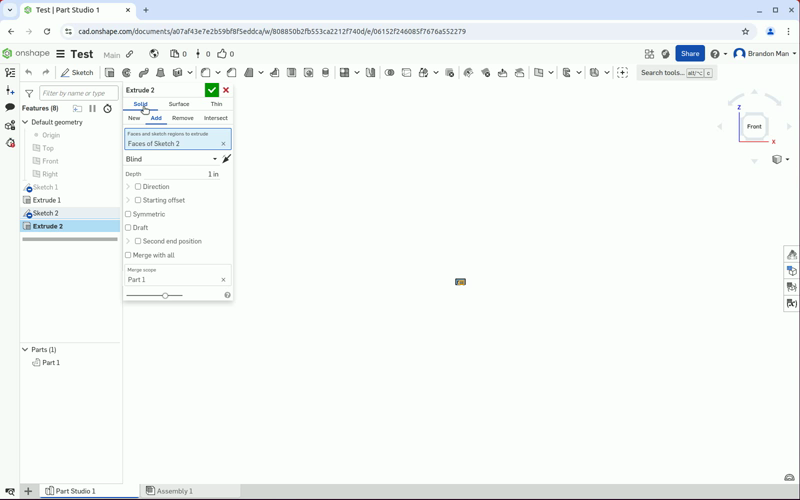
click(143, 106)
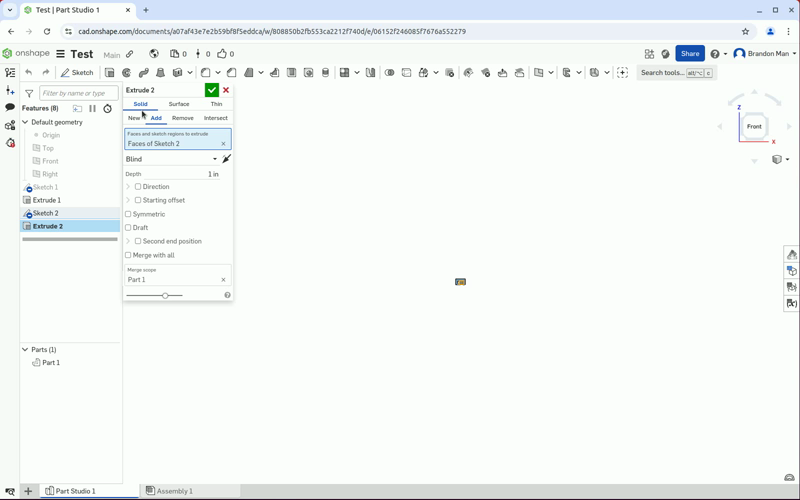
mouse_move(137, 120)
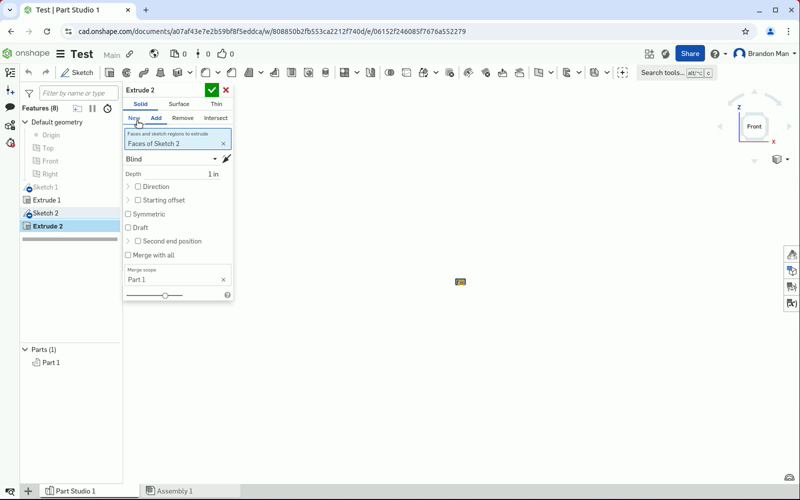
click(137, 120)
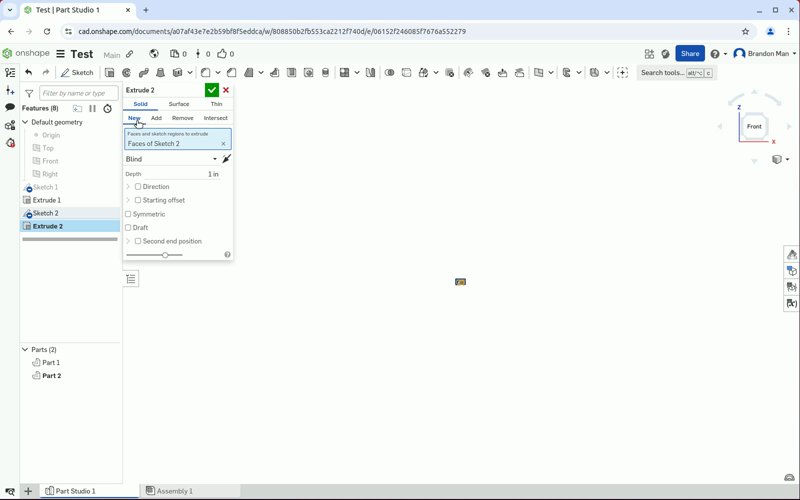
key(tab, 4)
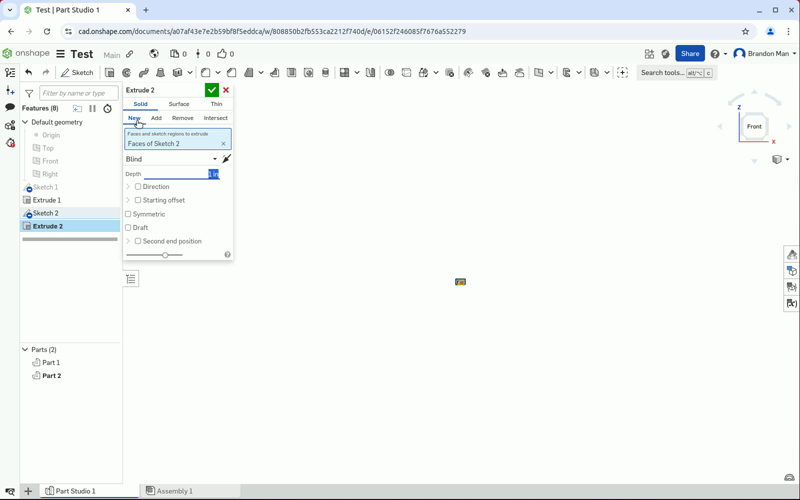
text(-23.108)
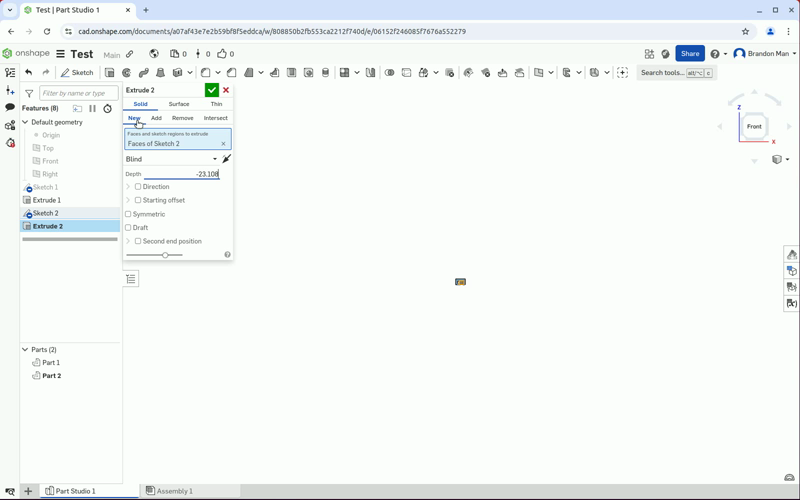
key(enter)
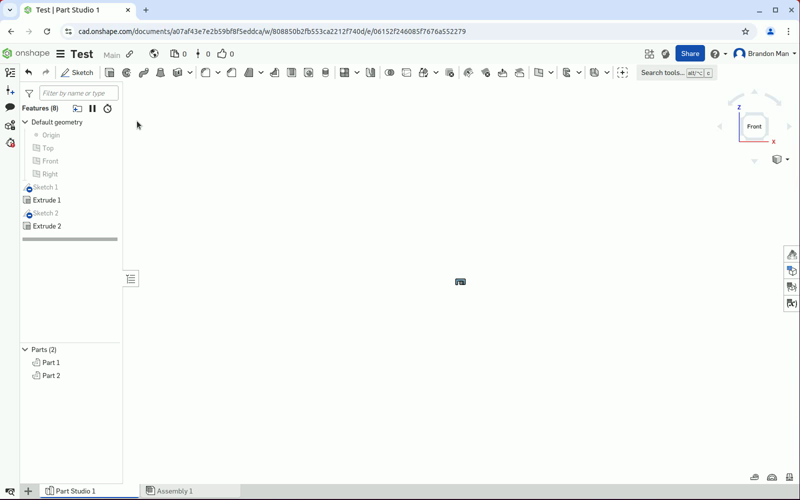
key(shift+h)
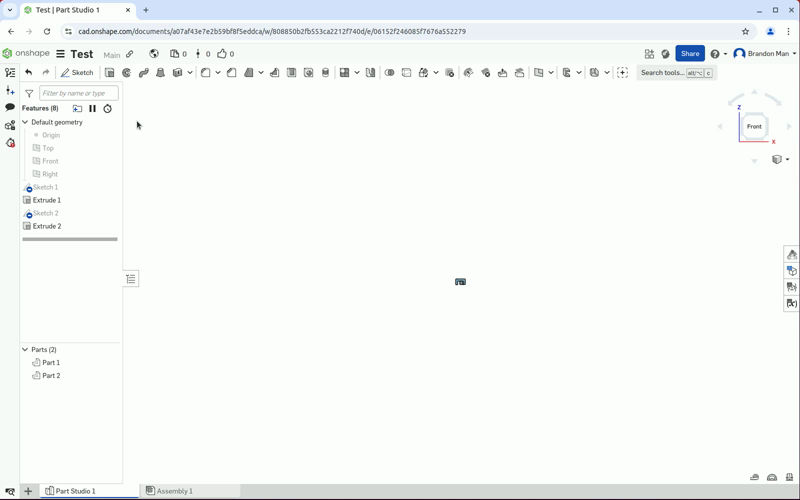
key(shift+h)
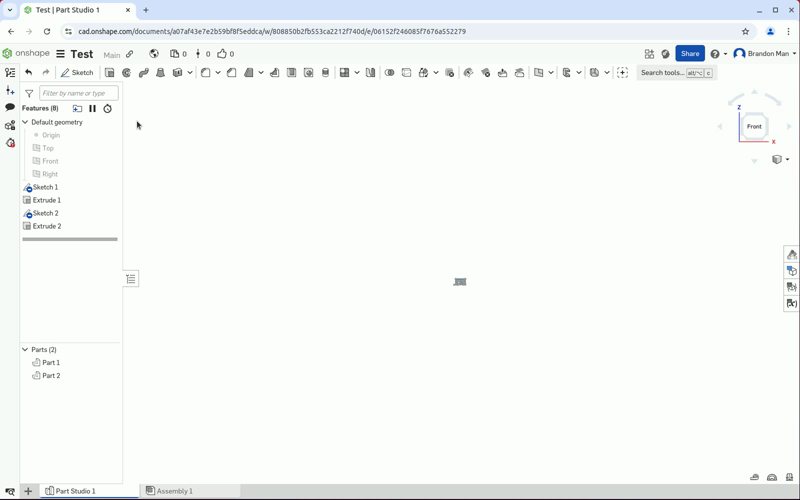
key(shift+7)
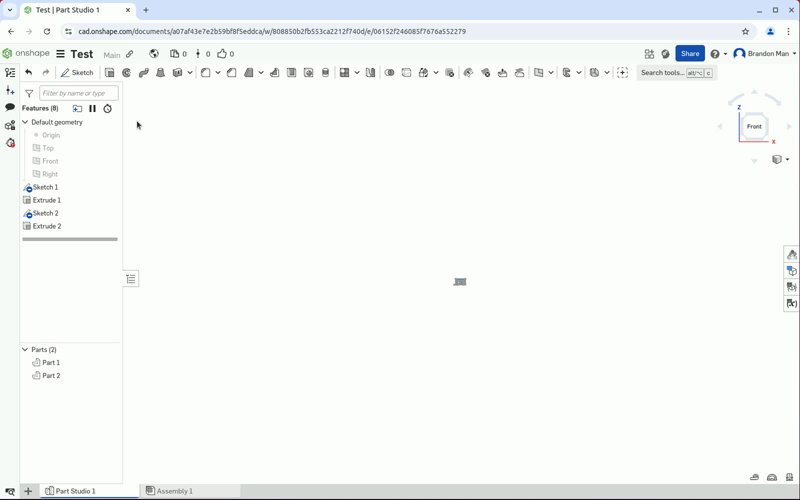
key(left, 2)
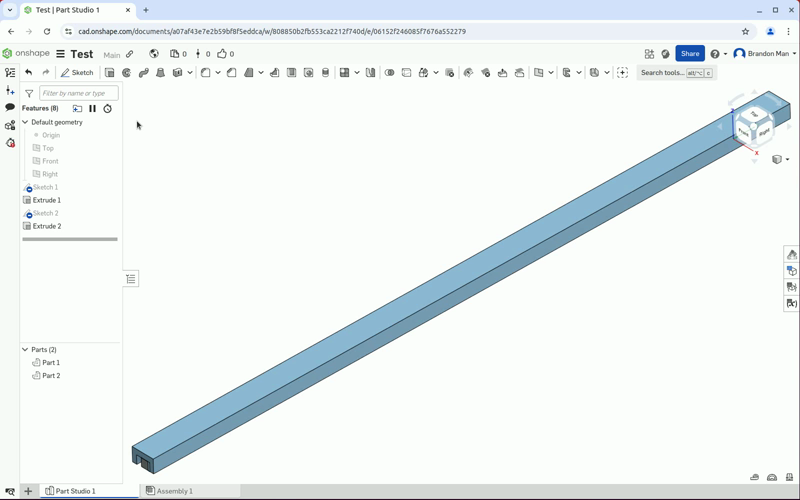
key(down, 2)
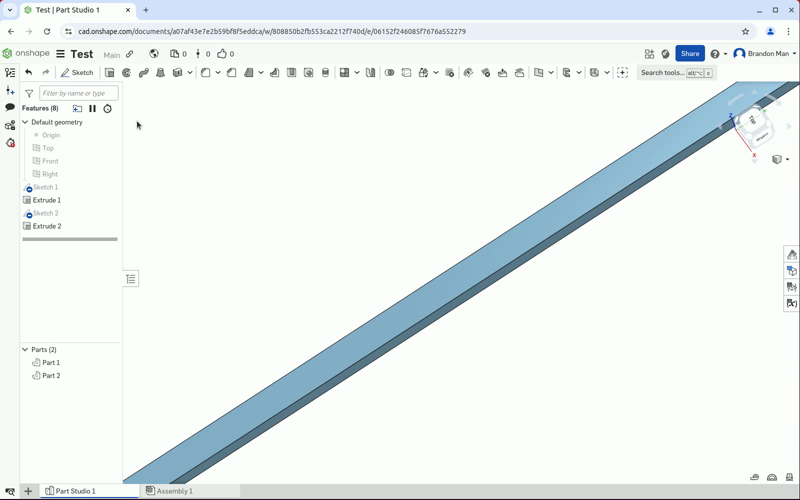
key(up, 2)
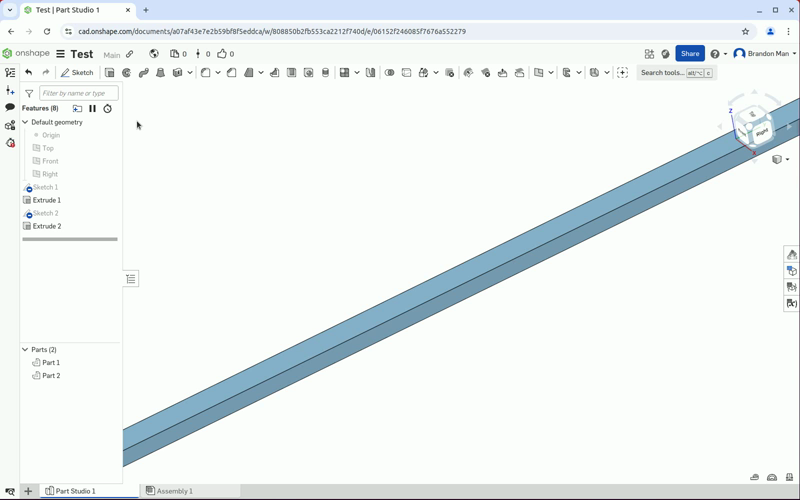
key(right, 2)
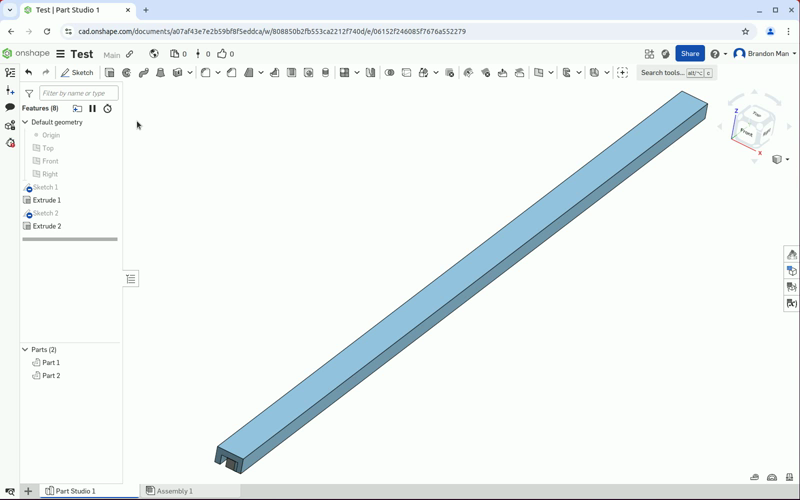
mouse_move(73, 189)
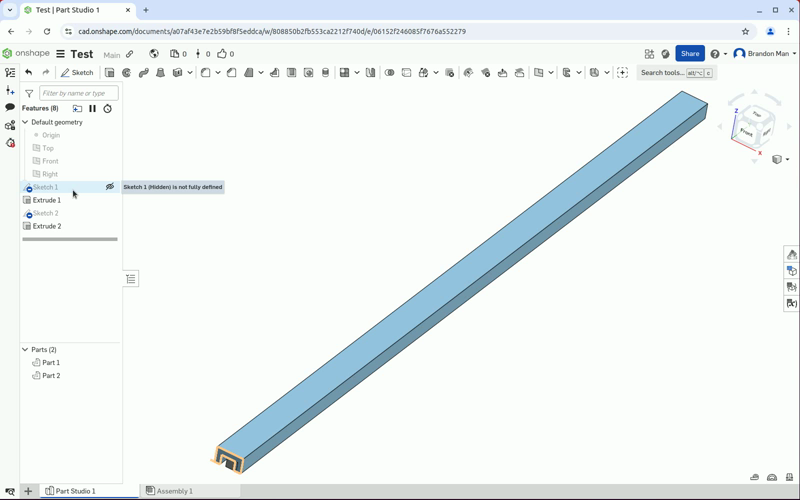
click(73, 189)